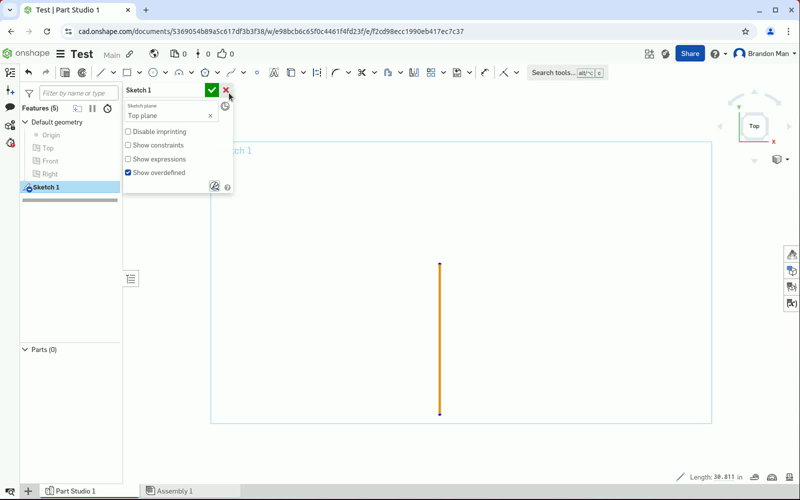
key(shift+h)
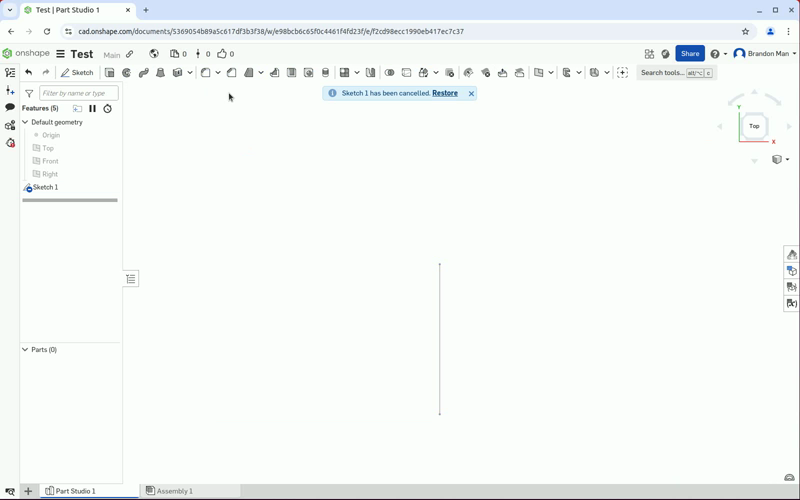
key(shift+s)
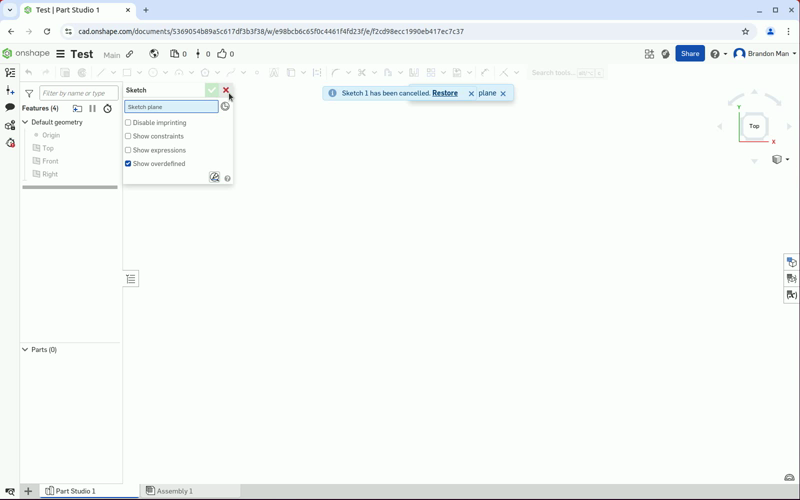
mouse_move(73, 150)
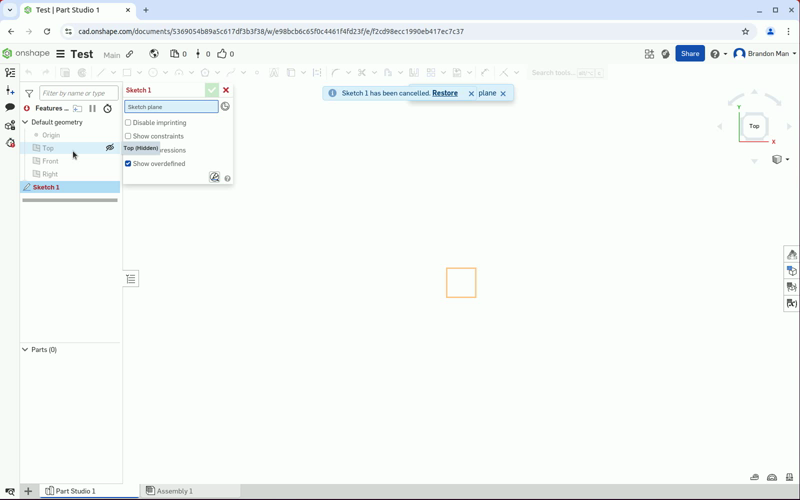
click(73, 150)
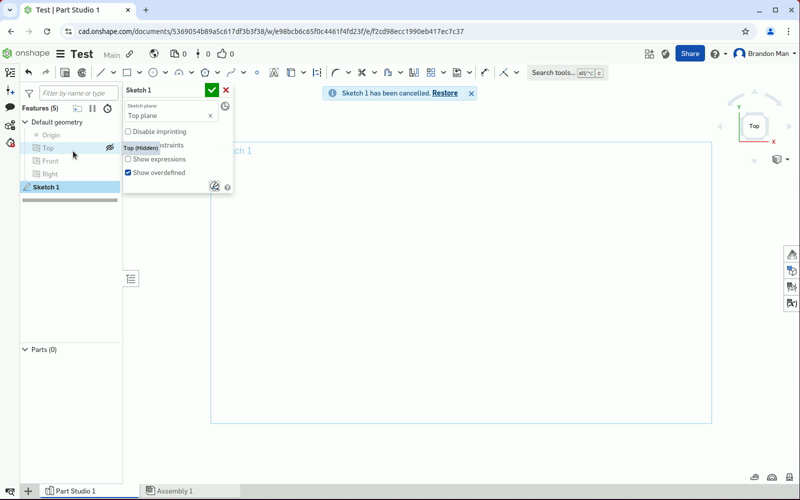
mouse_move(73, 352)
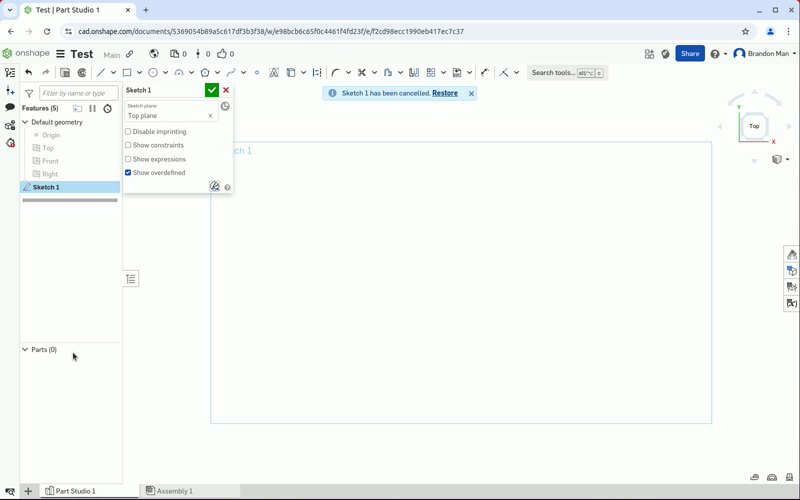
key(y)
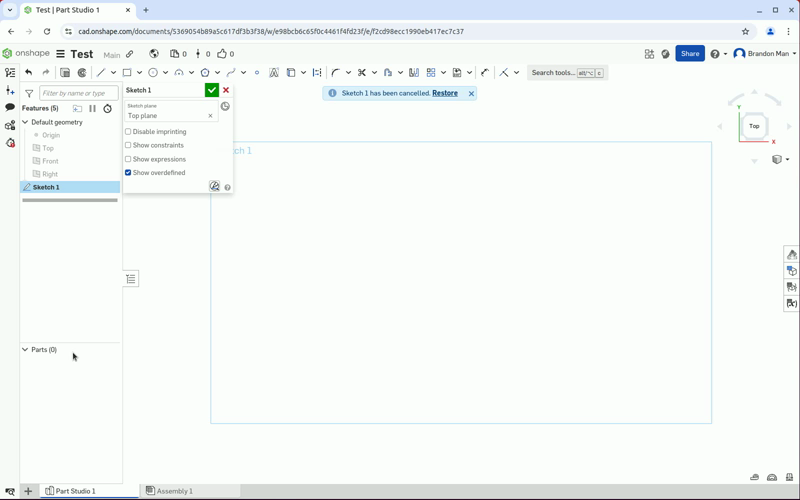
key(l)
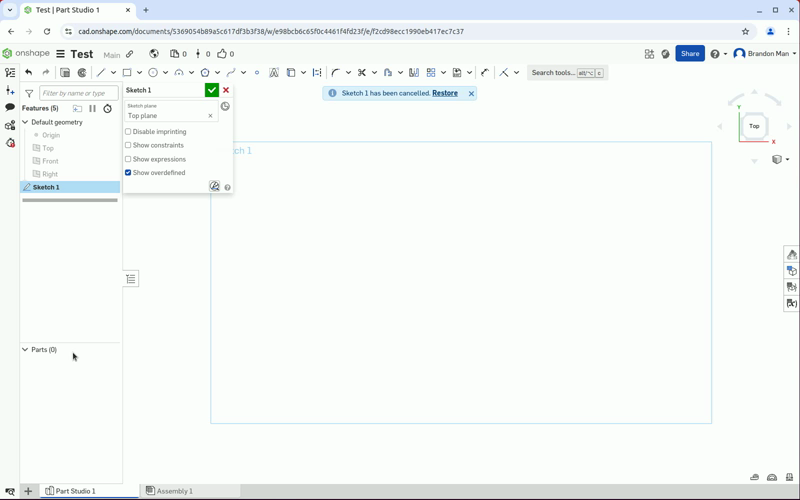
key_down(shift)
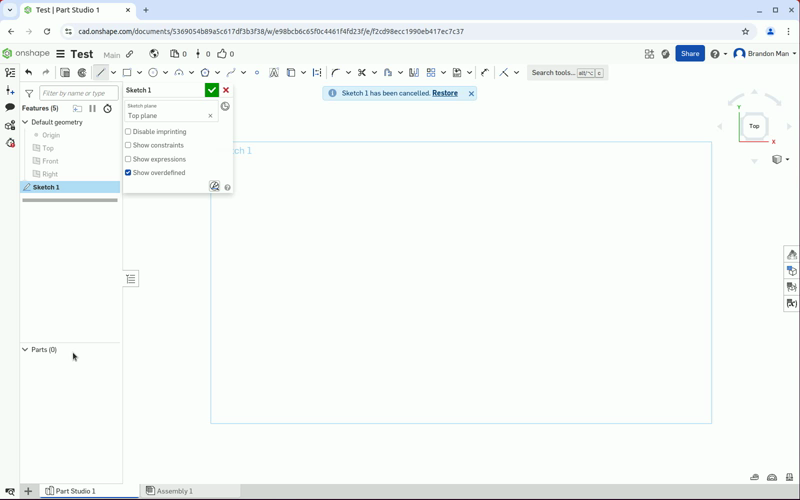
mouse_move(441, 307)
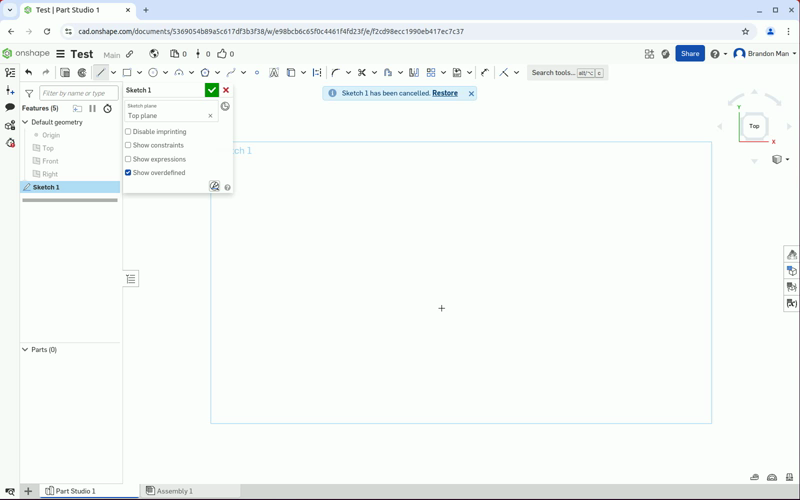
click(441, 307)
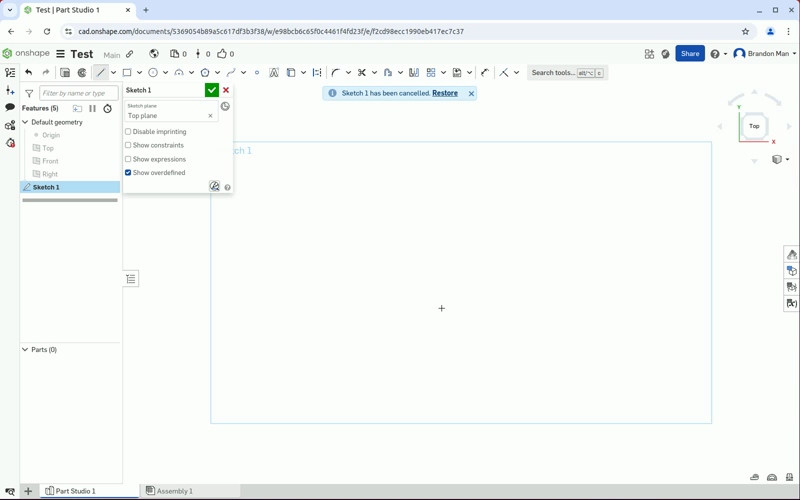
key_up(shift)
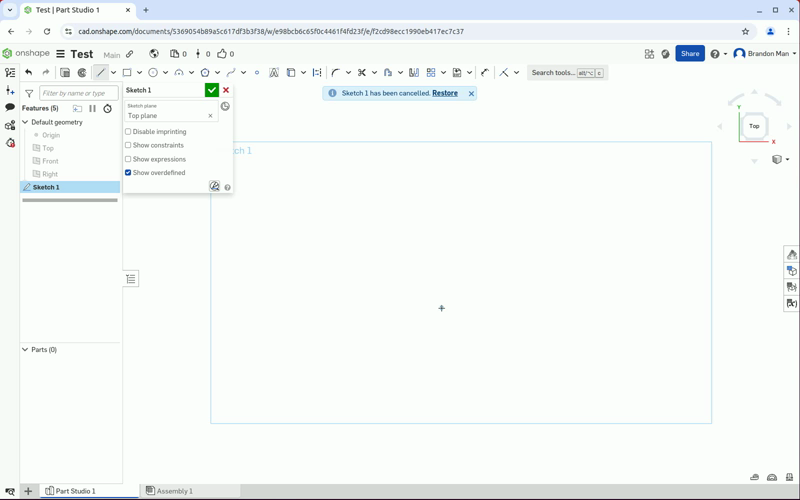
key_down(shift)
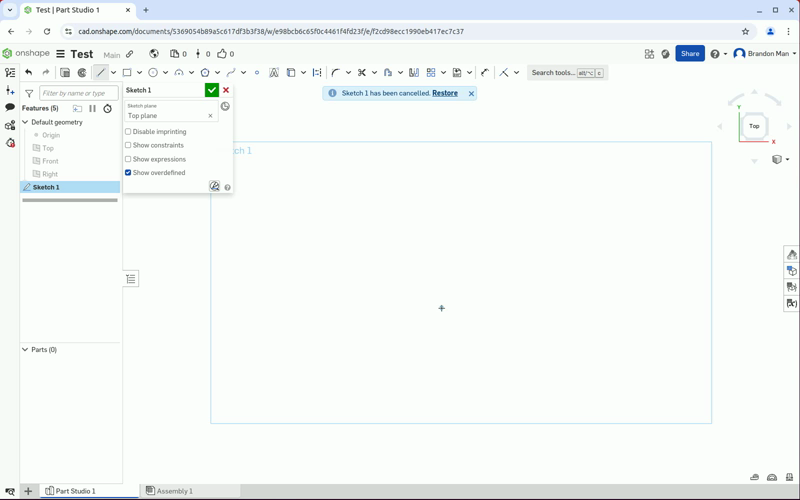
mouse_move(471, 307)
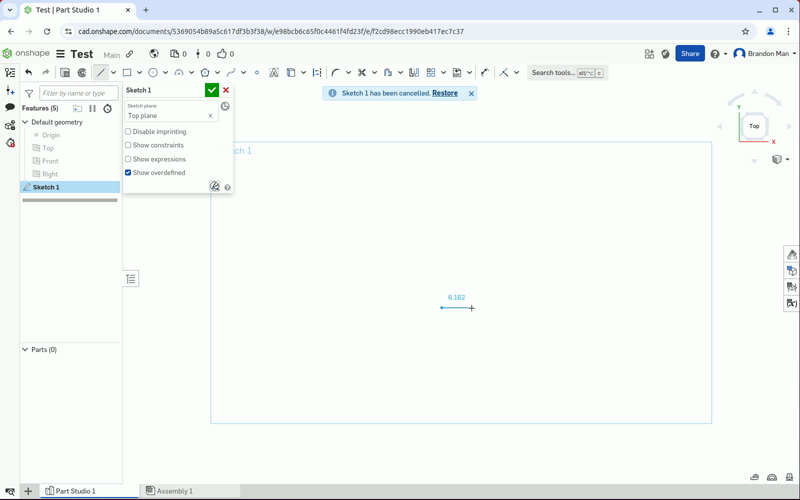
mouse_move(480, 307)
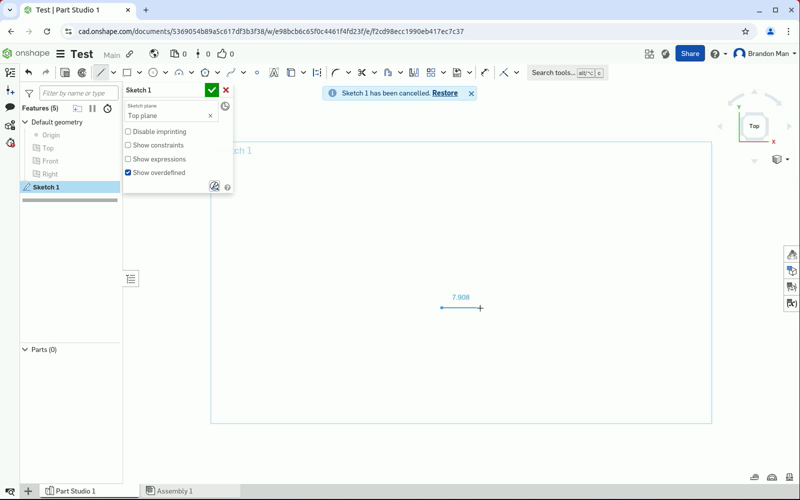
click(480, 307)
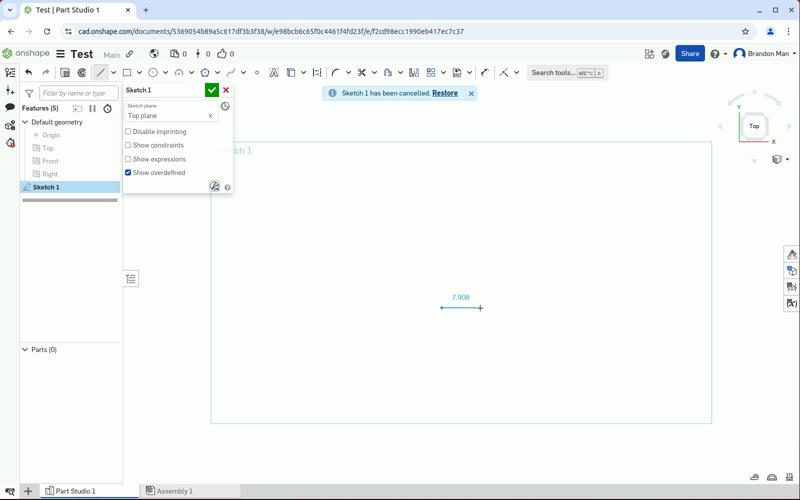
key_up(shift)
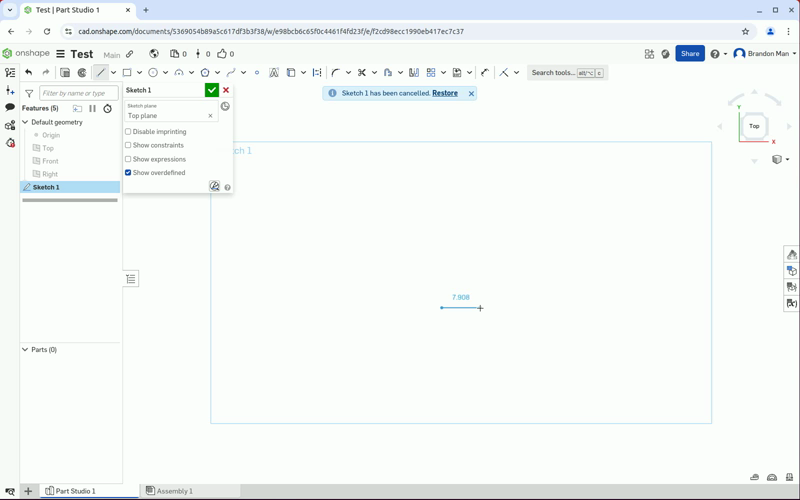
key_down(shift)
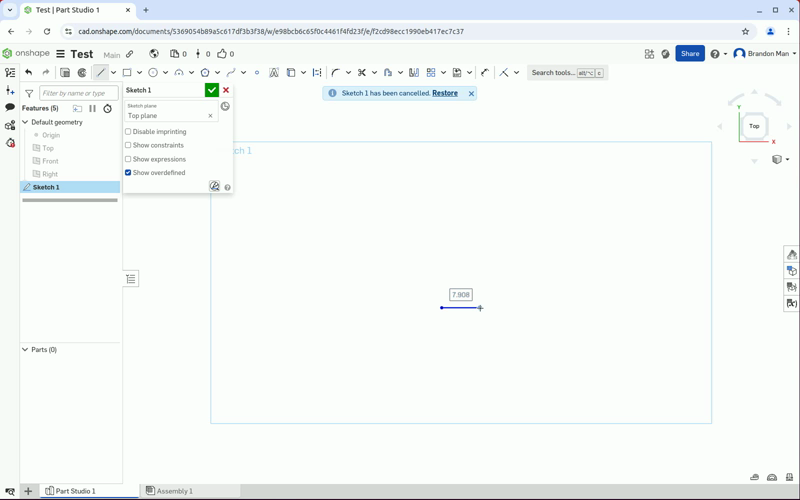
mouse_move(510, 307)
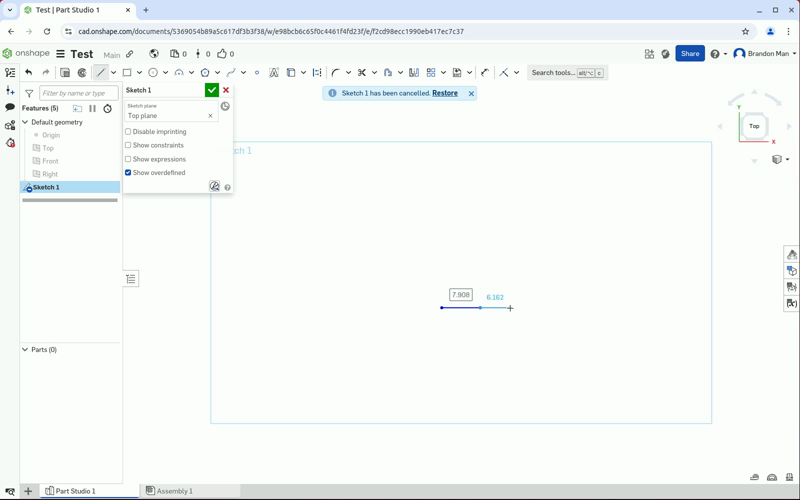
mouse_move(480, 305)
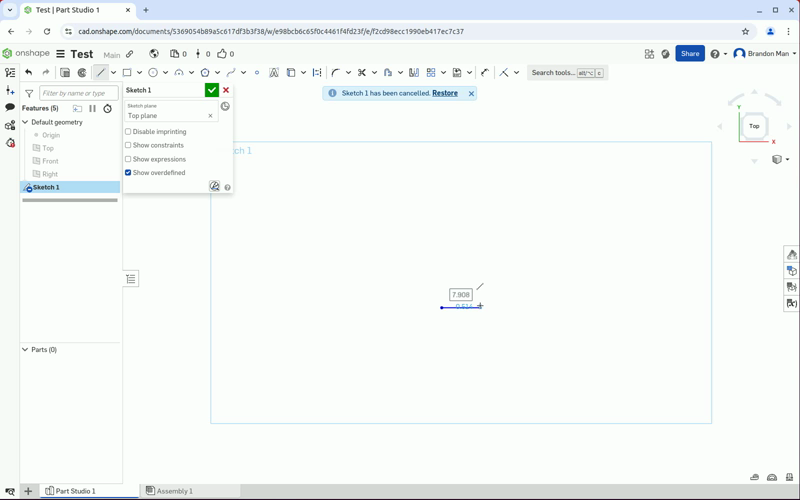
scroll(6)
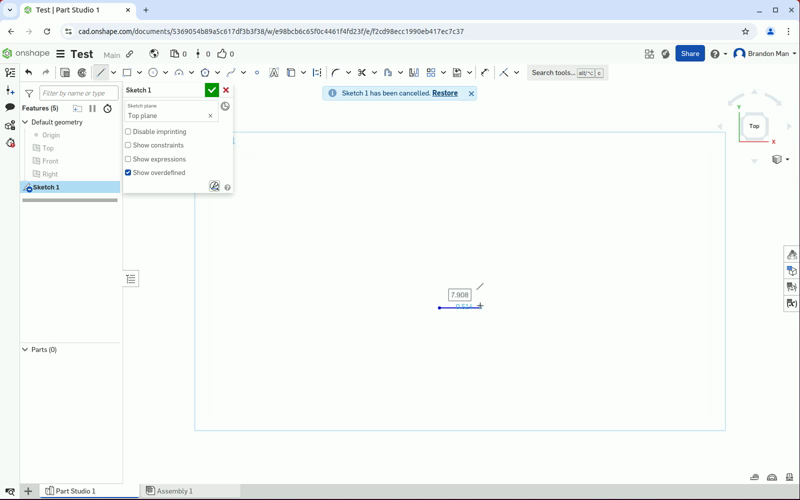
scroll(6)
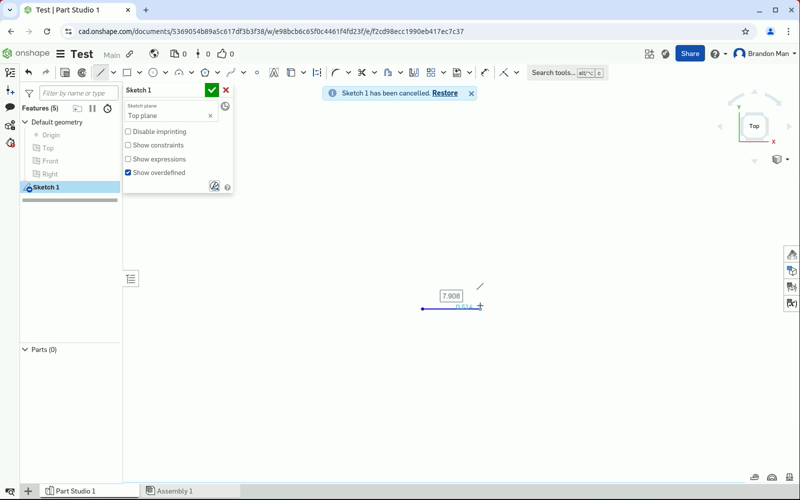
scroll(6)
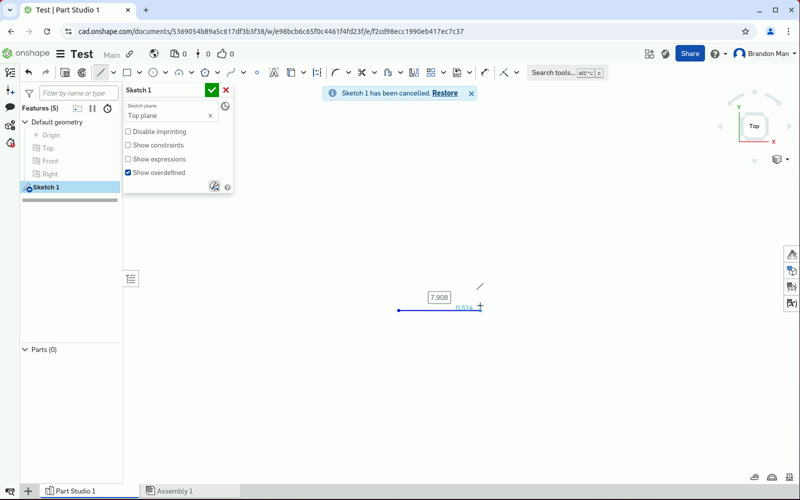
scroll(6)
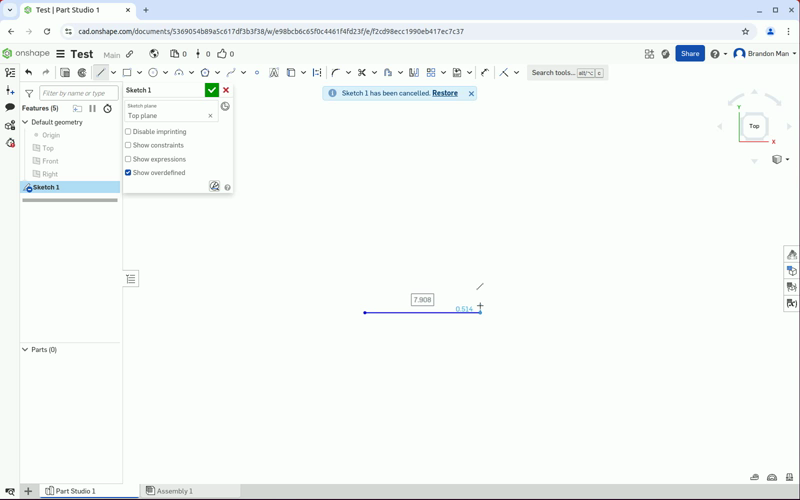
scroll(6)
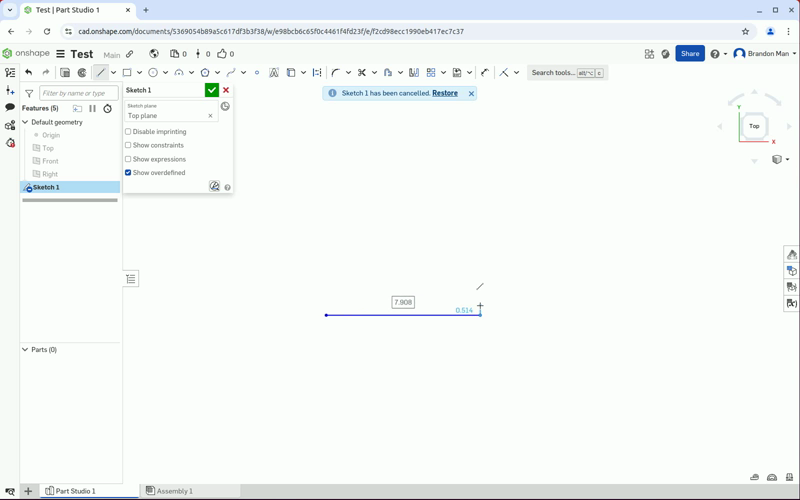
scroll(6)
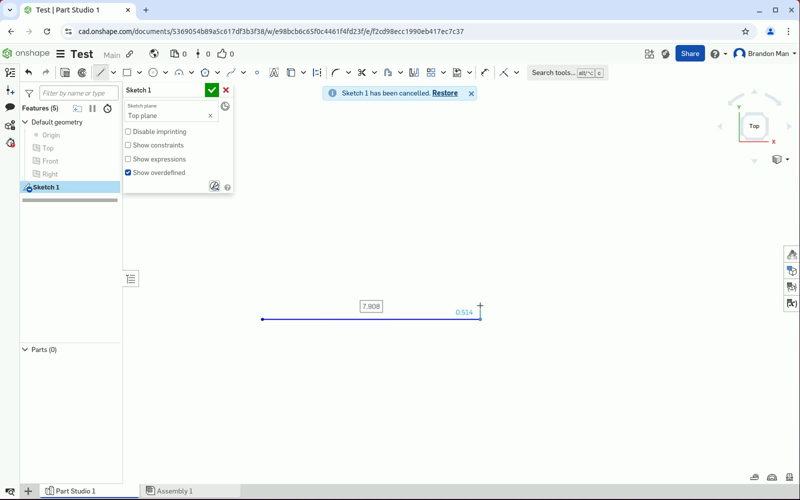
scroll(6)
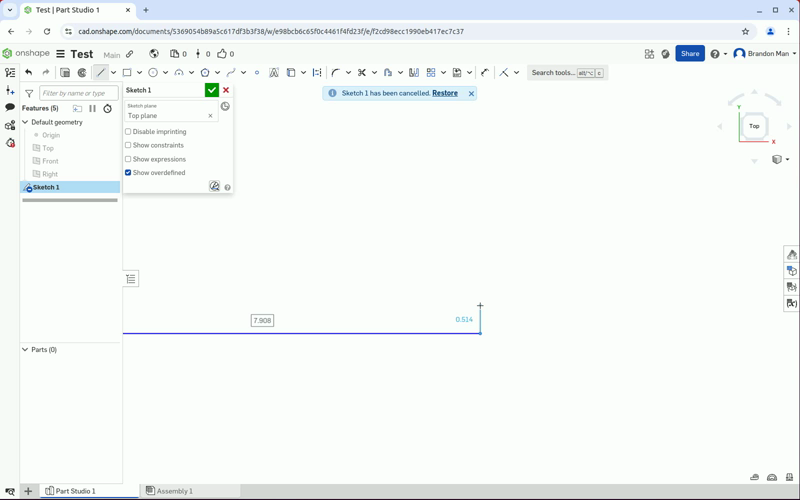
click(480, 305)
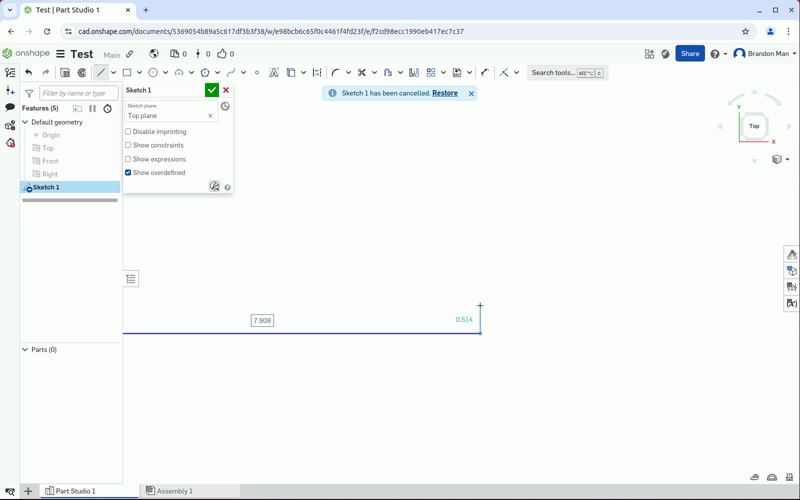
scroll(-6)
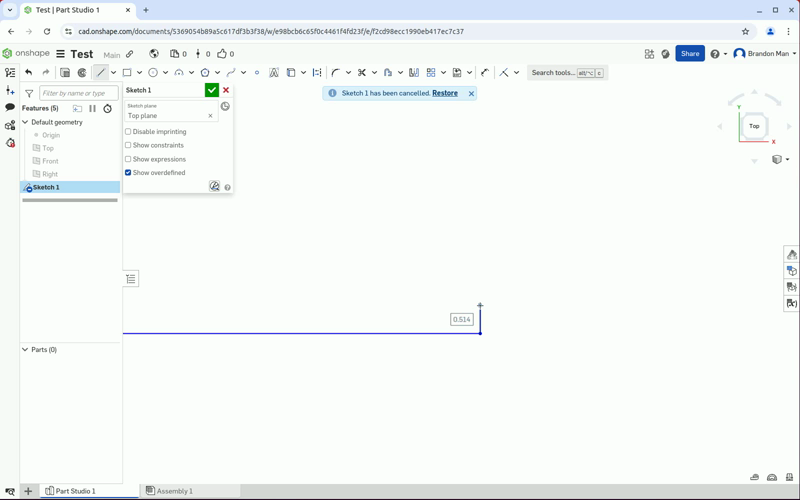
scroll(-6)
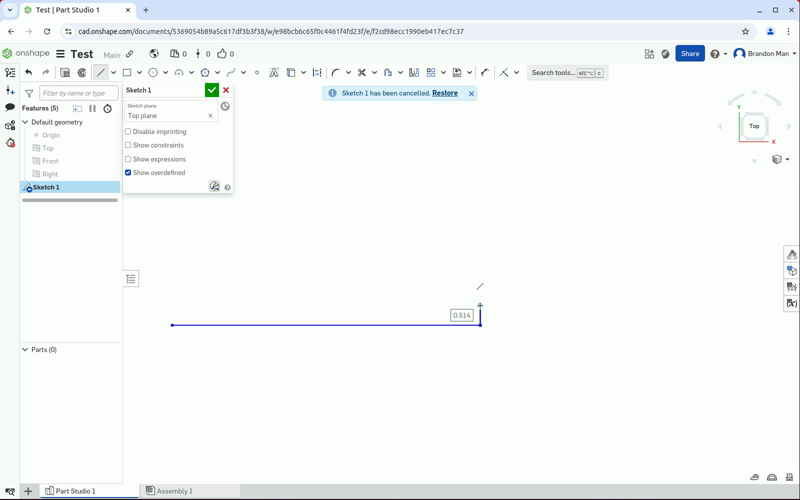
scroll(-6)
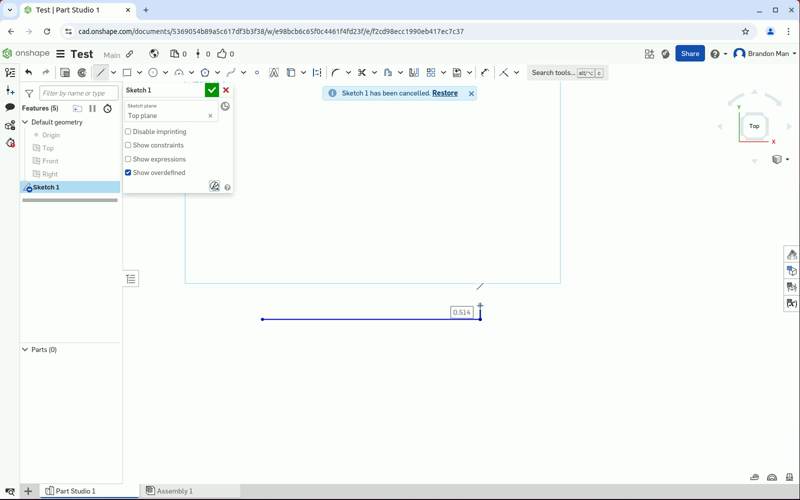
scroll(-6)
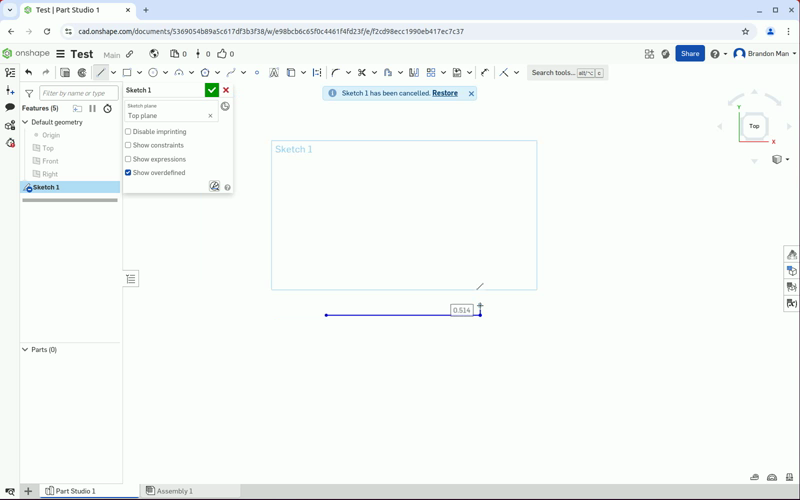
scroll(-6)
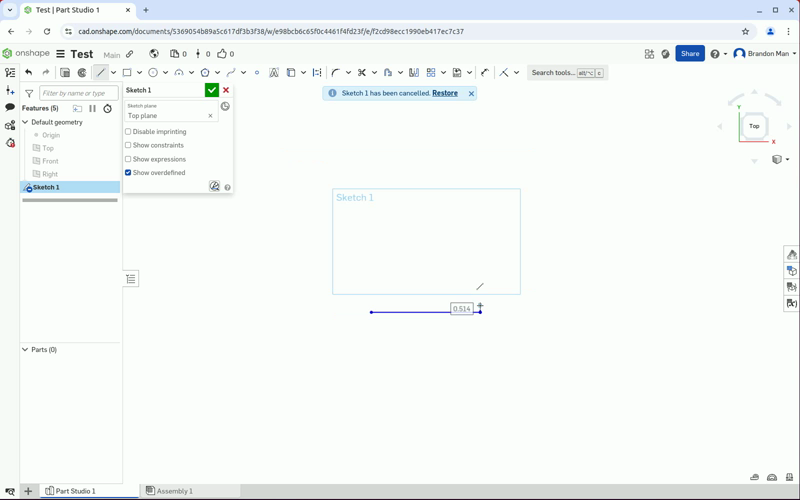
scroll(-6)
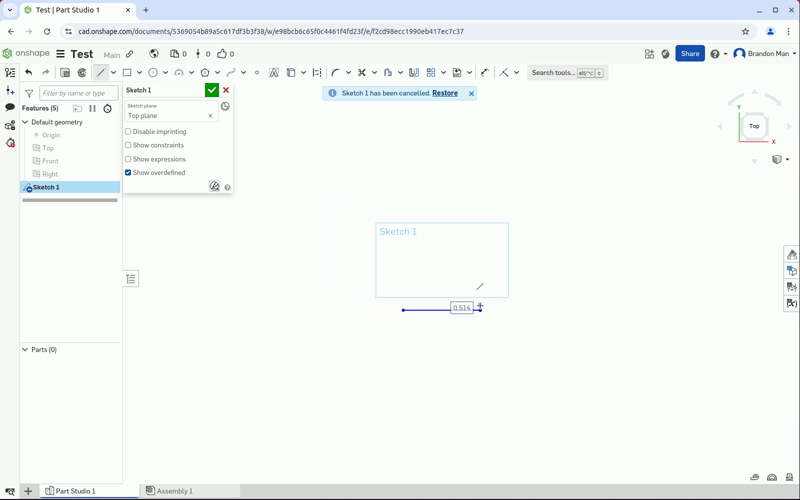
scroll(-6)
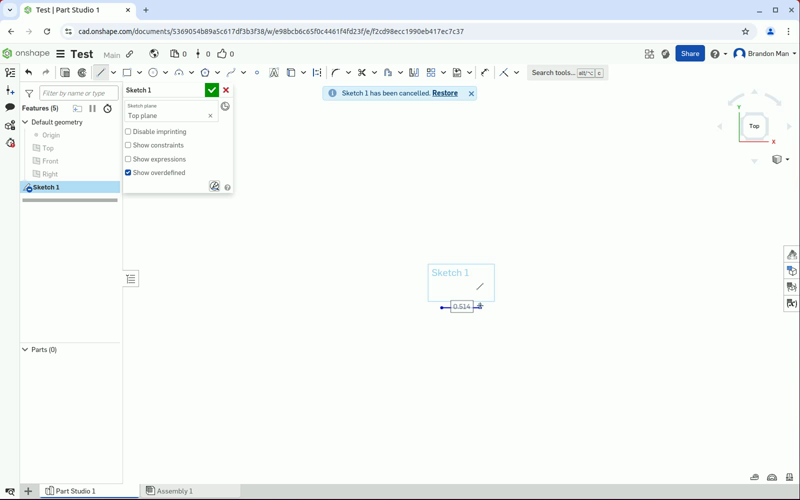
key_up(shift)
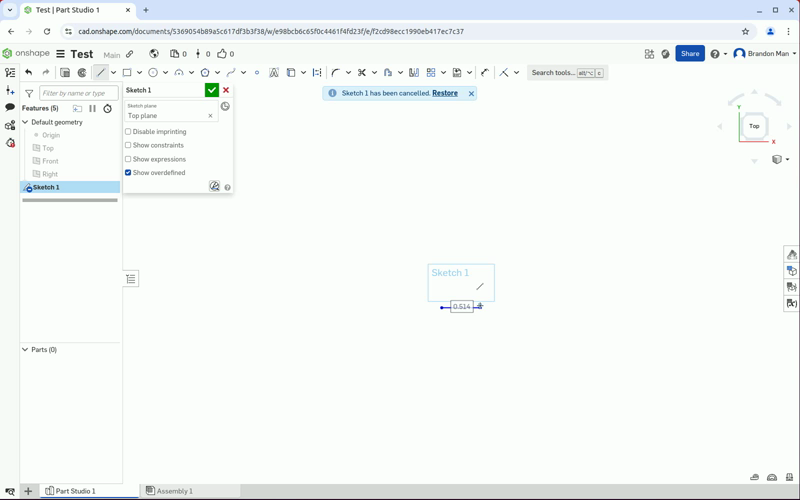
key_down(shift)
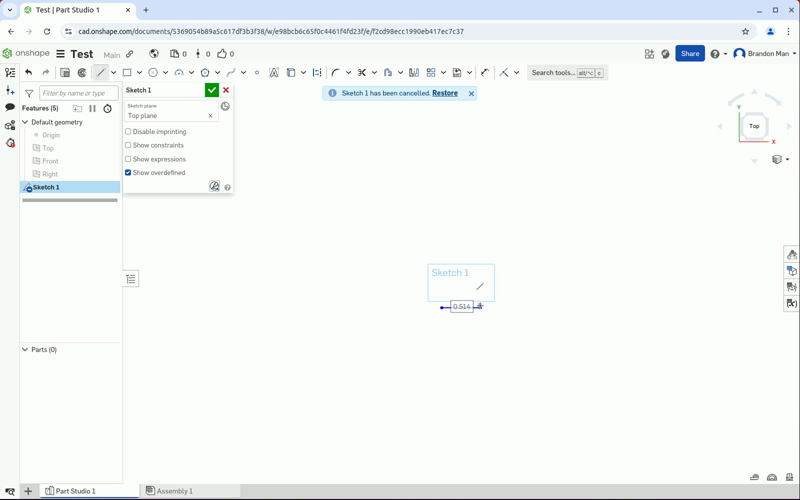
mouse_move(510, 305)
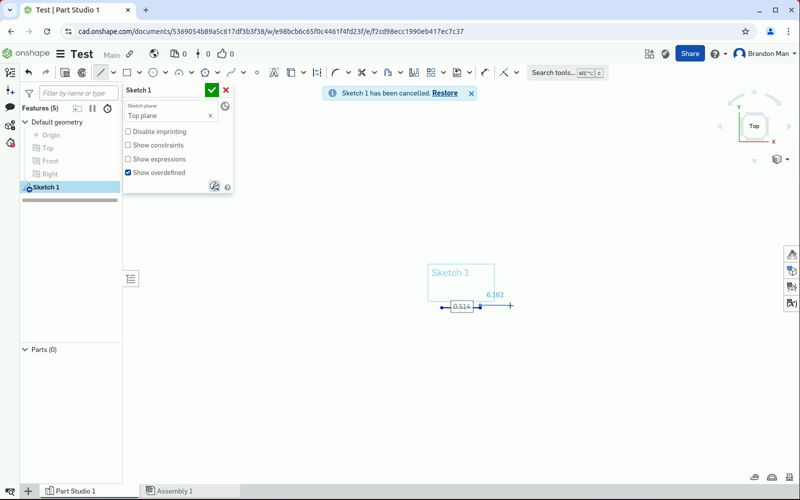
mouse_move(441, 305)
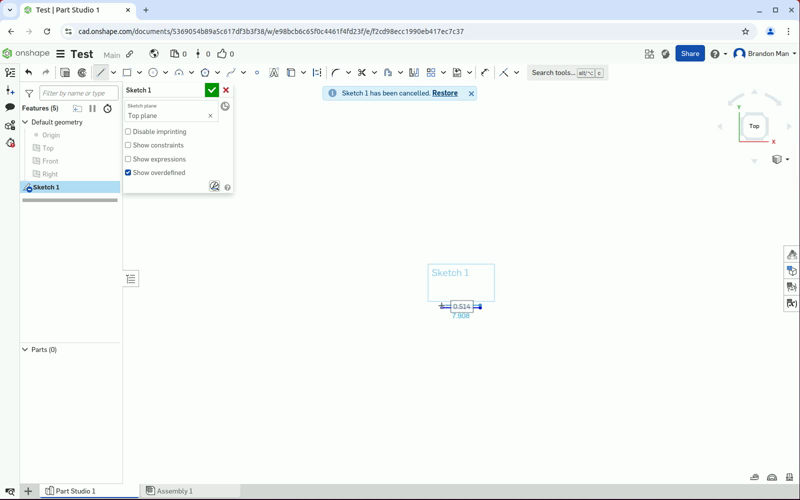
scroll(6)
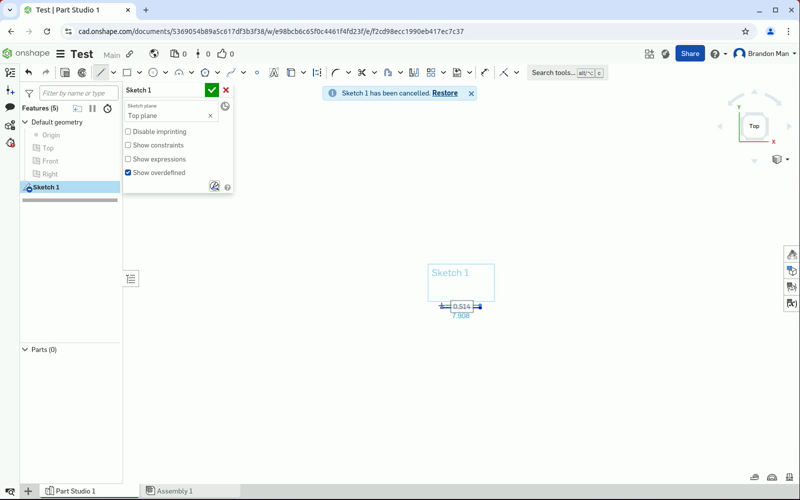
scroll(6)
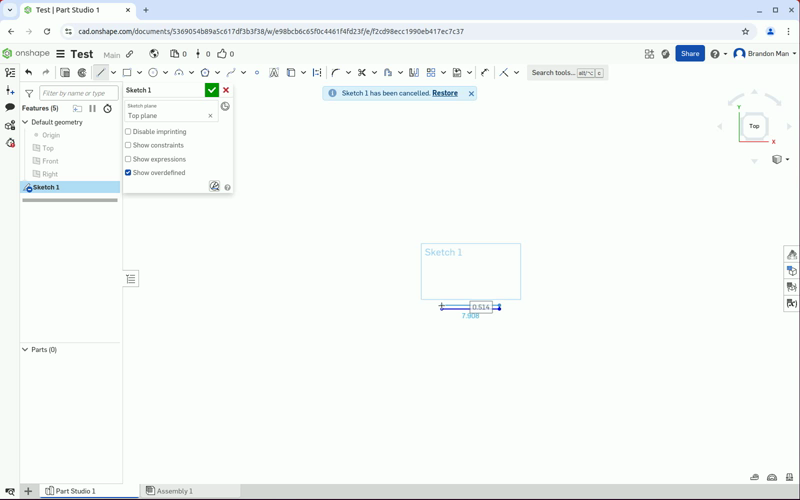
scroll(6)
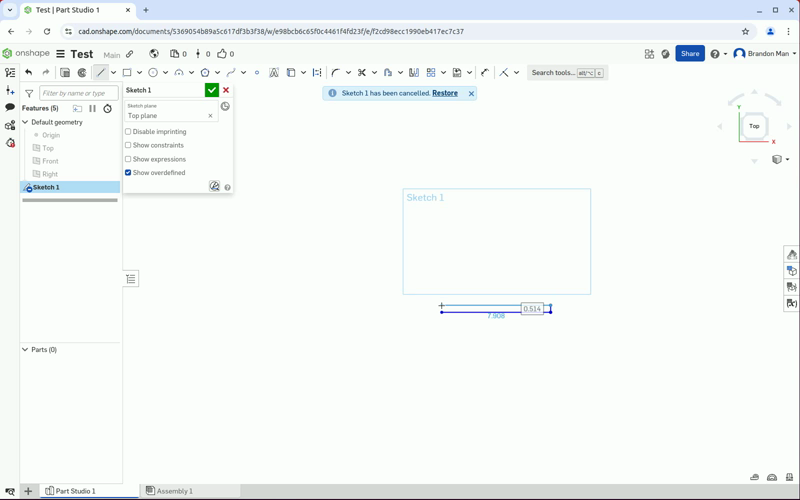
scroll(6)
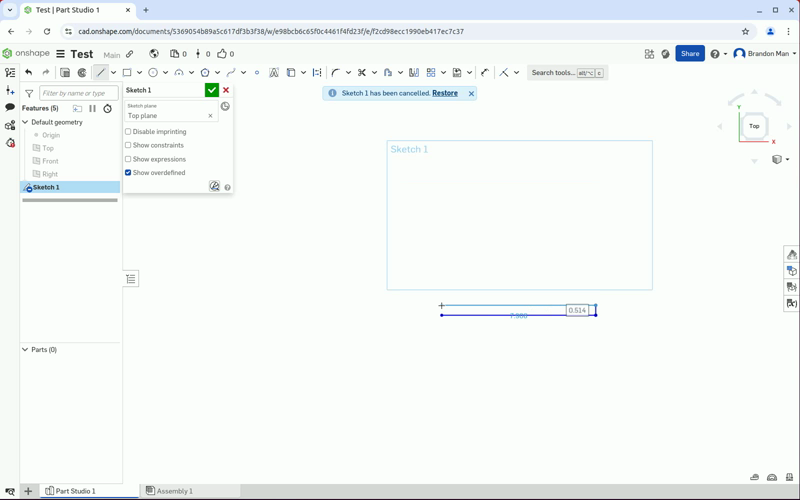
scroll(6)
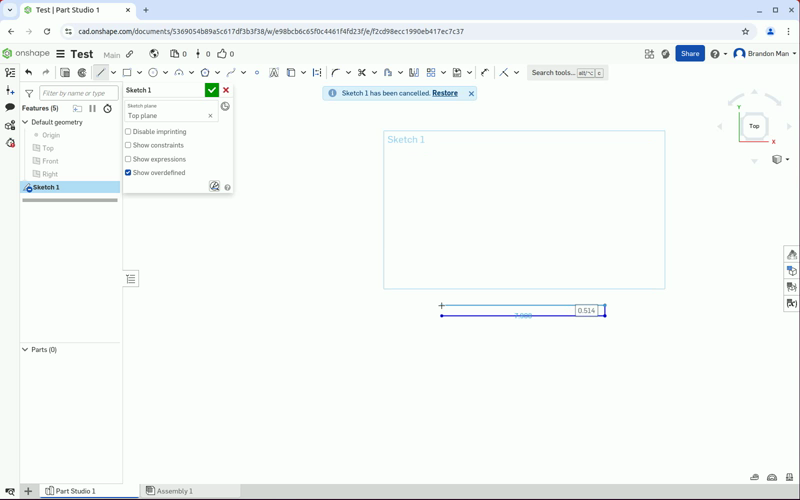
scroll(6)
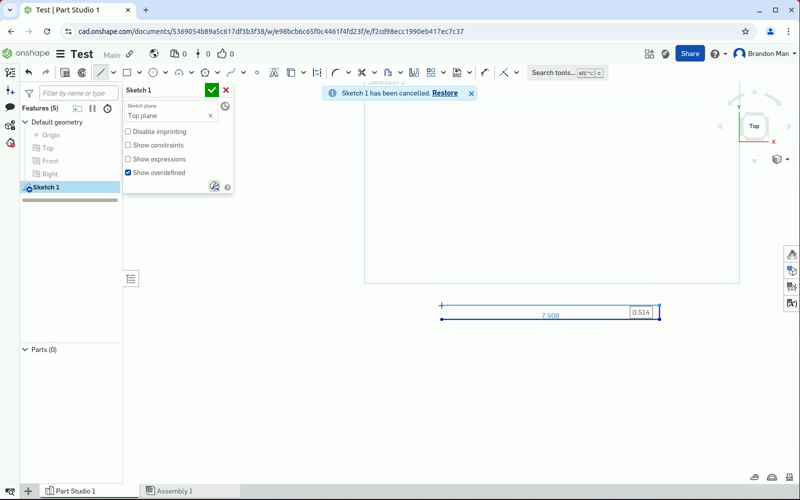
scroll(6)
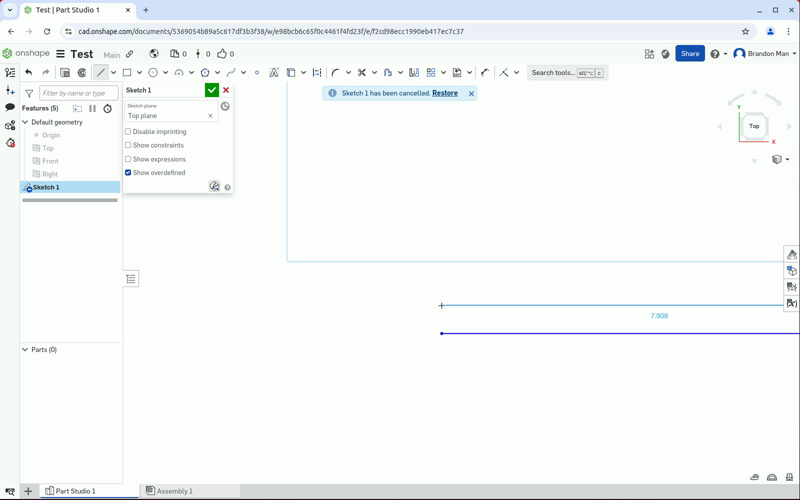
click(441, 305)
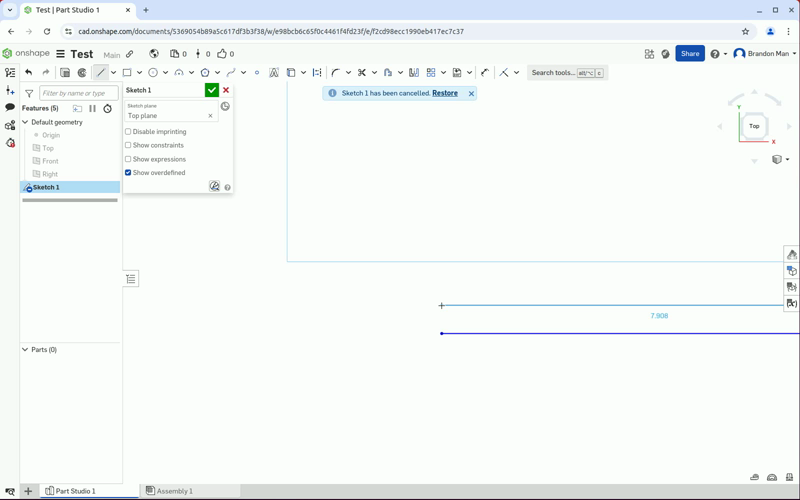
scroll(-6)
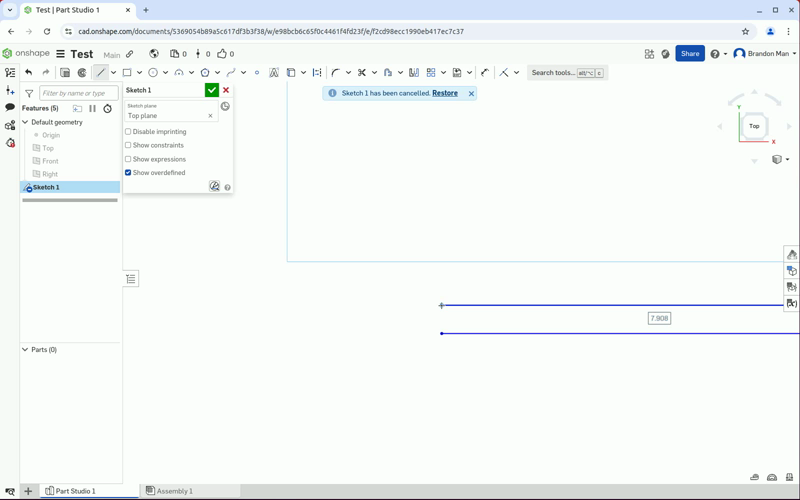
scroll(-6)
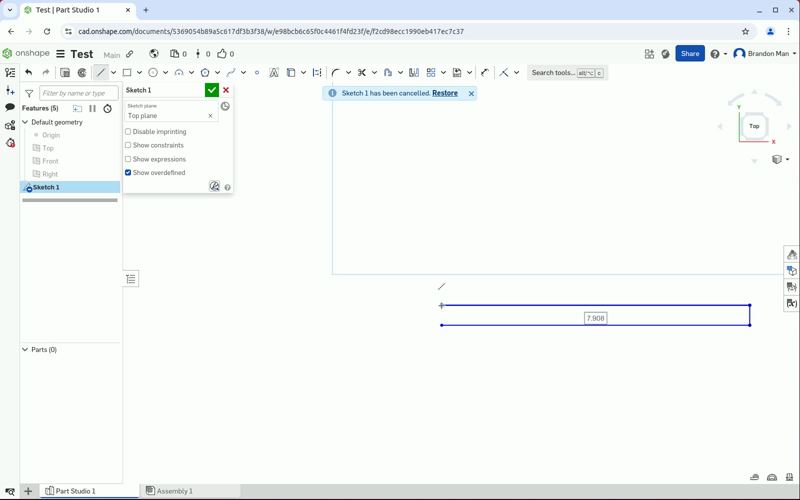
scroll(-6)
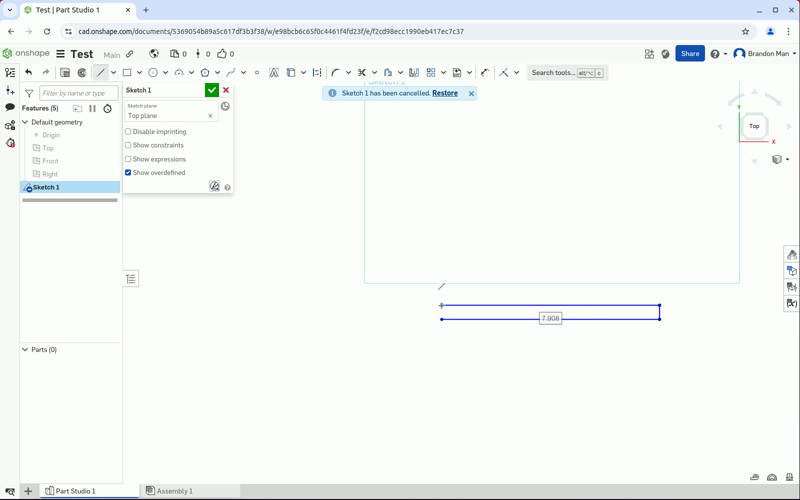
scroll(-6)
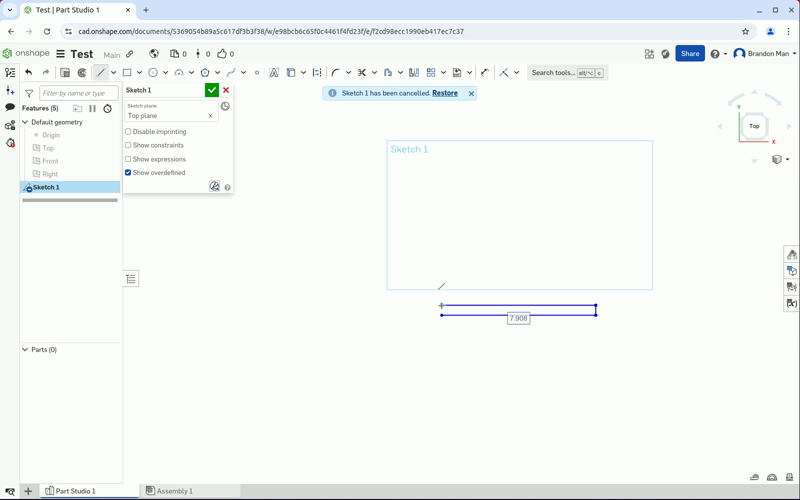
scroll(-6)
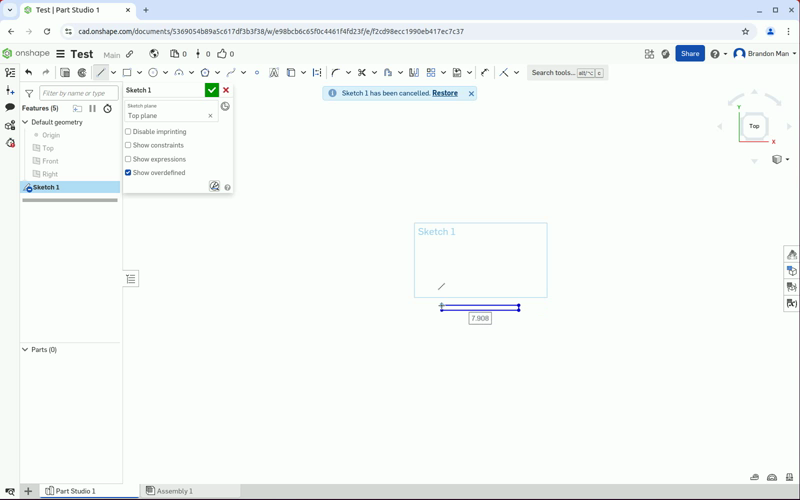
scroll(-6)
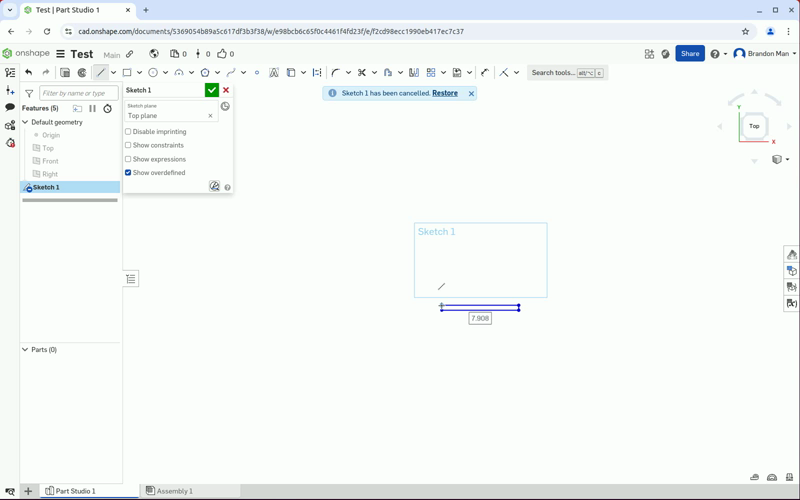
scroll(-6)
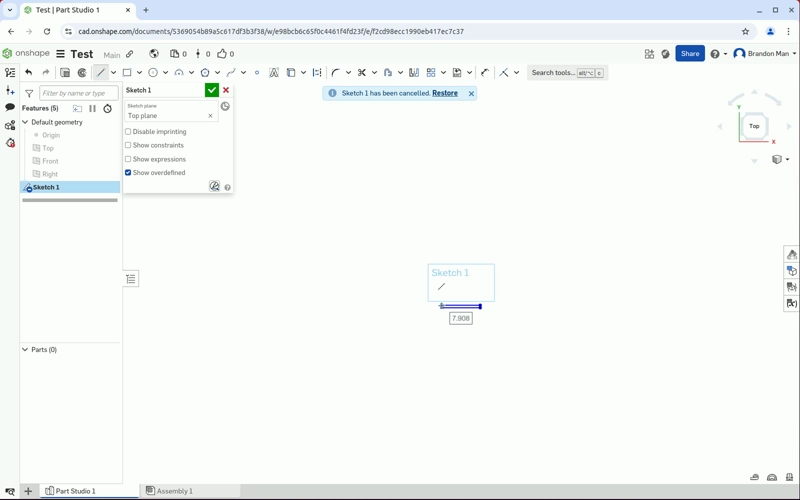
key_up(shift)
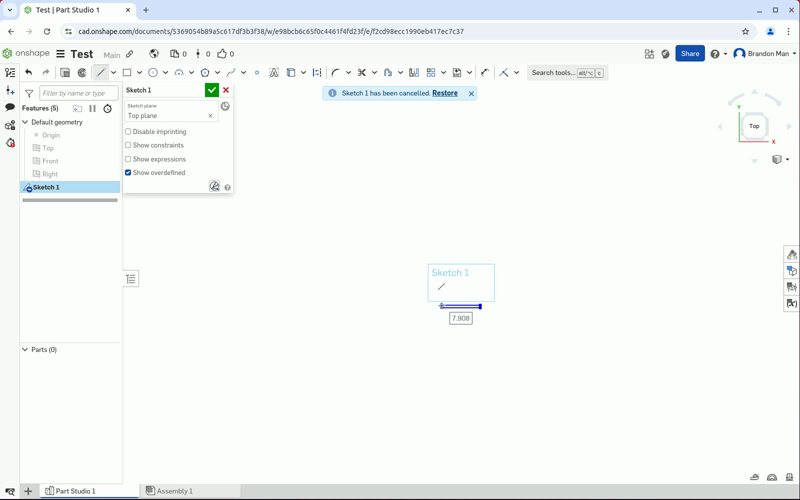
mouse_move(471, 305)
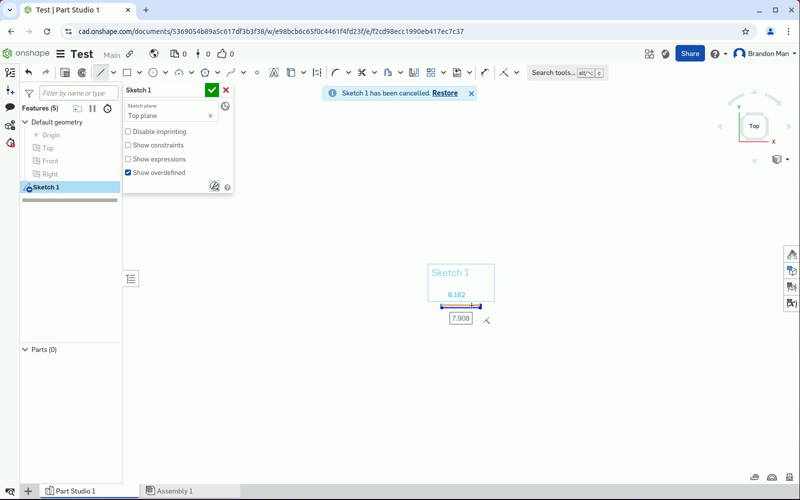
key_down(shift)
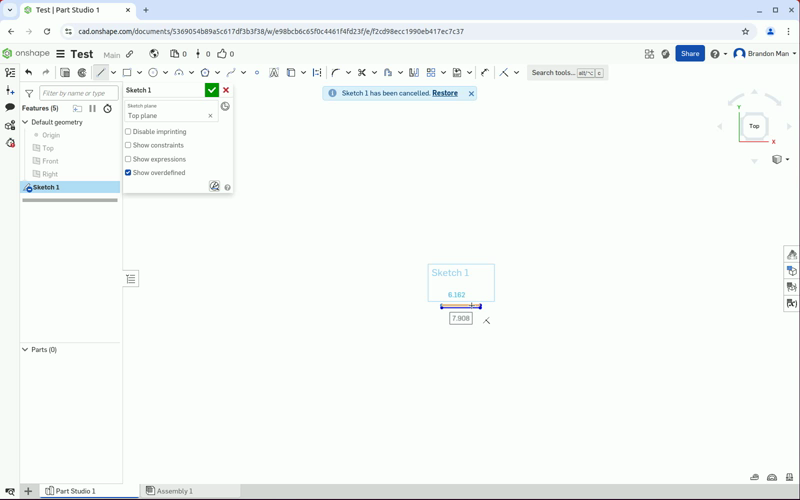
mouse_move(441, 307)
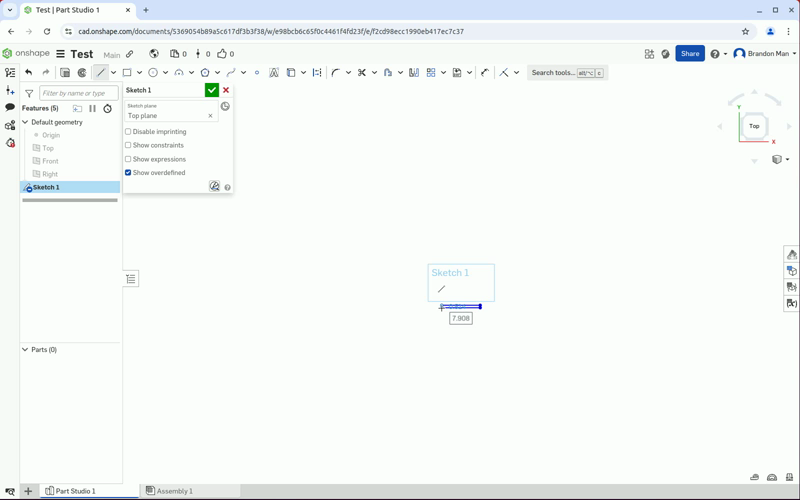
scroll(6)
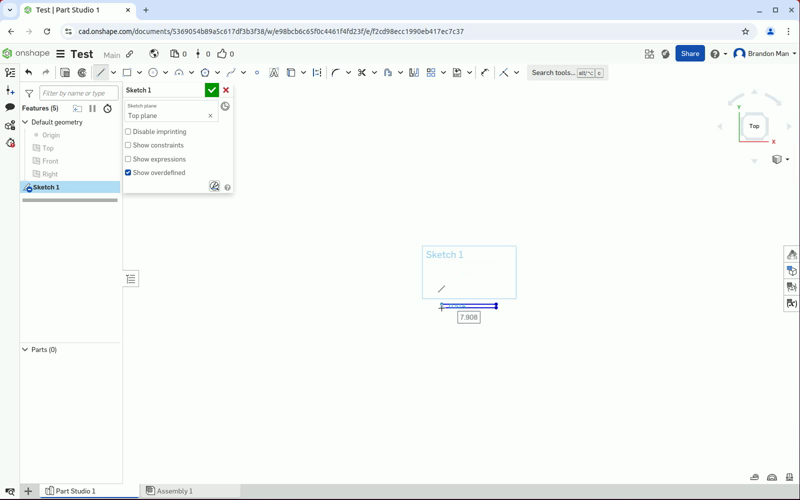
scroll(6)
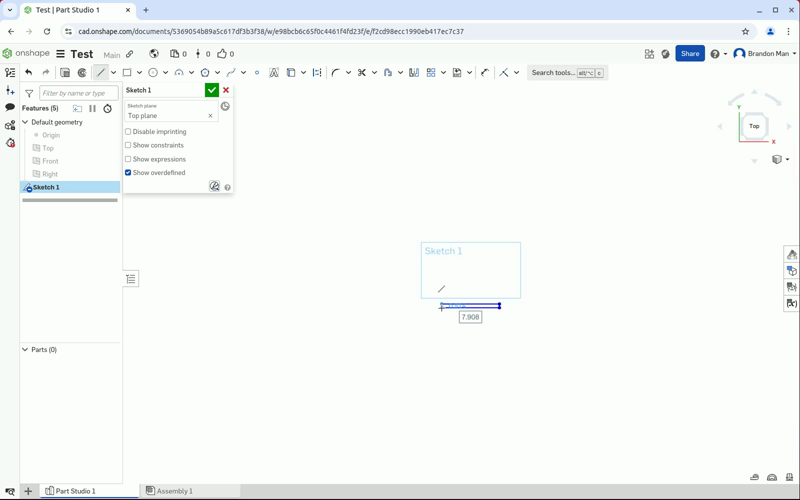
scroll(6)
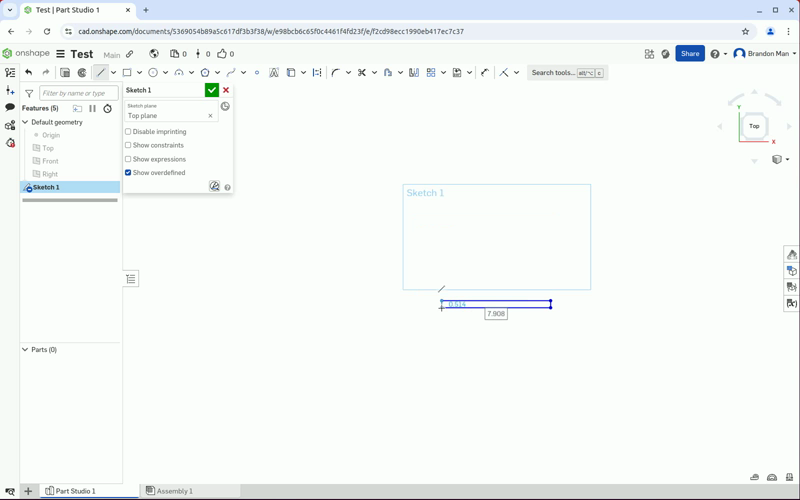
scroll(6)
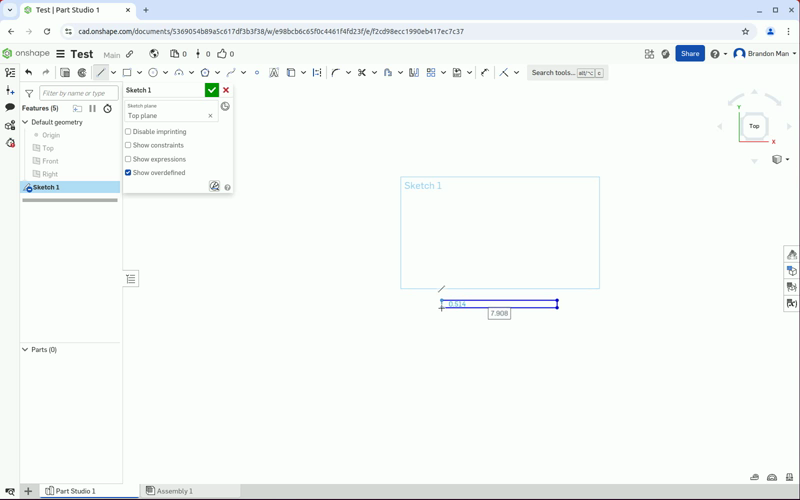
scroll(6)
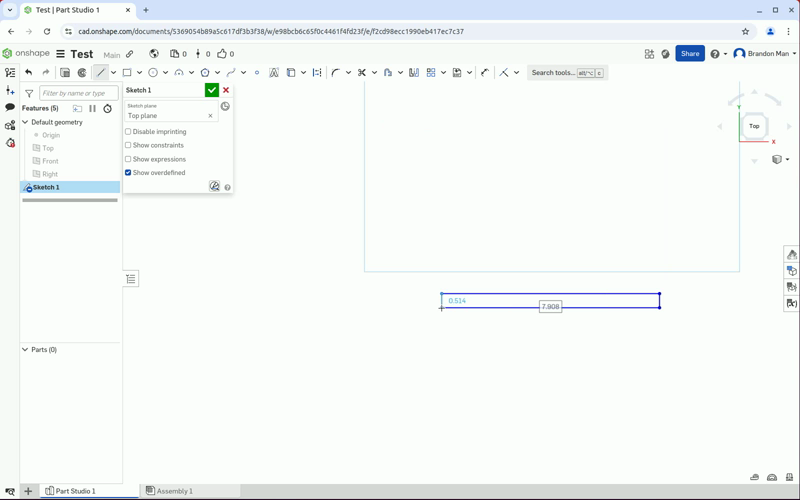
scroll(6)
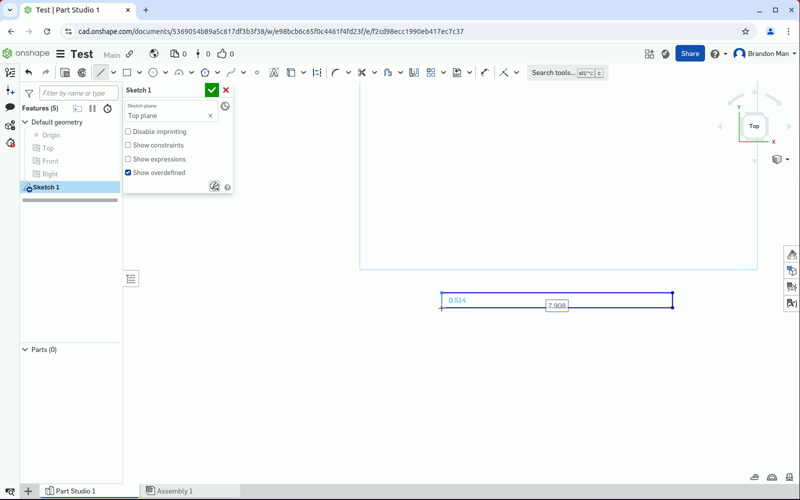
scroll(6)
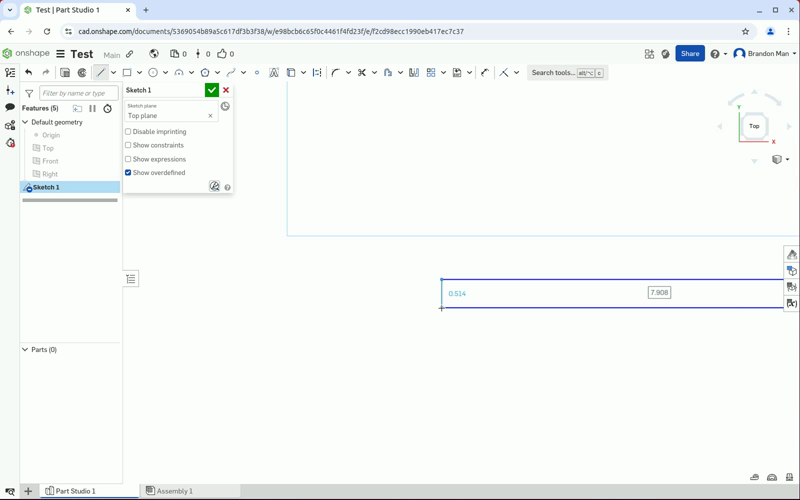
key_up(shift)
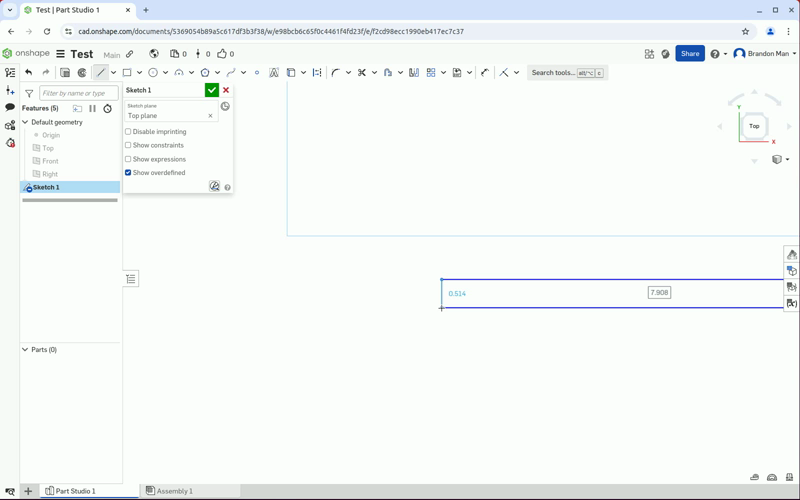
click(441, 307)
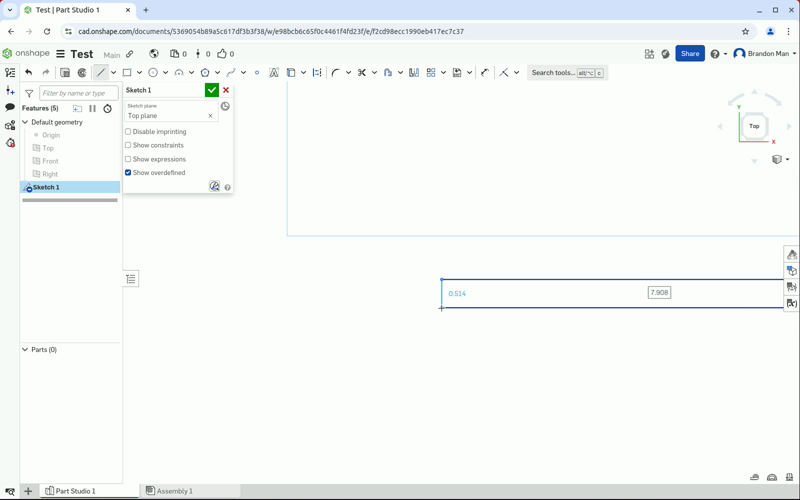
scroll(-6)
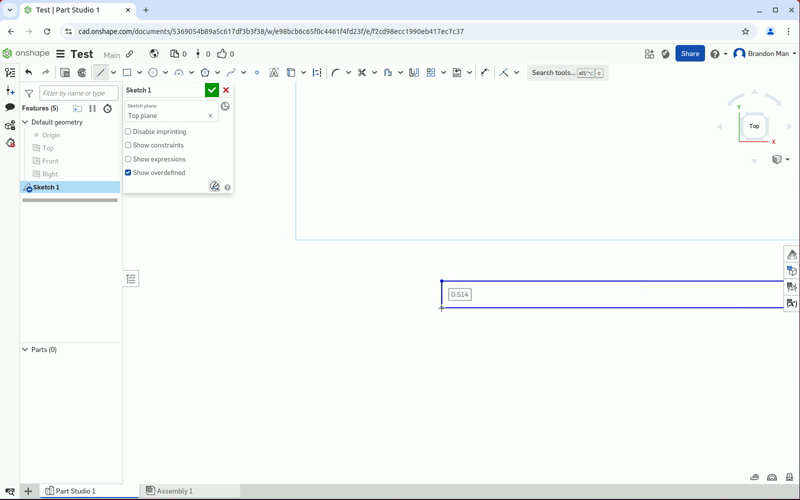
scroll(-6)
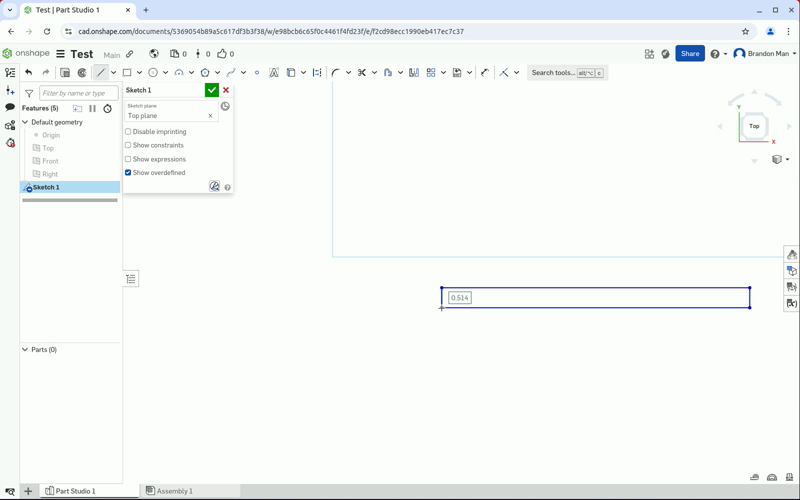
scroll(-6)
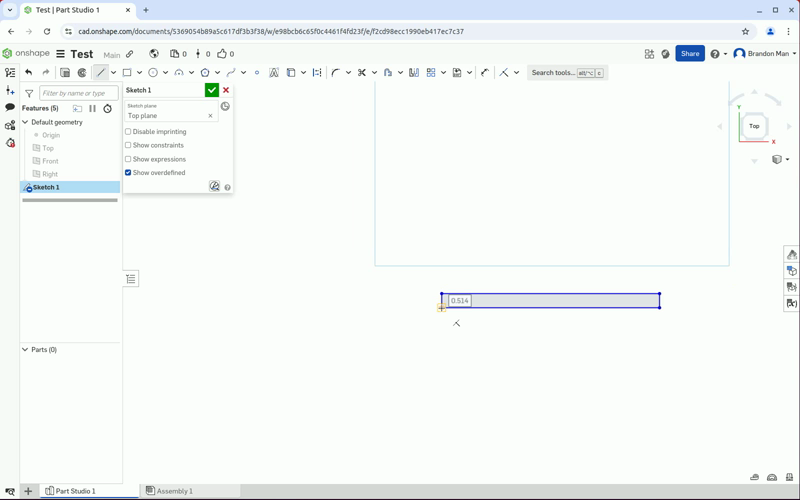
scroll(-6)
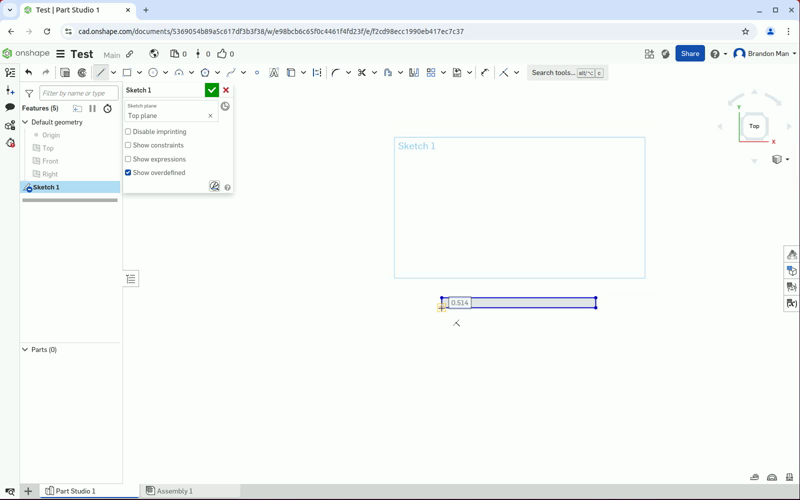
scroll(-6)
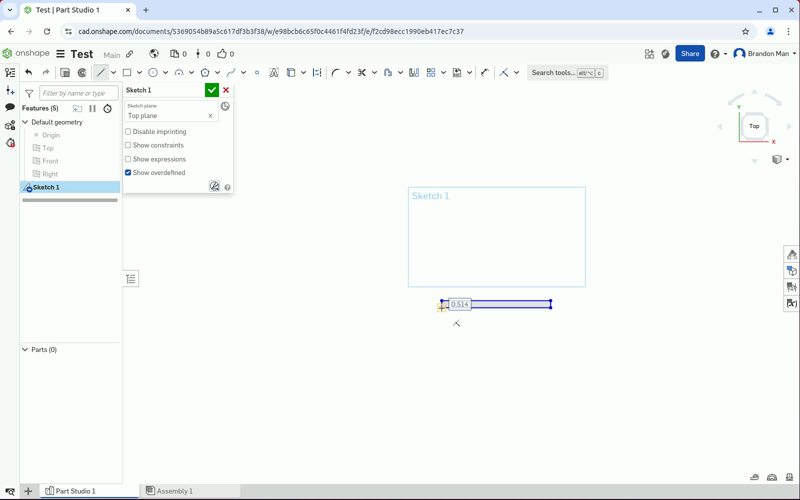
scroll(-6)
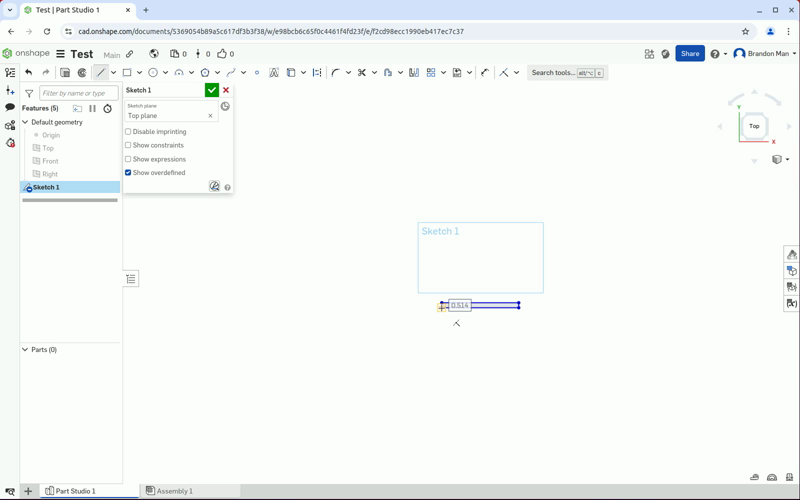
scroll(-6)
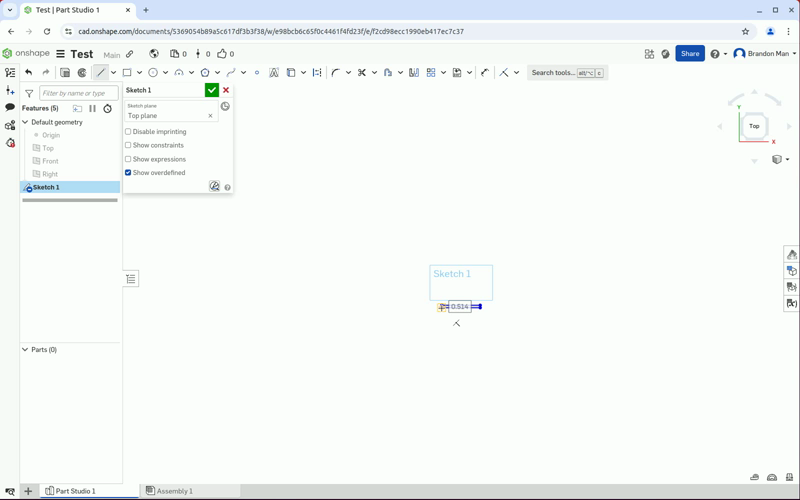
key(esc)
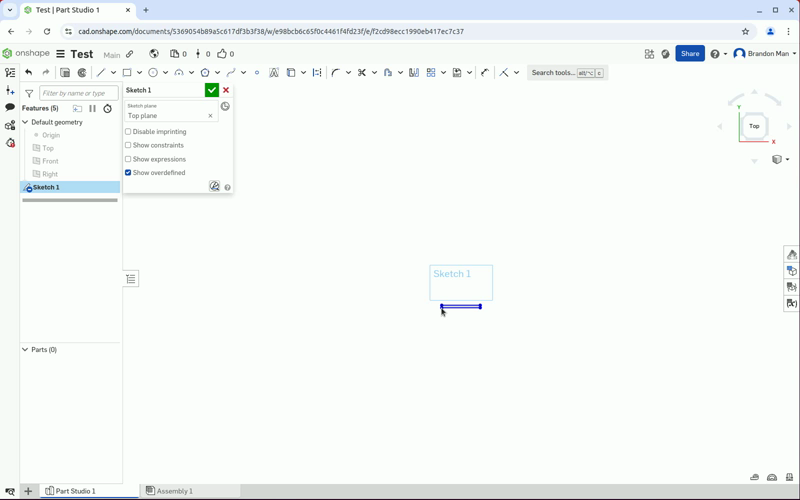
mouse_move(477, 306)
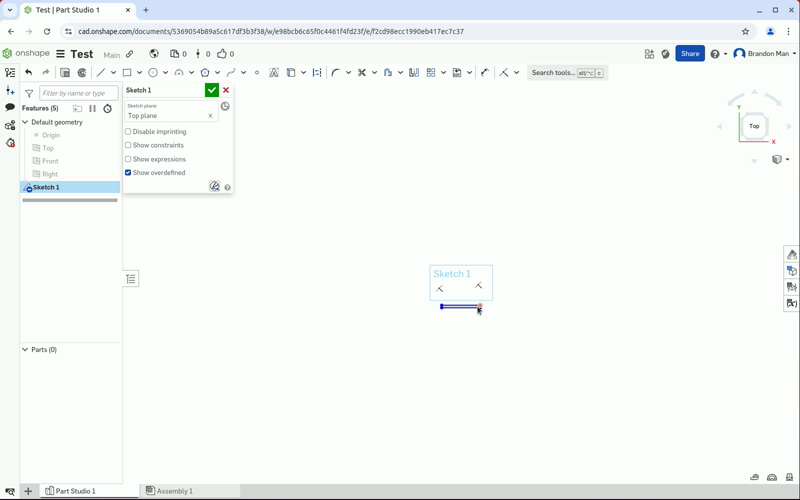
scroll(6)
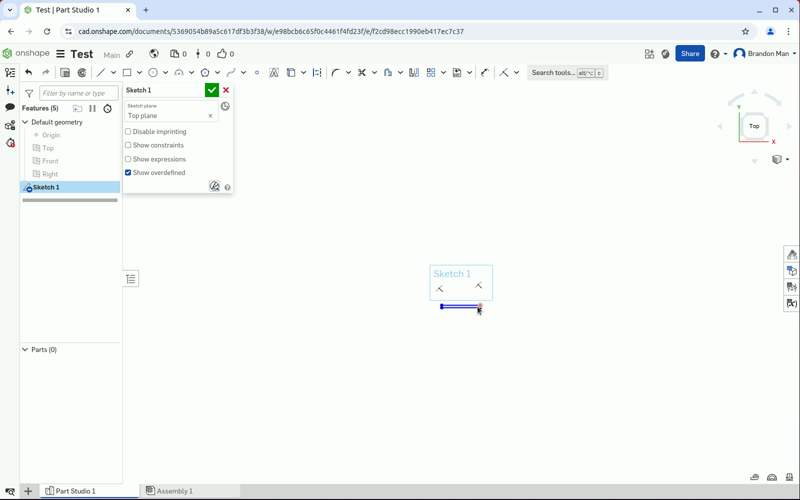
scroll(6)
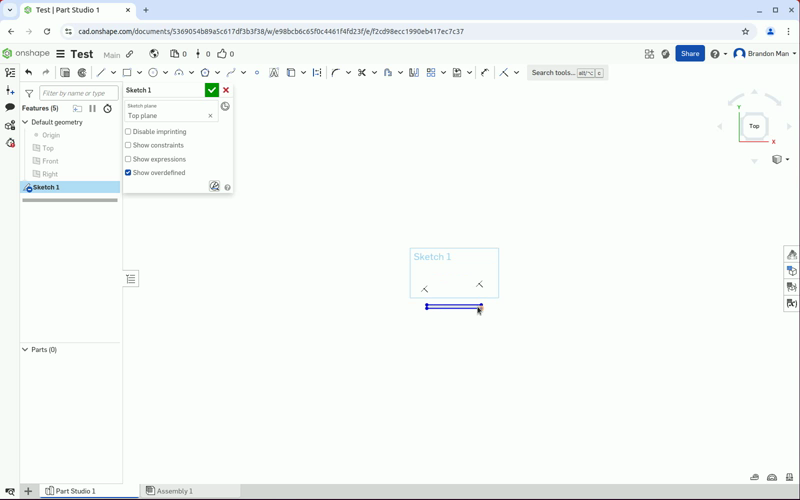
scroll(6)
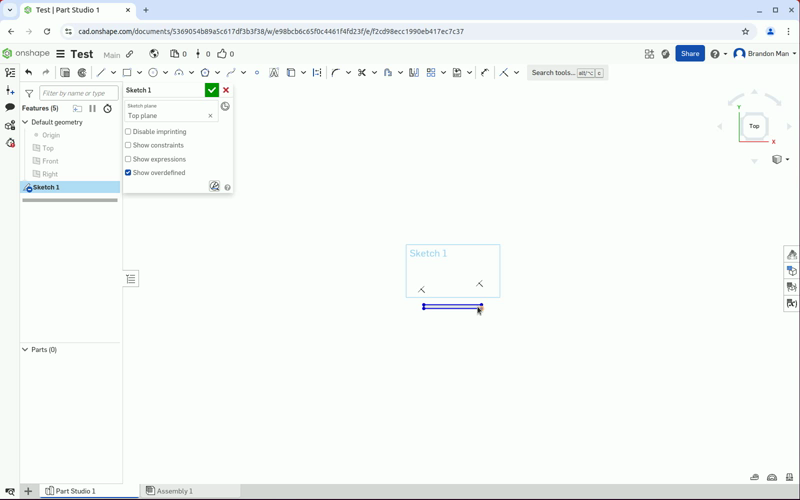
scroll(6)
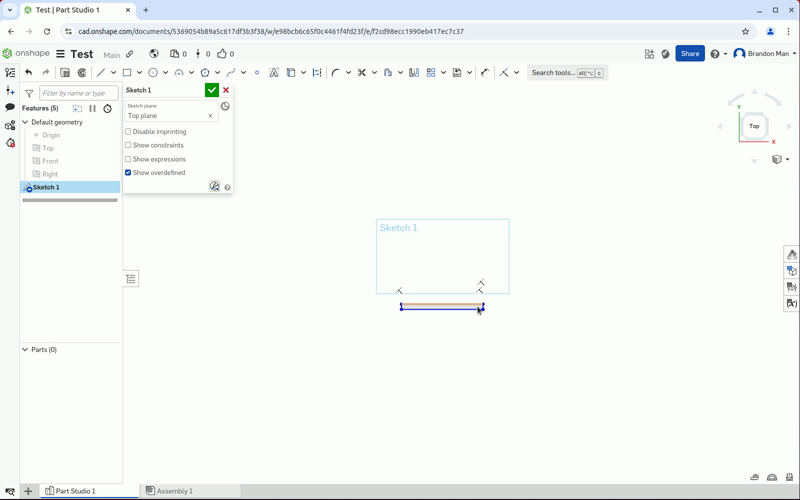
scroll(6)
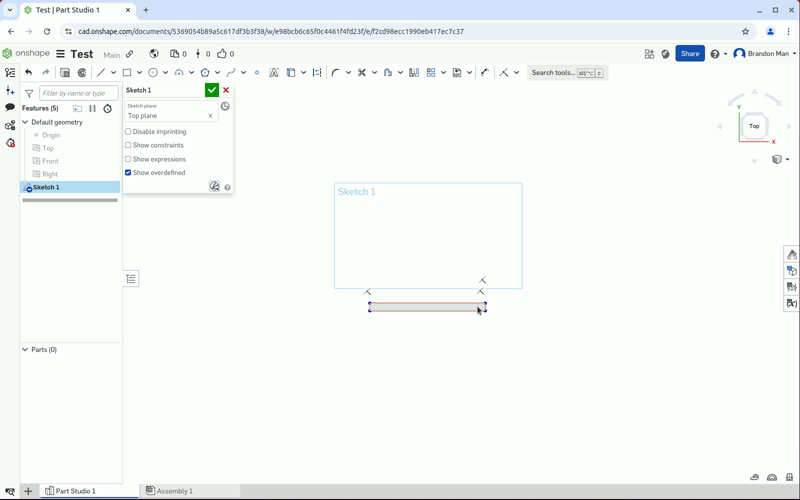
scroll(6)
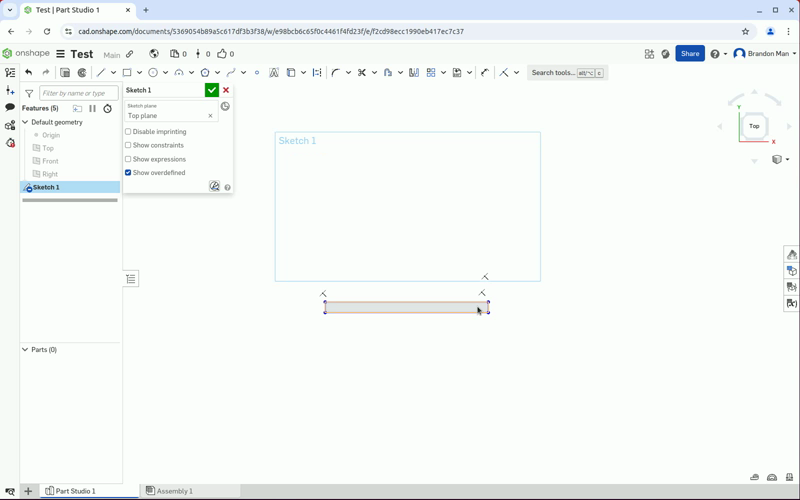
scroll(6)
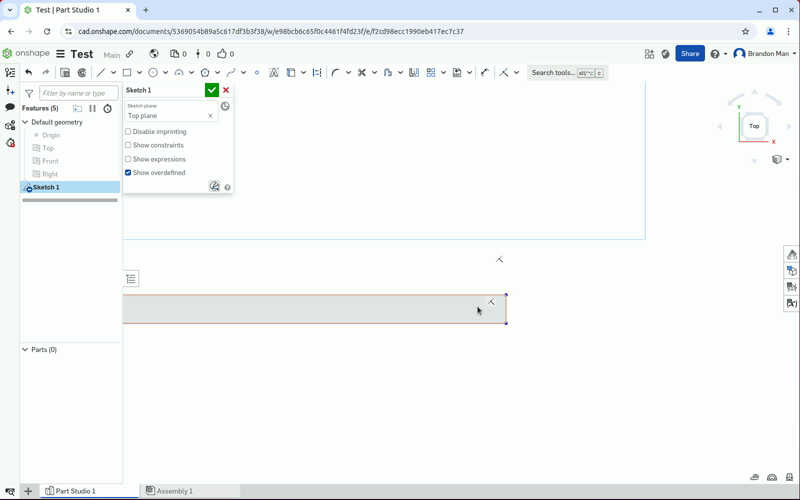
click(477, 306)
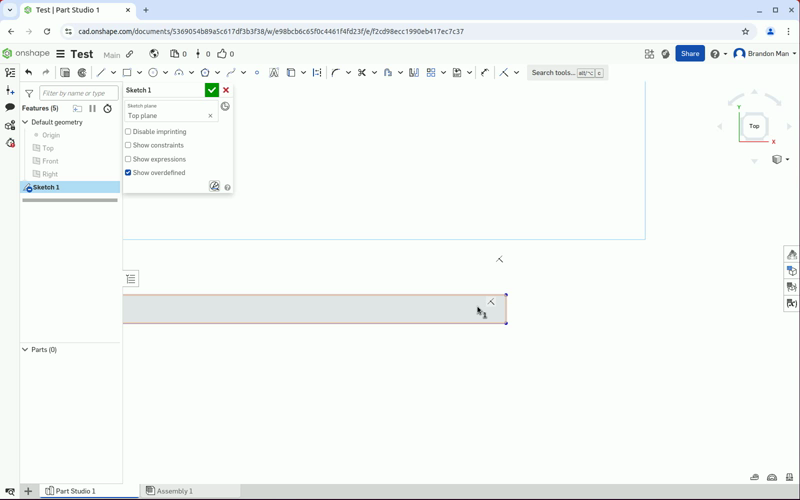
scroll(-6)
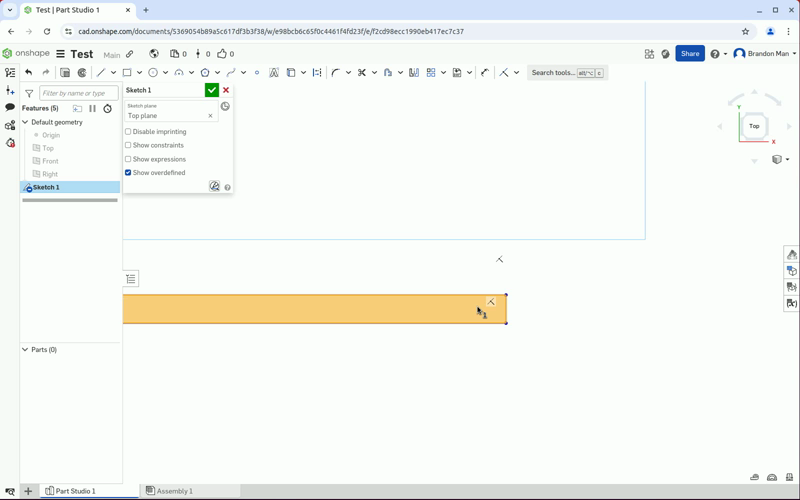
scroll(-6)
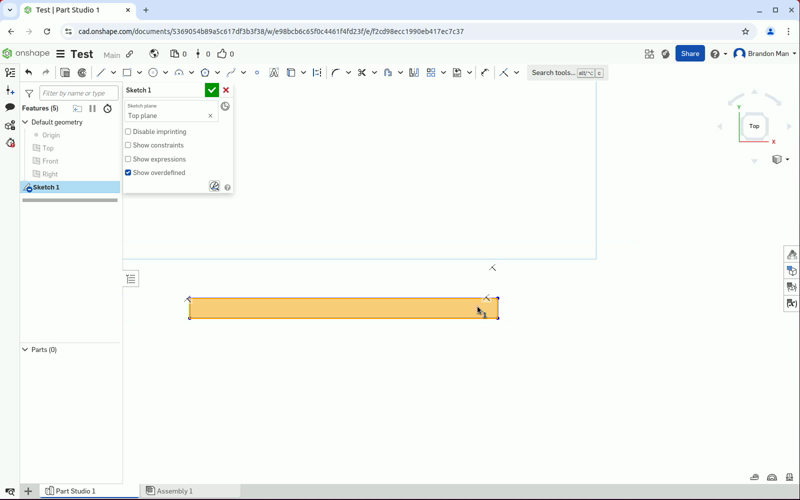
scroll(-6)
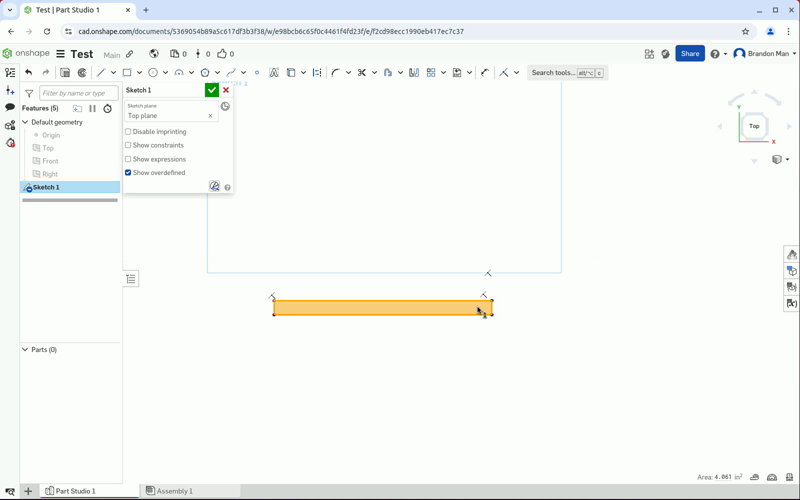
scroll(-6)
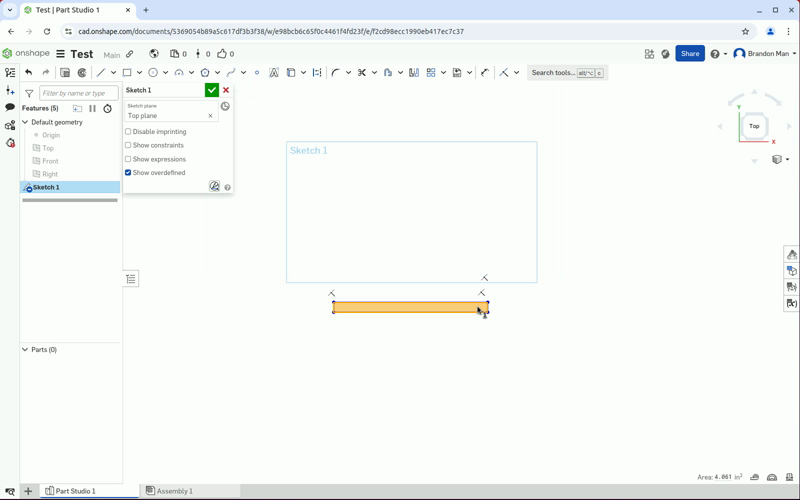
scroll(-6)
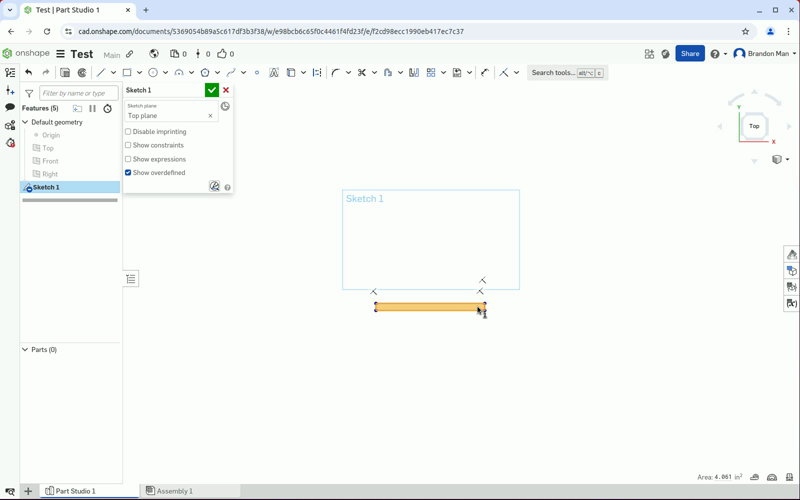
scroll(-6)
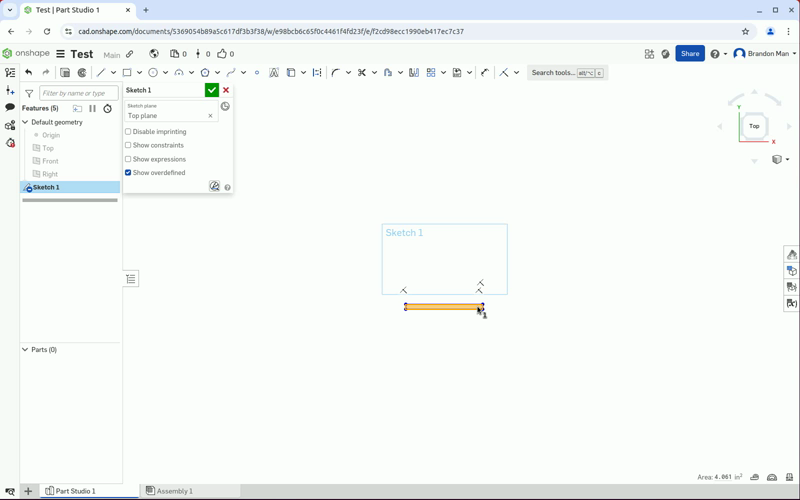
scroll(-6)
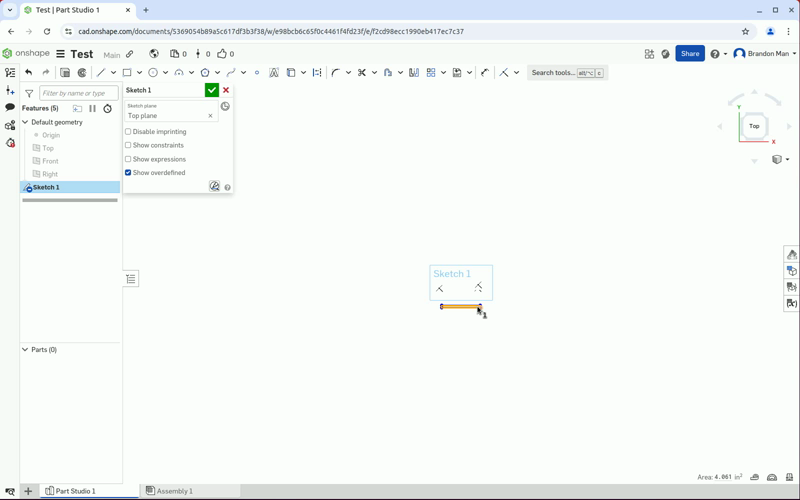
mouse_move(73, 352)
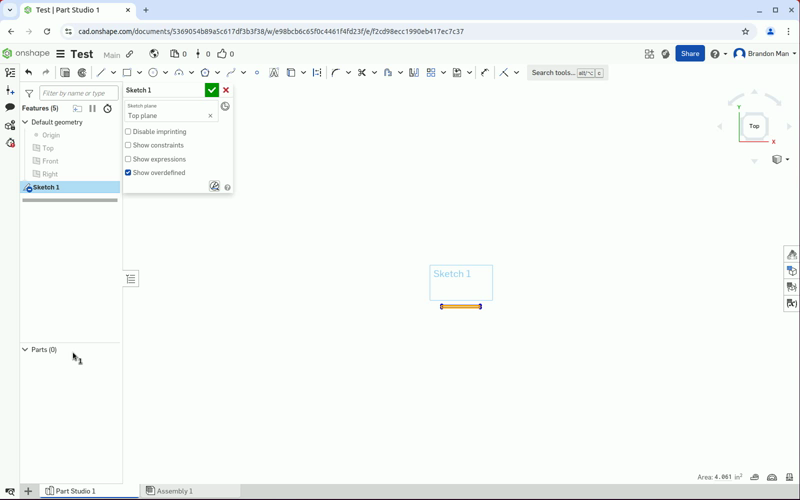
key(shift+y)
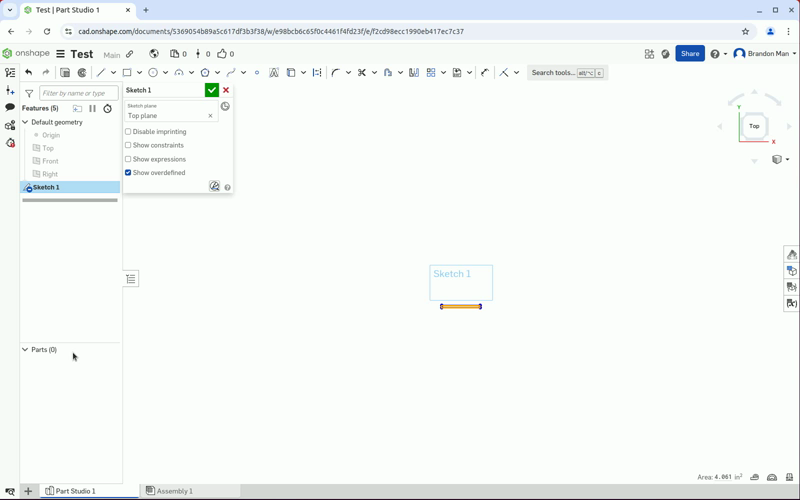
key(shift+e)
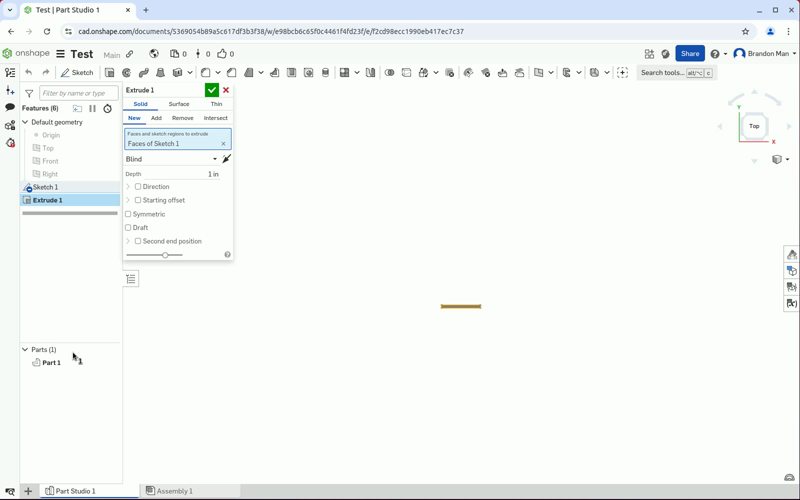
mouse_move(143, 106)
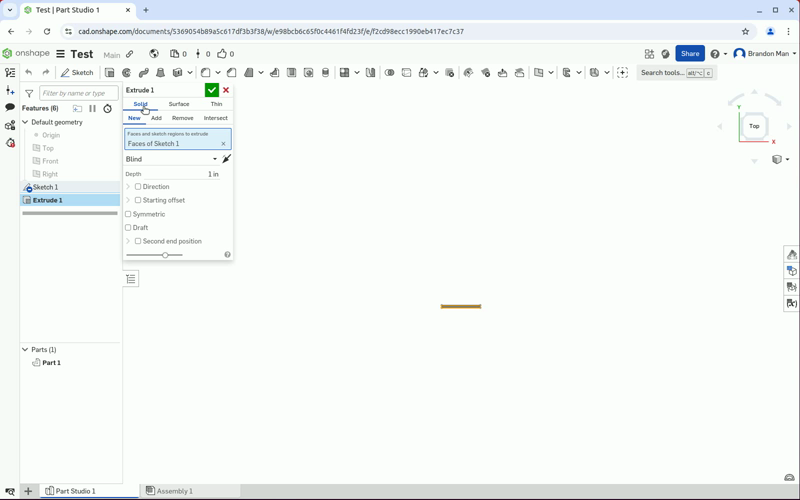
click(143, 106)
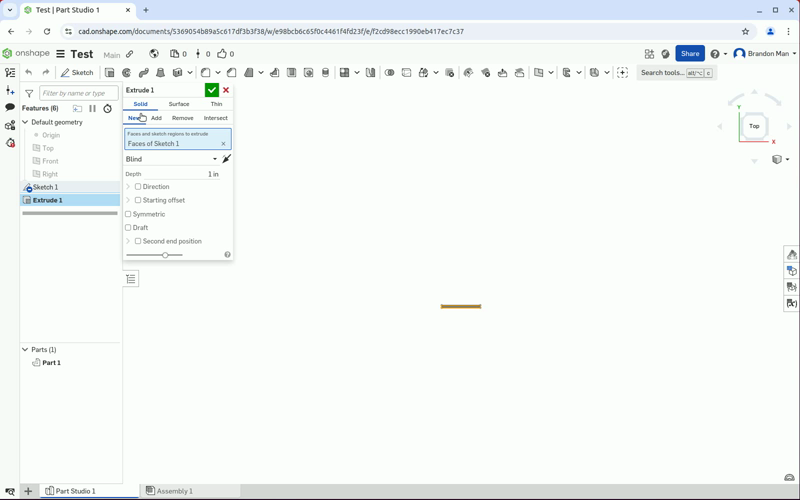
mouse_move(137, 120)
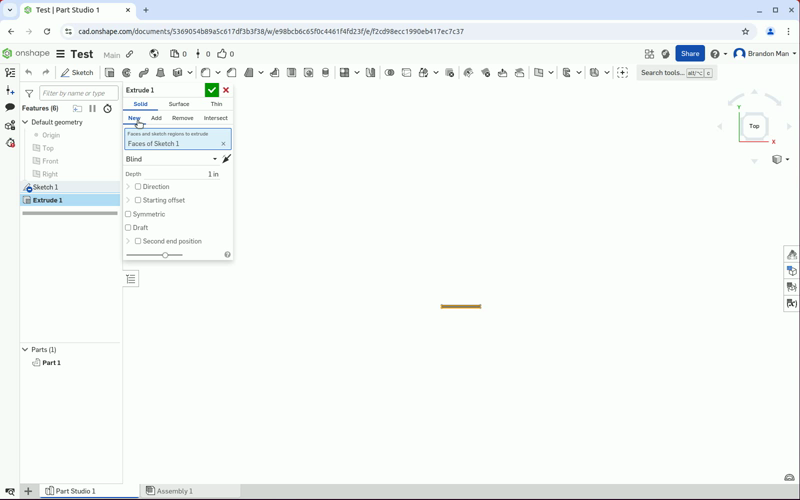
click(137, 120)
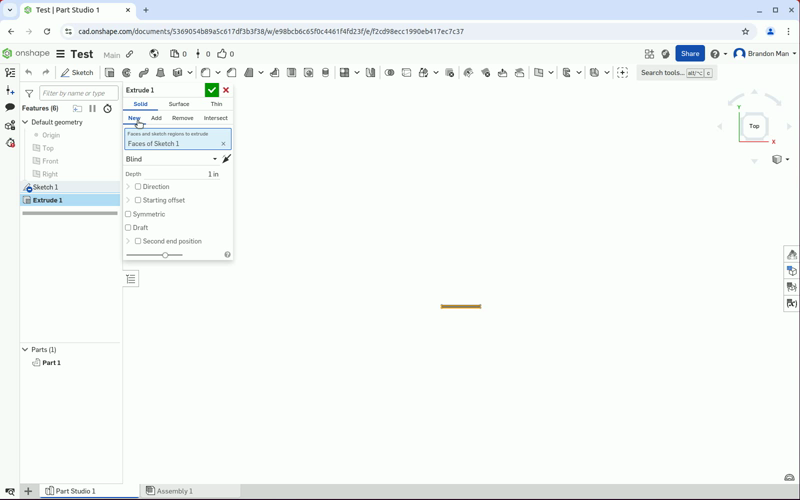
key(tab, 4)
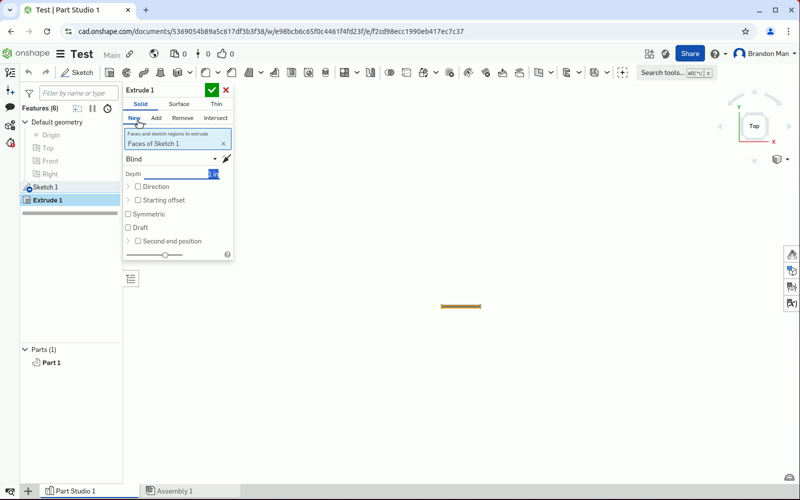
text(23.108)
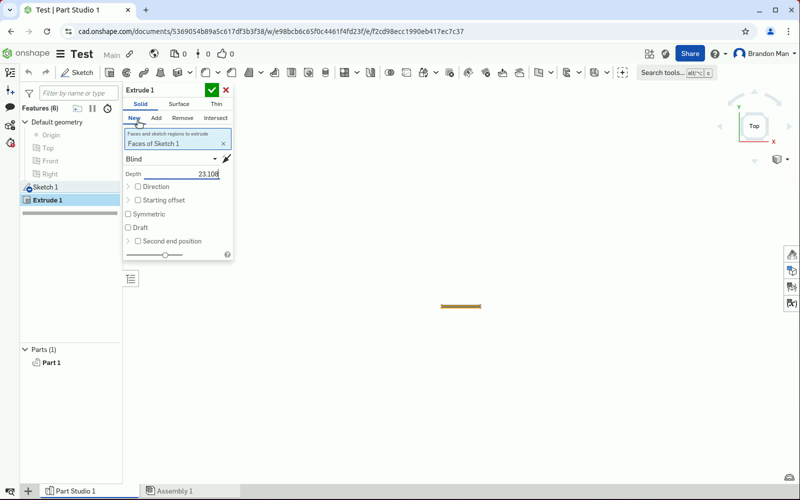
key(enter)
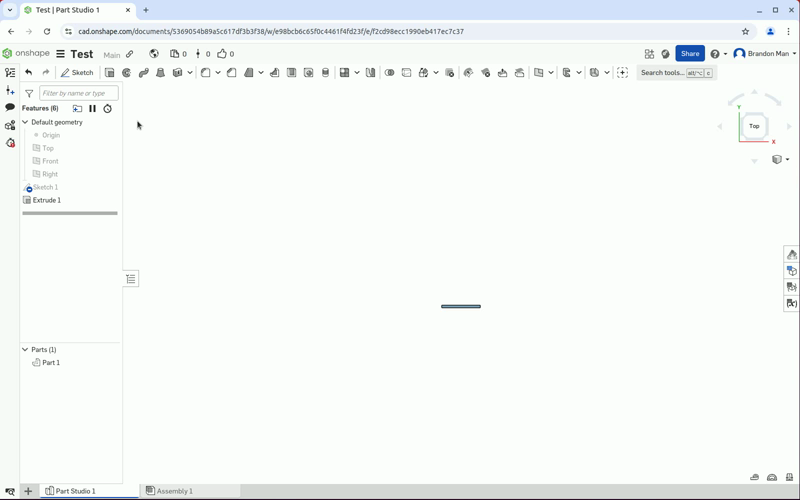
key(shift+h)
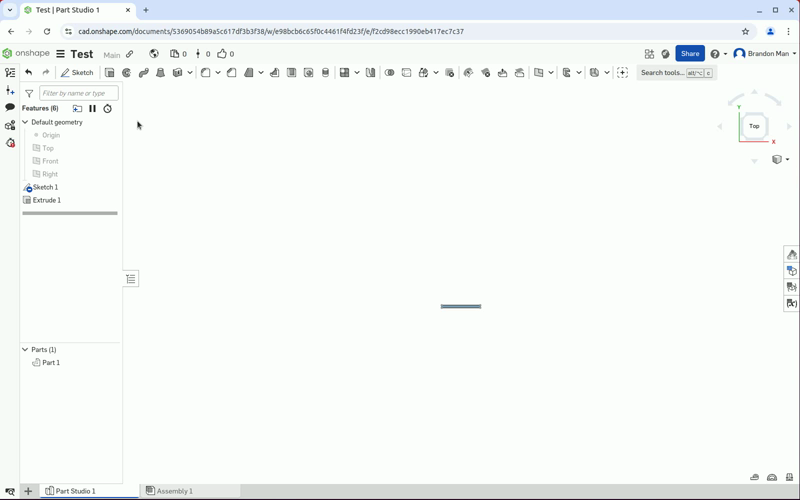
key(shift+h)
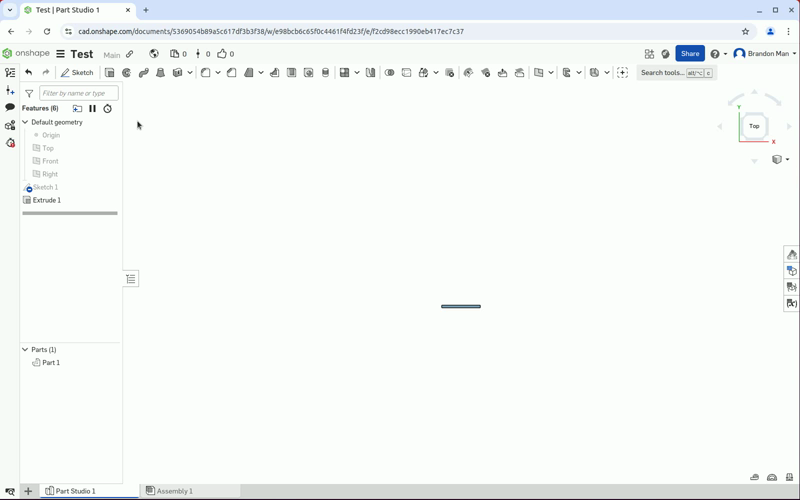
mouse_move(73, 189)
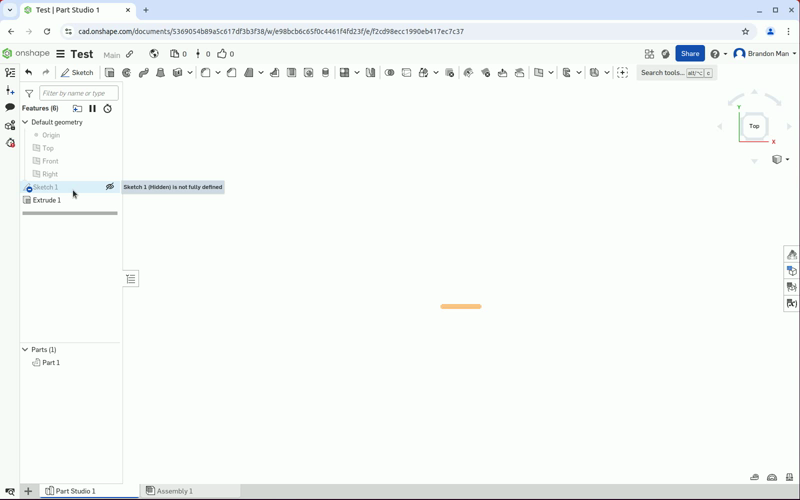
click(73, 189)
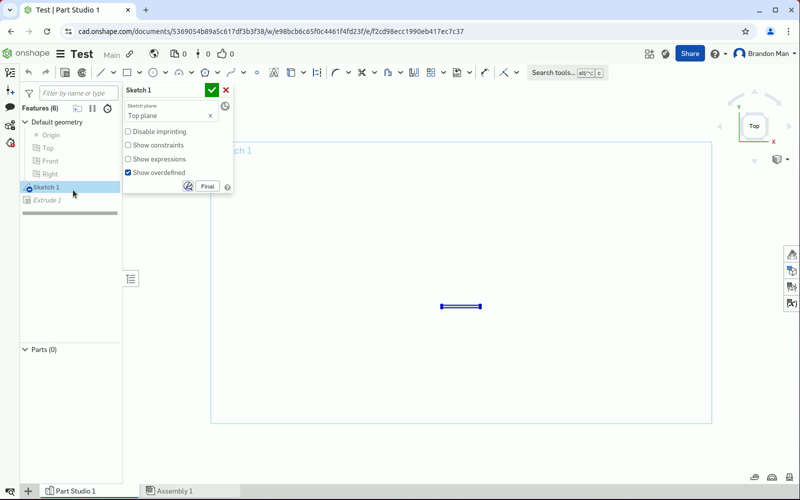
mouse_move(229, 92)
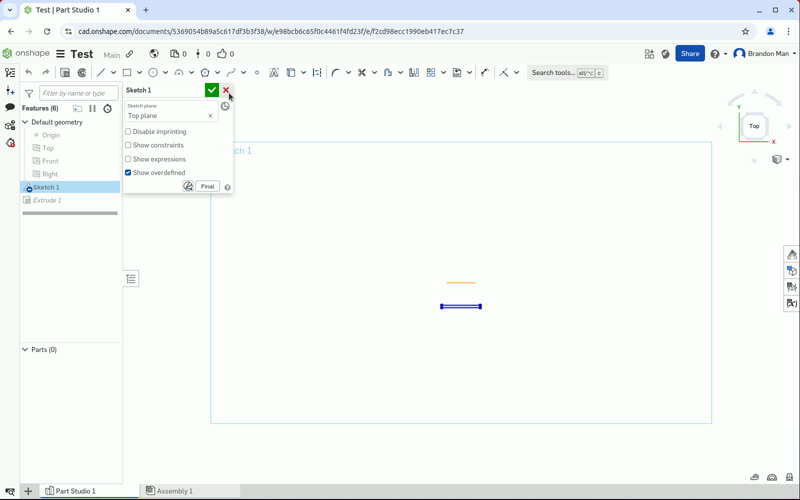
click(229, 92)
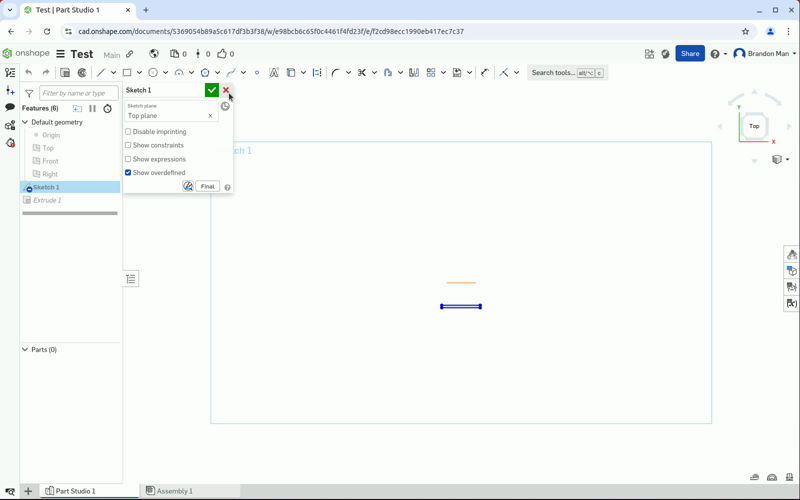
key(shift+s)
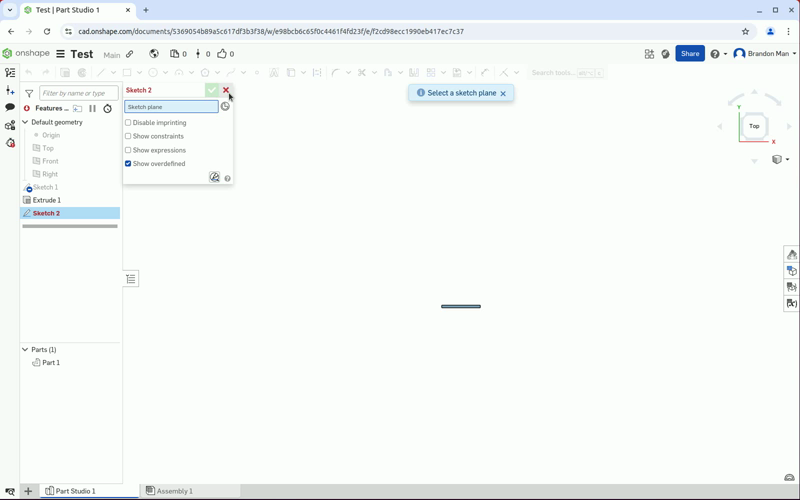
mouse_move(73, 150)
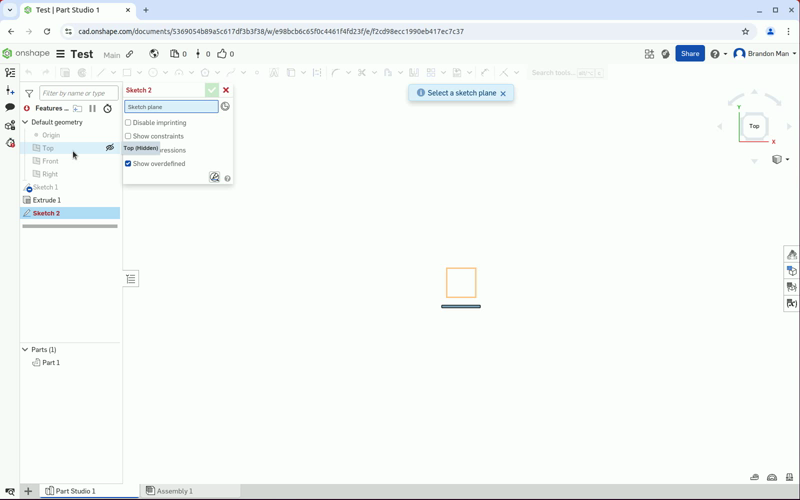
click(73, 150)
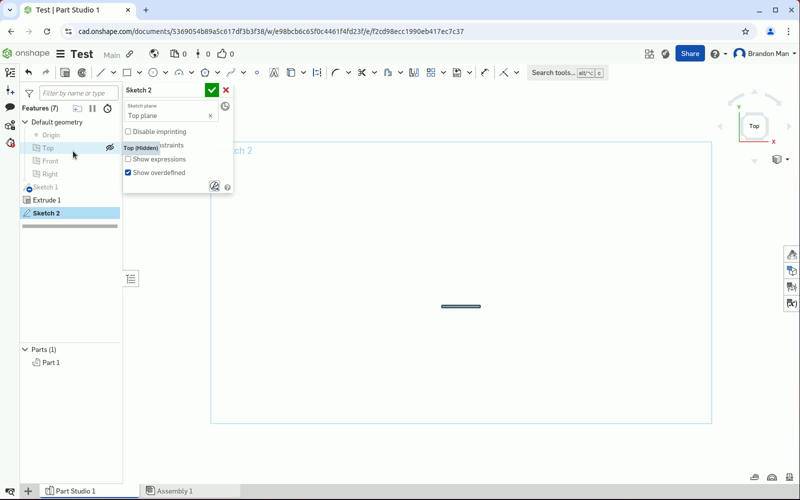
mouse_move(73, 352)
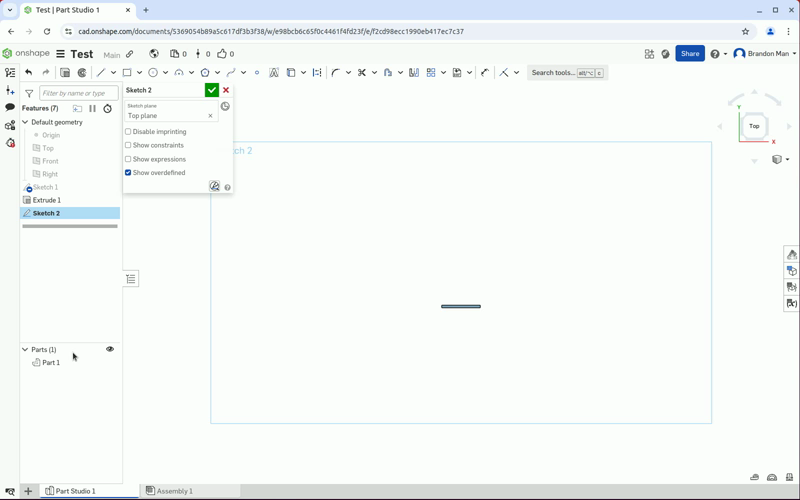
key(y)
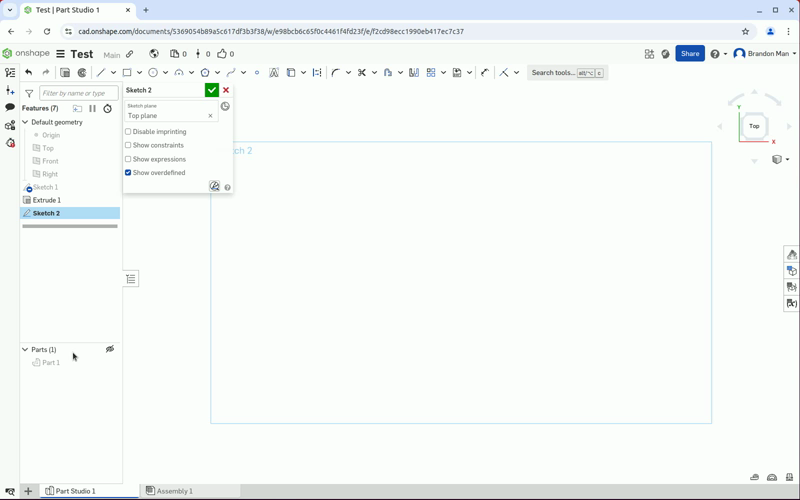
key(l)
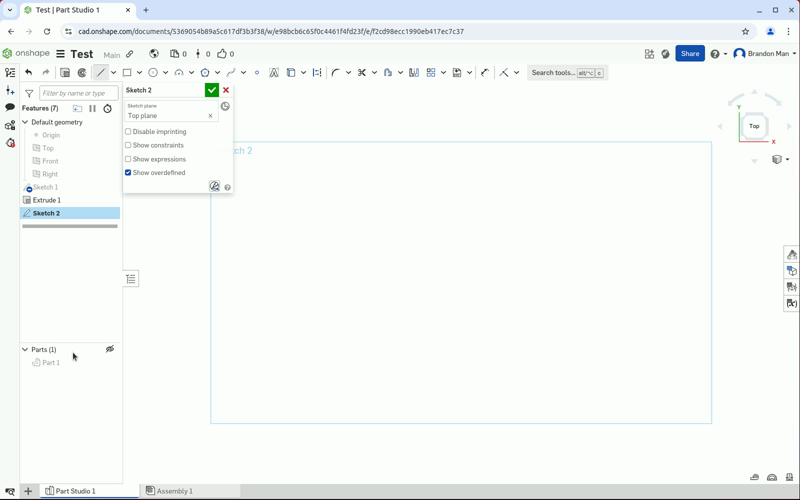
key_down(shift)
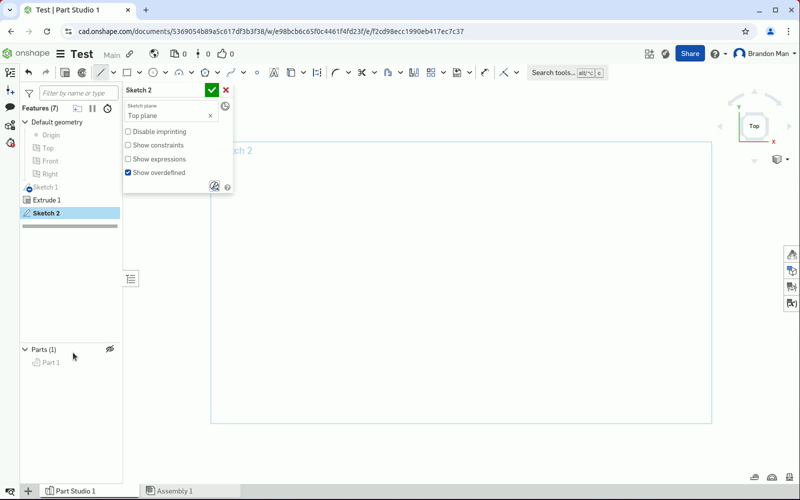
mouse_move(401, 305)
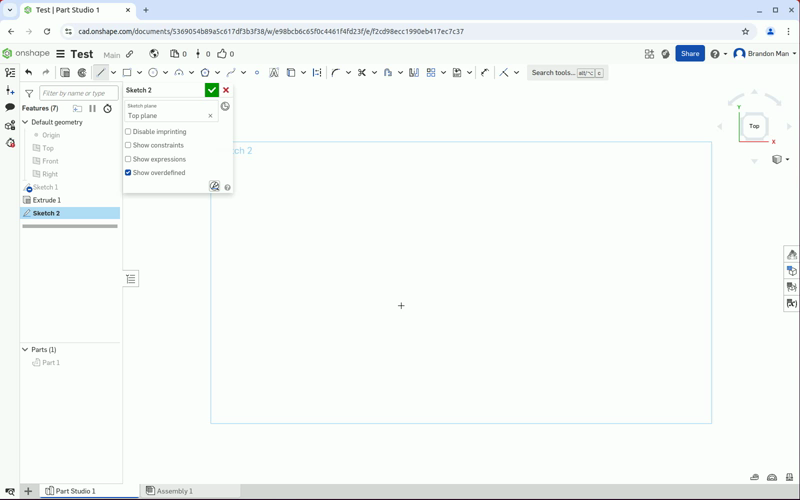
click(401, 305)
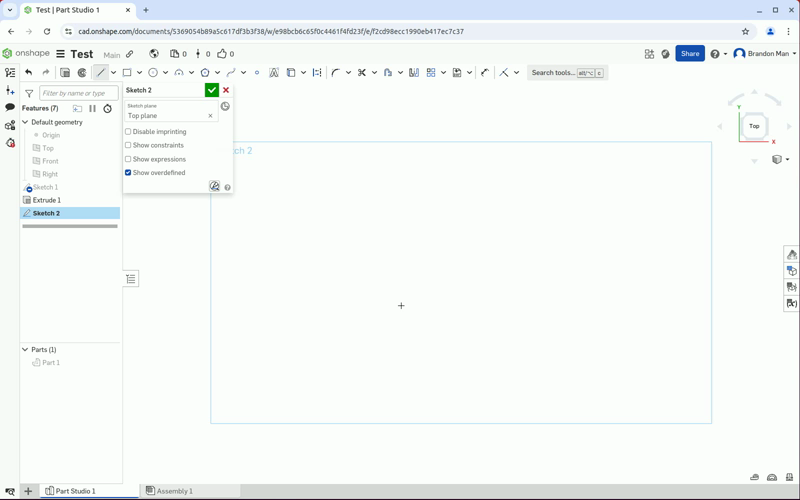
key_up(shift)
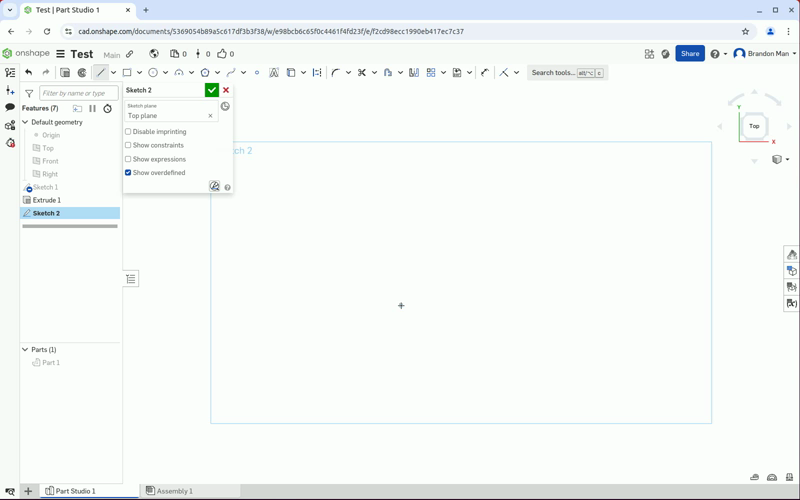
key_down(shift)
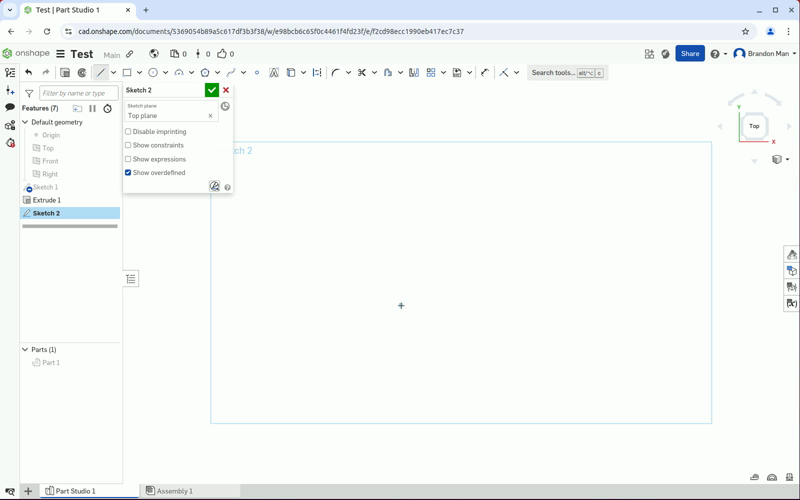
mouse_move(431, 305)
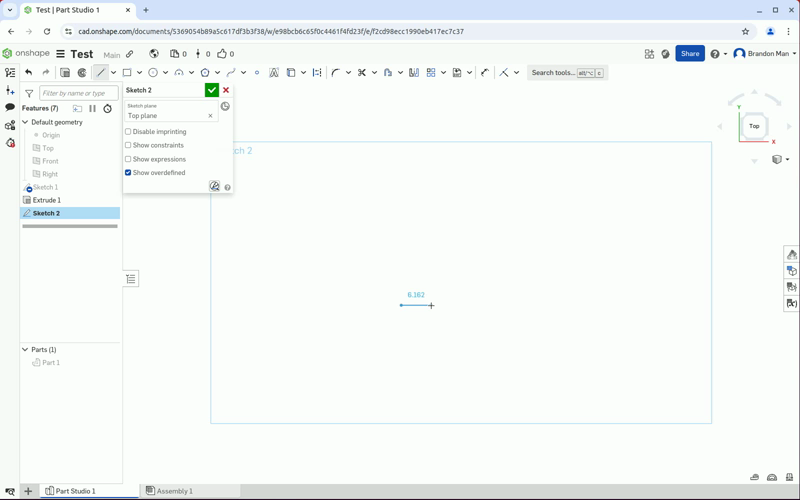
mouse_move(423, 305)
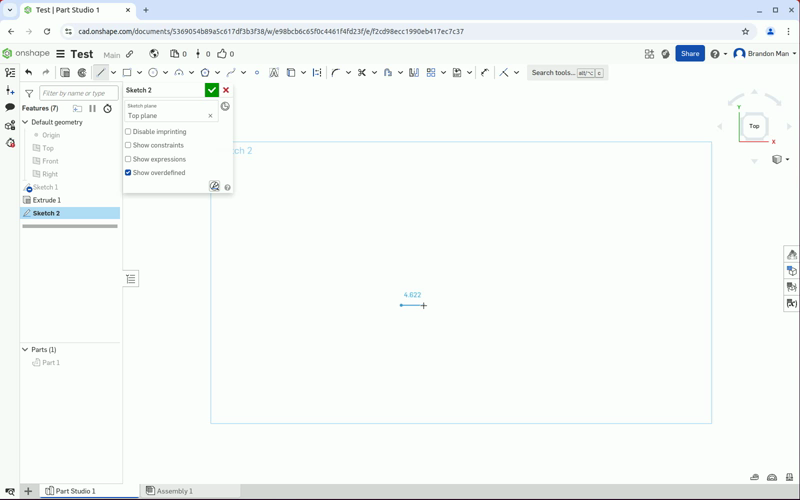
click(423, 305)
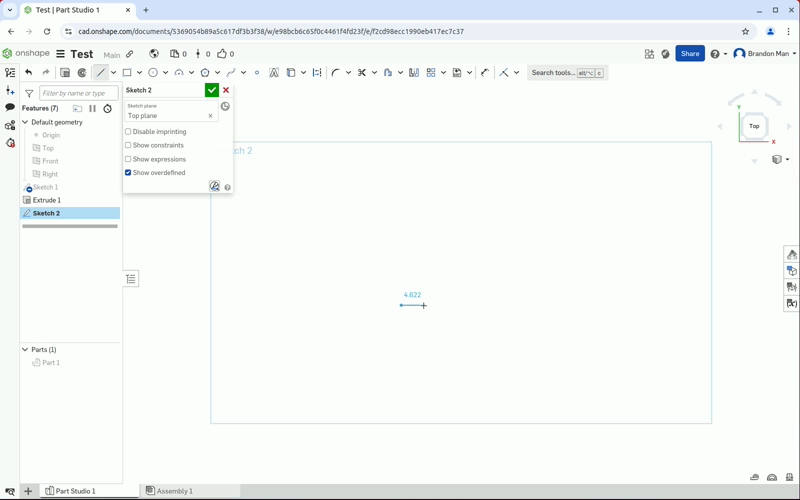
key_up(shift)
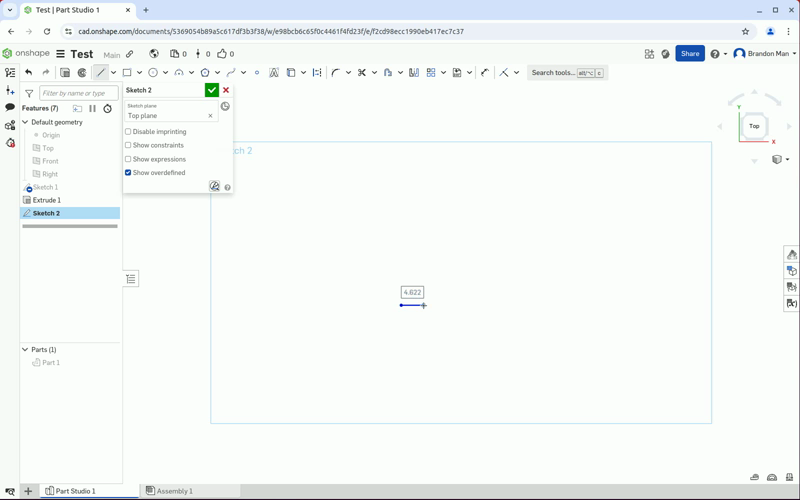
key_down(shift)
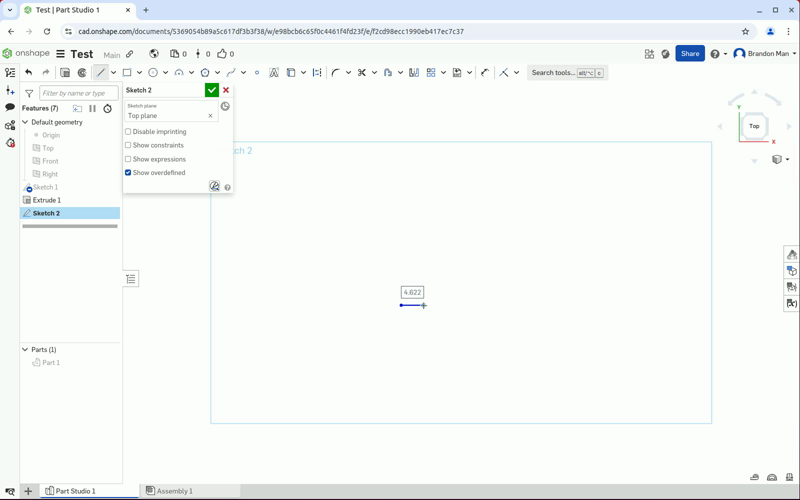
mouse_move(453, 305)
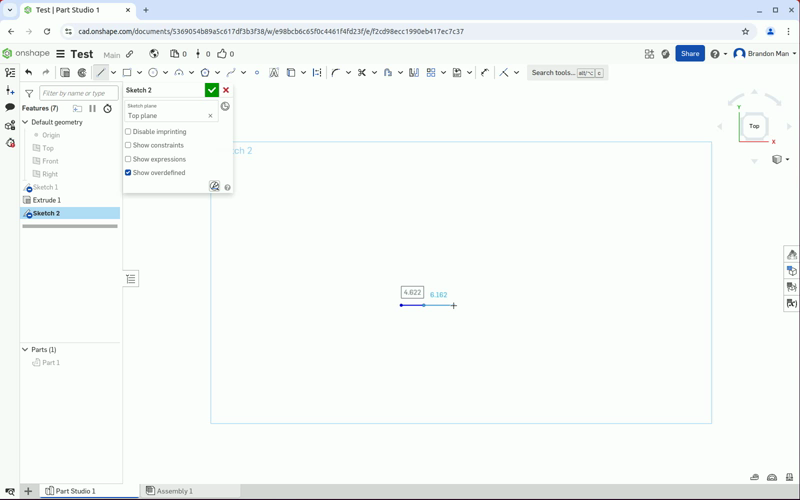
mouse_move(442, 305)
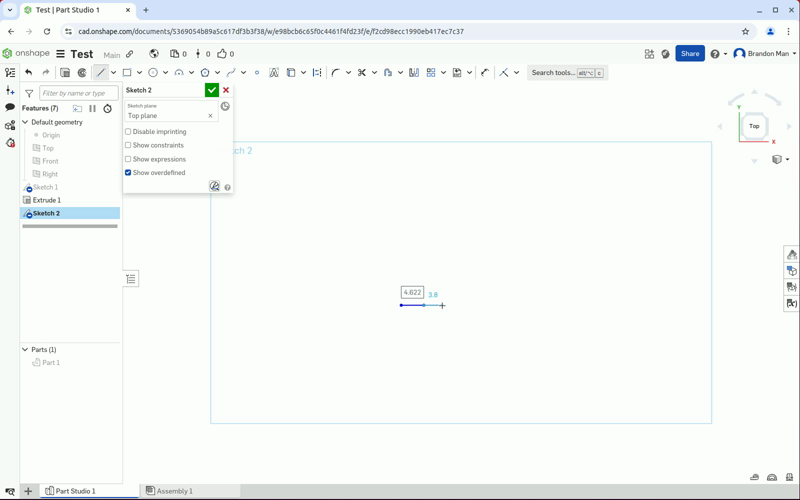
click(442, 305)
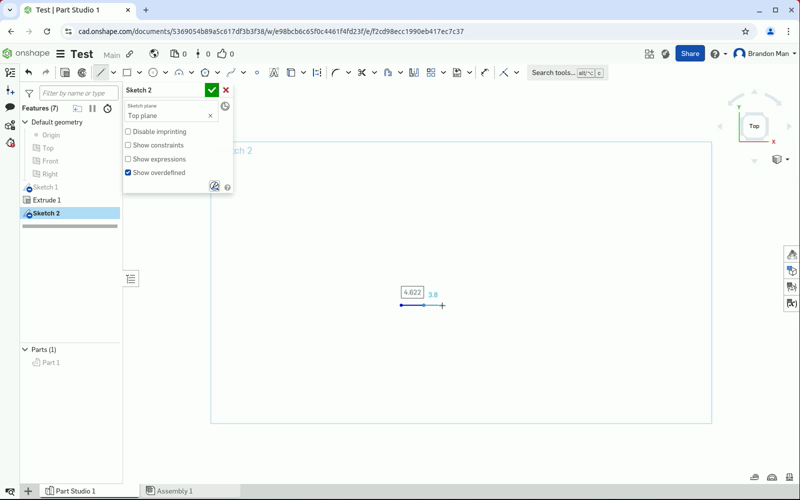
key_up(shift)
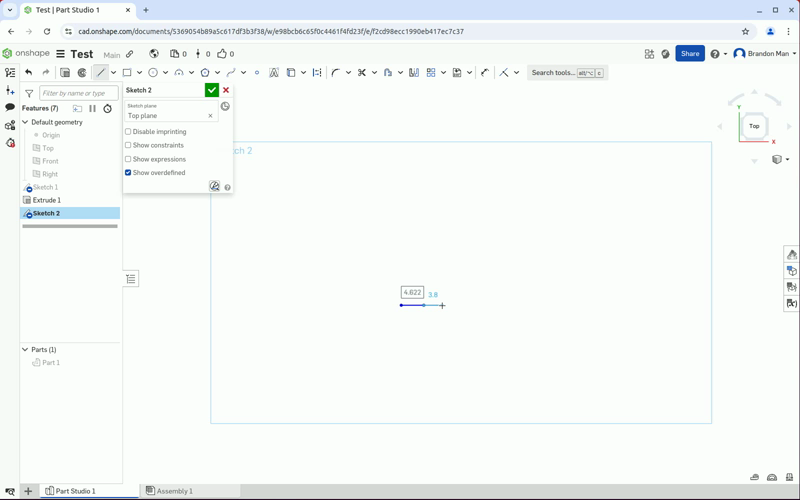
key_down(shift)
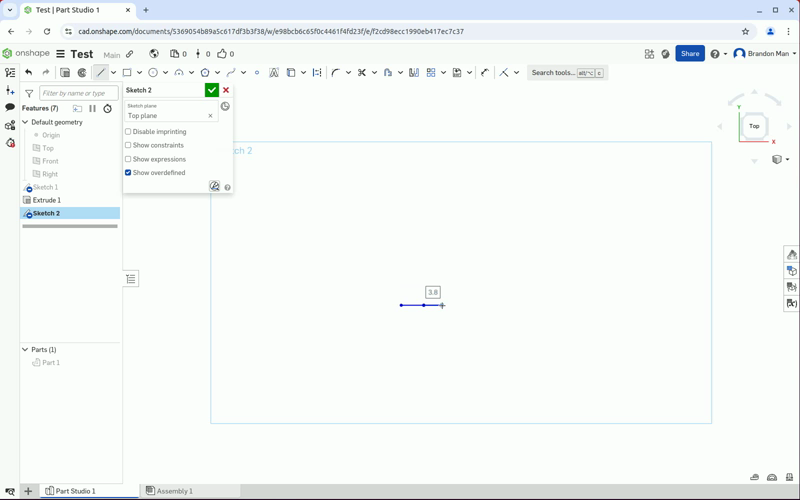
mouse_move(472, 305)
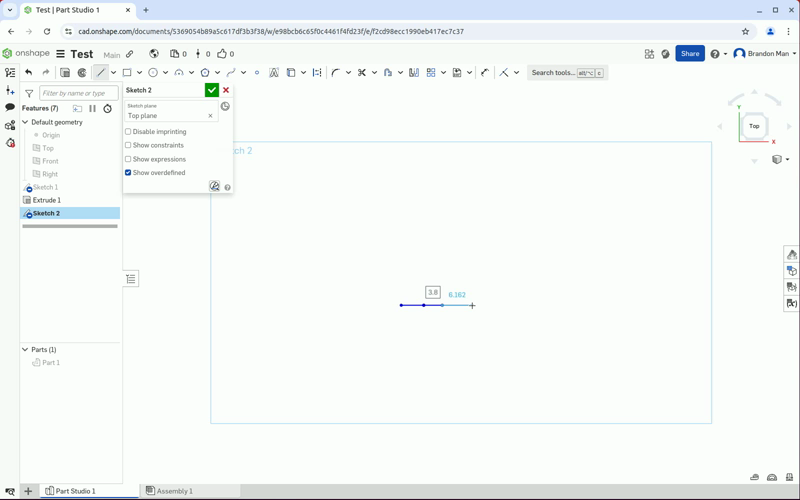
mouse_move(442, 302)
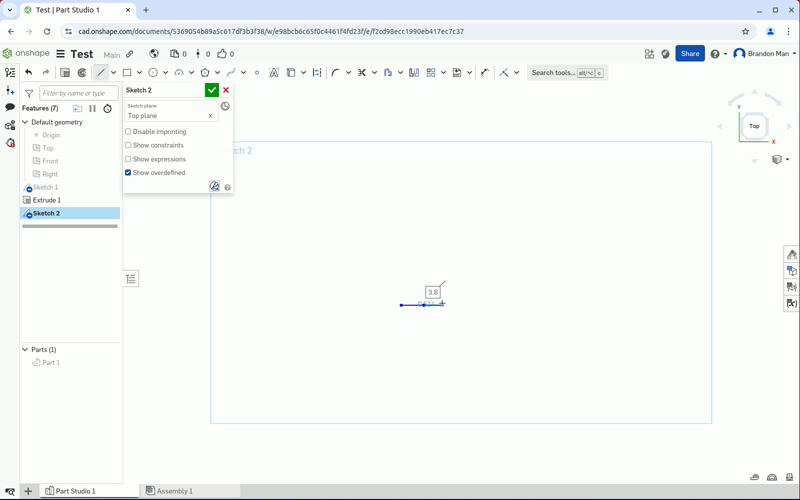
scroll(6)
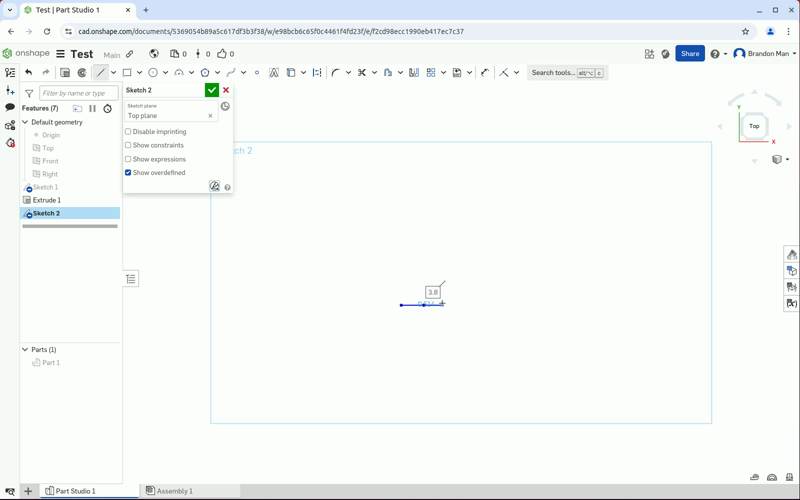
scroll(6)
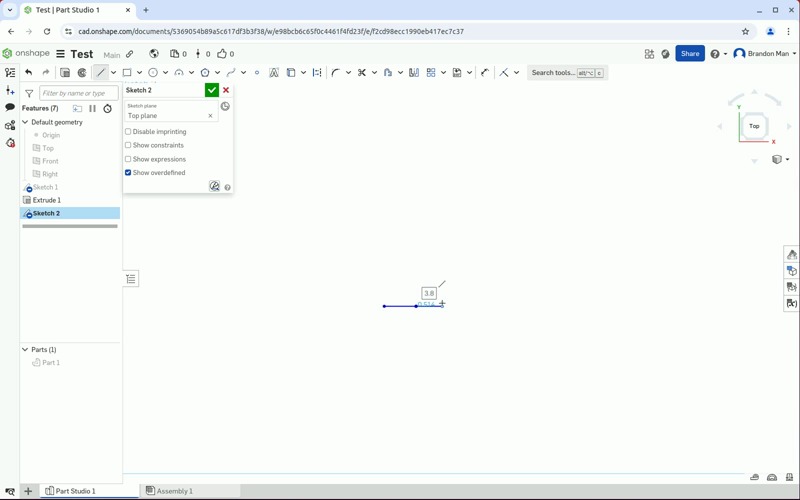
scroll(6)
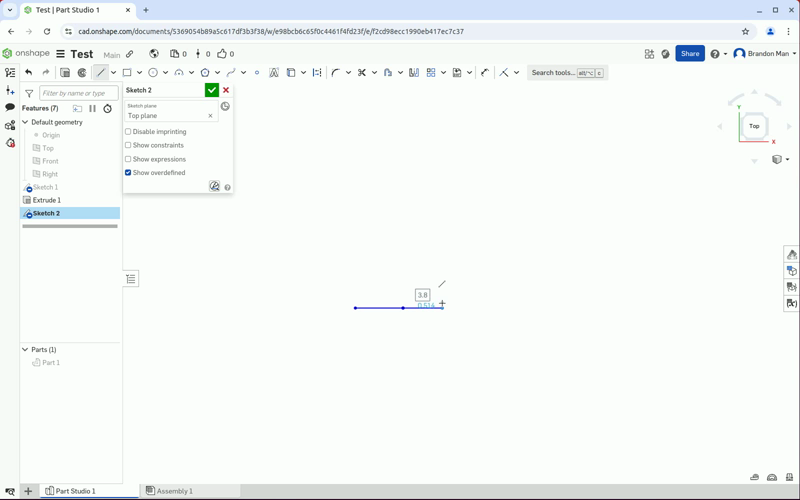
scroll(6)
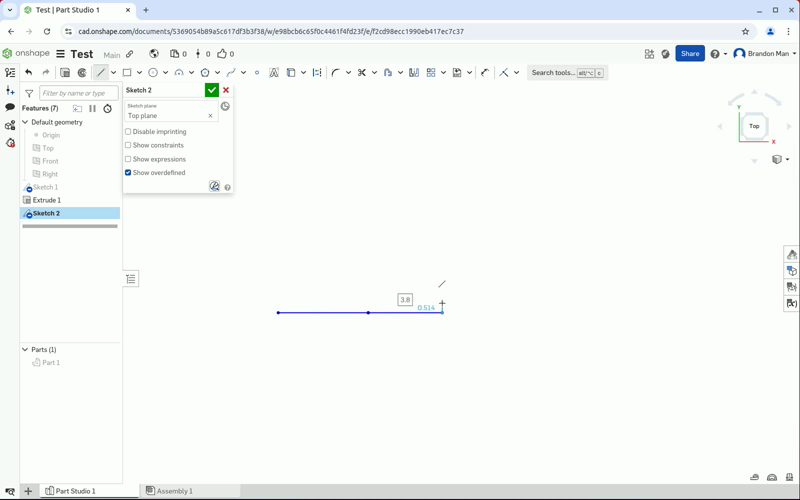
scroll(6)
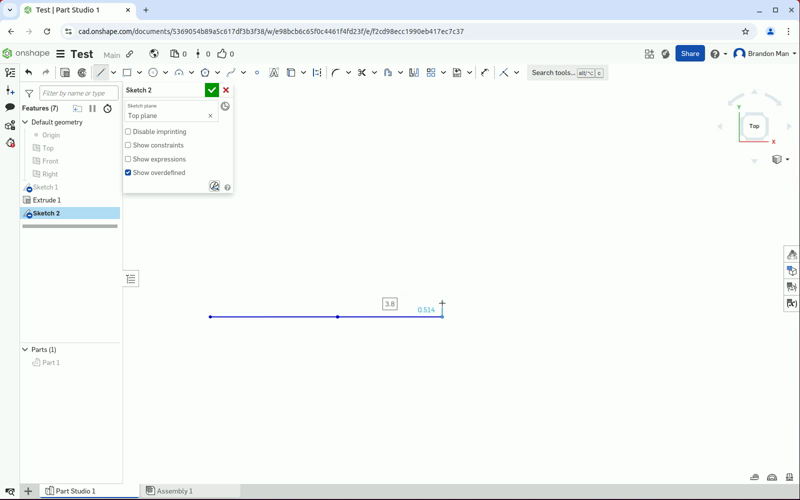
scroll(6)
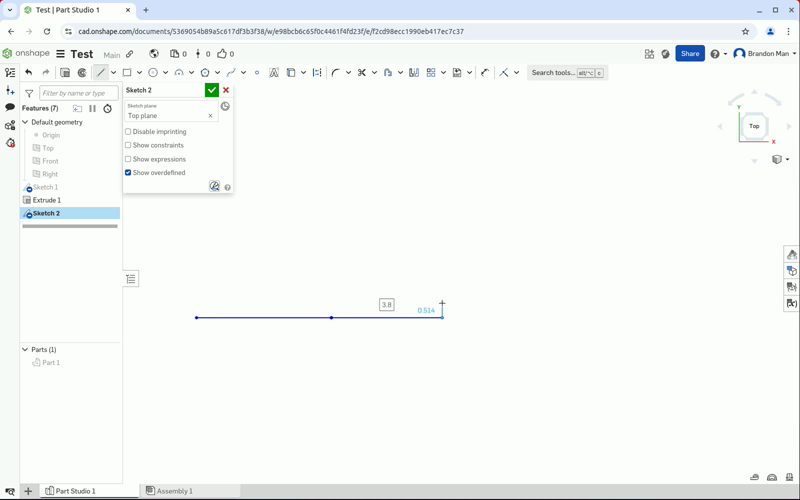
scroll(6)
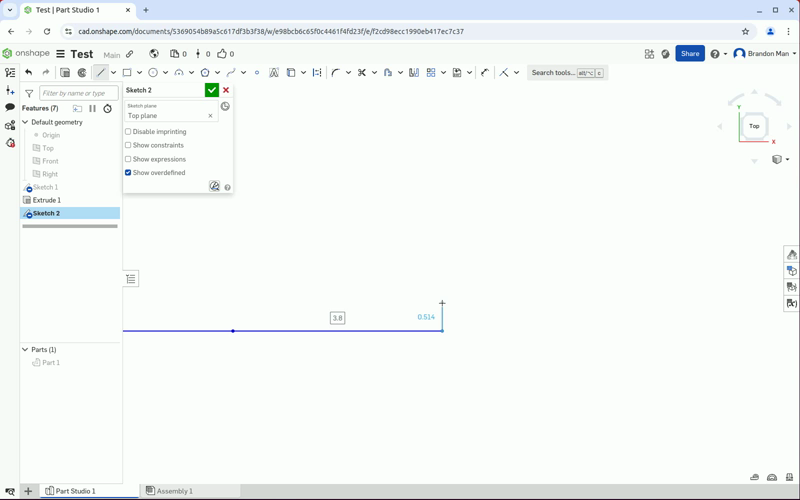
click(442, 302)
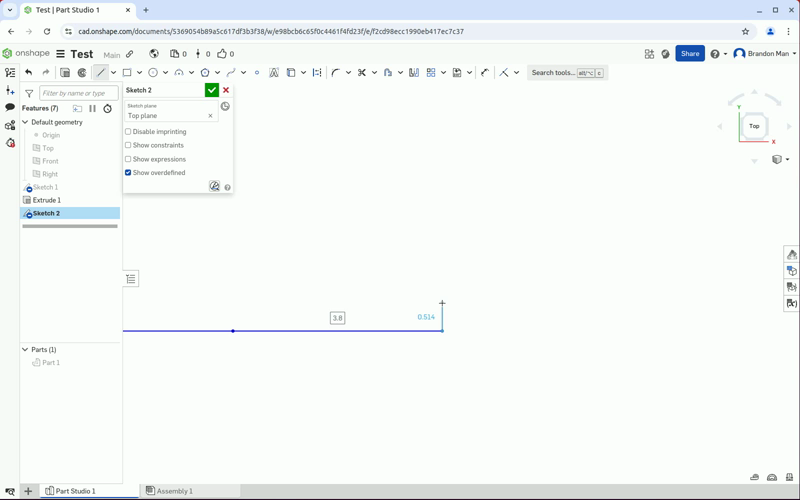
scroll(-6)
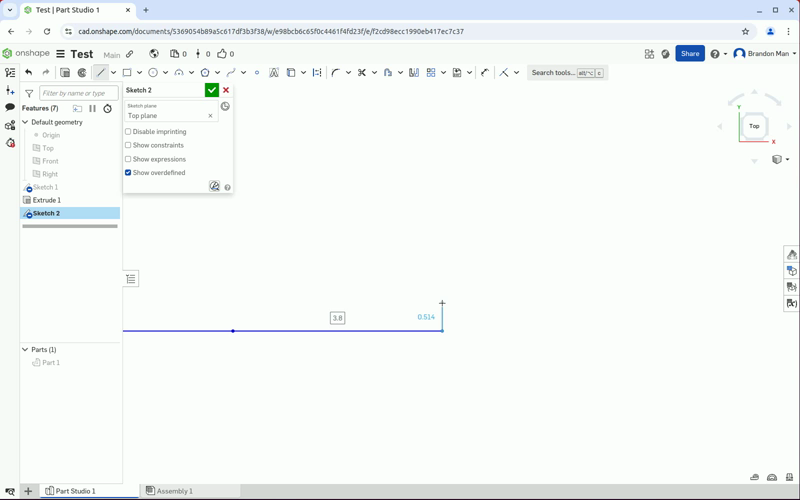
scroll(-6)
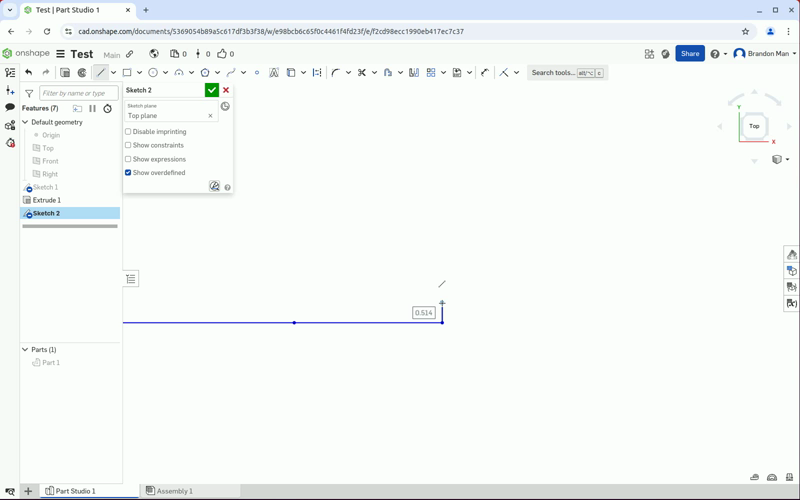
scroll(-6)
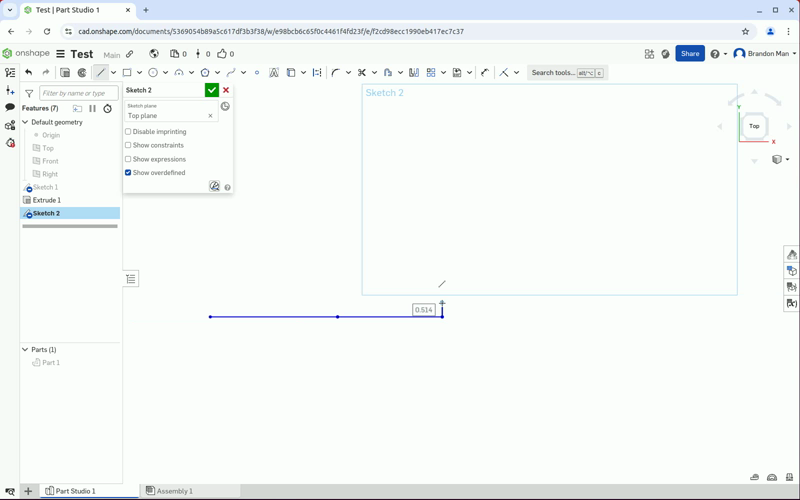
scroll(-6)
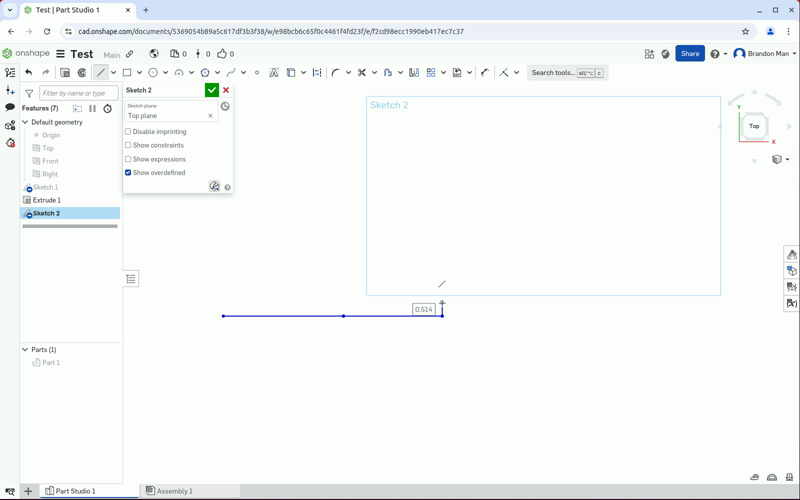
scroll(-6)
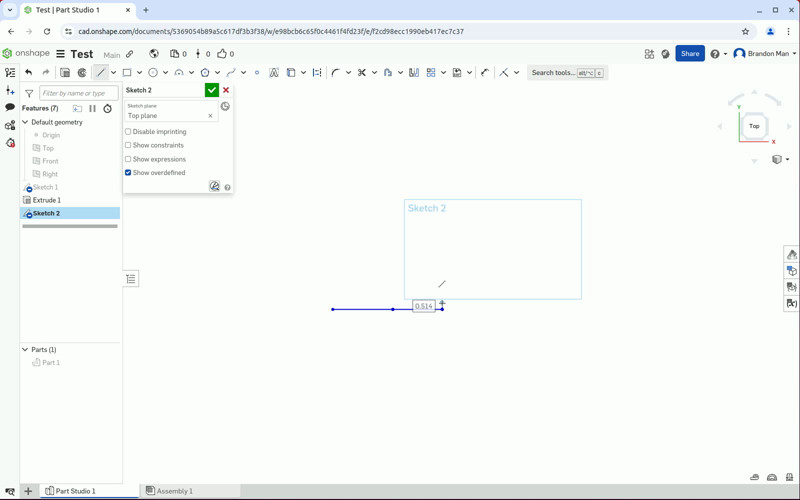
scroll(-6)
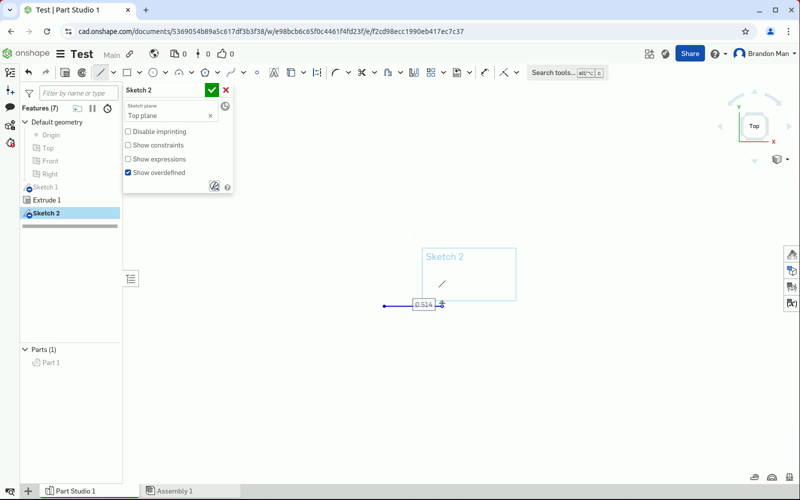
scroll(-6)
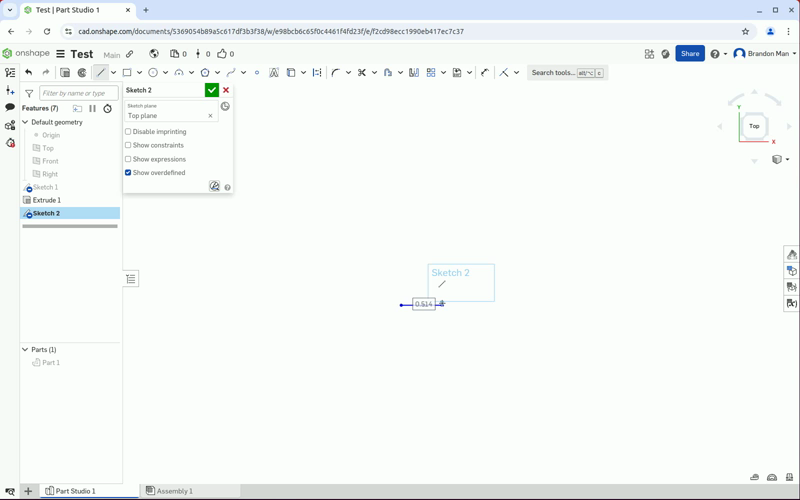
key_up(shift)
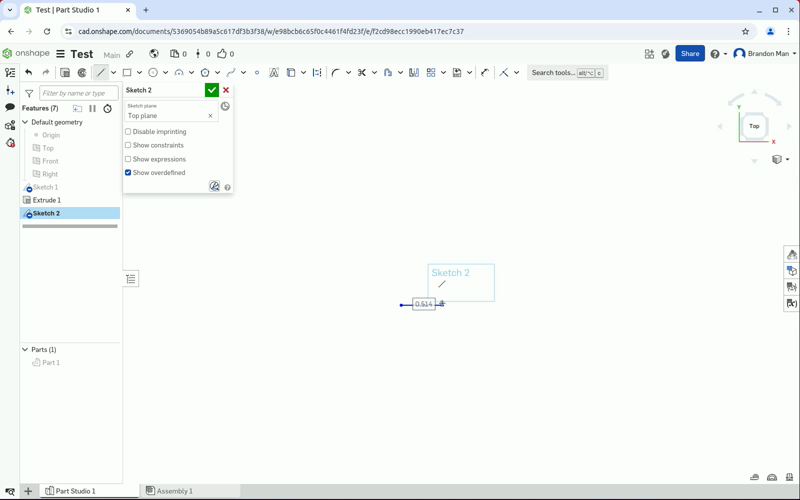
key_down(shift)
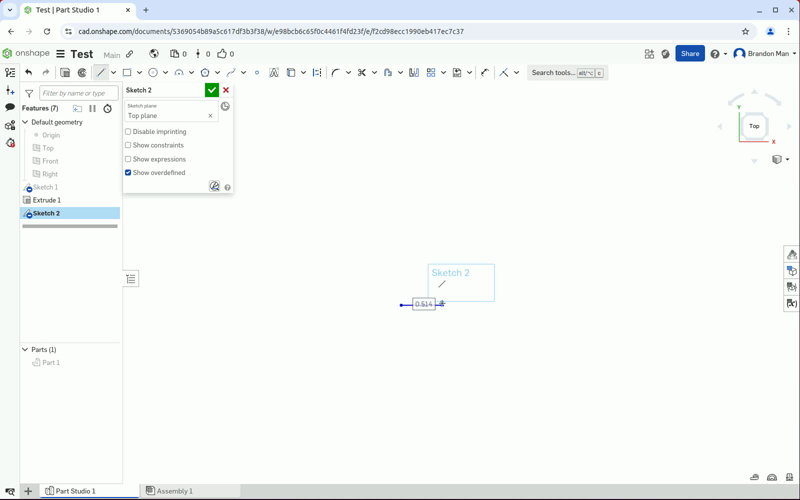
mouse_move(472, 302)
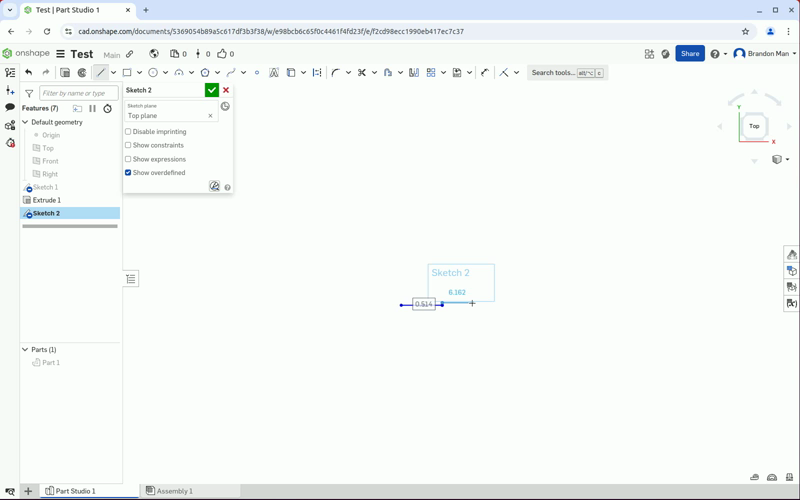
mouse_move(479, 302)
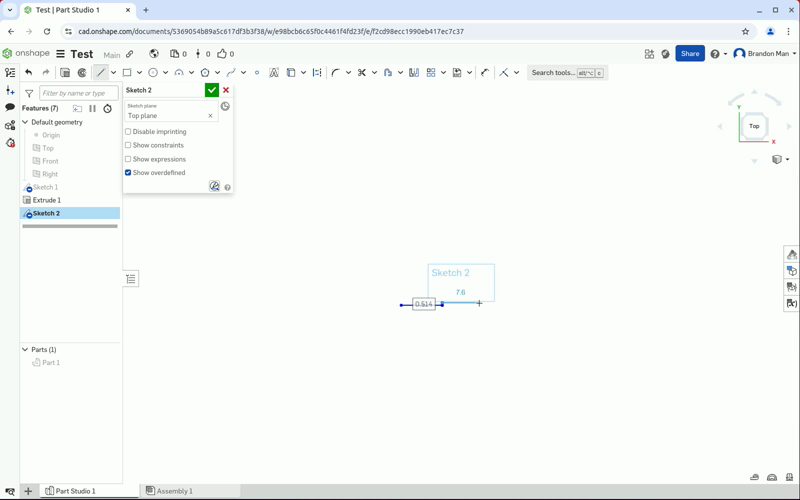
click(479, 302)
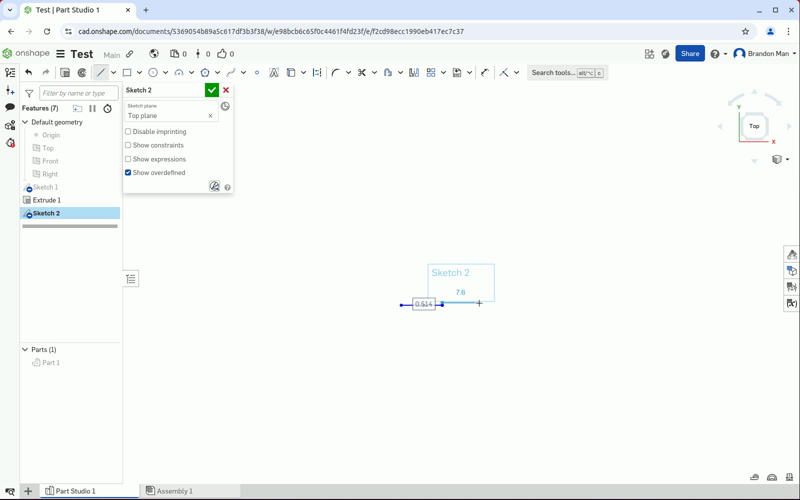
key_up(shift)
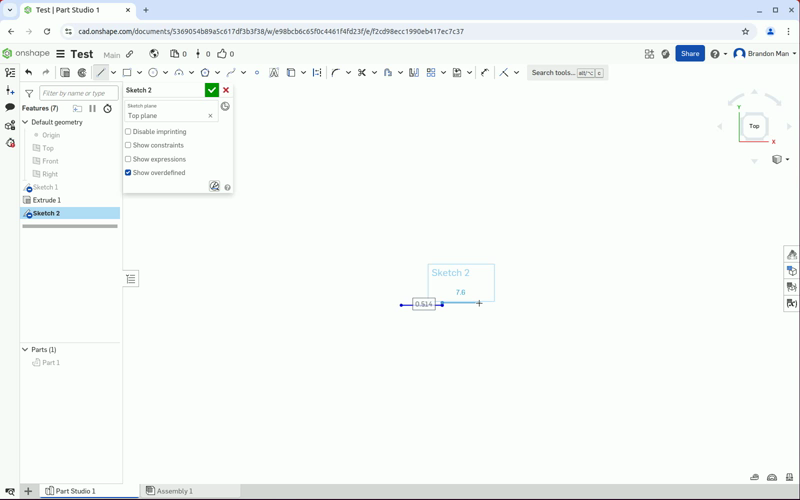
key_down(shift)
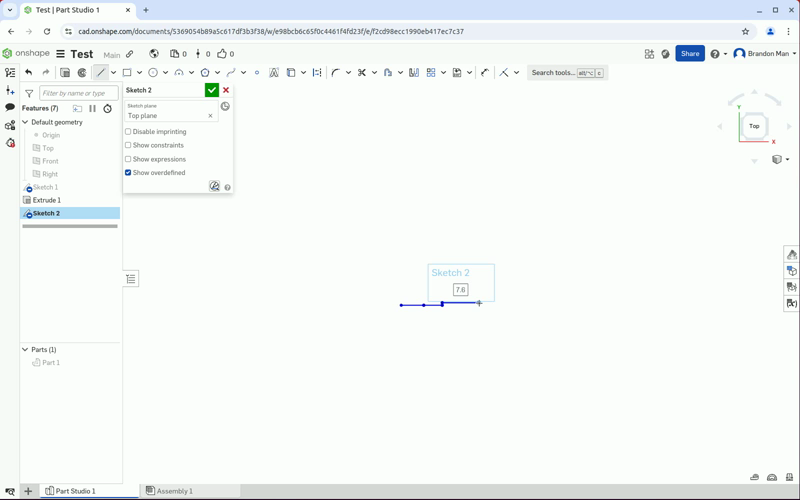
mouse_move(509, 302)
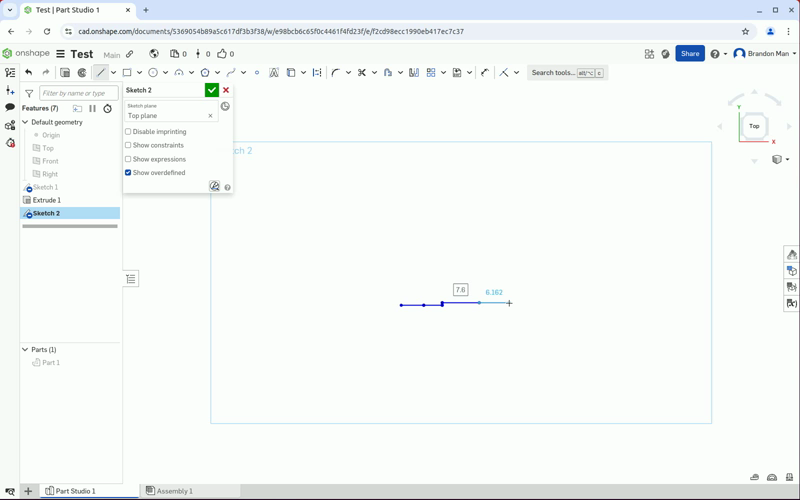
mouse_move(479, 305)
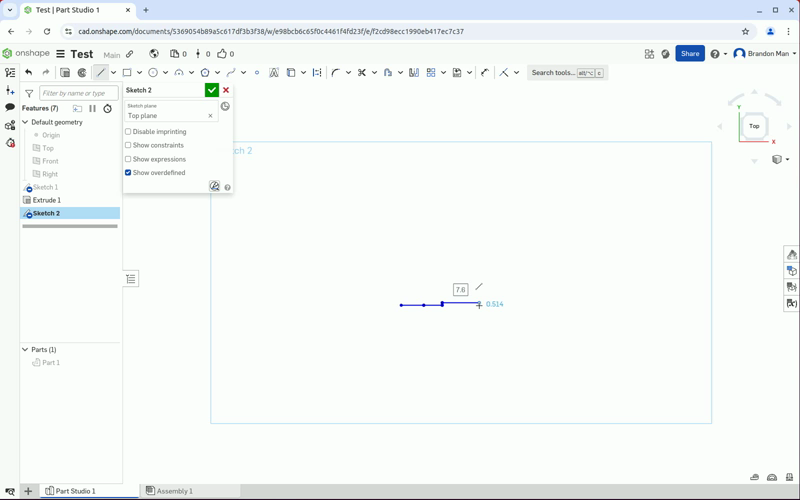
scroll(6)
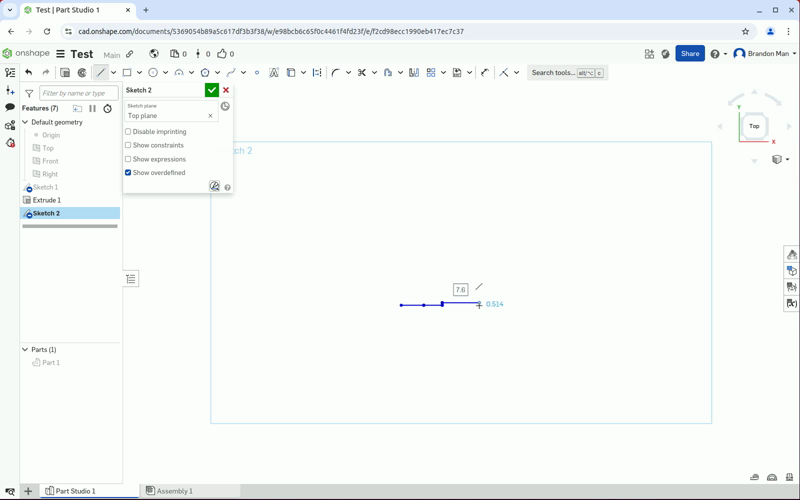
scroll(6)
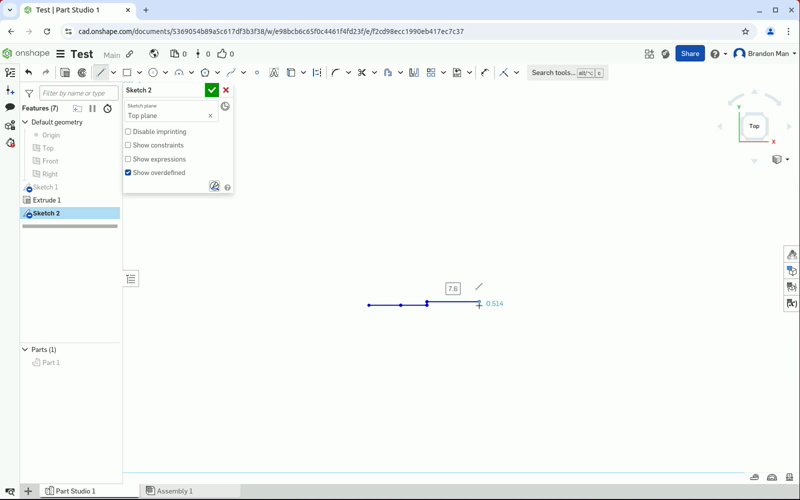
scroll(6)
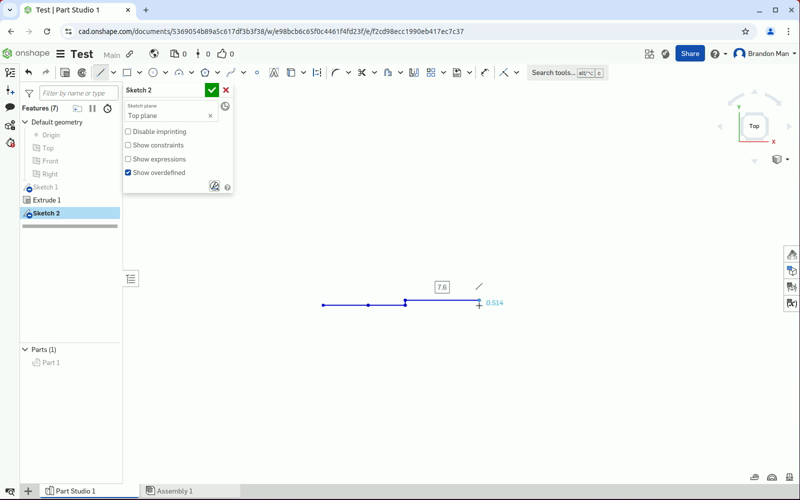
scroll(6)
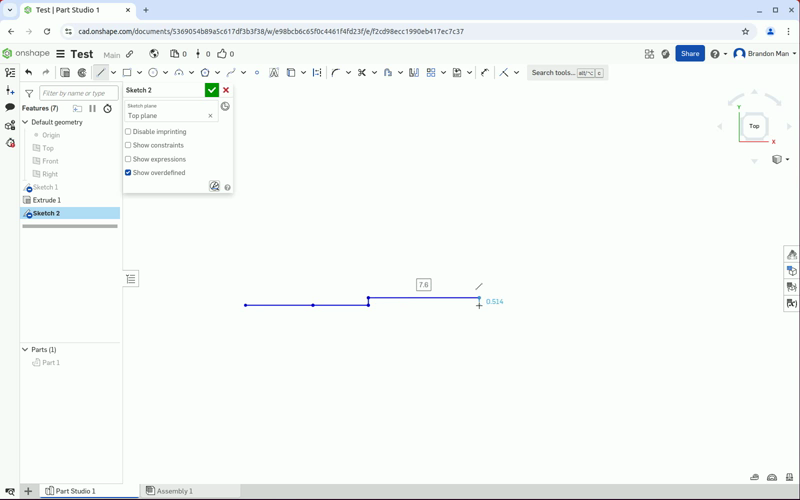
scroll(6)
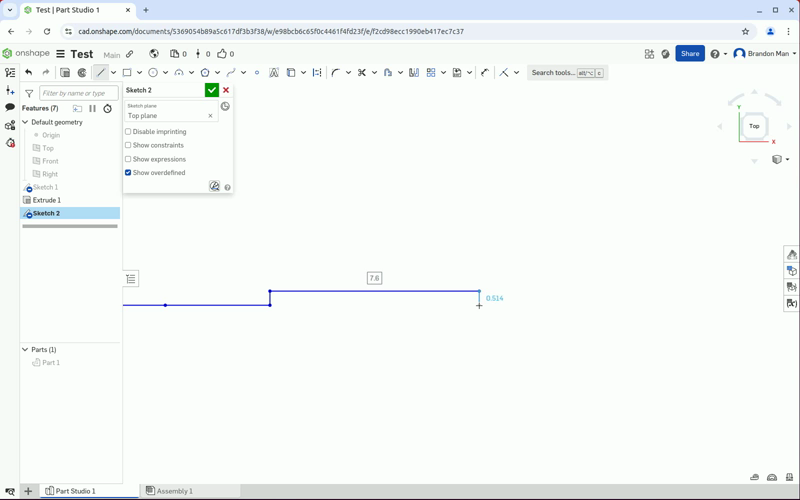
scroll(6)
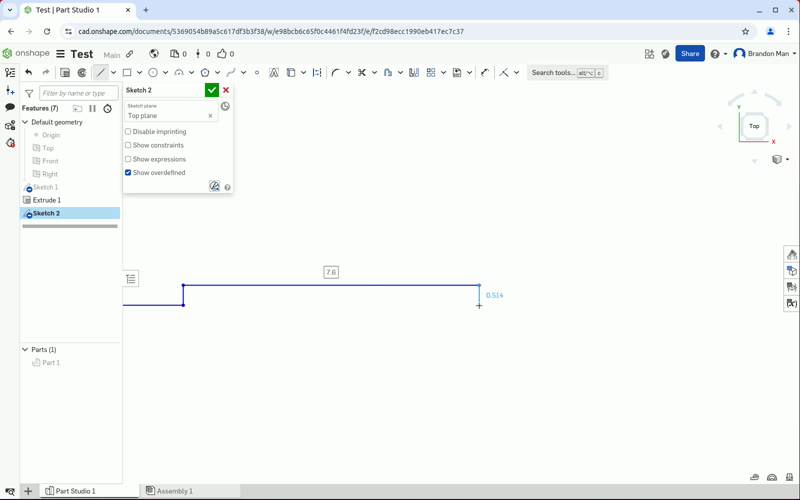
scroll(6)
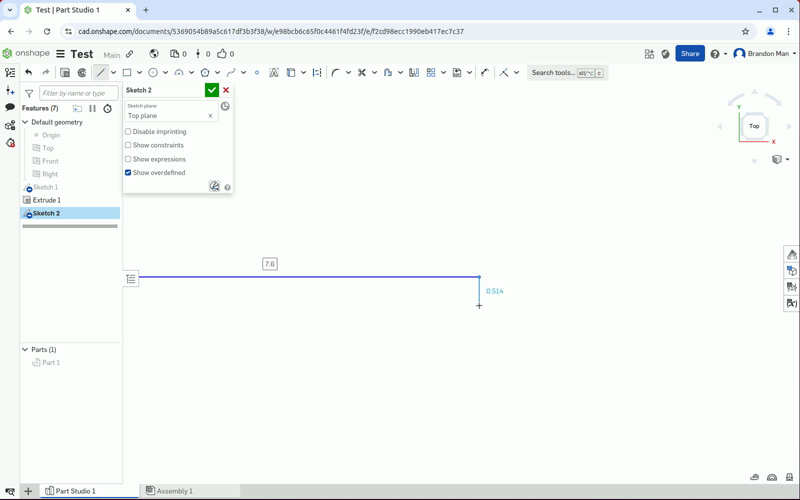
click(479, 305)
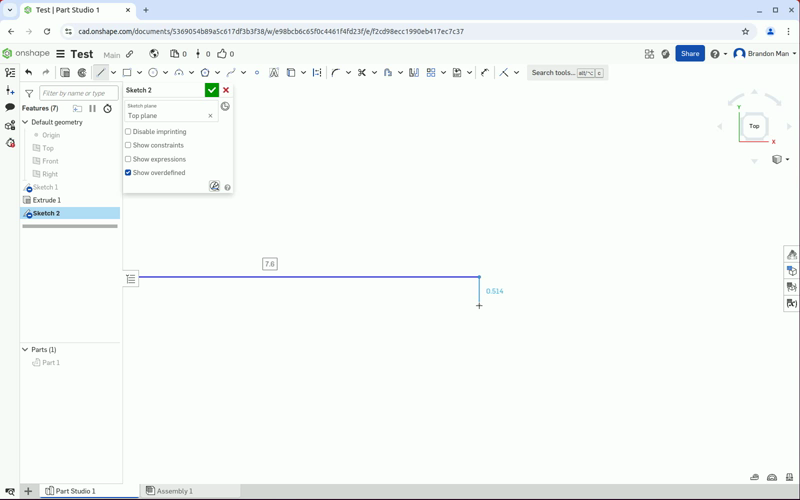
scroll(-6)
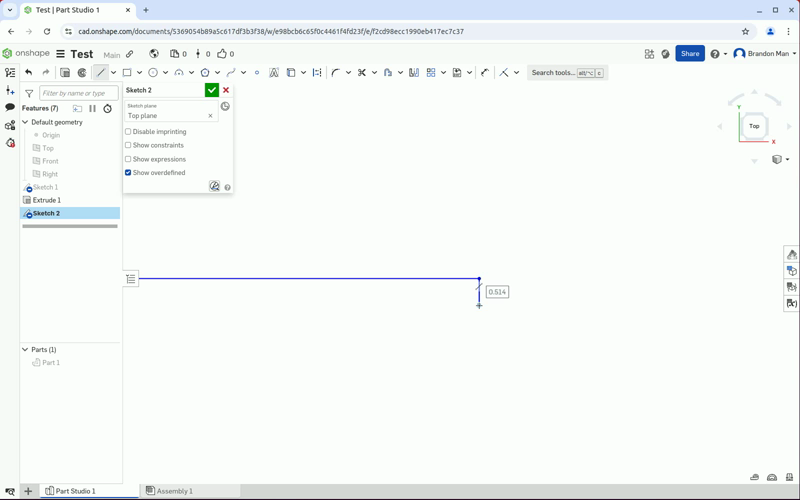
scroll(-6)
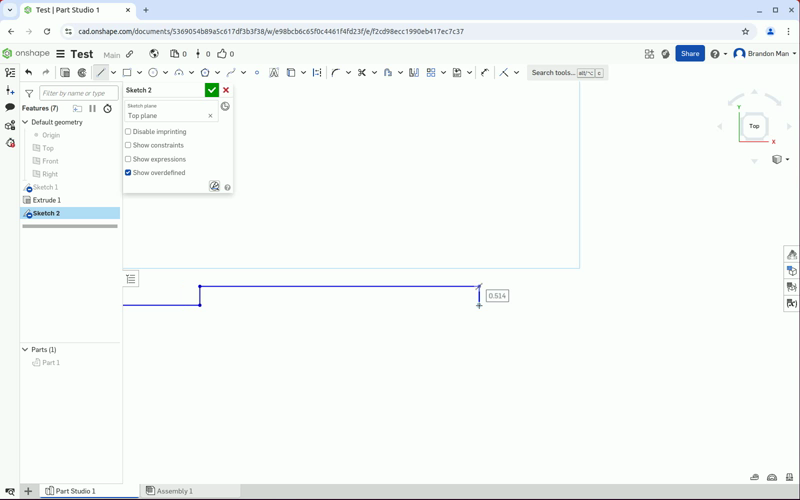
scroll(-6)
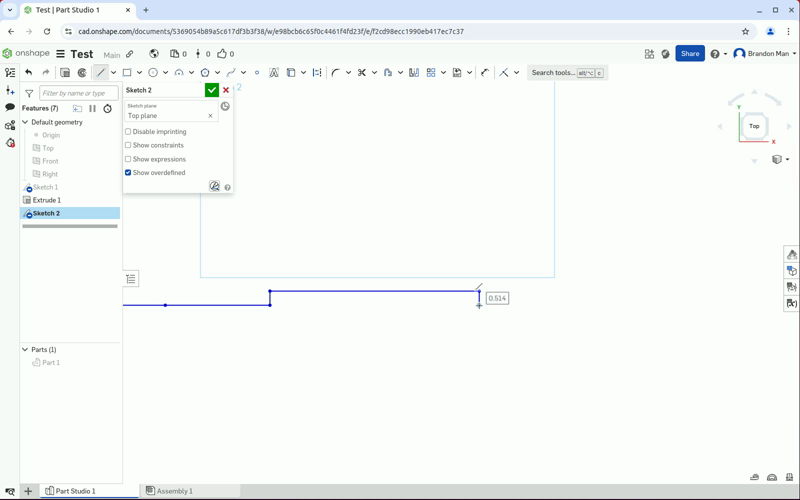
scroll(-6)
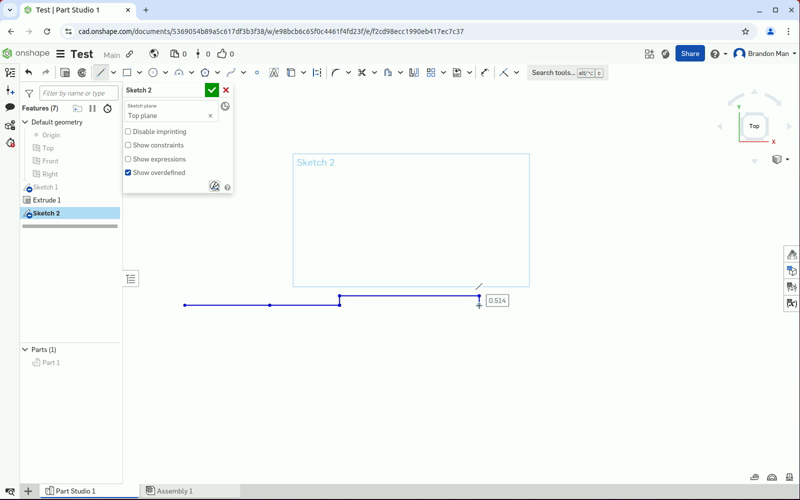
scroll(-6)
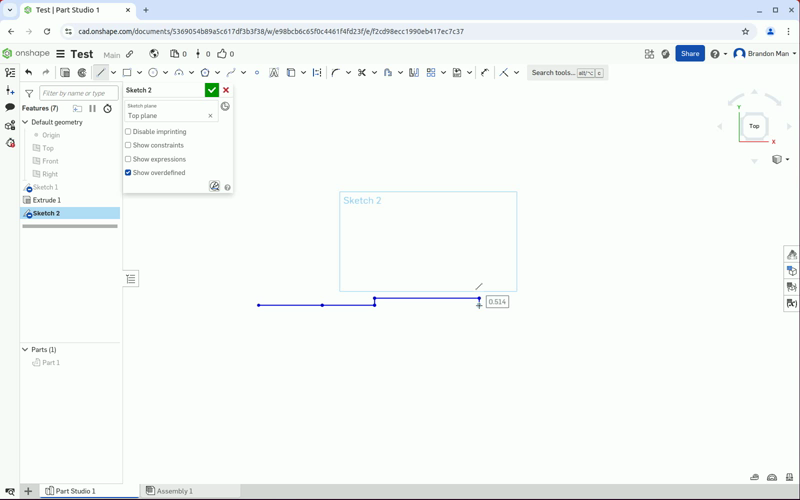
scroll(-6)
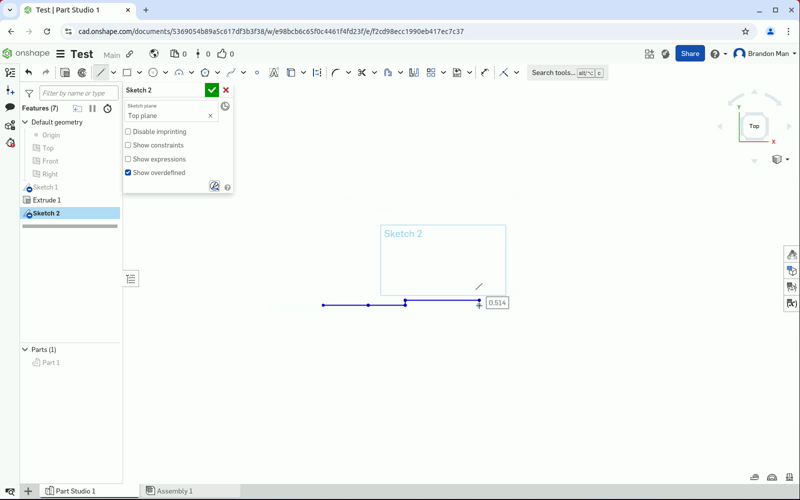
scroll(-6)
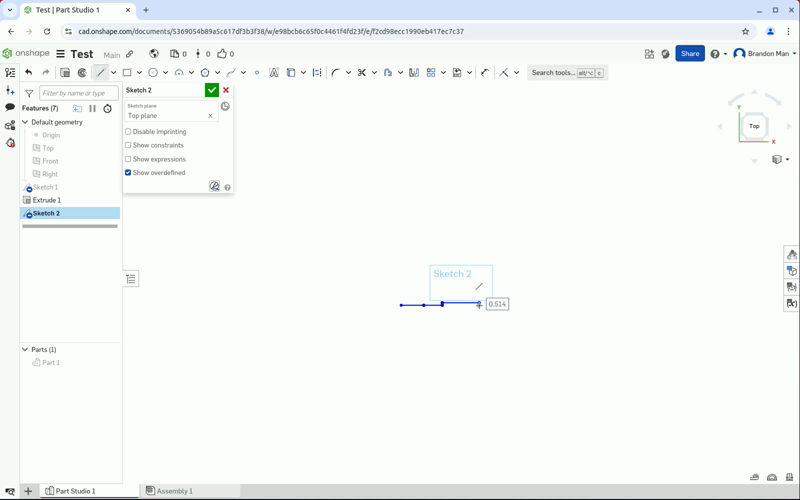
key_up(shift)
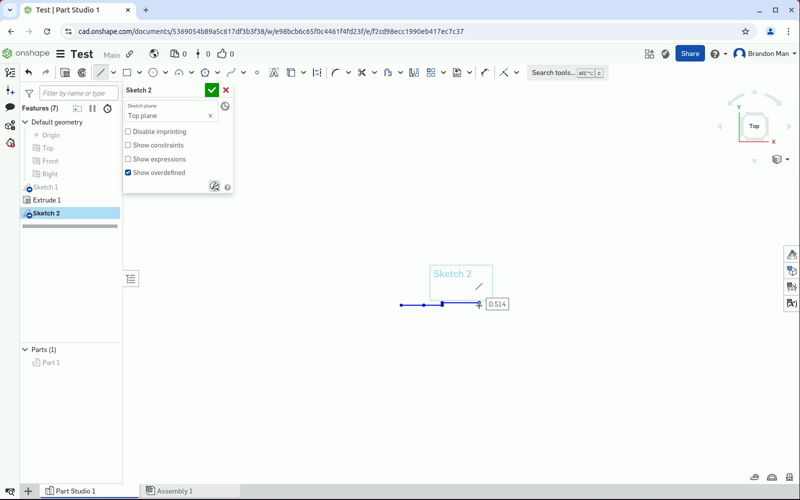
key_down(shift)
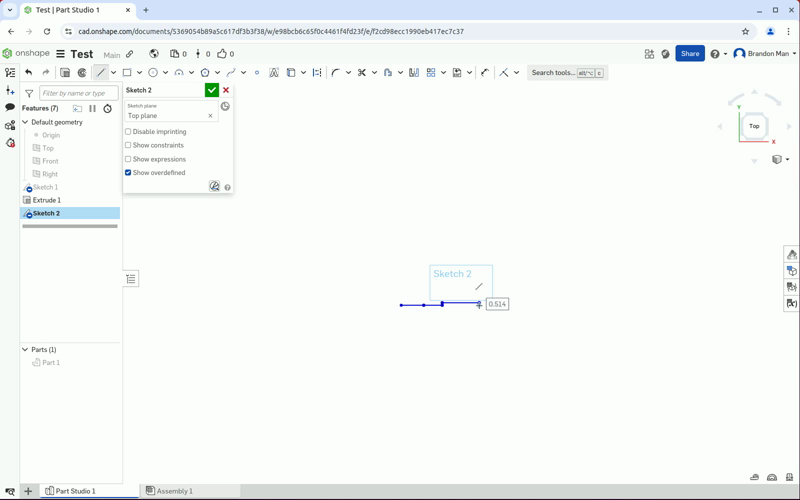
mouse_move(509, 305)
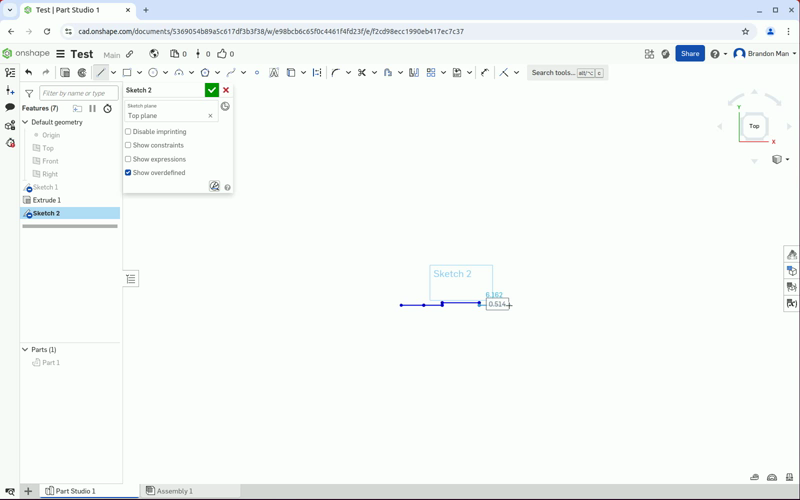
mouse_move(498, 305)
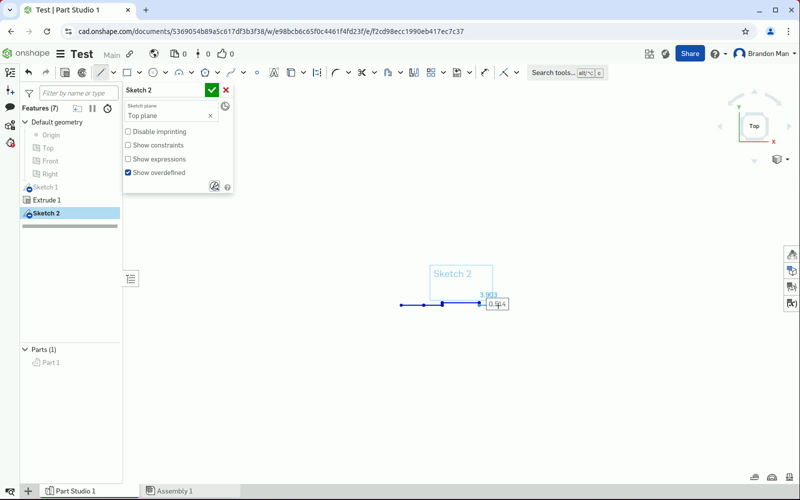
click(498, 305)
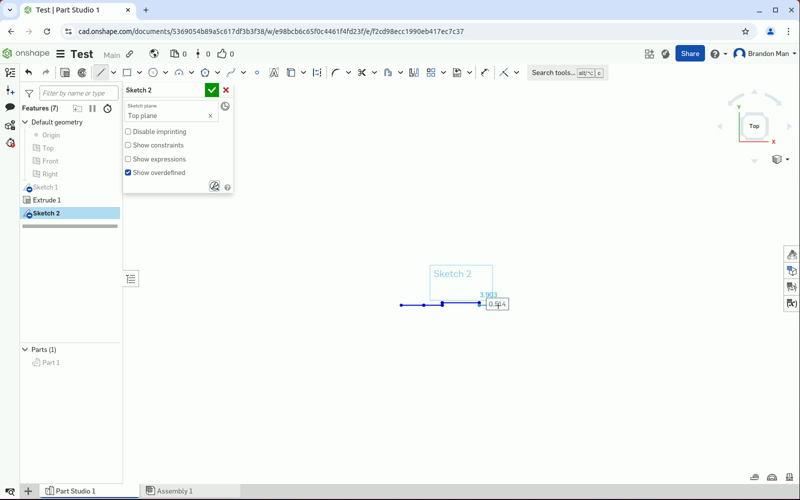
key_up(shift)
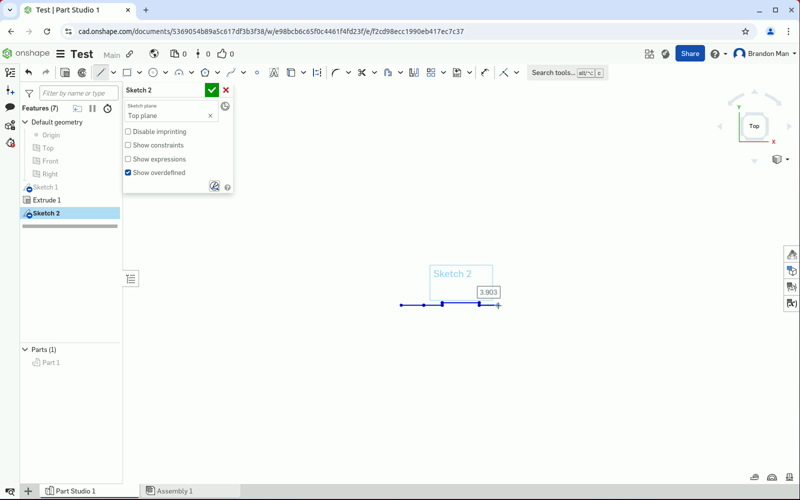
key(esc)
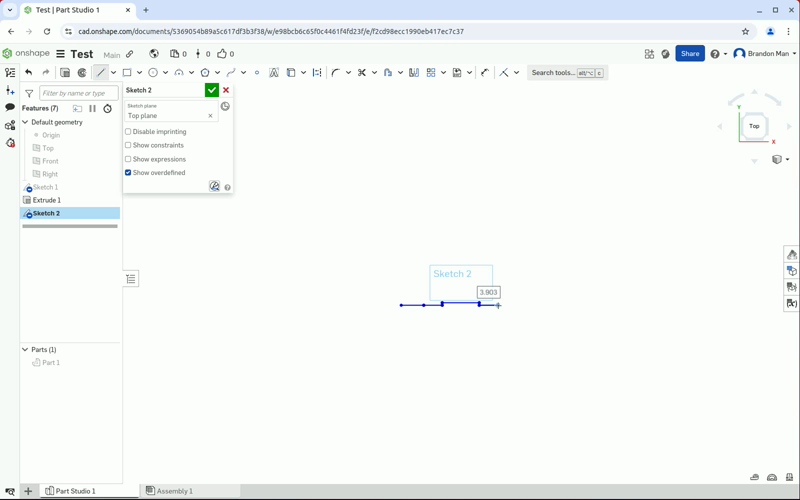
key(a)
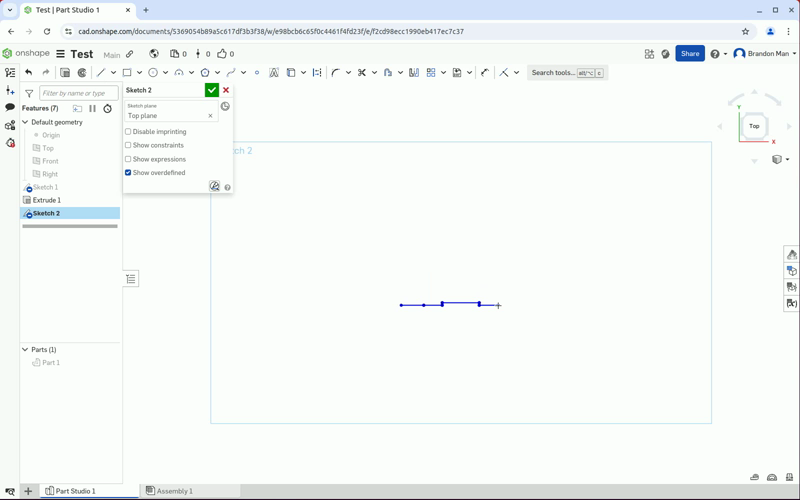
mouse_move(498, 305)
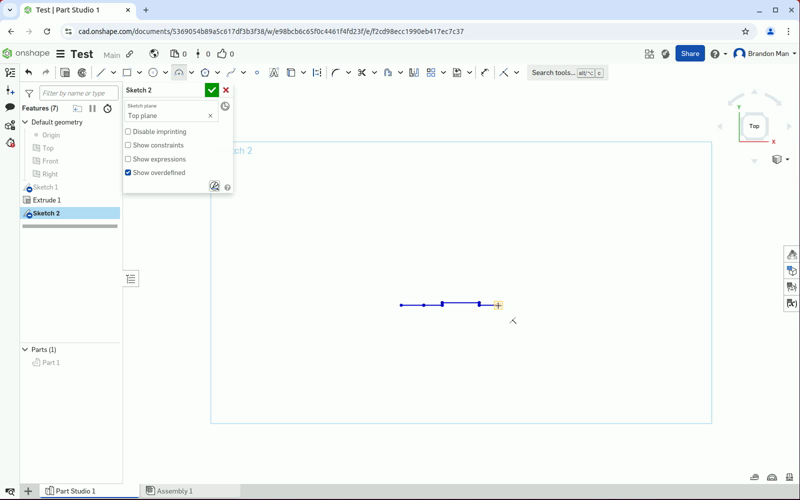
click(498, 305)
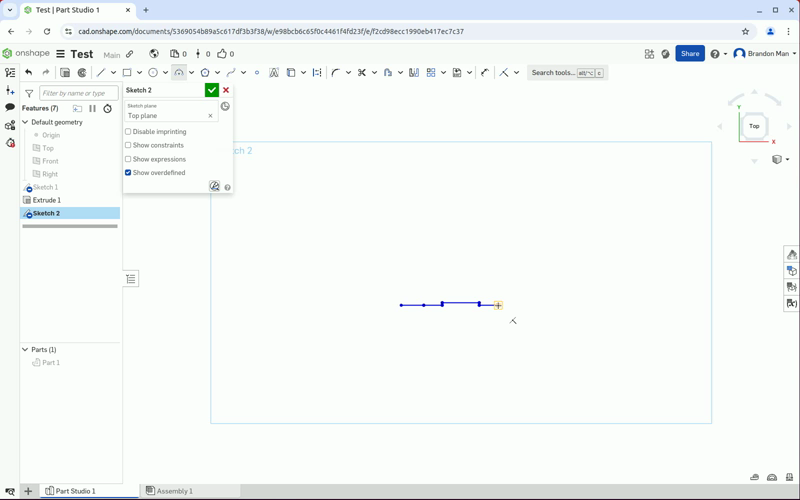
key_down(shift)
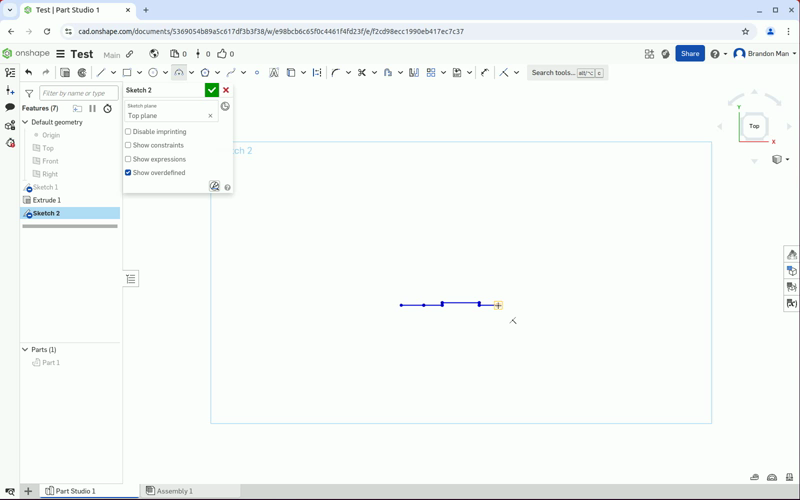
mouse_move(498, 261)
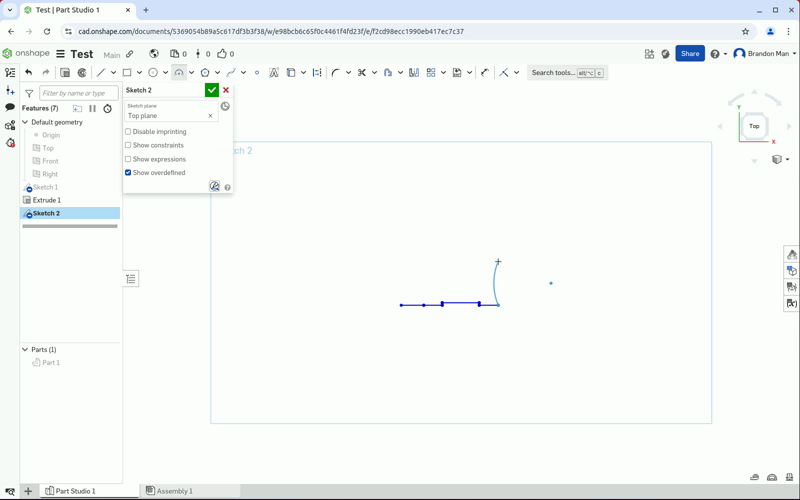
click(498, 261)
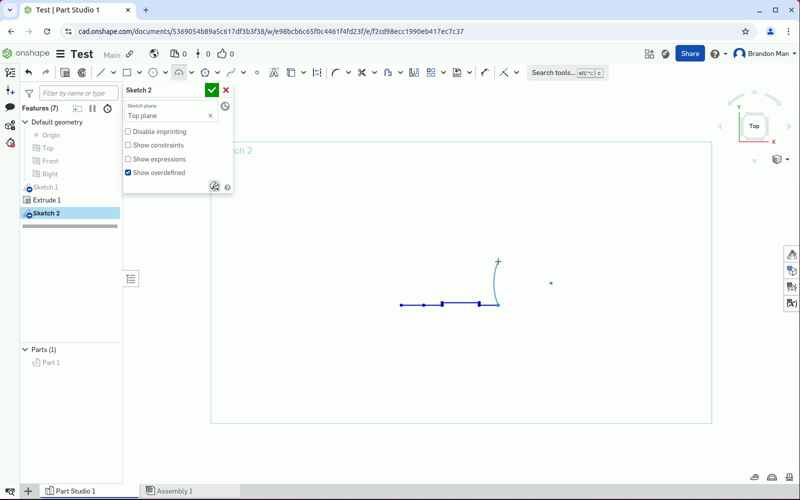
mouse_move(519, 283)
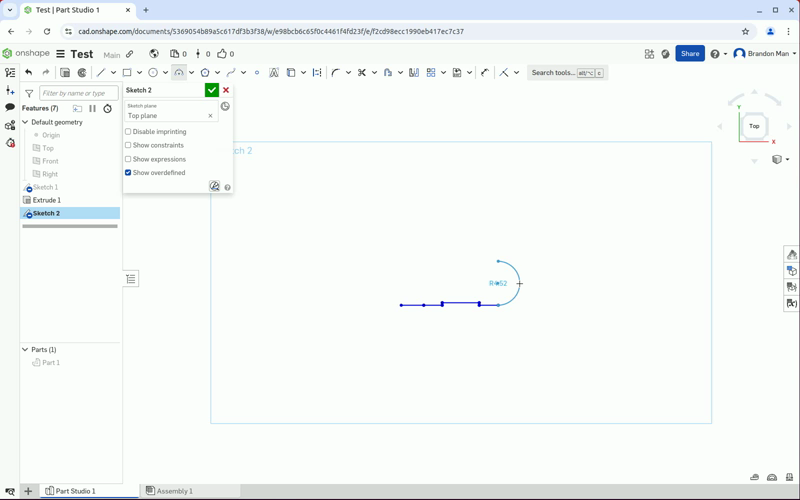
click(519, 283)
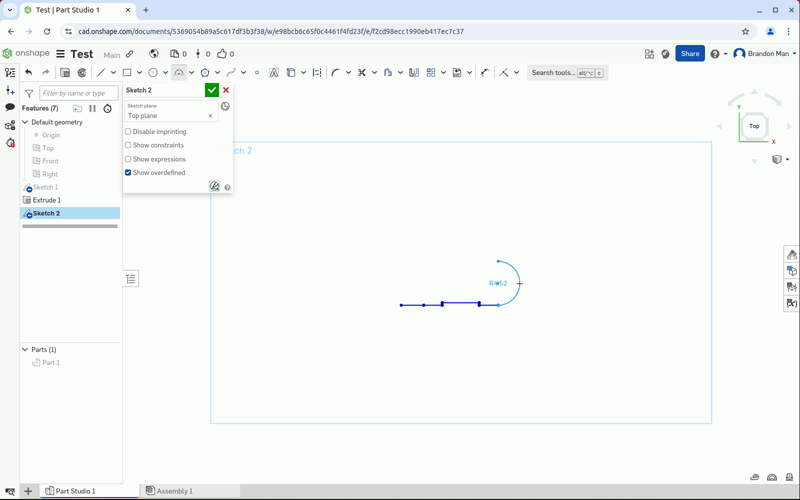
key_up(shift)
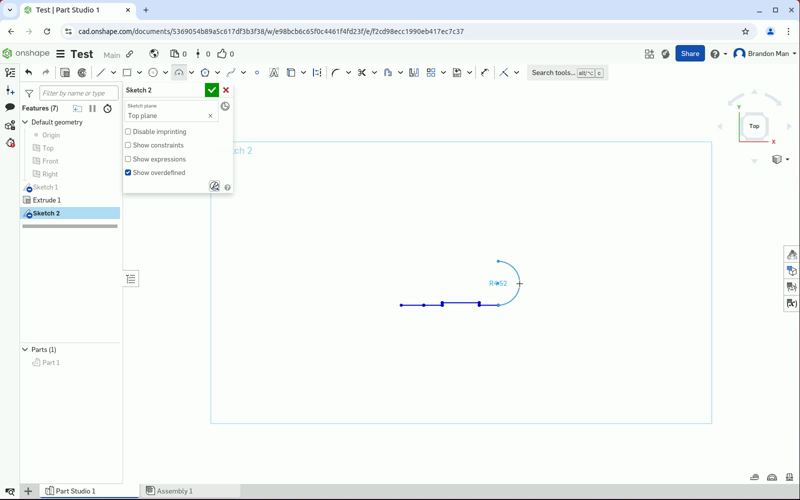
key(esc)
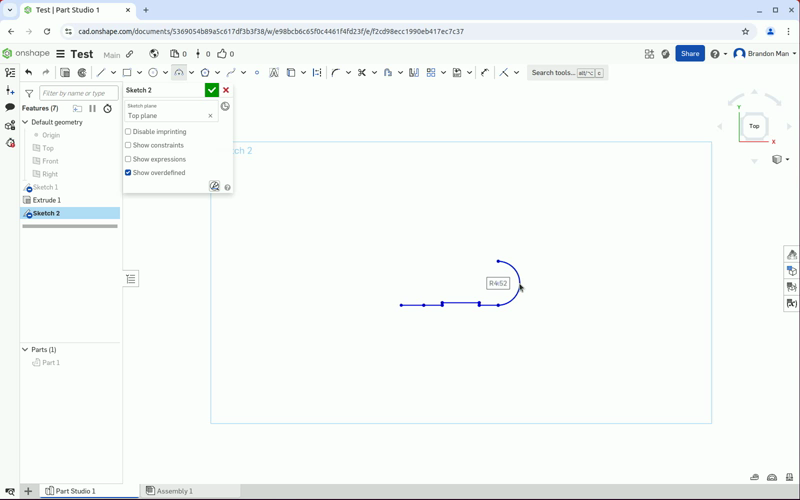
key(l)
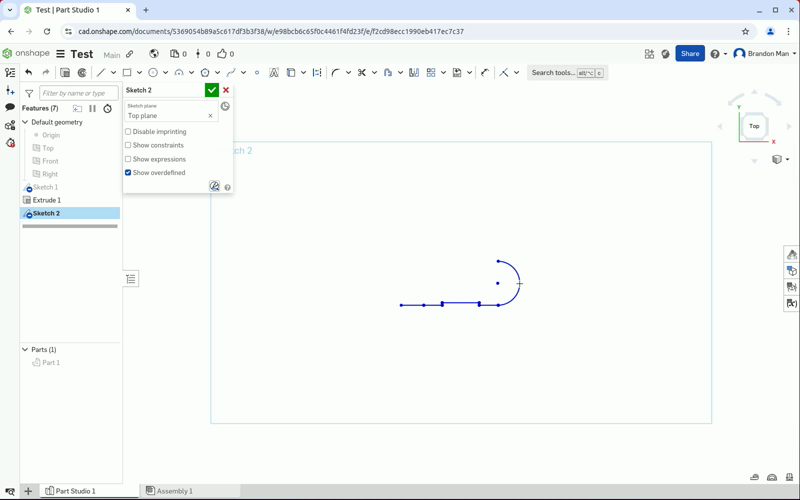
mouse_move(498, 261)
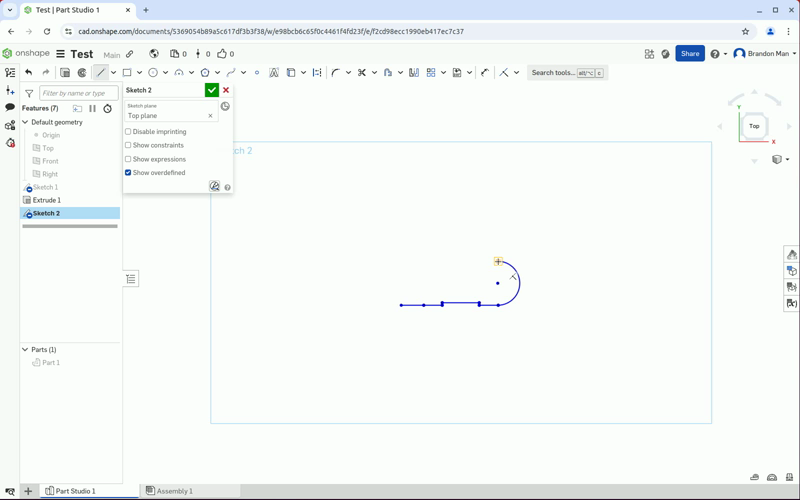
click(498, 261)
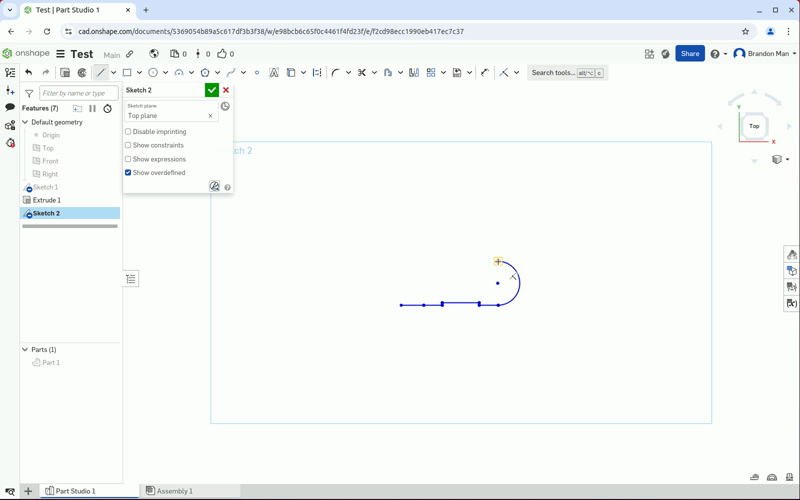
key_down(shift)
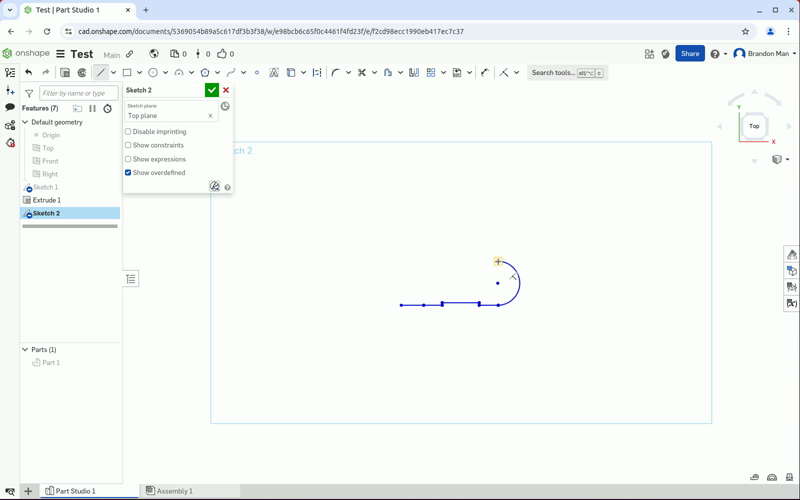
mouse_move(423, 261)
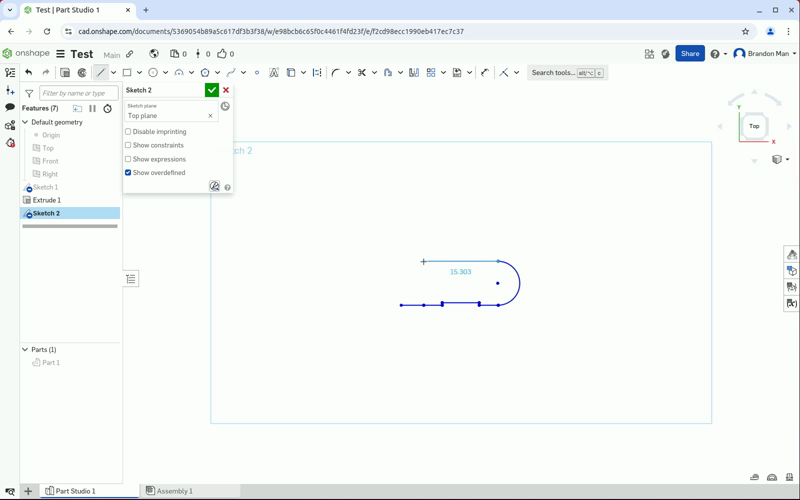
click(423, 261)
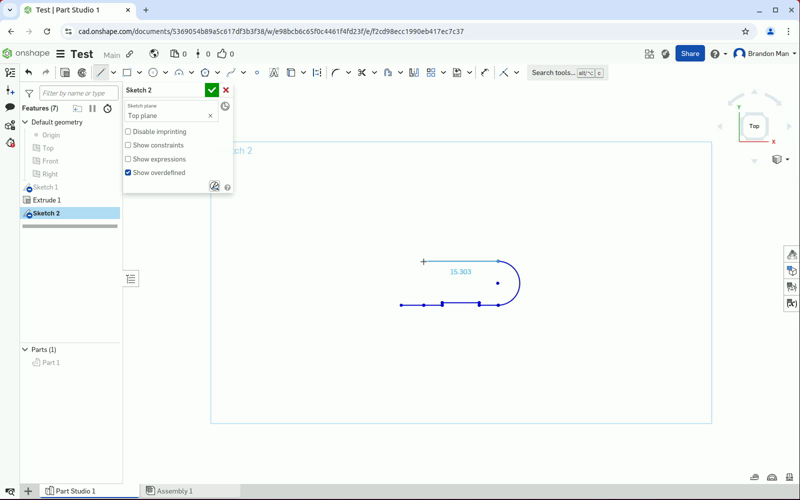
key_up(shift)
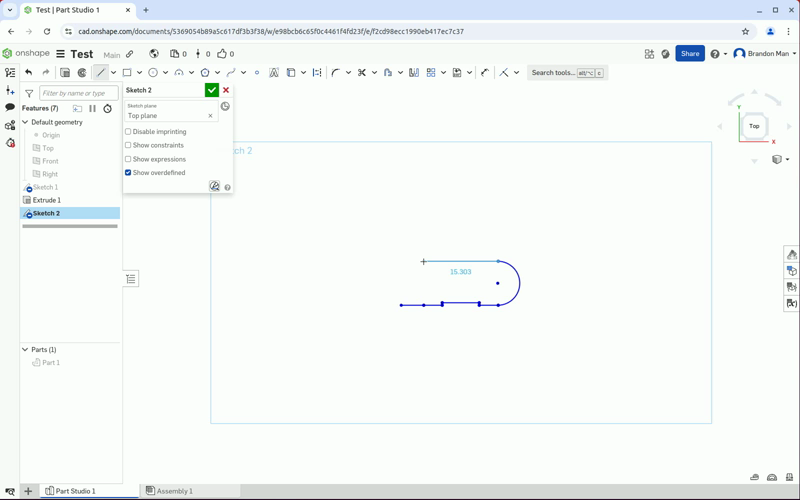
key_down(shift)
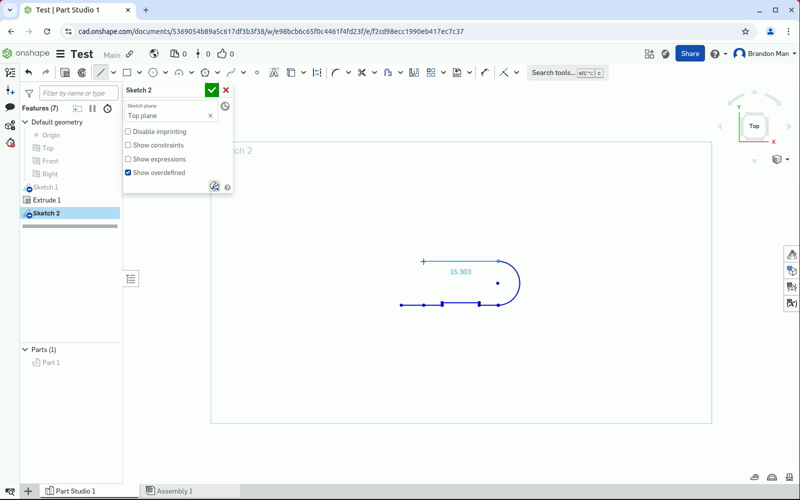
mouse_move(453, 261)
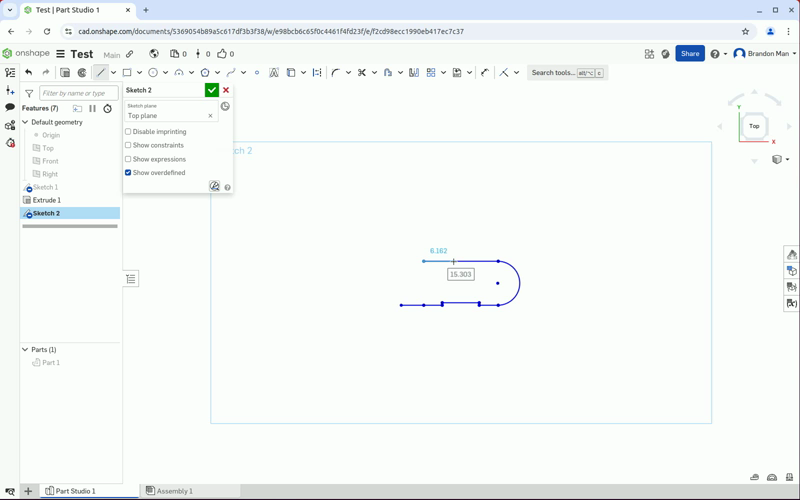
mouse_move(401, 261)
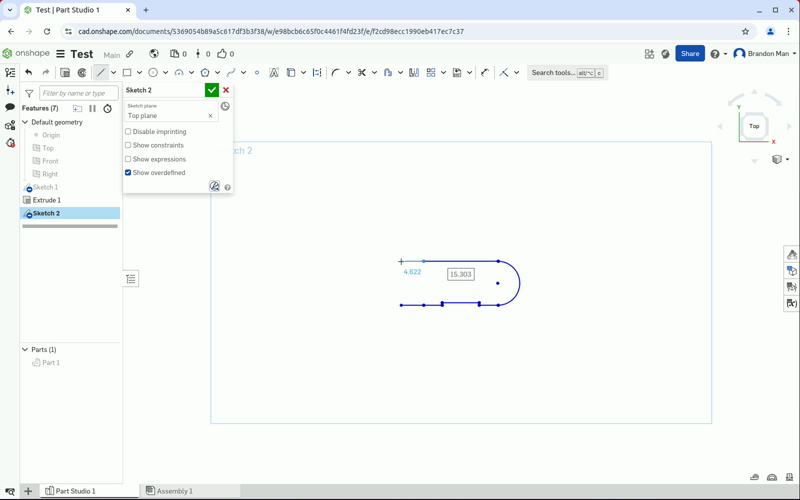
click(401, 261)
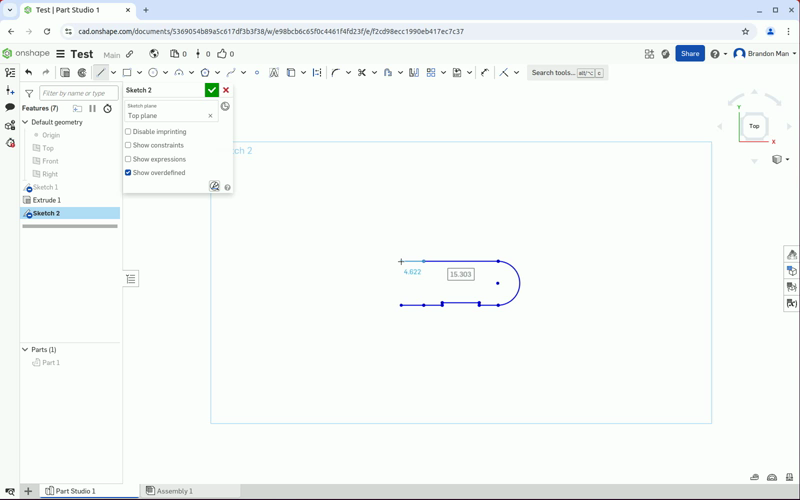
key_up(shift)
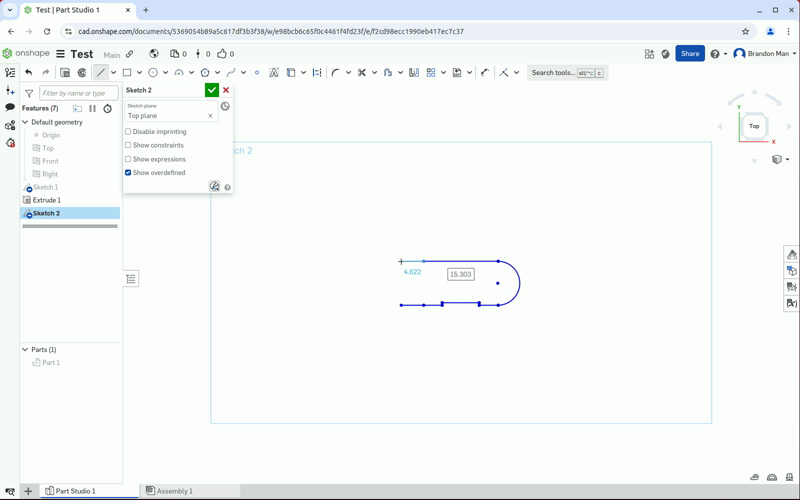
key_down(shift)
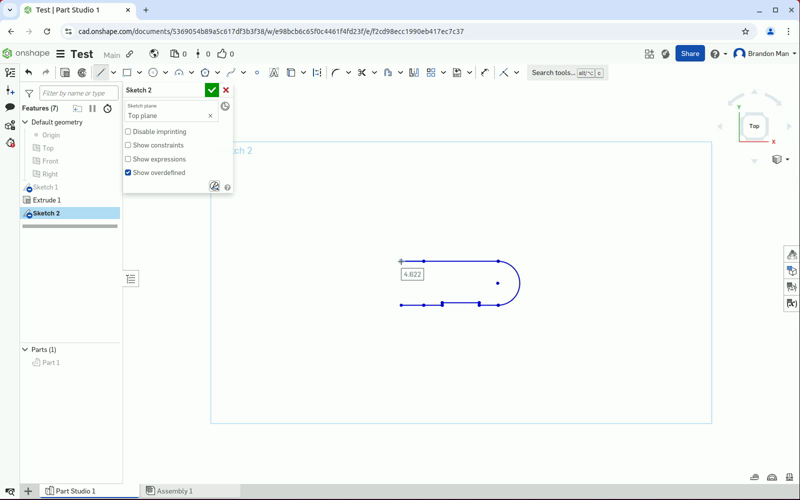
mouse_move(431, 261)
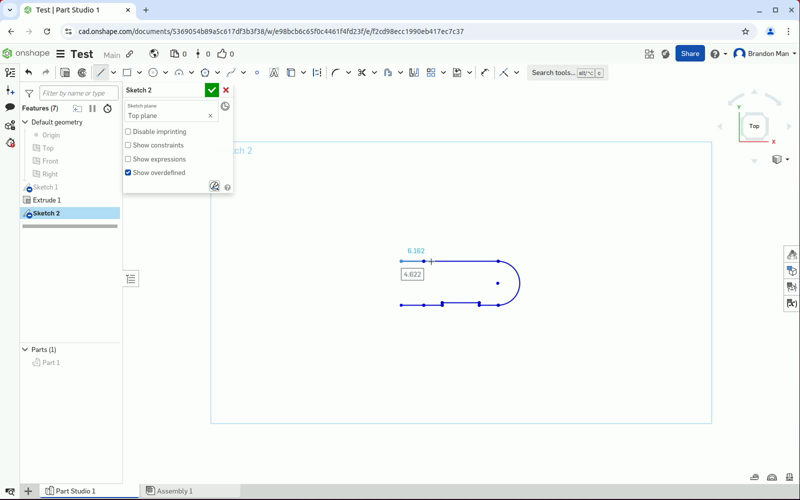
mouse_move(401, 270)
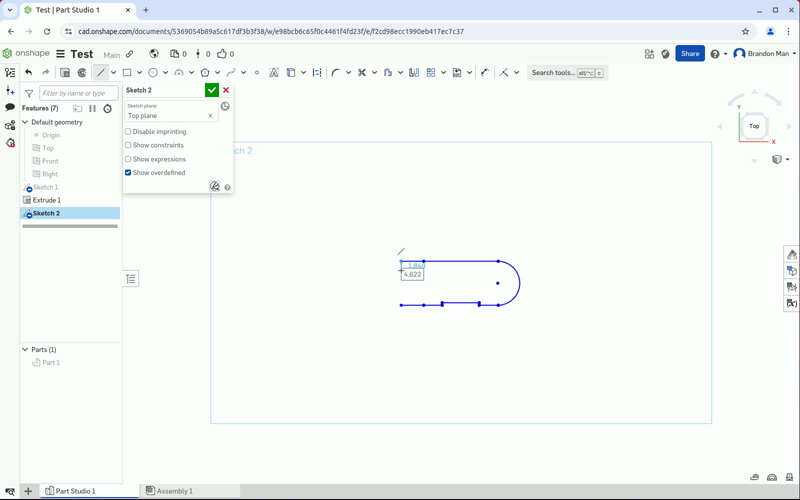
click(401, 270)
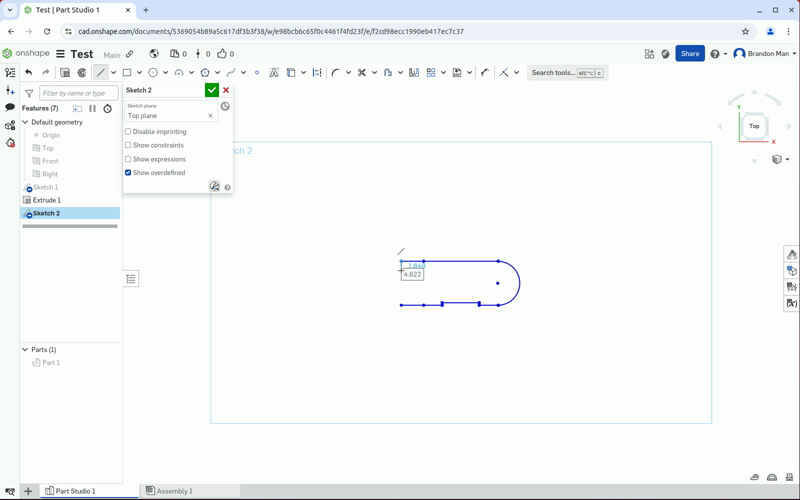
key_up(shift)
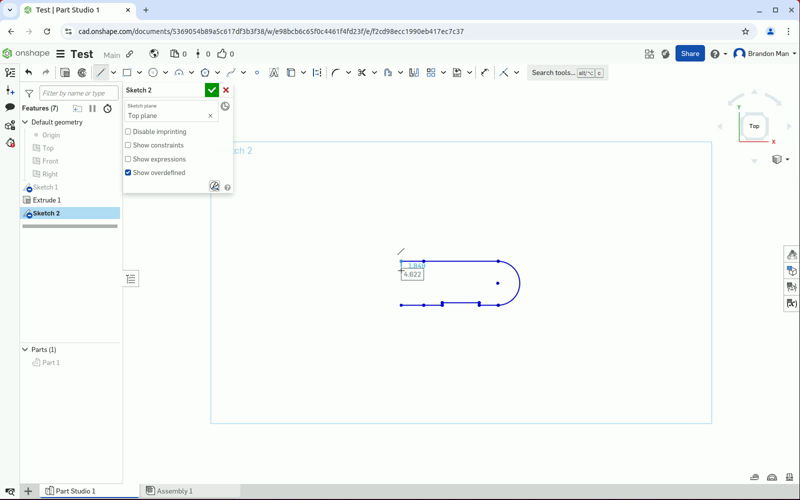
key_down(shift)
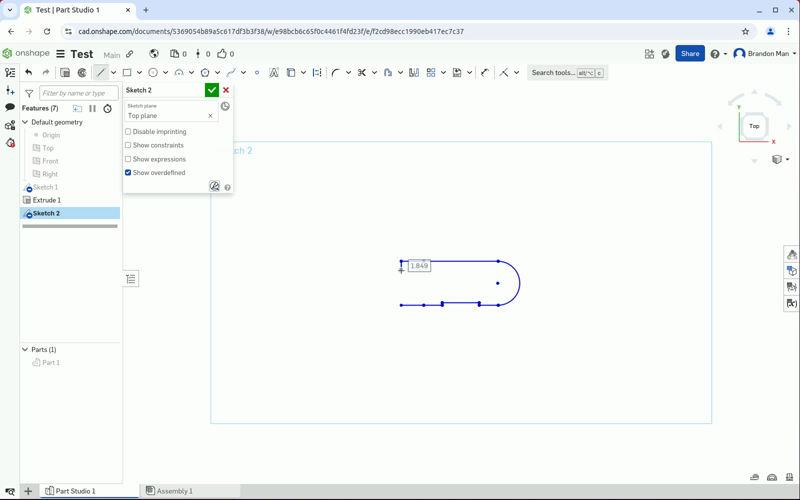
mouse_move(431, 270)
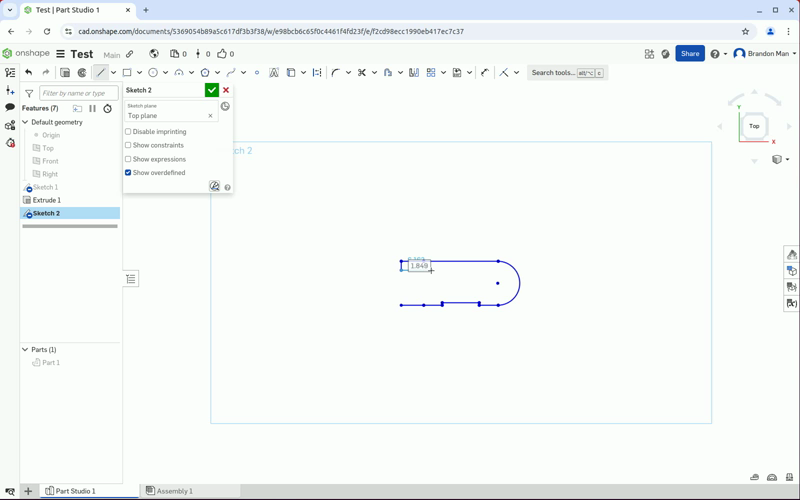
mouse_move(423, 270)
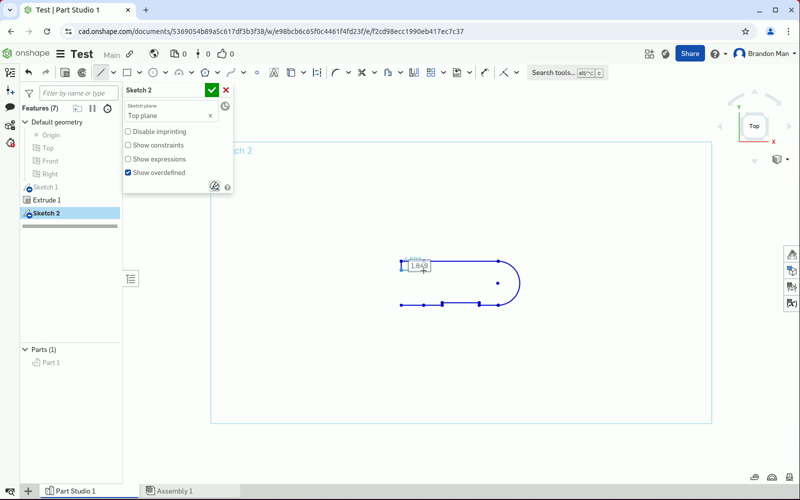
click(423, 270)
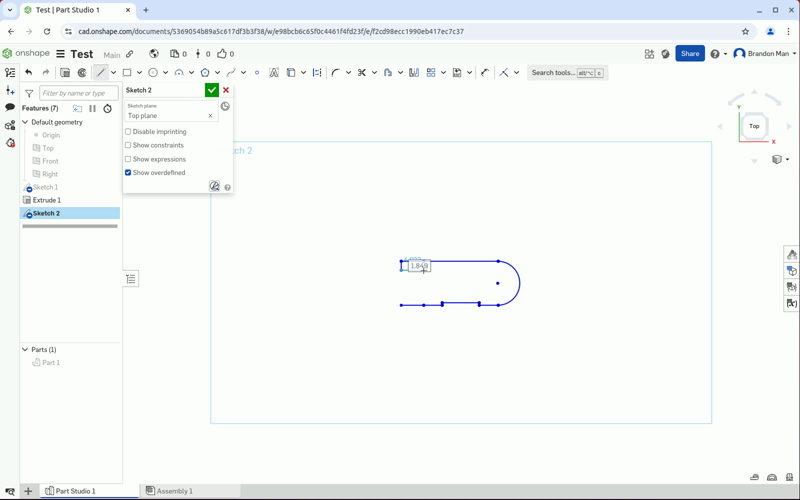
key_up(shift)
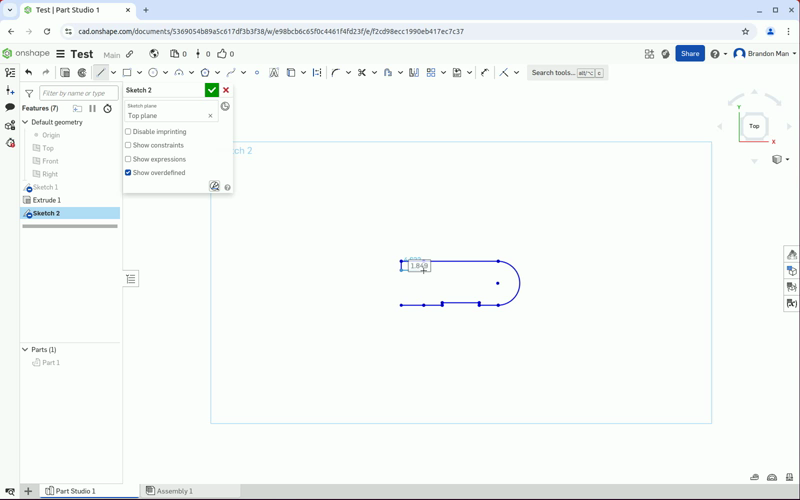
key(esc)
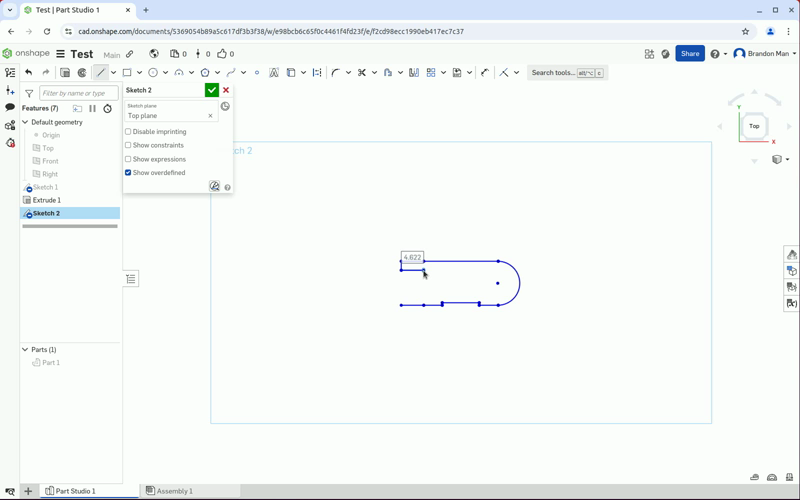
key(a)
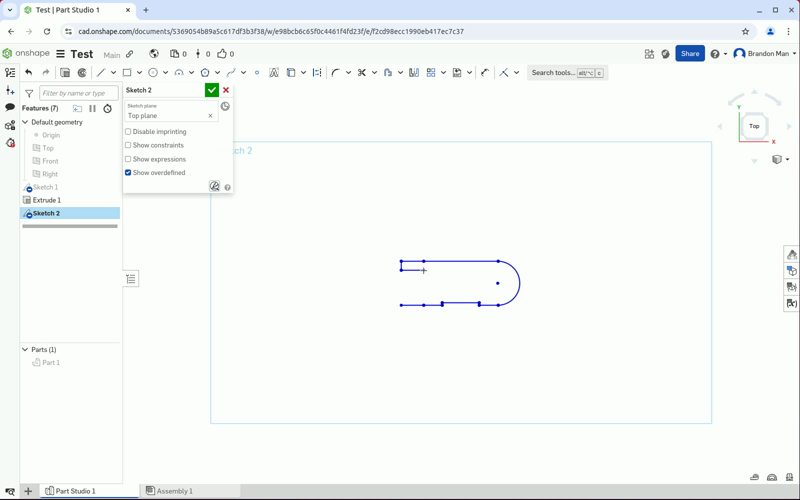
mouse_move(423, 270)
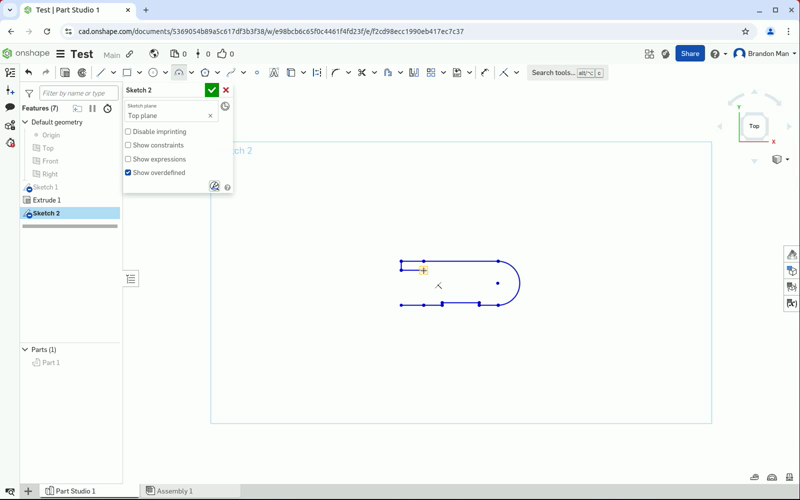
click(423, 270)
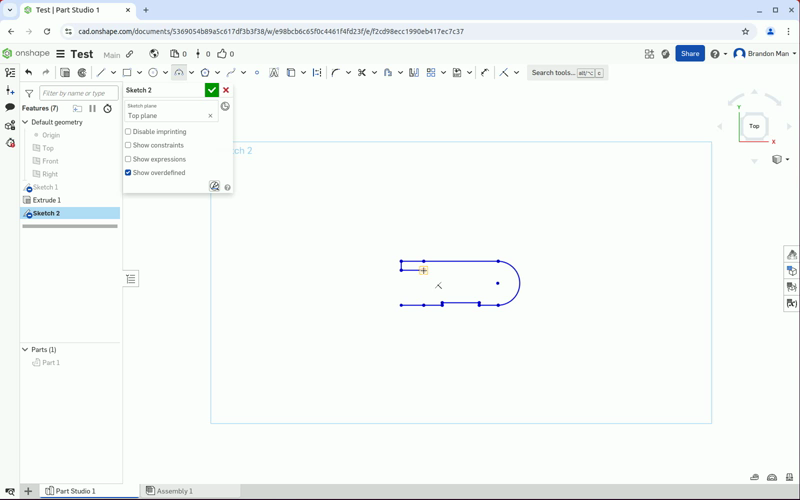
key_down(shift)
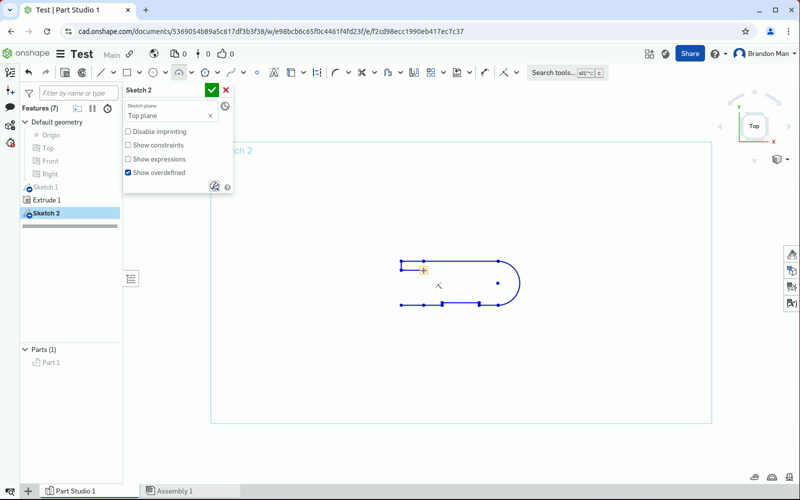
mouse_move(423, 296)
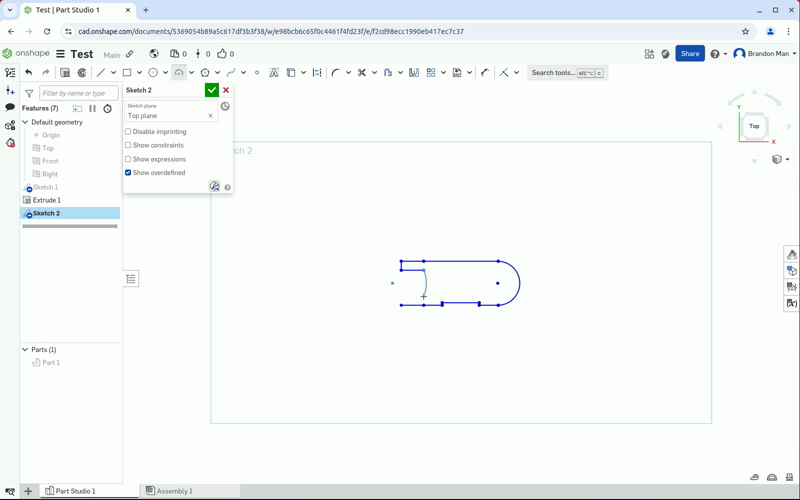
click(423, 296)
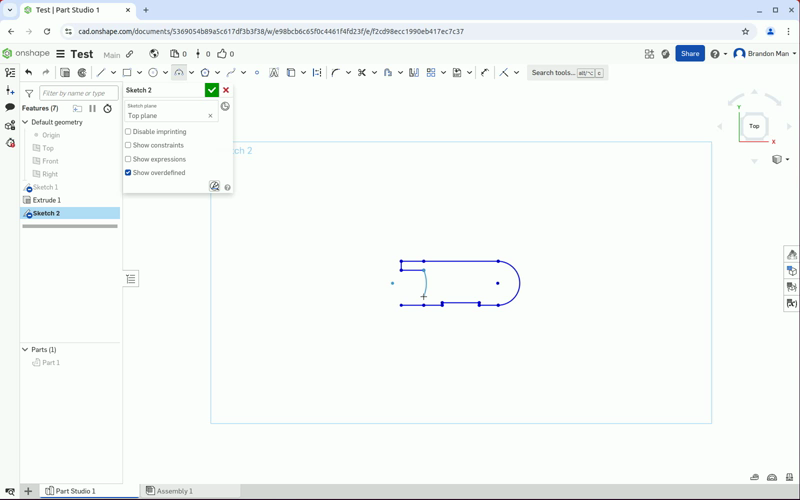
mouse_move(436, 283)
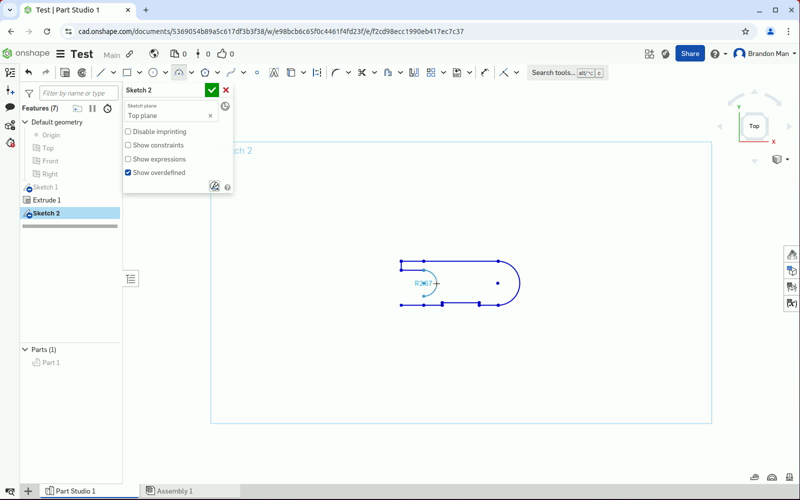
click(436, 283)
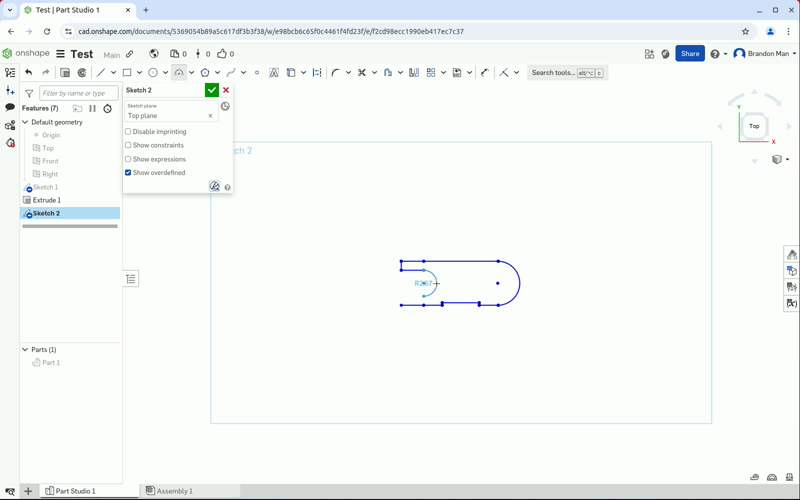
key_up(shift)
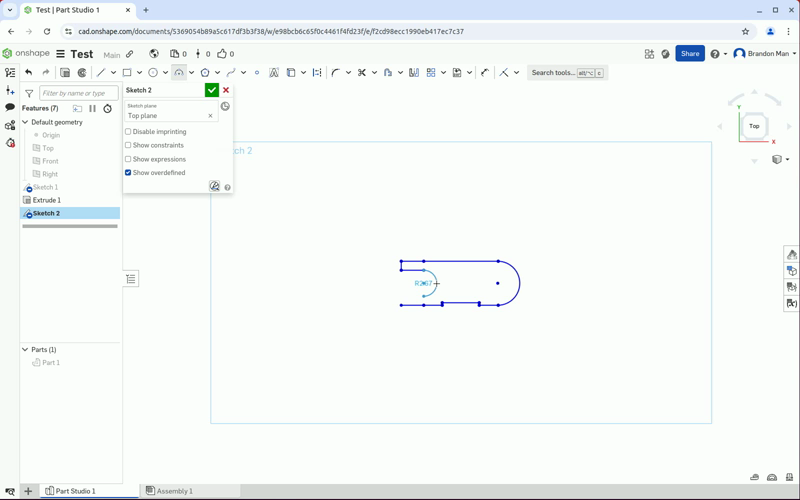
key(esc)
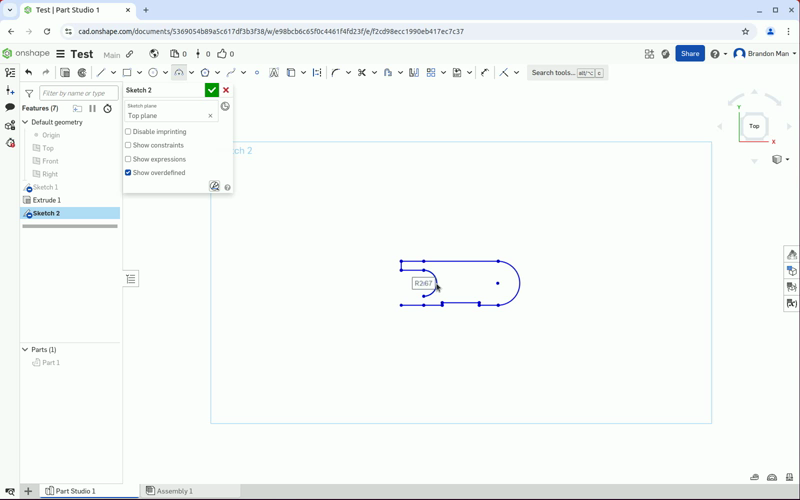
key(l)
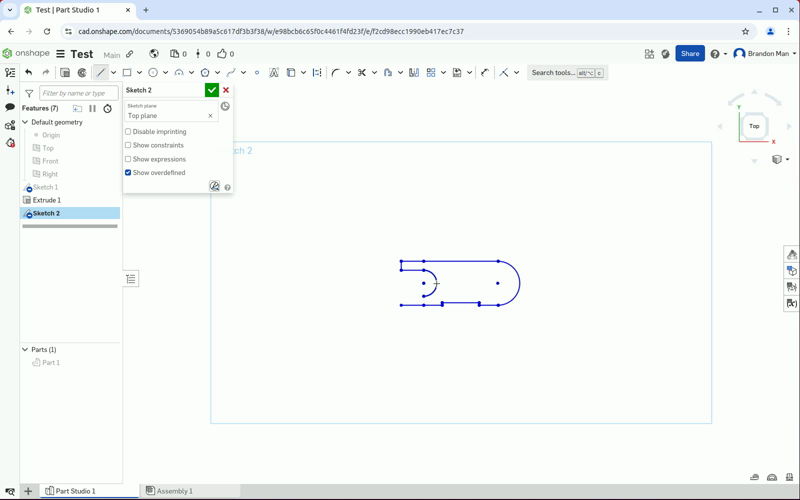
mouse_move(423, 296)
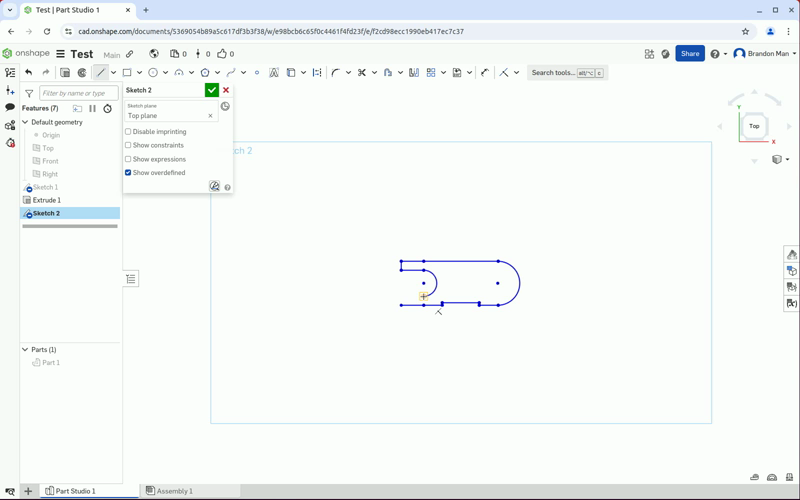
click(423, 296)
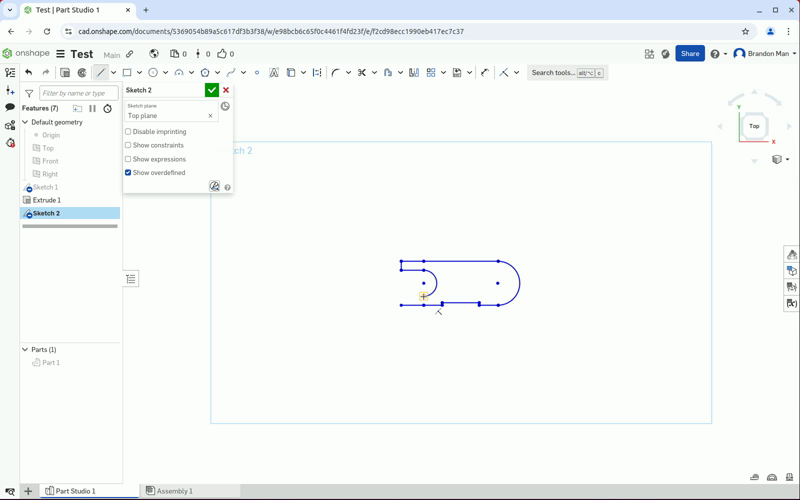
key_down(shift)
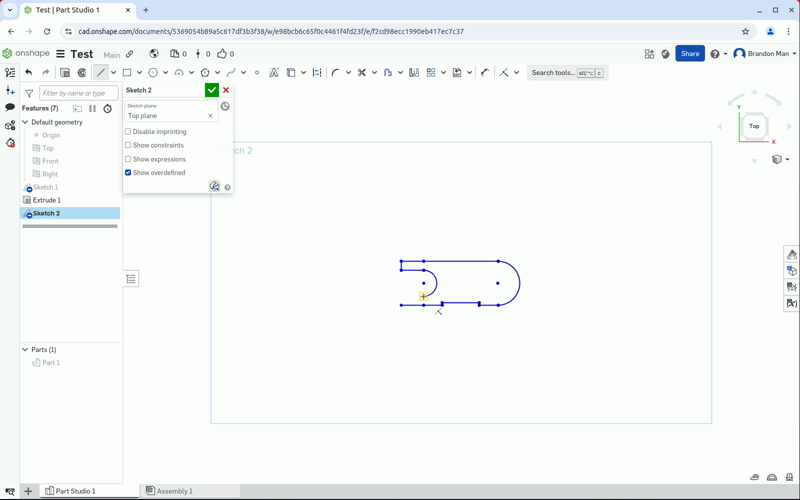
mouse_move(453, 296)
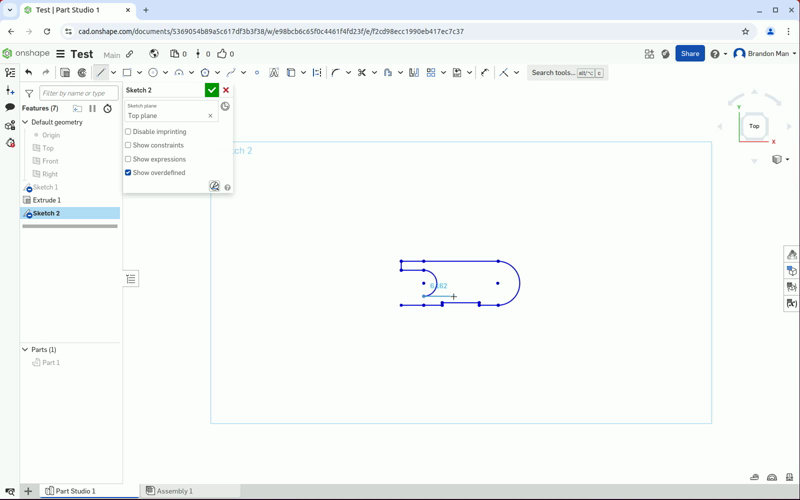
mouse_move(401, 296)
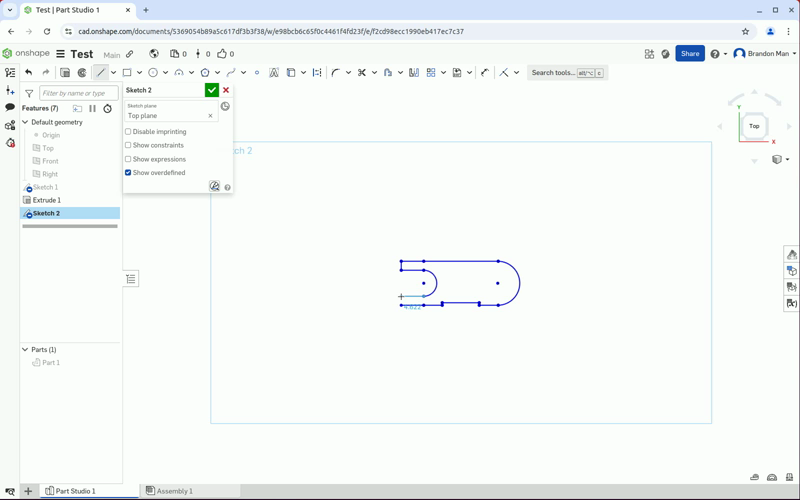
click(401, 296)
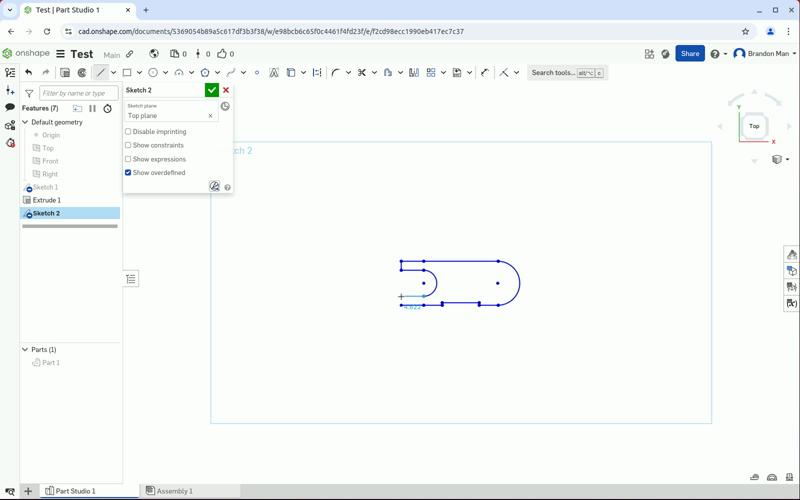
key_up(shift)
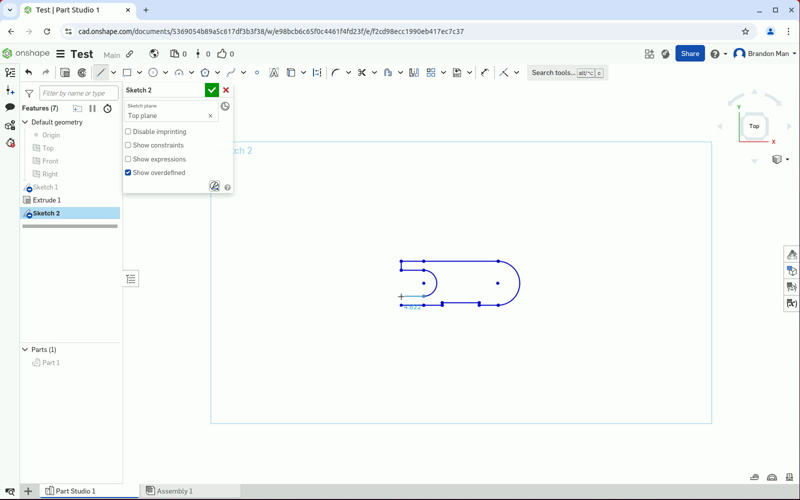
mouse_move(431, 296)
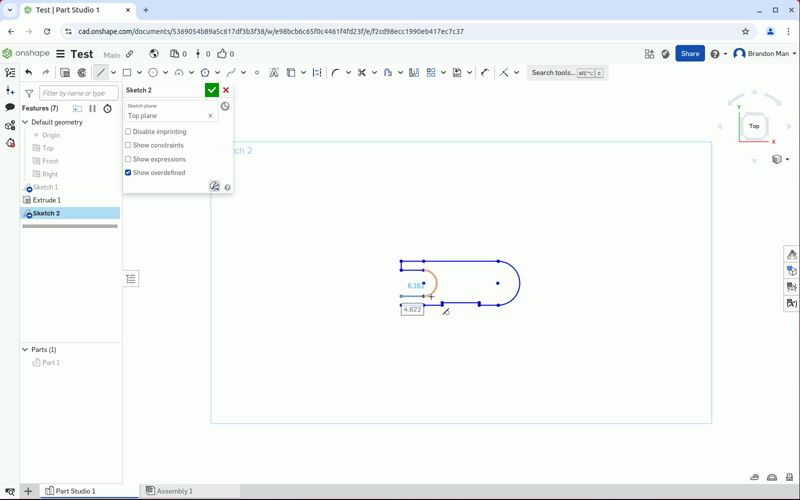
key_down(shift)
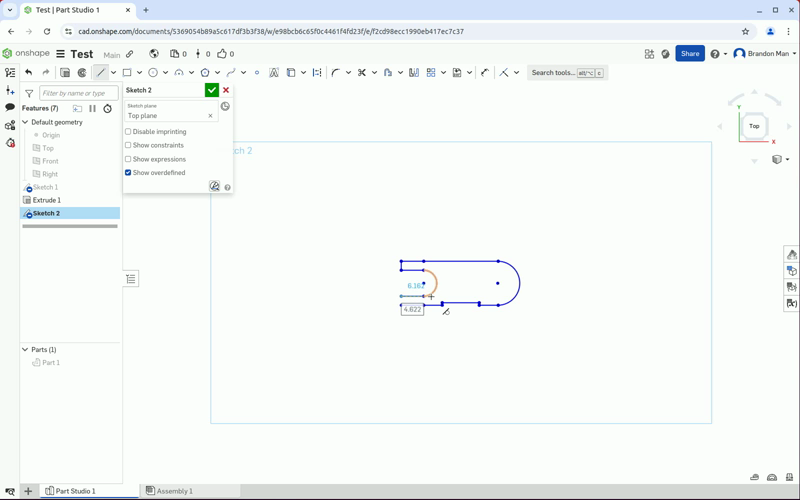
mouse_move(401, 305)
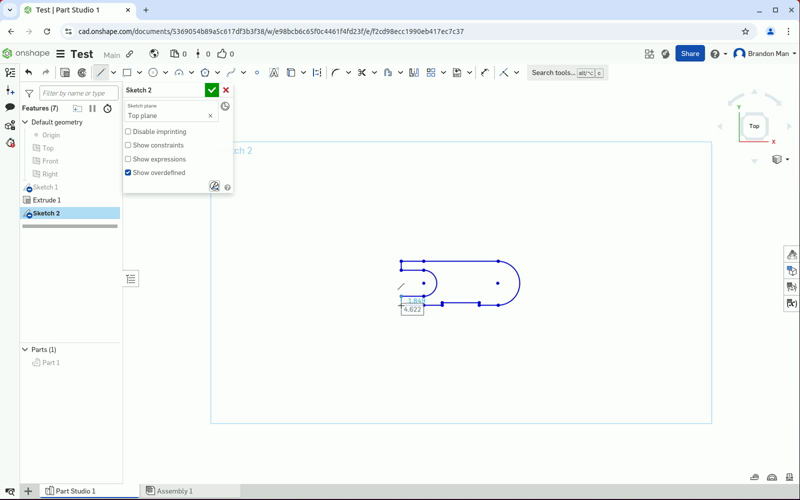
key_up(shift)
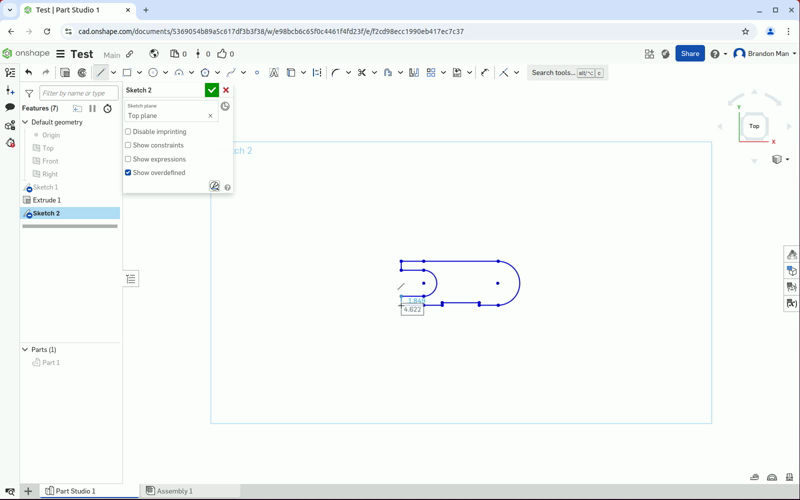
click(401, 305)
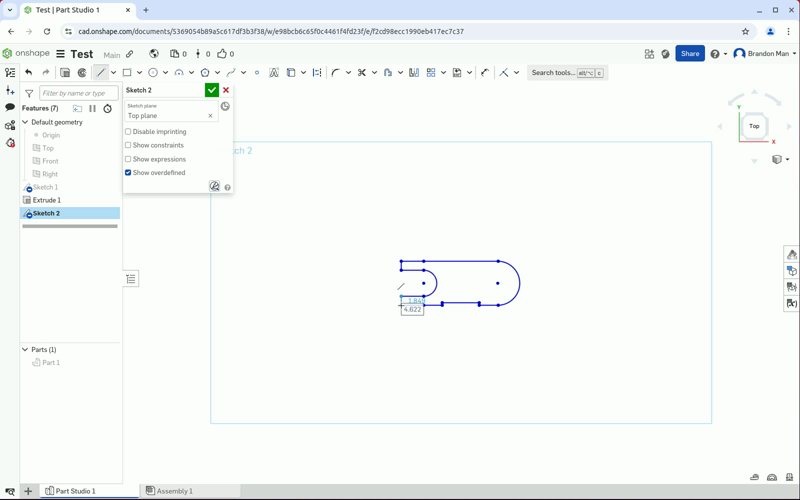
key(esc)
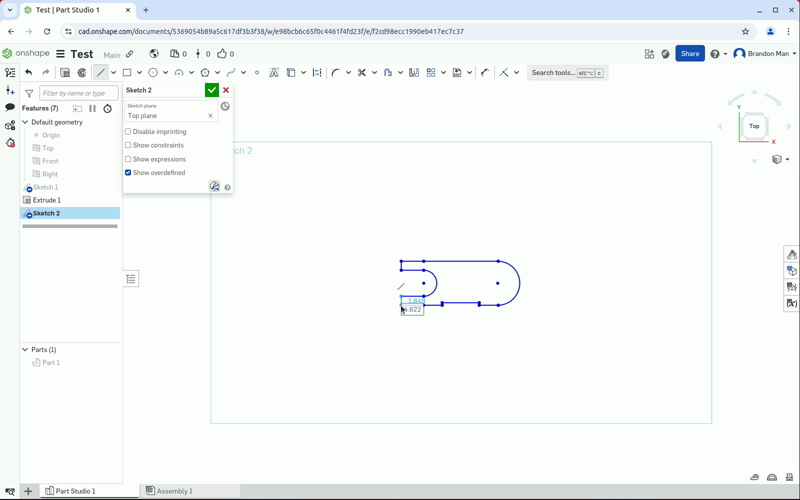
key(c)
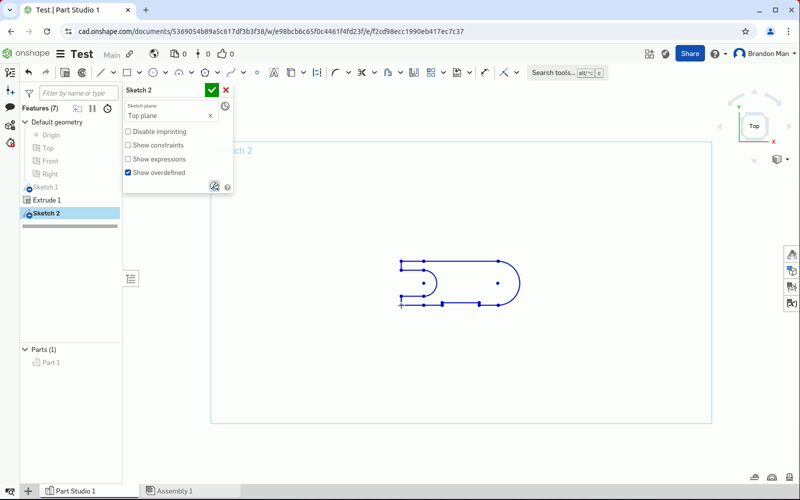
key_down(shift)
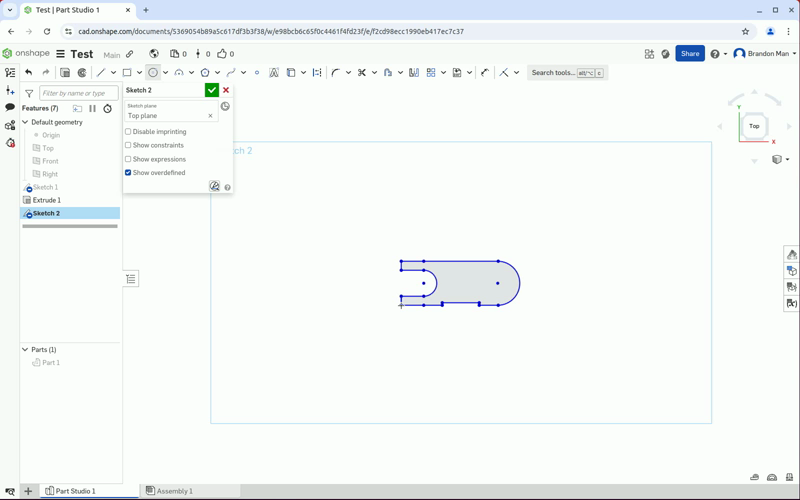
mouse_move(498, 282)
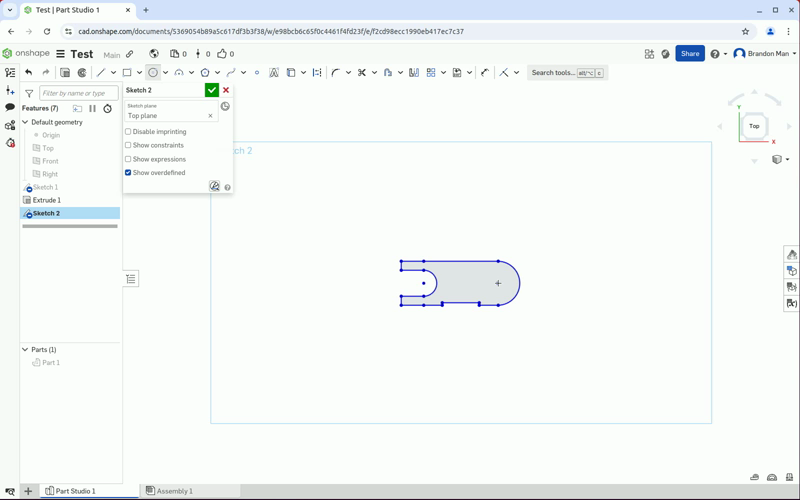
scroll(6)
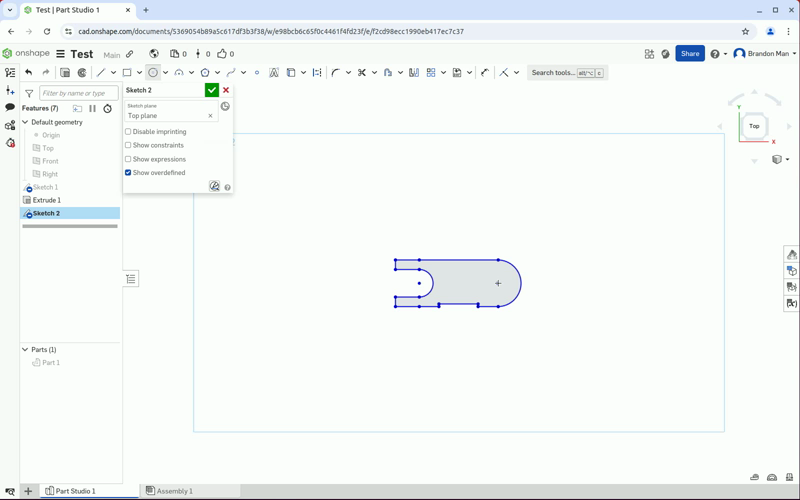
scroll(6)
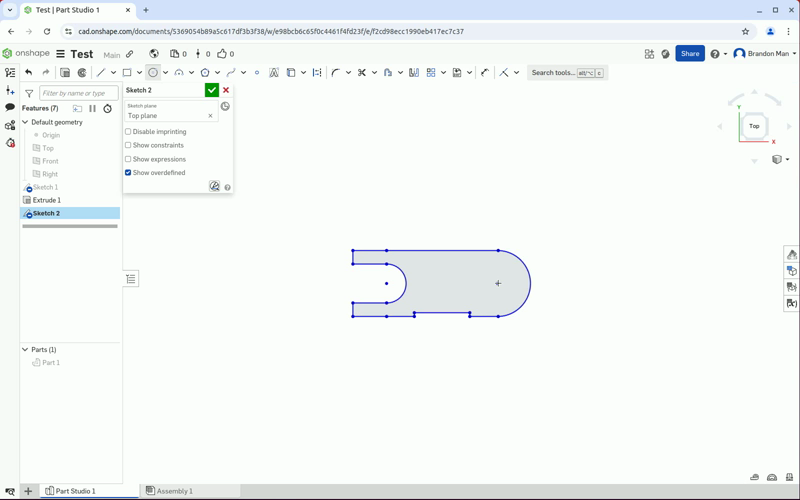
scroll(6)
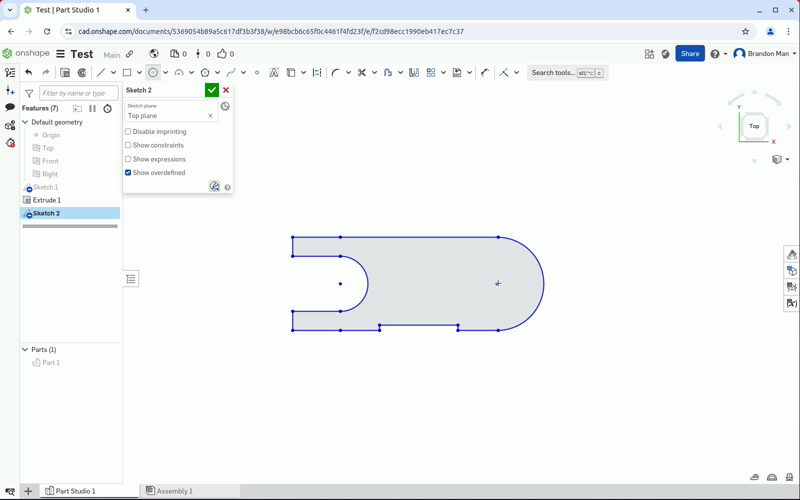
scroll(6)
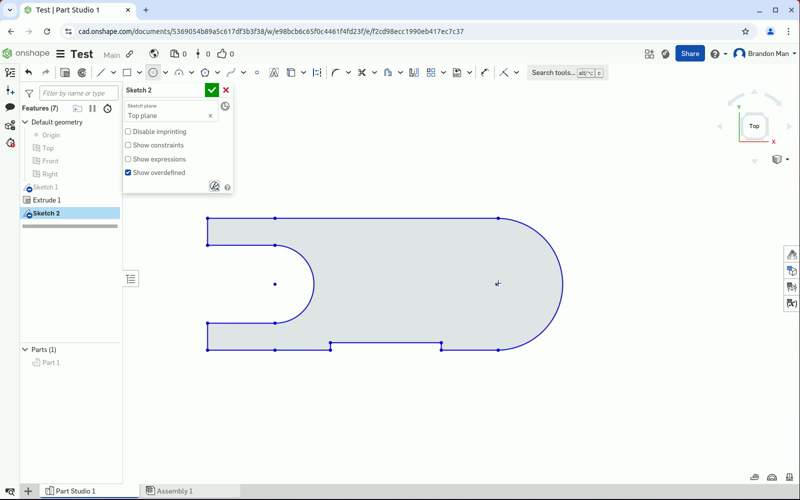
scroll(6)
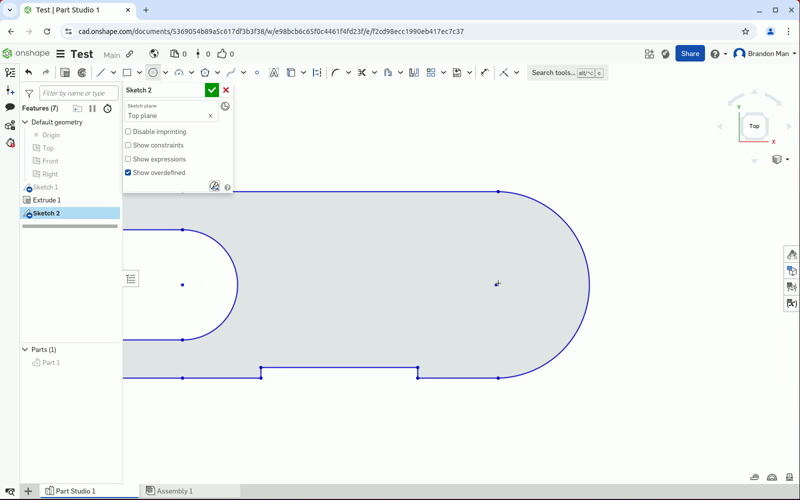
scroll(6)
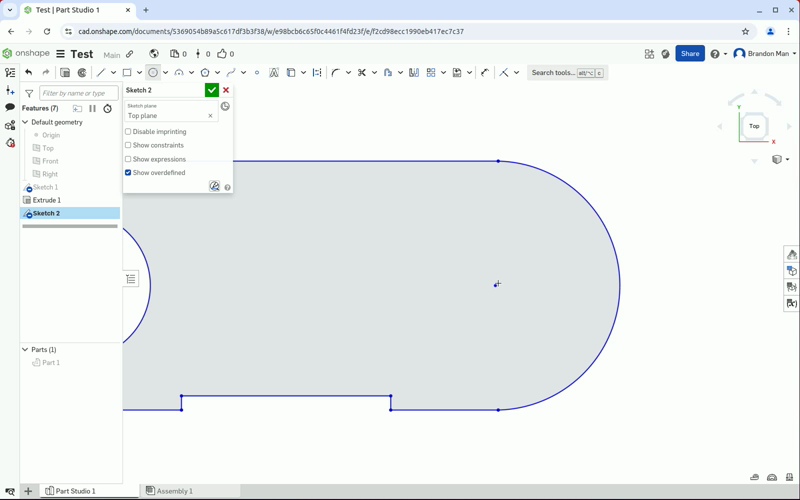
scroll(6)
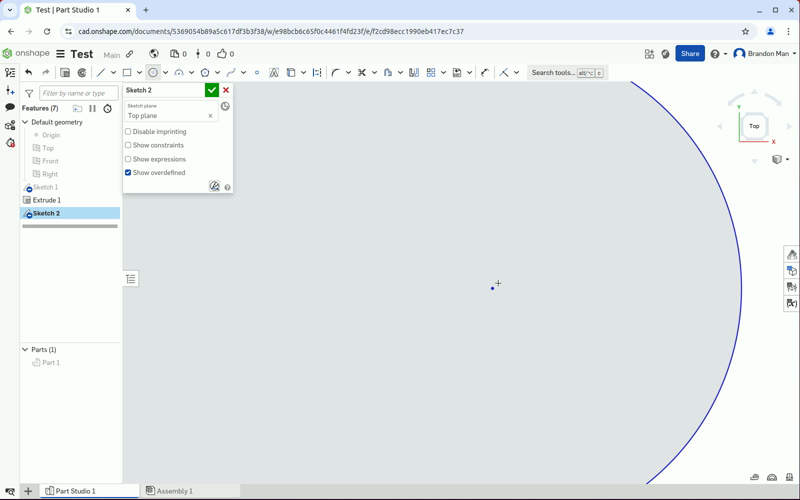
click(498, 282)
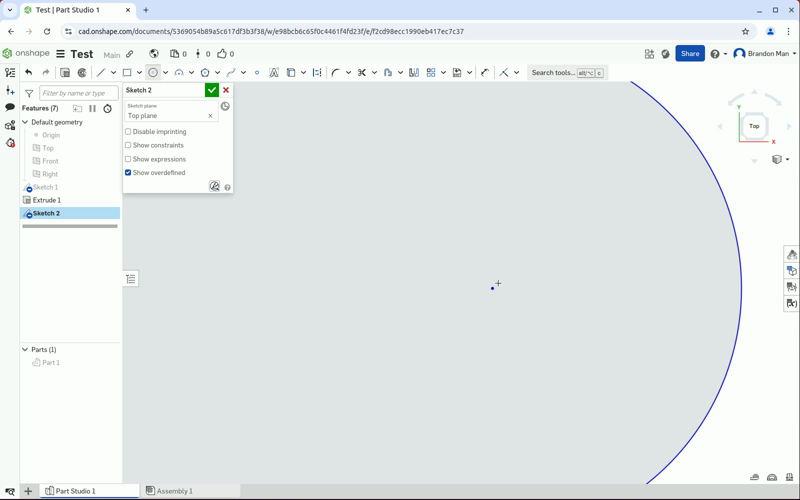
scroll(-6)
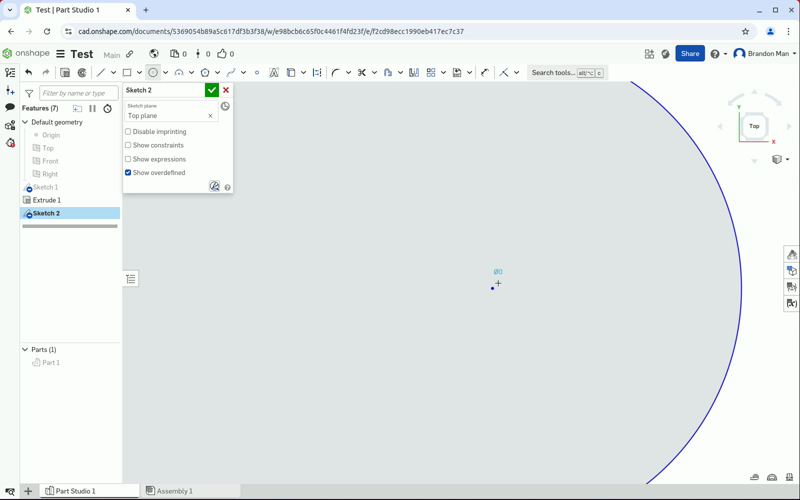
scroll(-6)
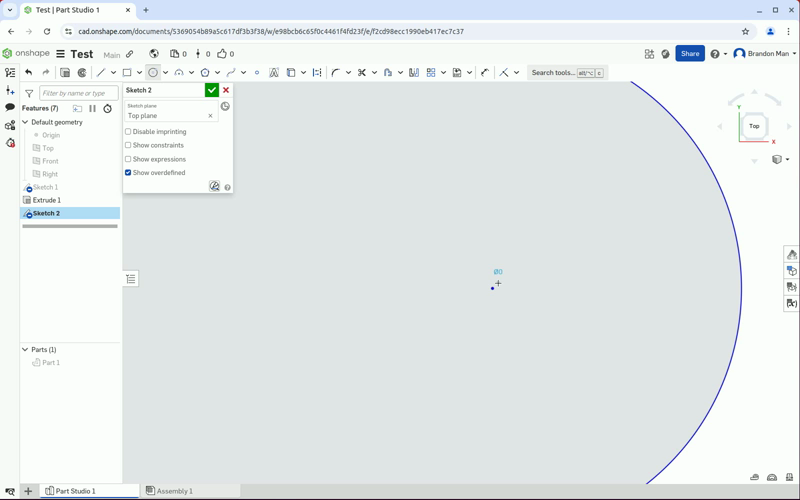
scroll(-6)
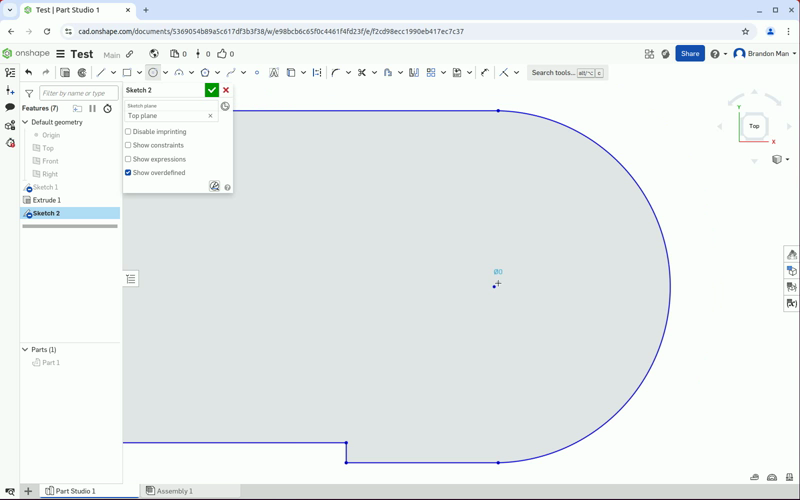
scroll(-6)
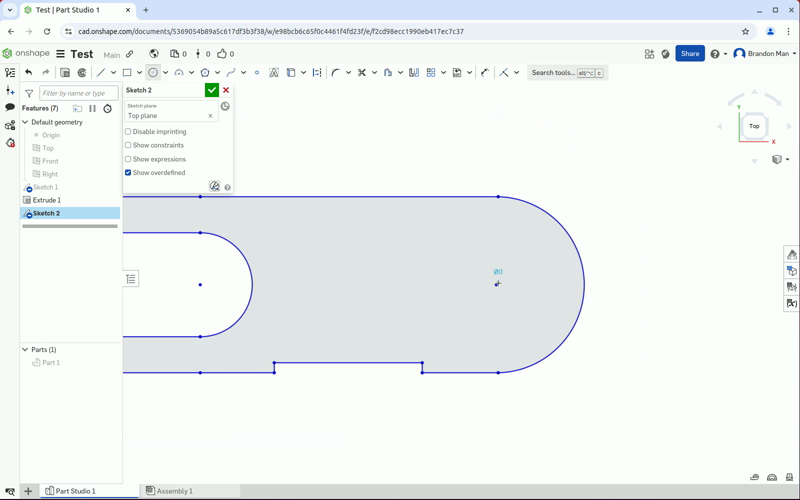
scroll(-6)
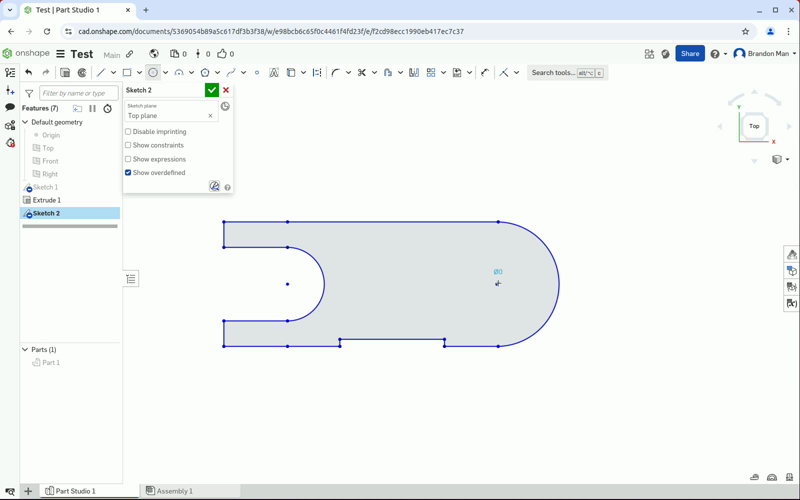
scroll(-6)
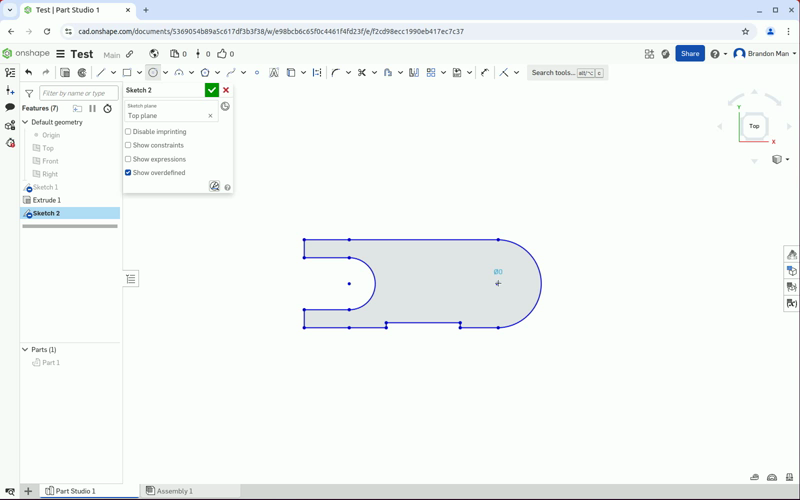
scroll(-6)
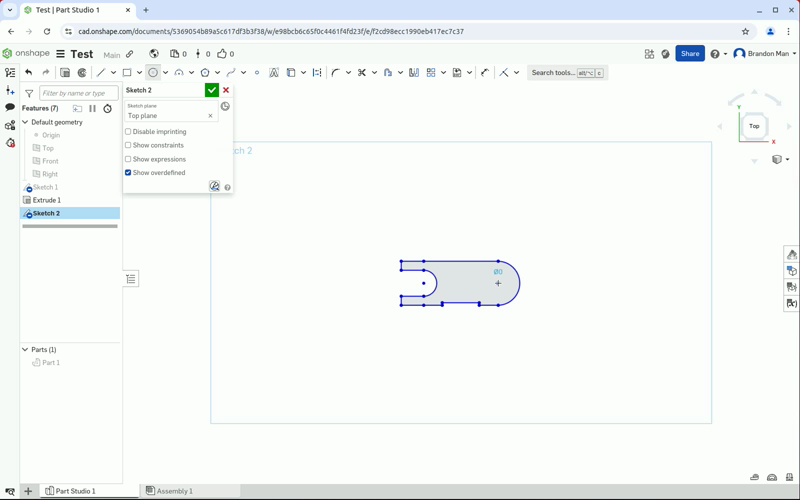
key_up(shift)
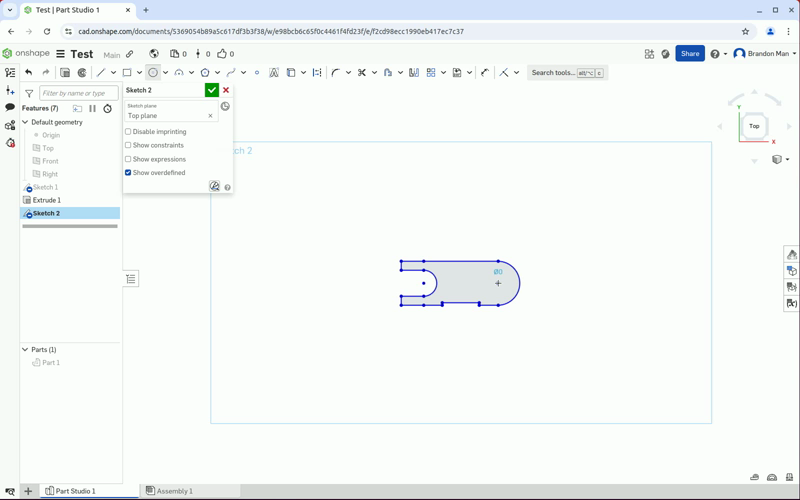
mouse_move(510, 282)
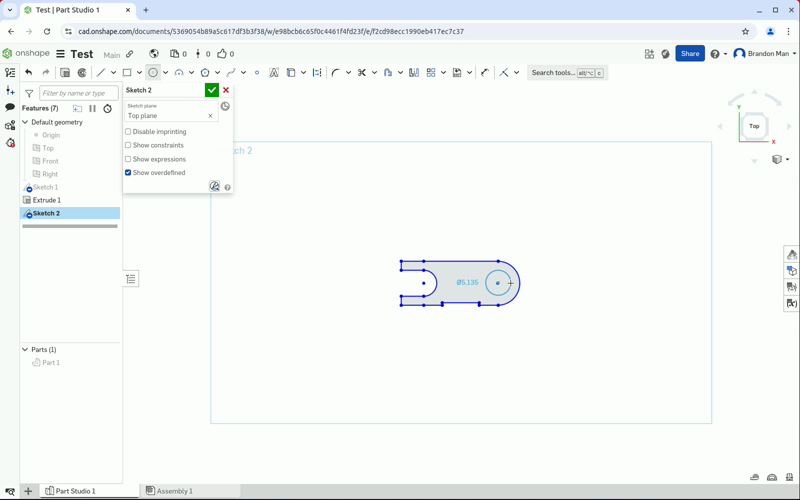
click(510, 282)
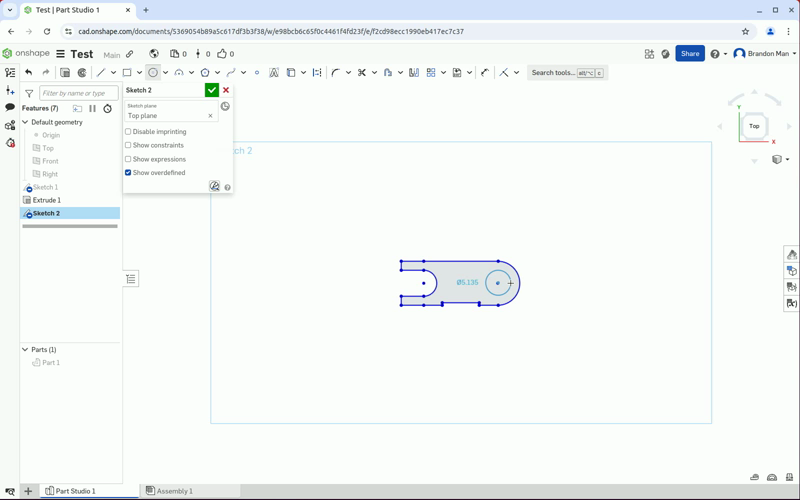
key(esc)
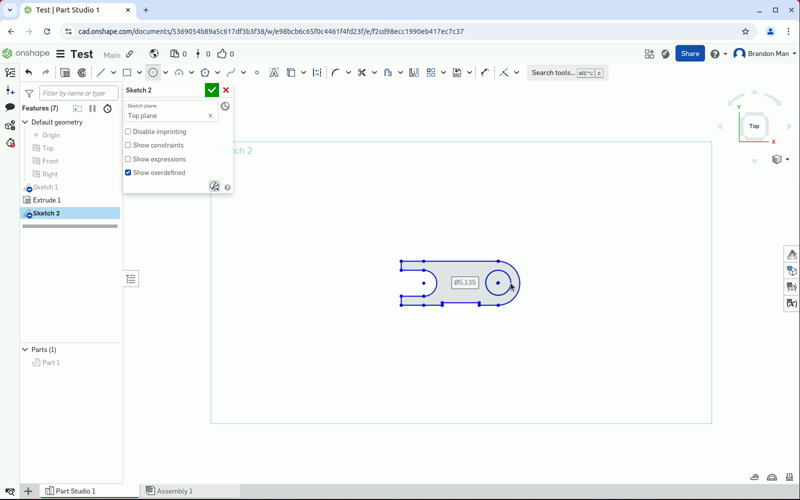
mouse_move(473, 278)
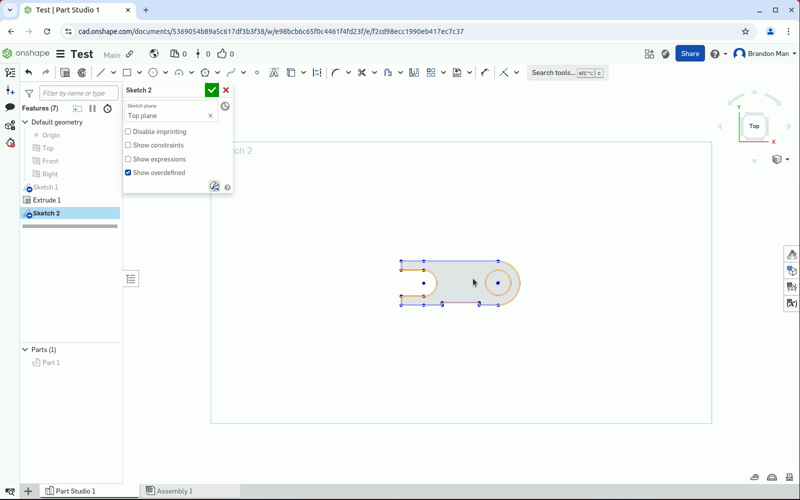
click(473, 278)
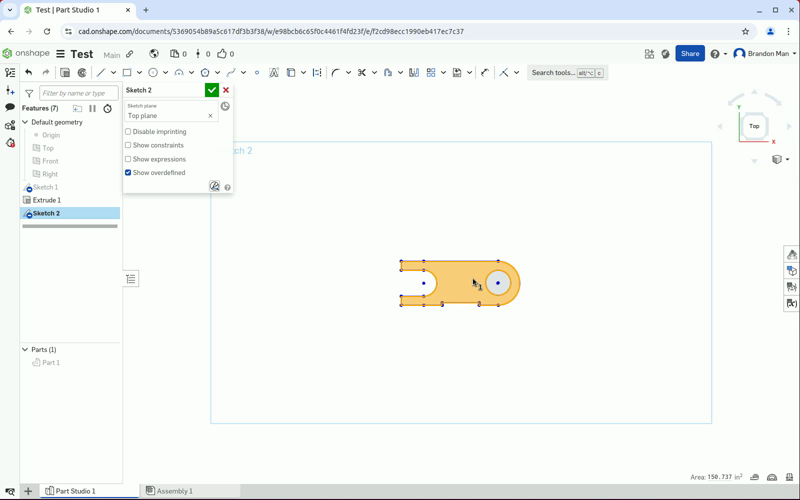
mouse_move(73, 352)
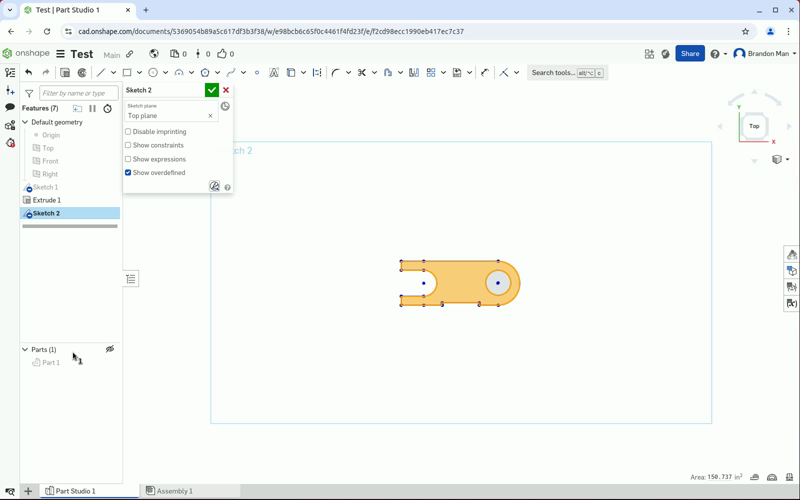
key(shift+y)
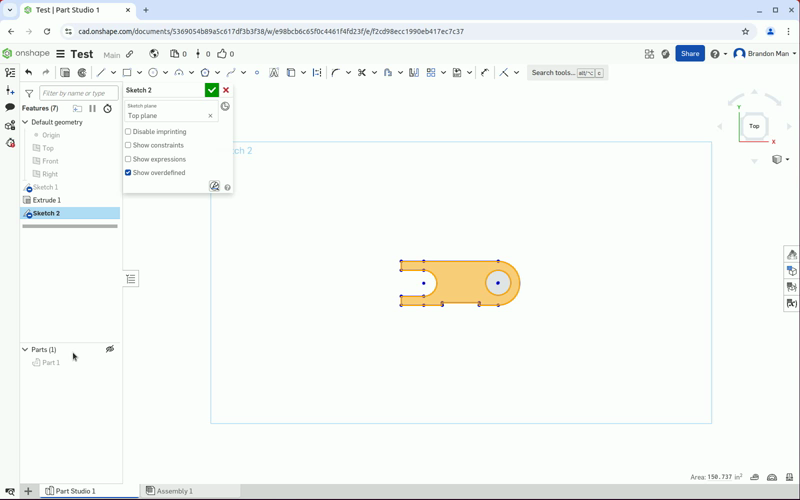
key(shift+e)
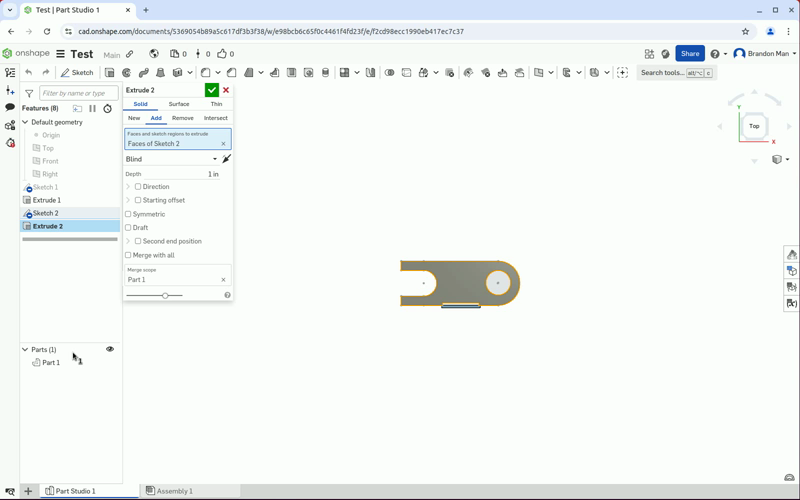
mouse_move(143, 106)
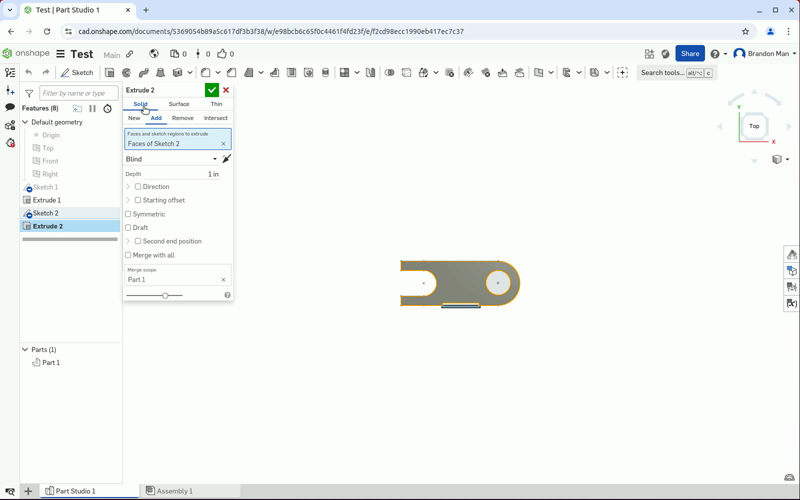
click(143, 106)
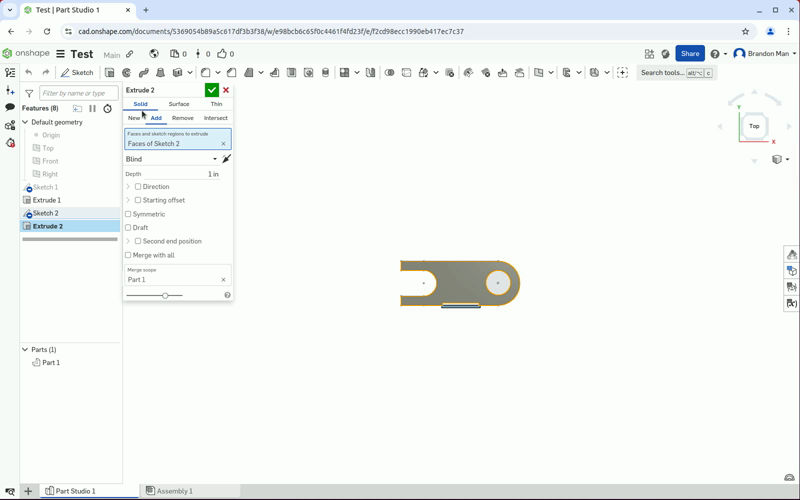
mouse_move(137, 120)
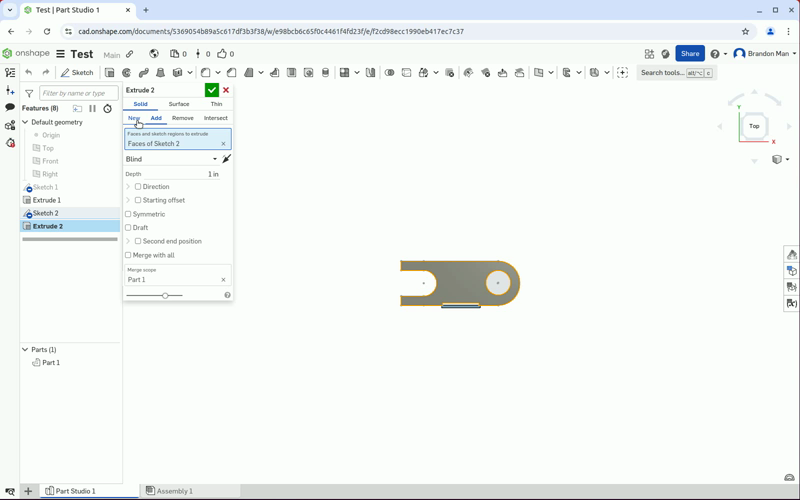
click(137, 120)
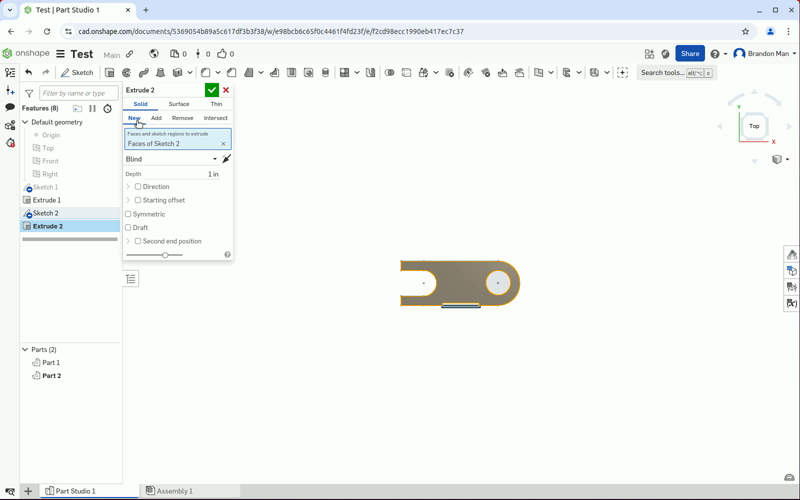
key(tab, 4)
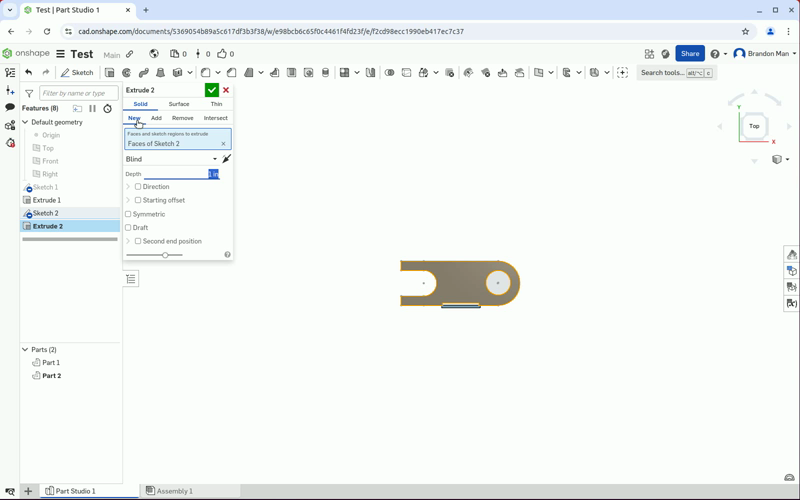
text(23.108)
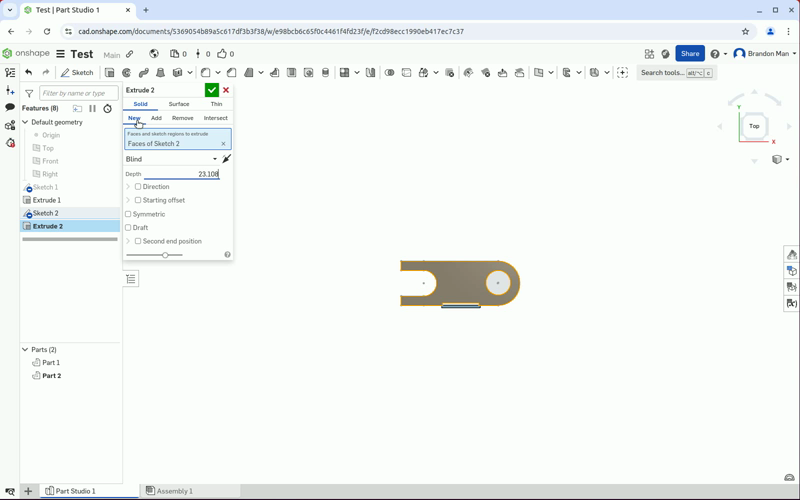
key(enter)
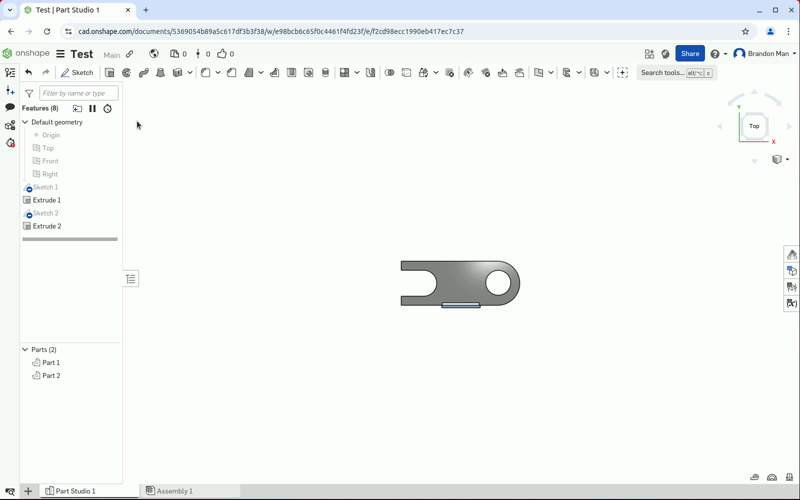
key(shift+h)
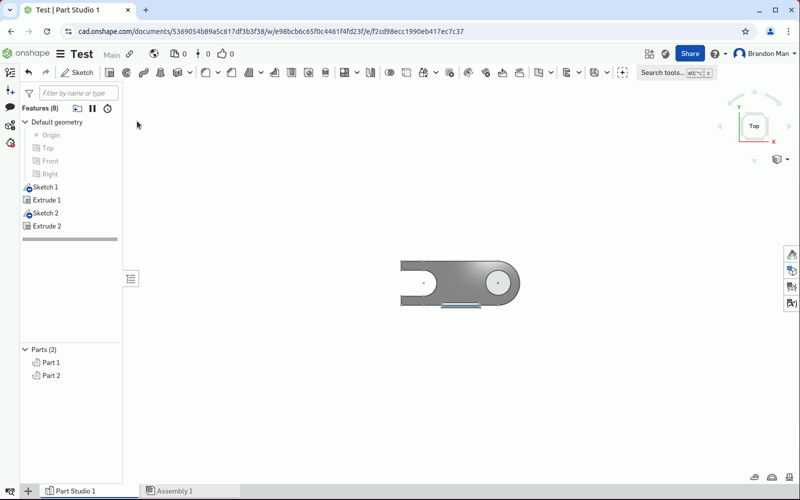
key(shift+h)
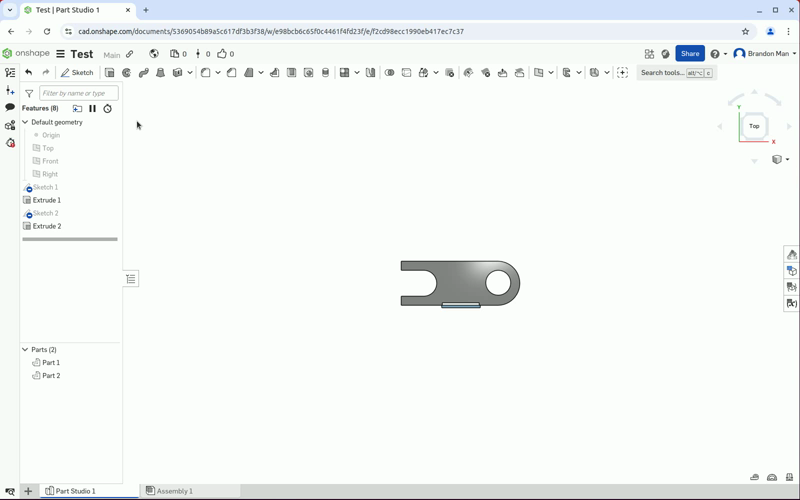
mouse_move(73, 189)
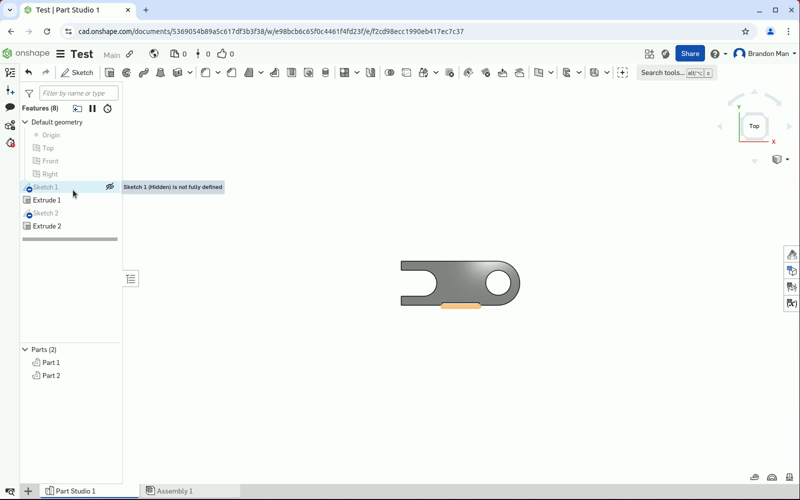
click(73, 189)
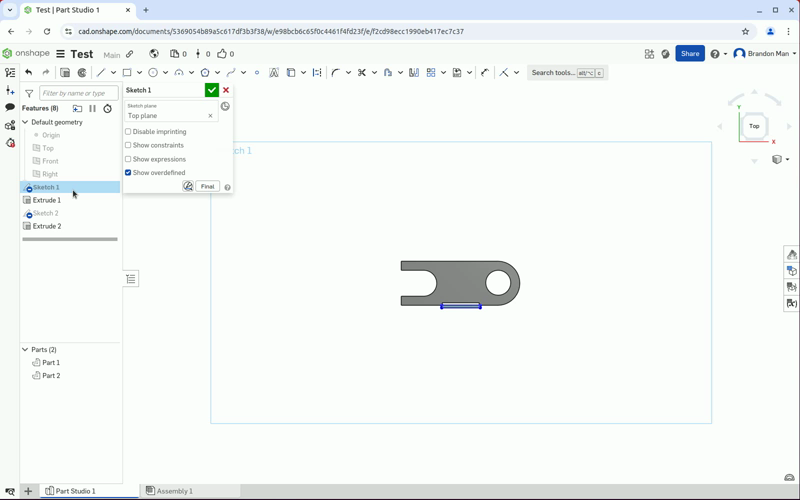
mouse_move(229, 92)
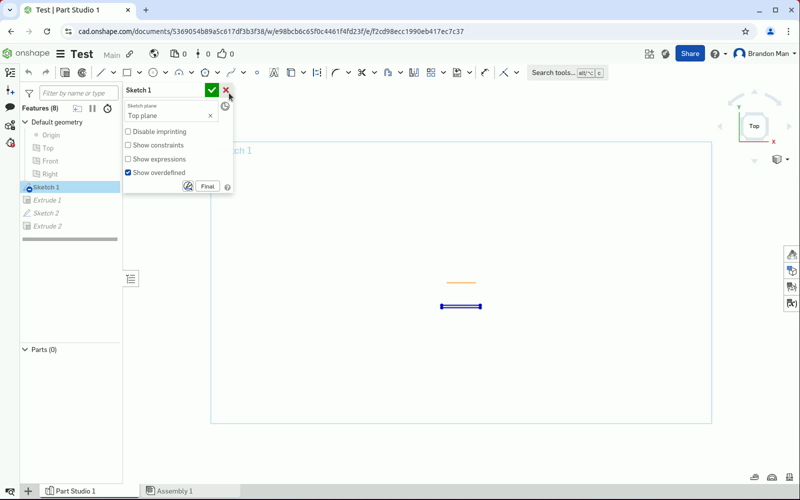
click(229, 92)
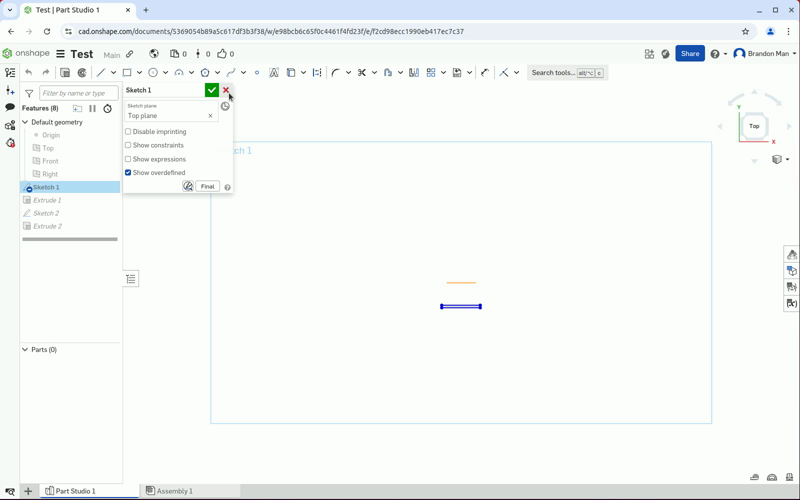
key(shift+s)
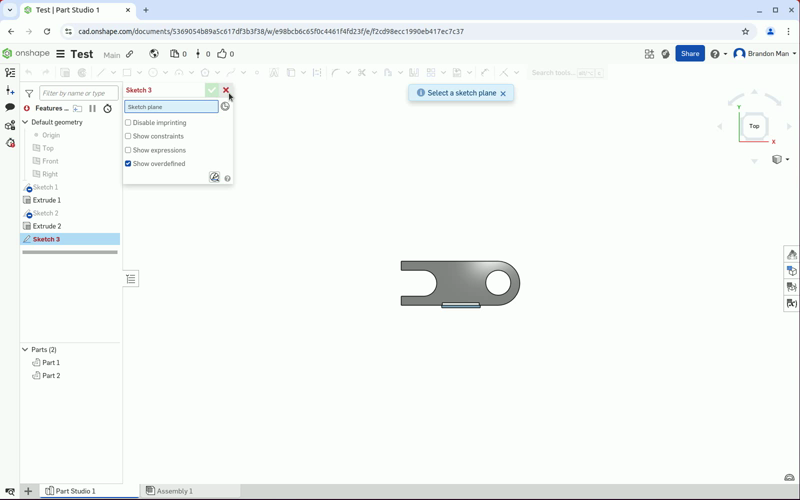
mouse_move(73, 150)
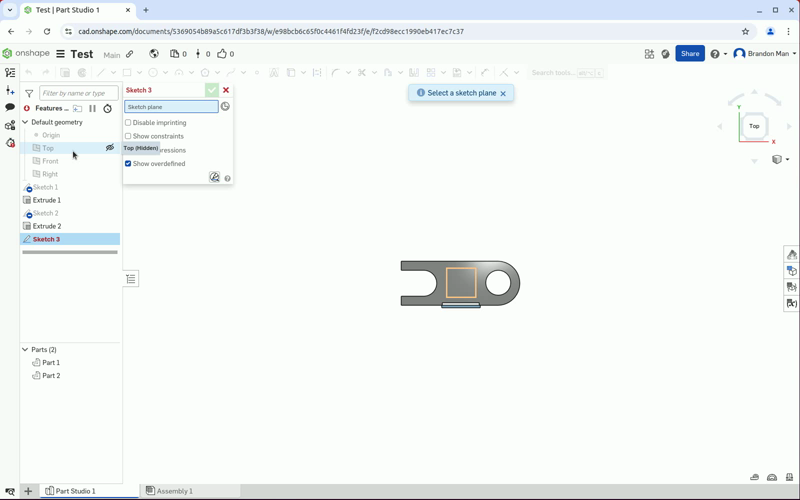
click(73, 150)
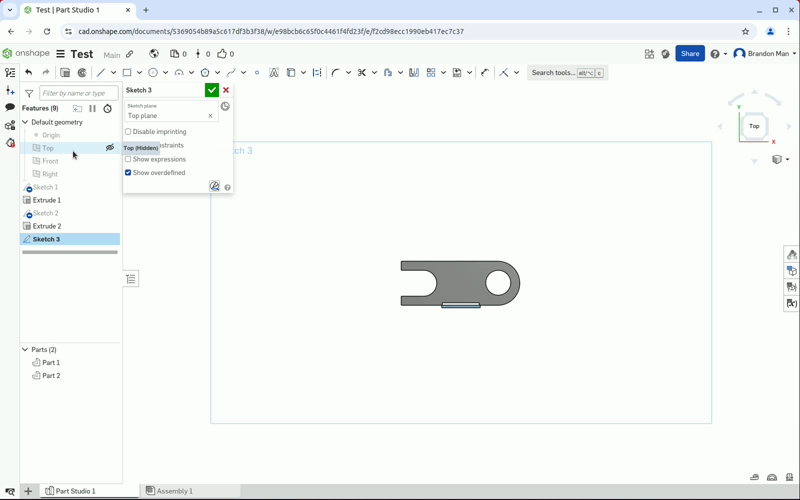
mouse_move(73, 352)
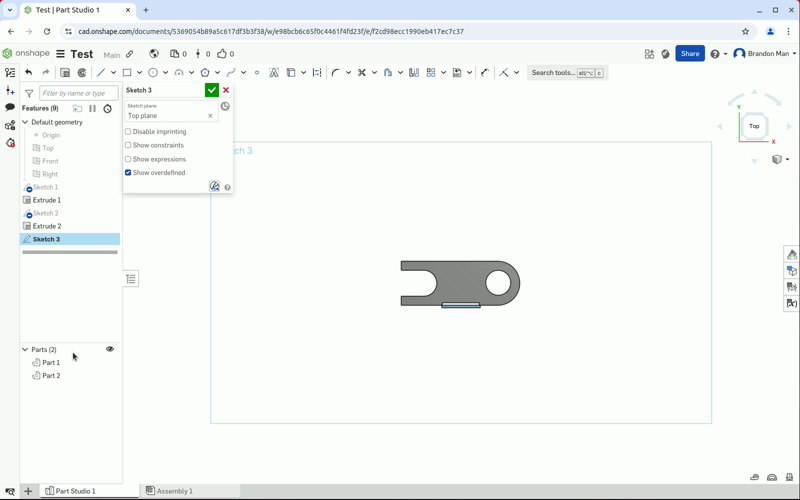
key(y)
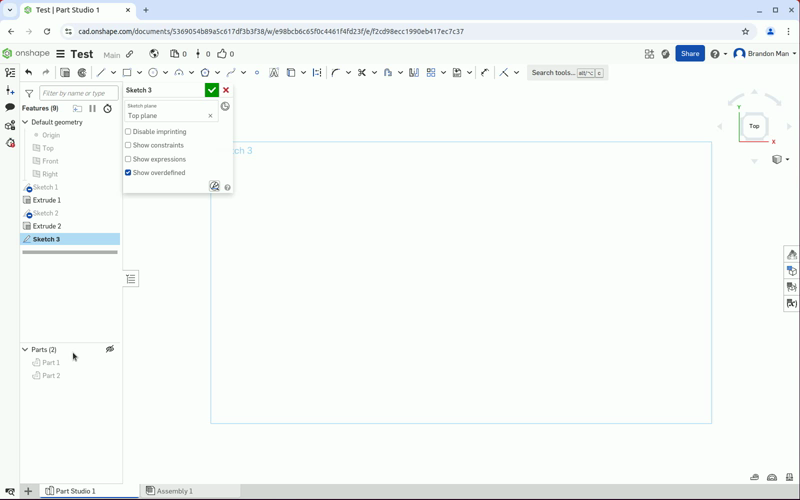
key(l)
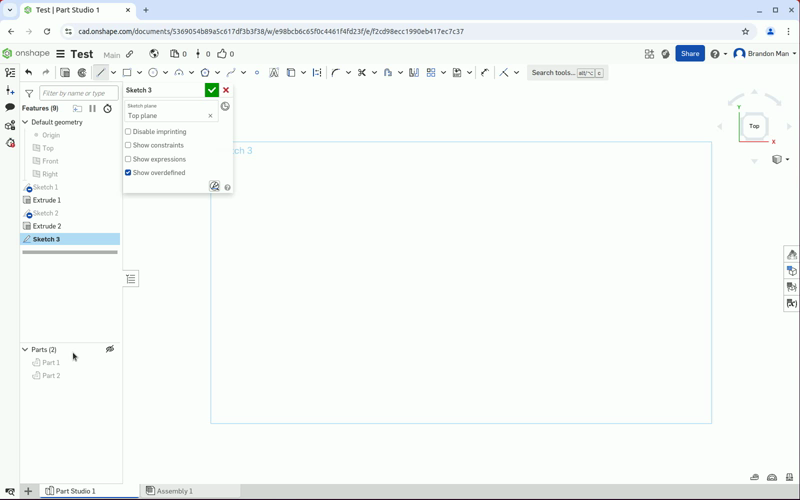
key_down(shift)
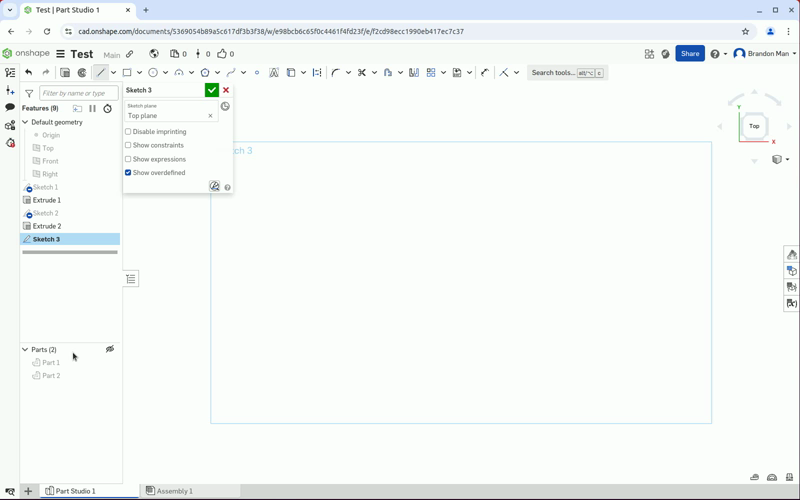
mouse_move(441, 305)
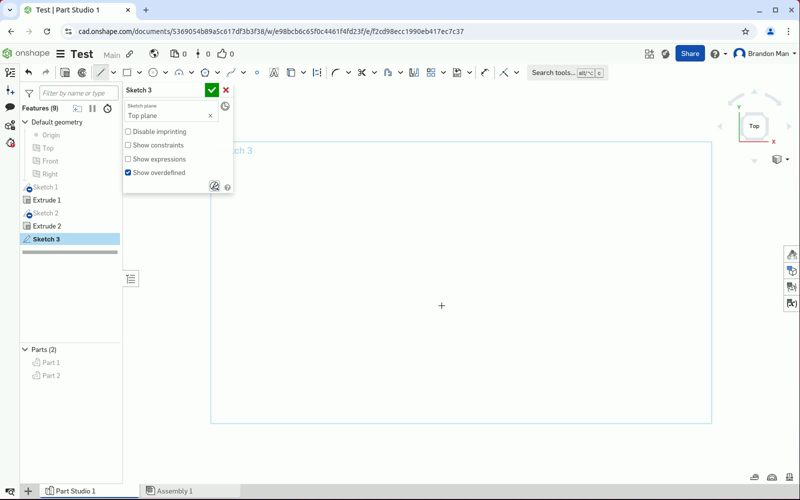
click(441, 305)
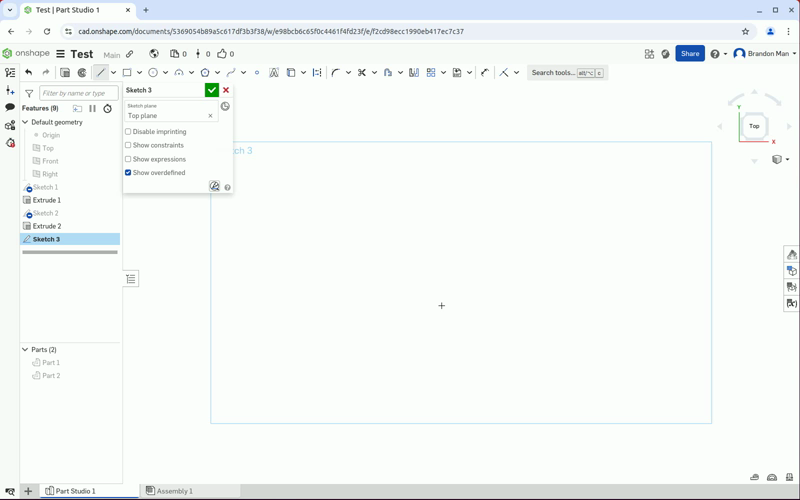
key_up(shift)
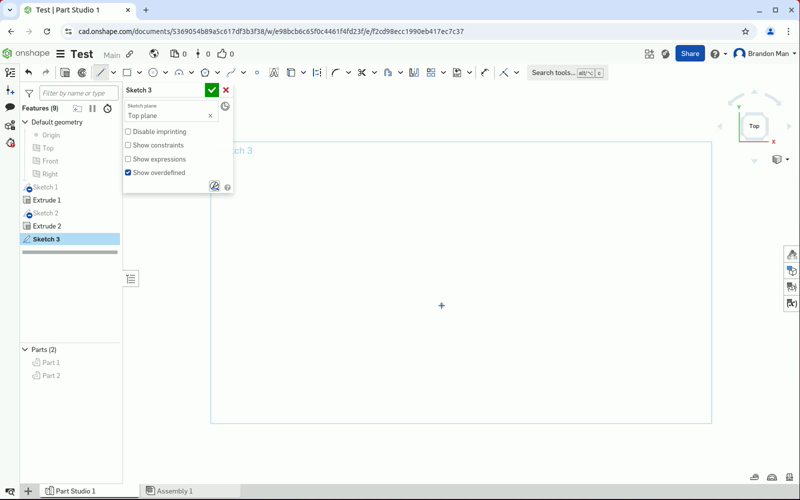
key_down(shift)
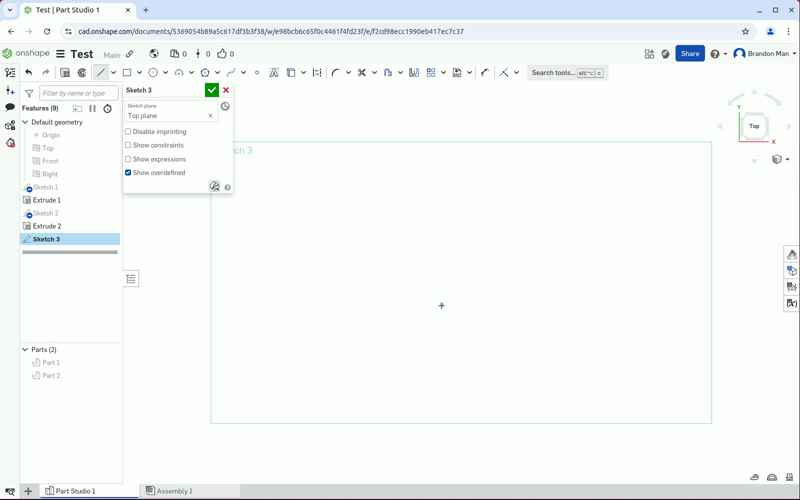
mouse_move(471, 305)
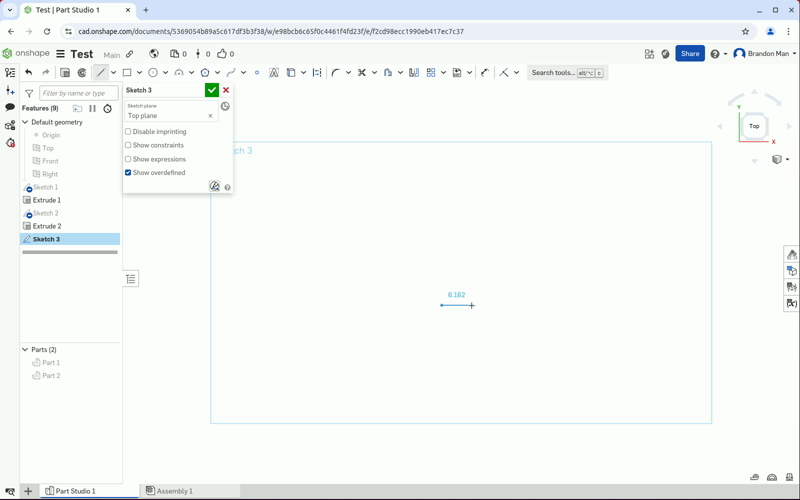
mouse_move(480, 305)
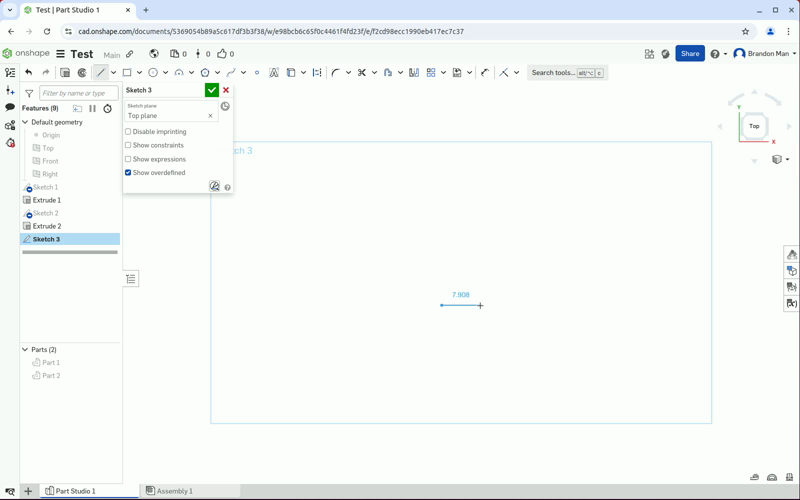
click(480, 305)
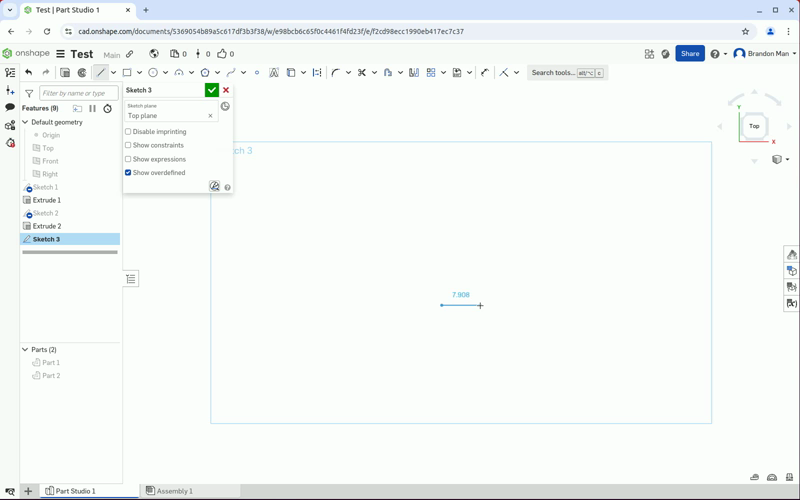
key_up(shift)
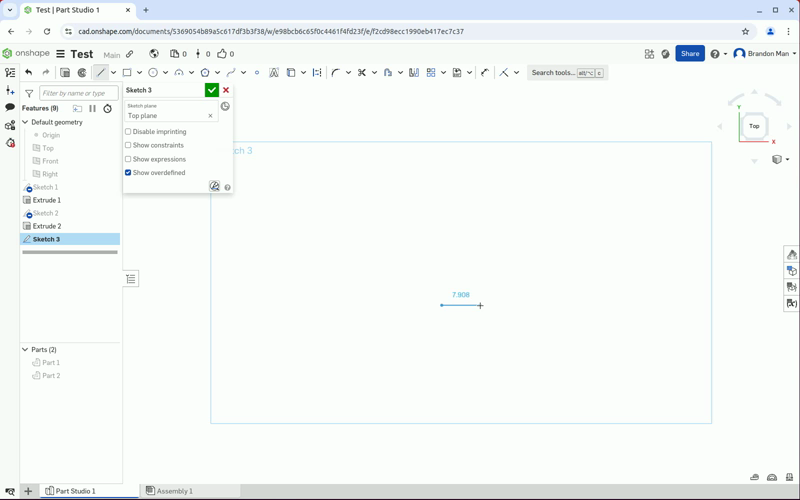
key_down(shift)
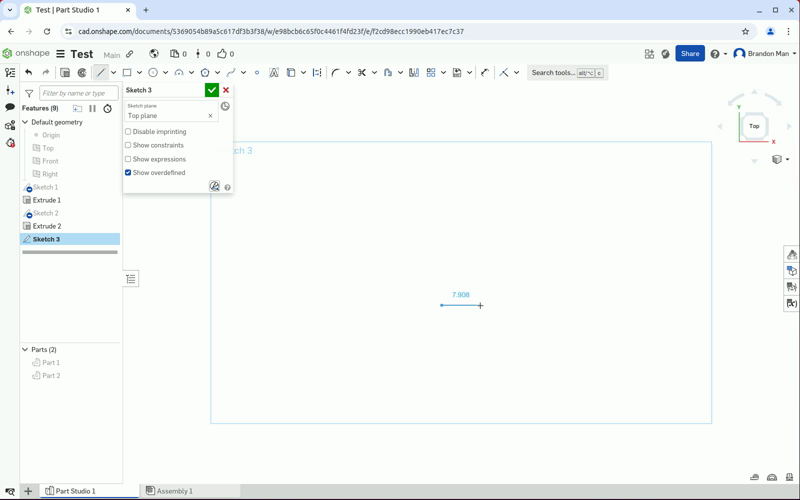
mouse_move(510, 305)
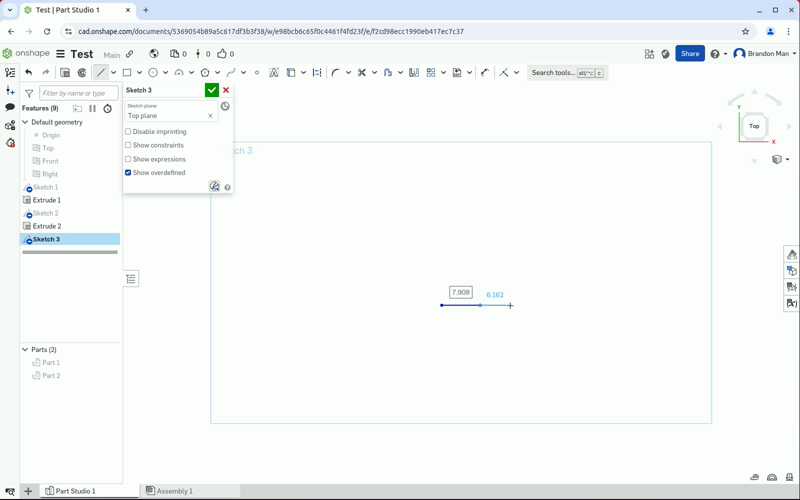
mouse_move(480, 303)
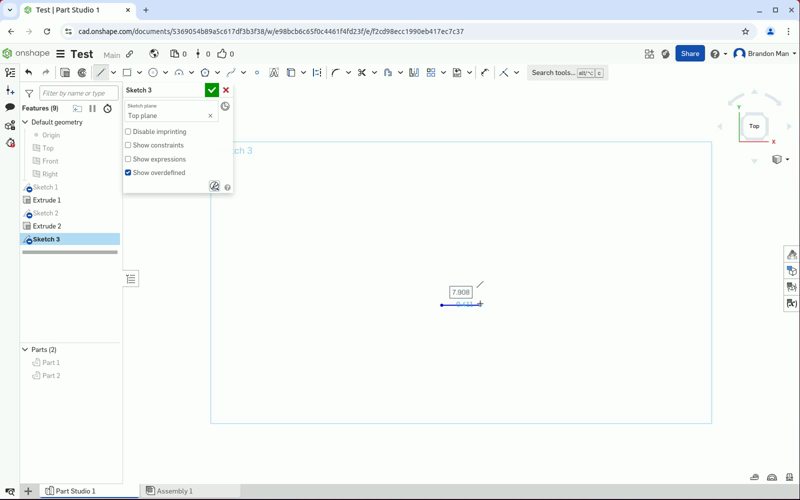
scroll(6)
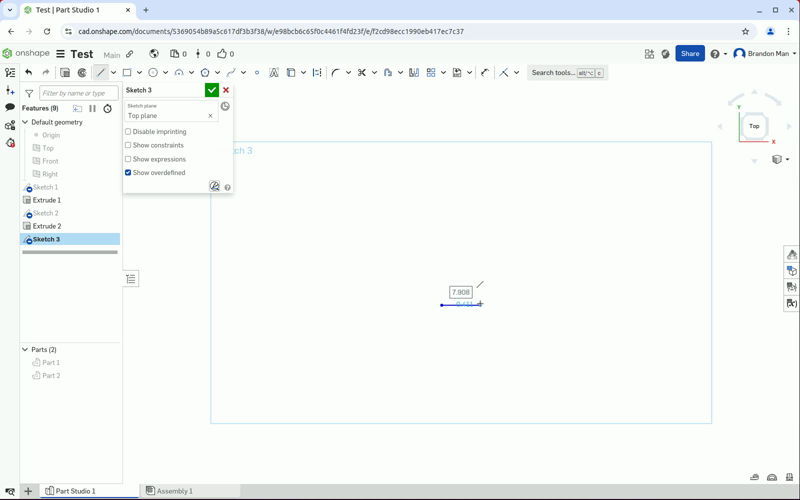
scroll(6)
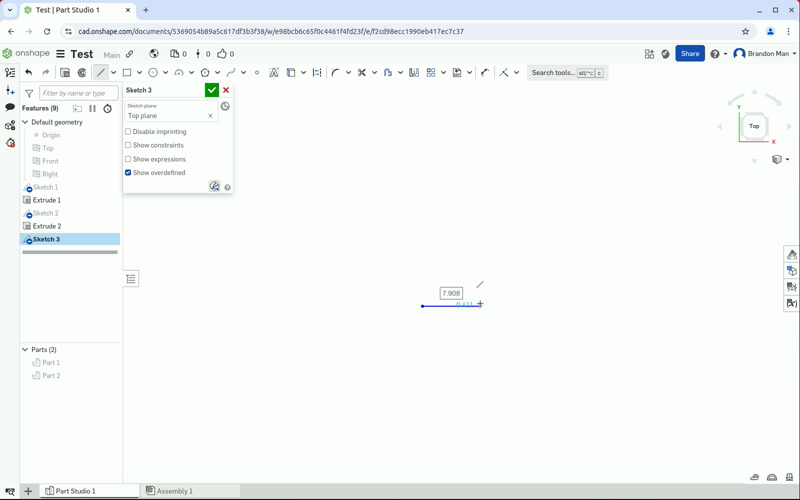
scroll(6)
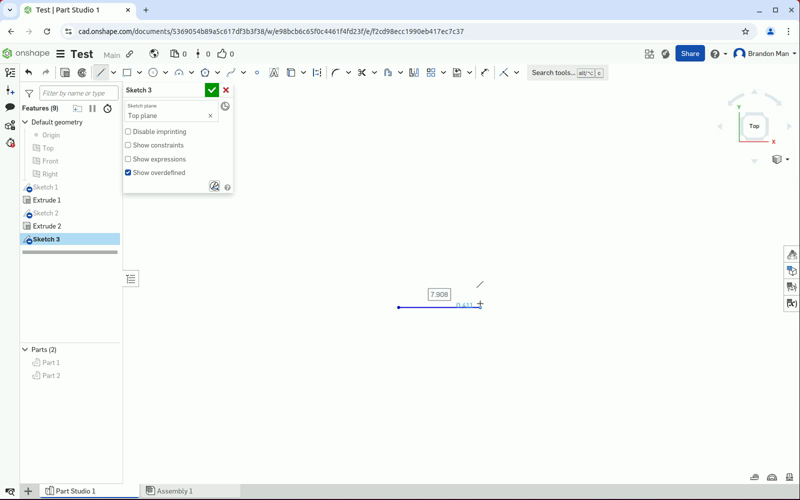
scroll(6)
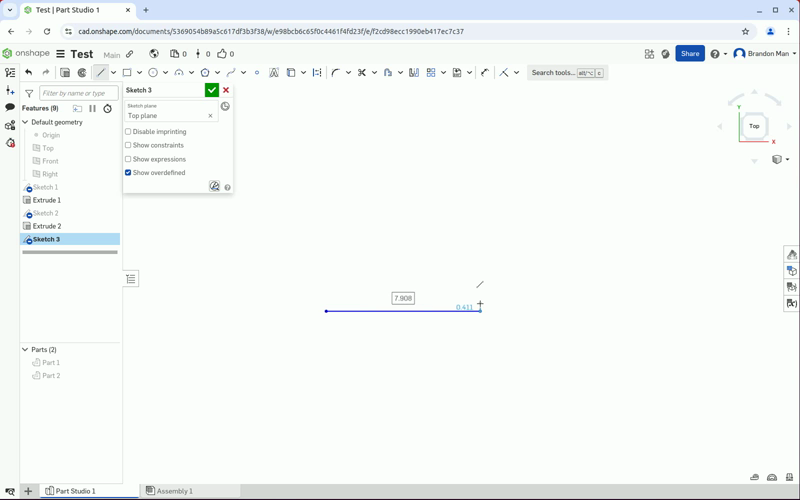
scroll(6)
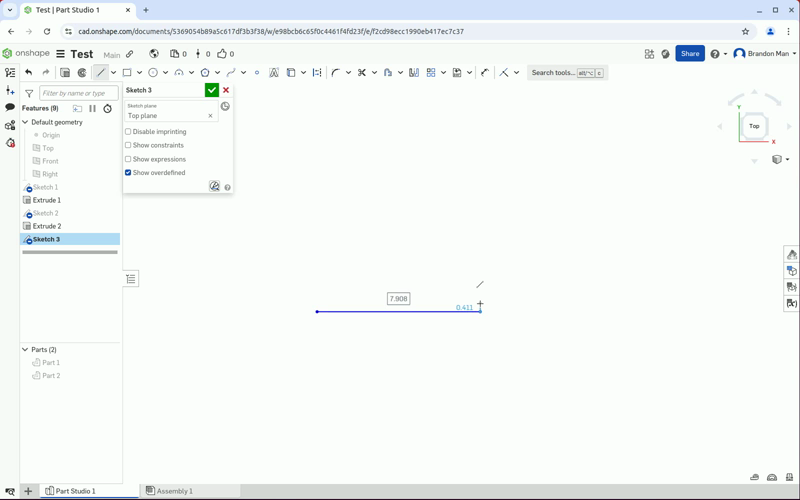
scroll(6)
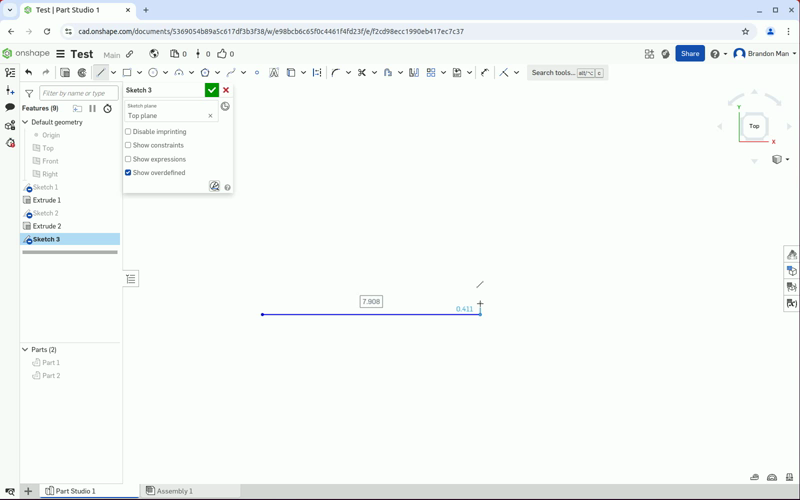
scroll(6)
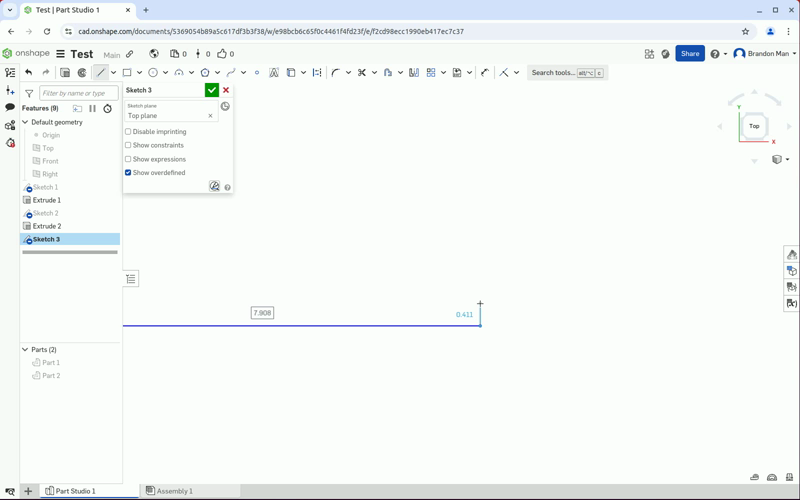
click(480, 303)
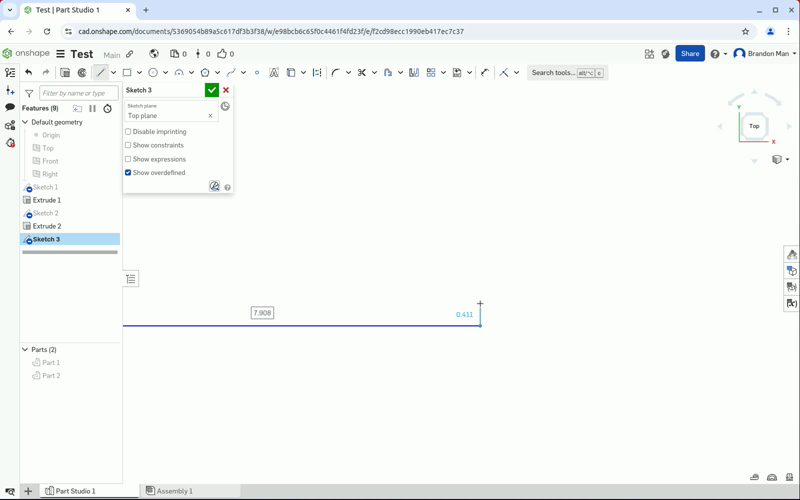
scroll(-6)
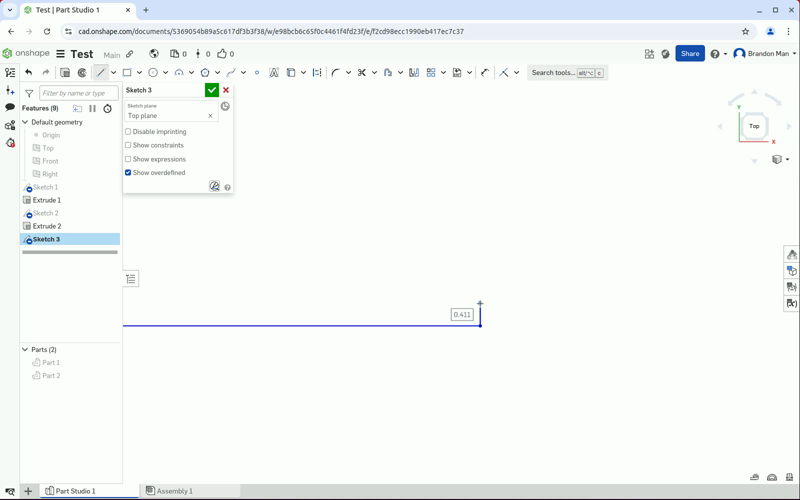
scroll(-6)
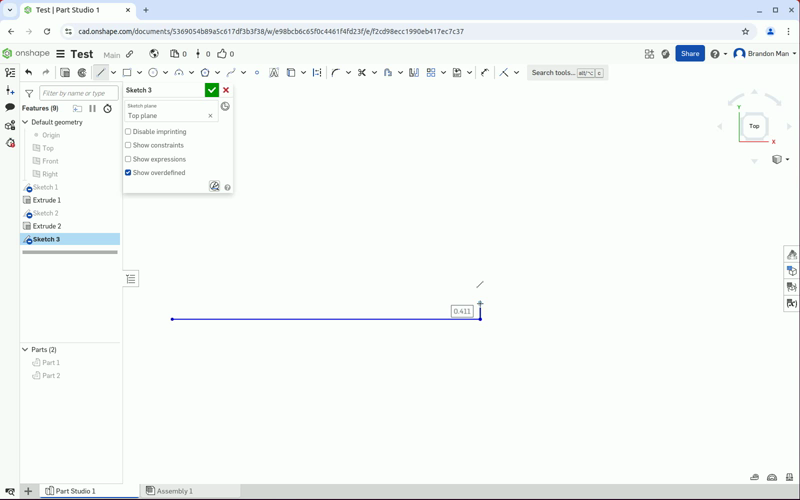
scroll(-6)
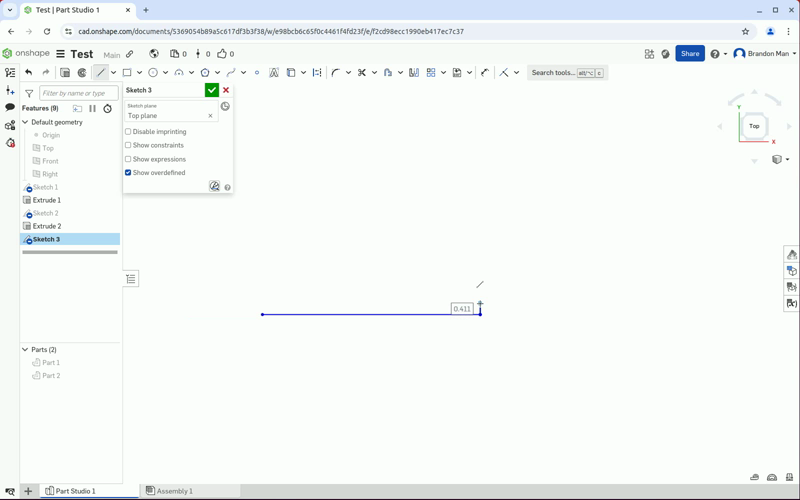
scroll(-6)
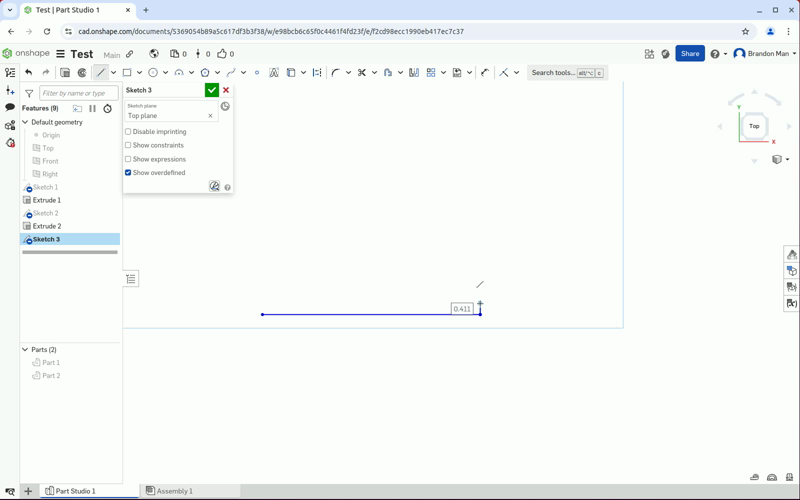
scroll(-6)
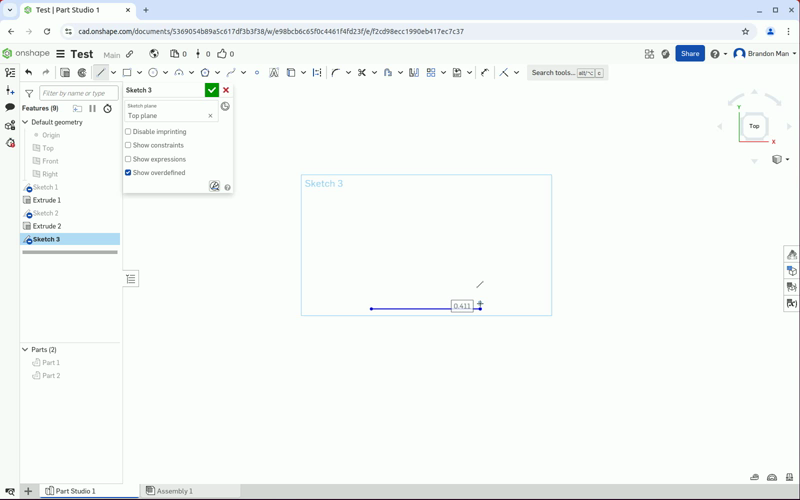
scroll(-6)
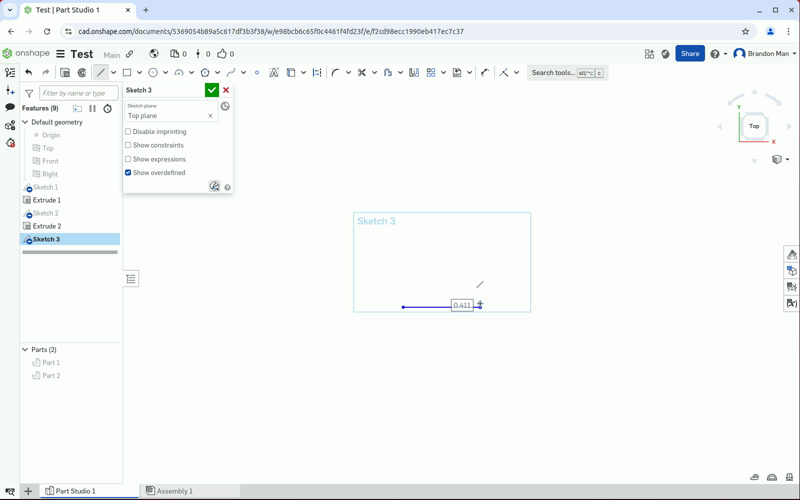
scroll(-6)
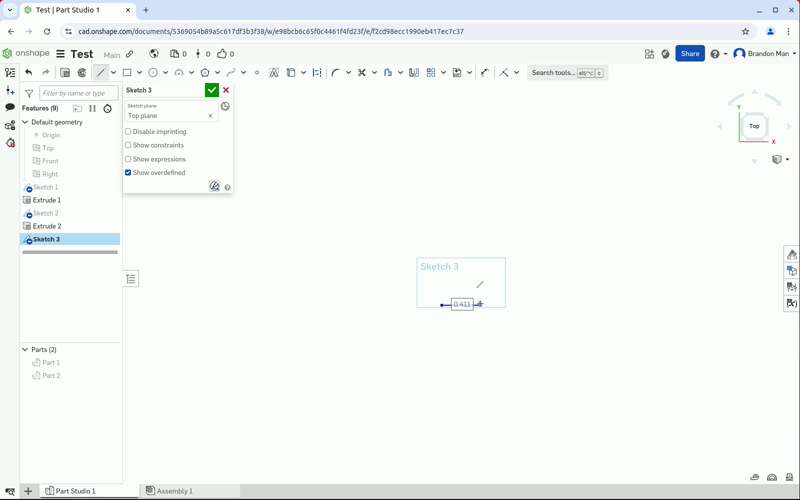
key_up(shift)
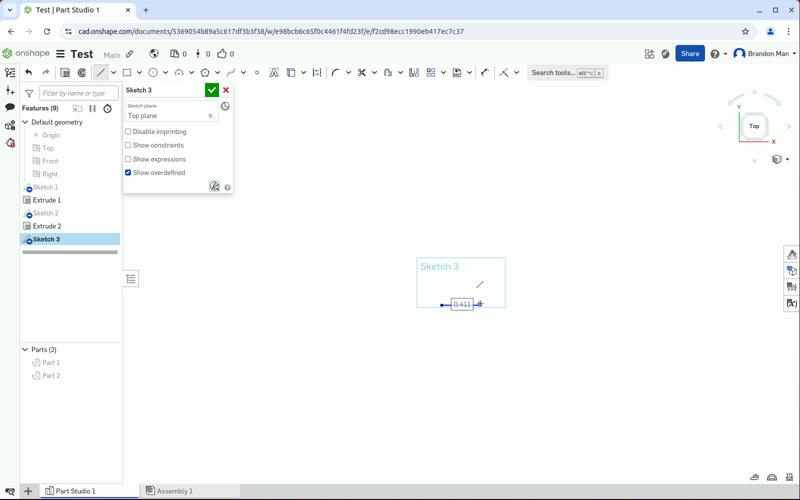
key_down(shift)
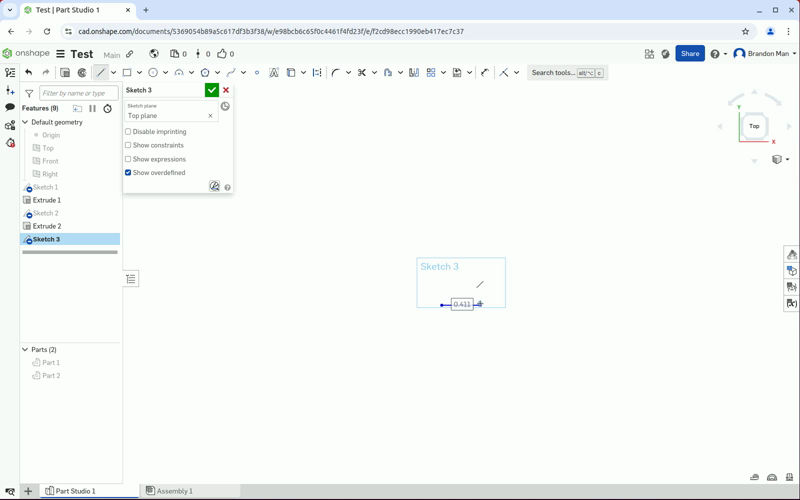
mouse_move(510, 303)
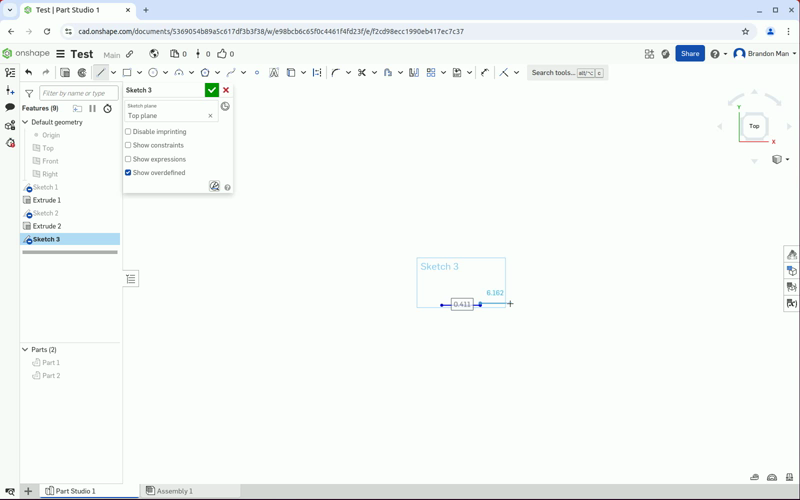
mouse_move(441, 303)
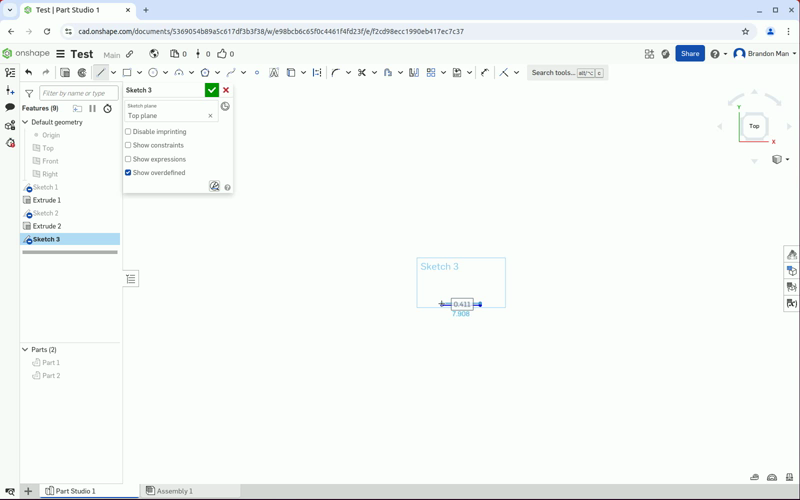
scroll(6)
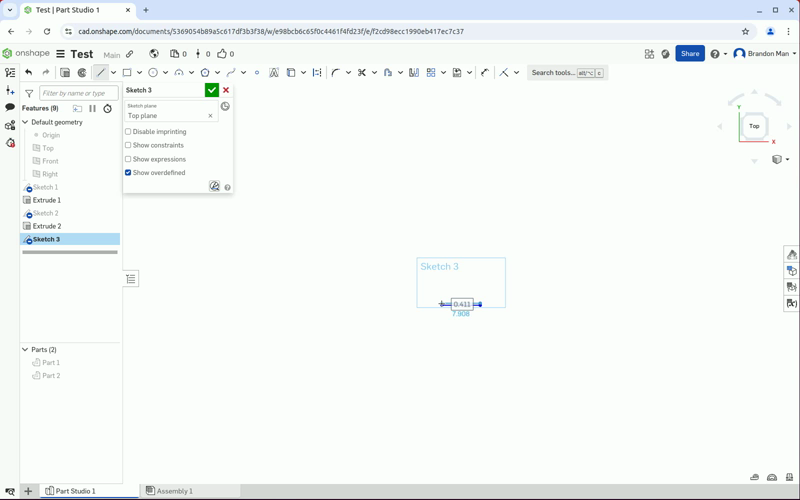
scroll(6)
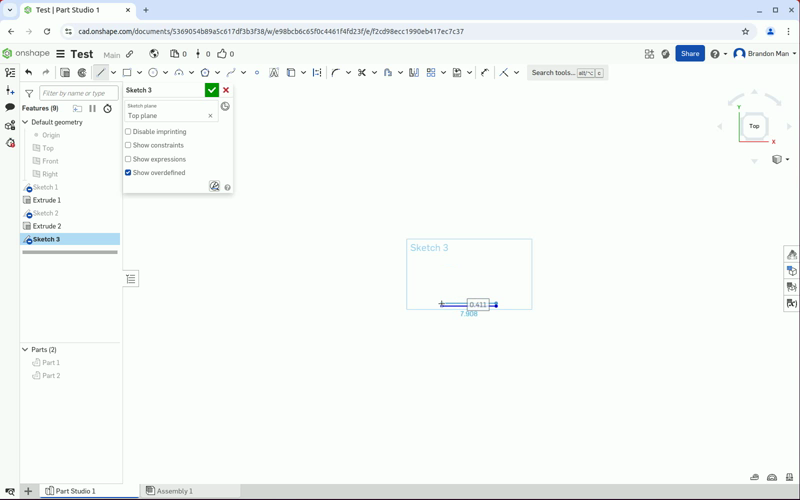
scroll(6)
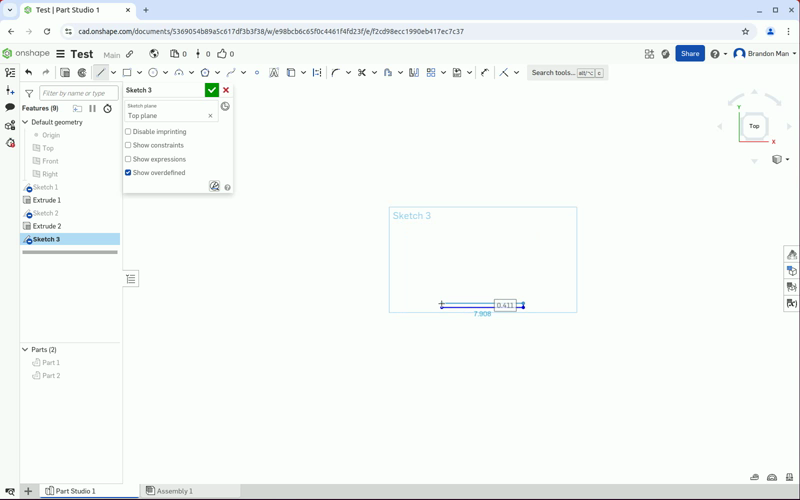
scroll(6)
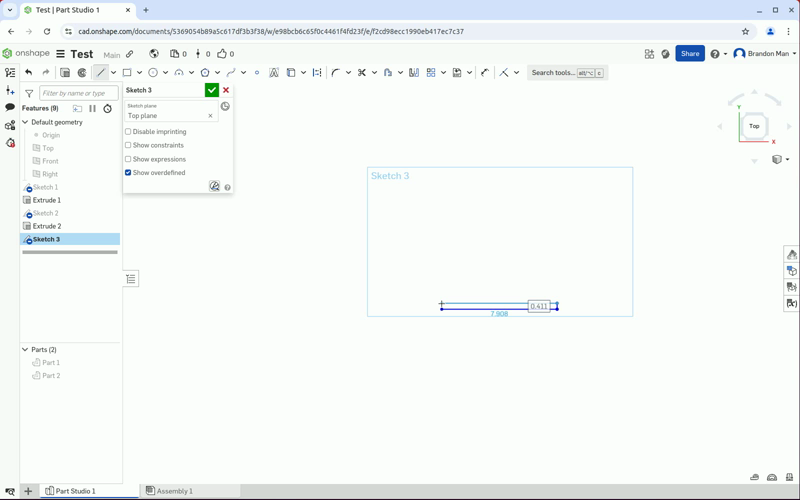
scroll(6)
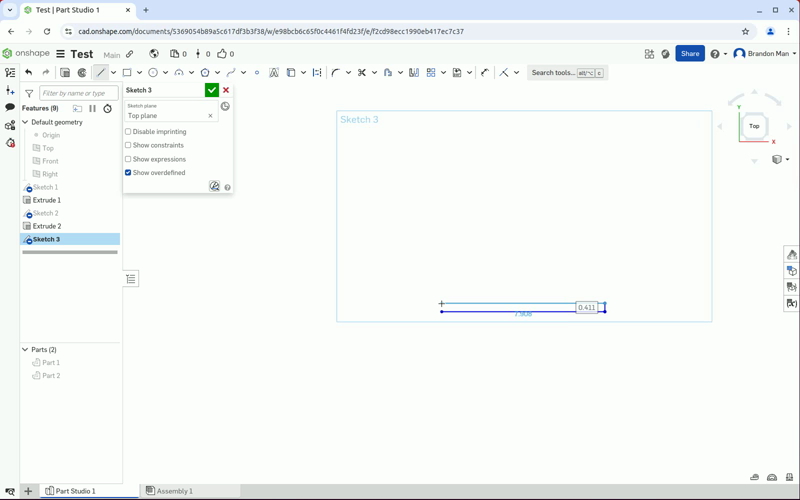
scroll(6)
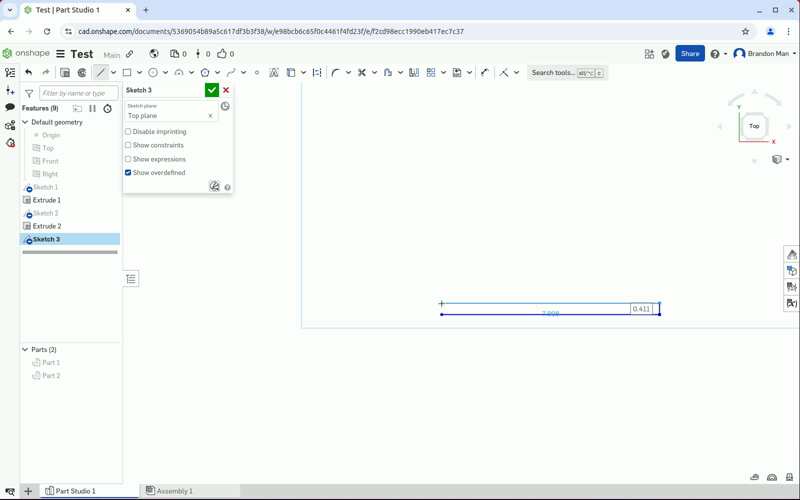
scroll(6)
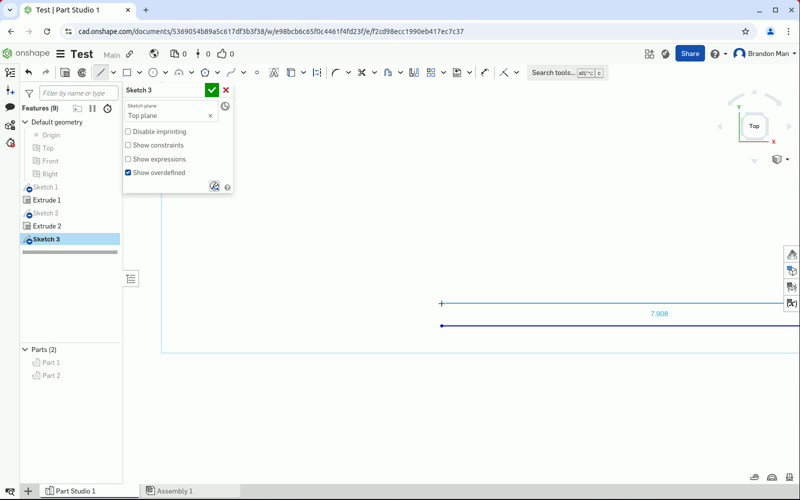
click(441, 303)
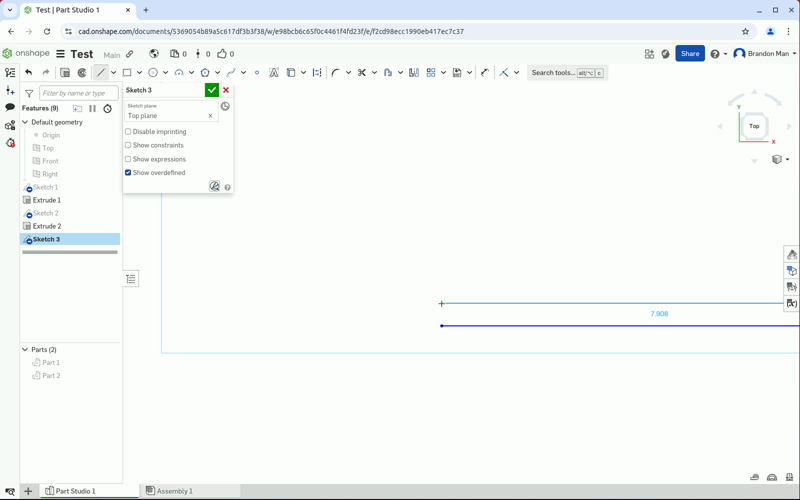
scroll(-6)
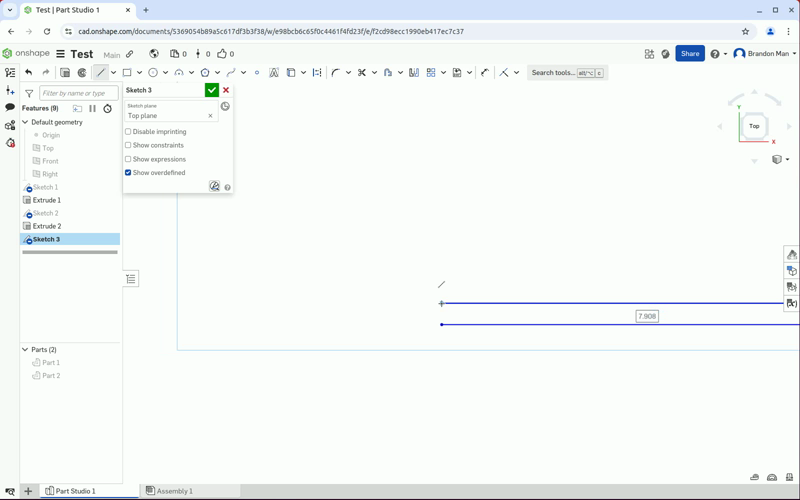
scroll(-6)
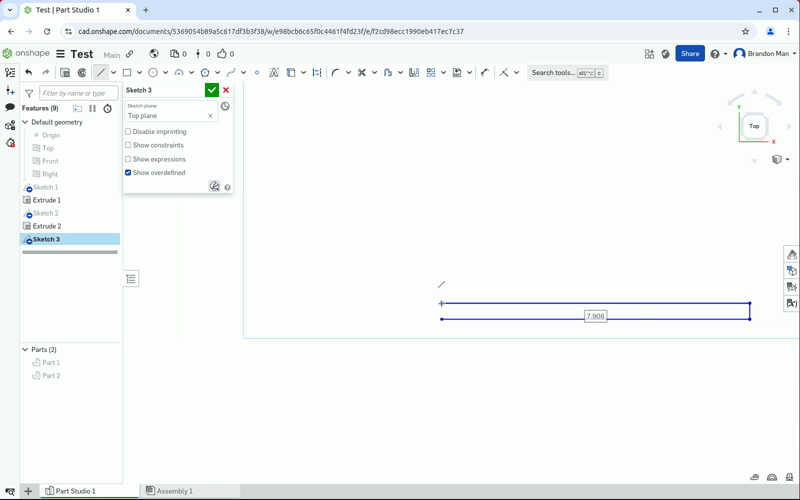
scroll(-6)
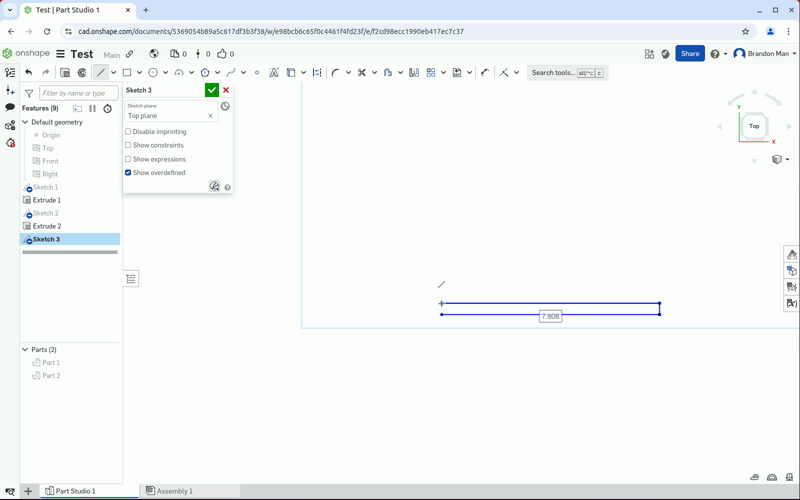
scroll(-6)
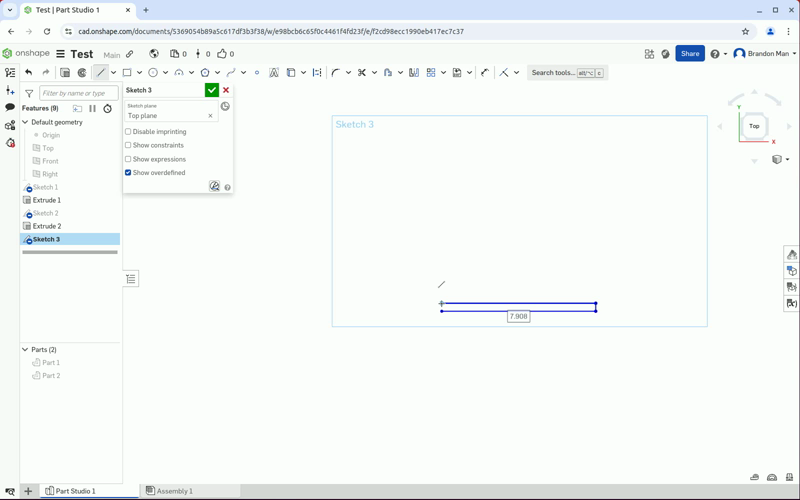
scroll(-6)
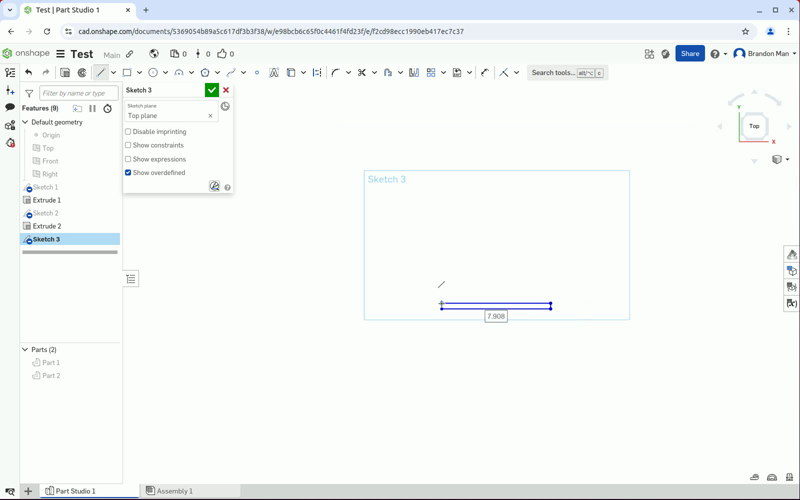
scroll(-6)
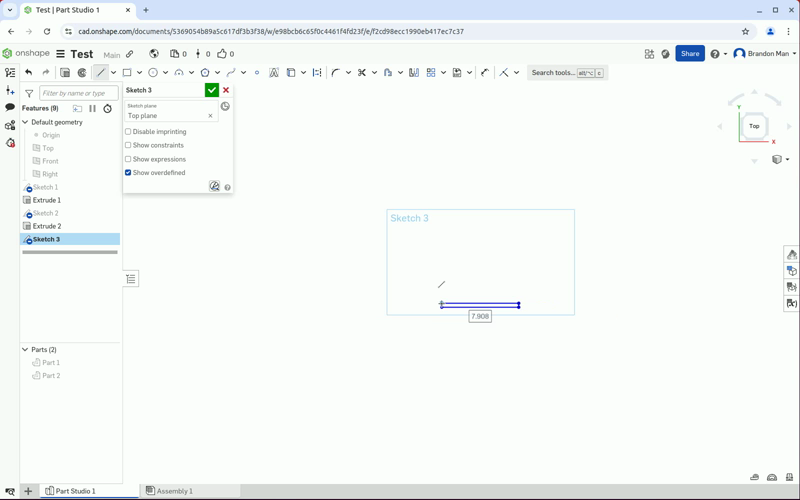
scroll(-6)
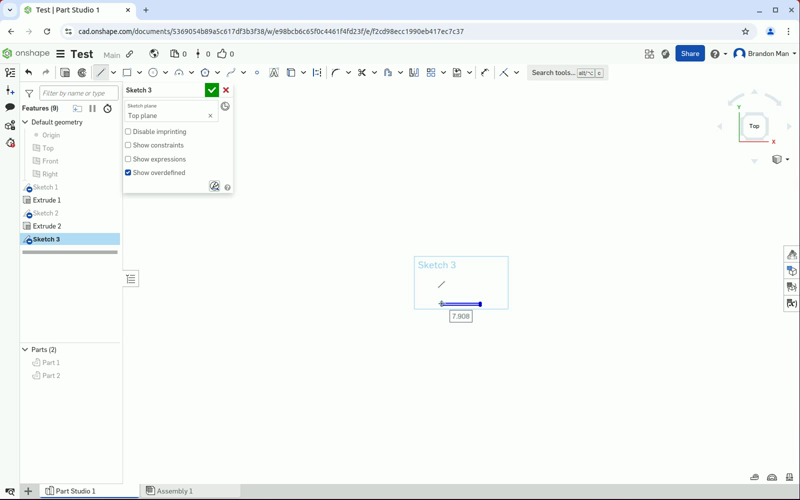
key_up(shift)
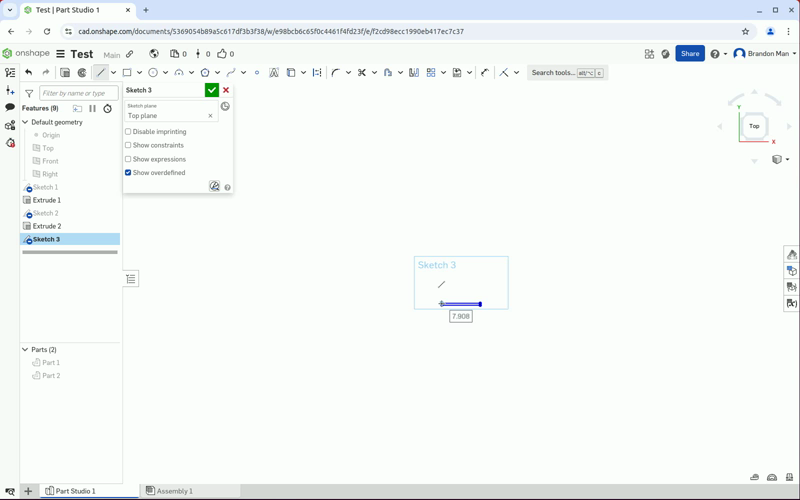
mouse_move(471, 303)
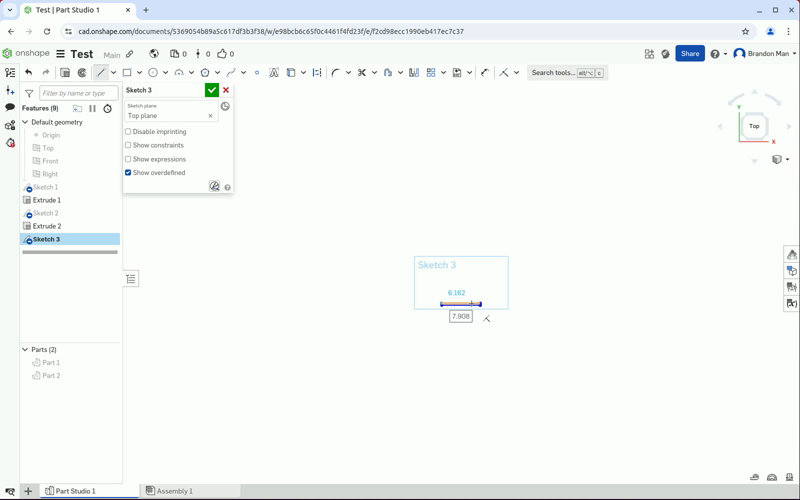
key_down(shift)
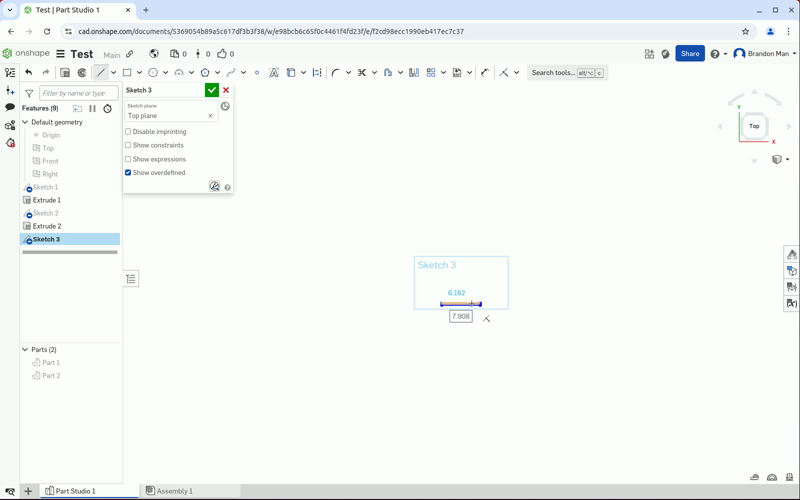
mouse_move(441, 305)
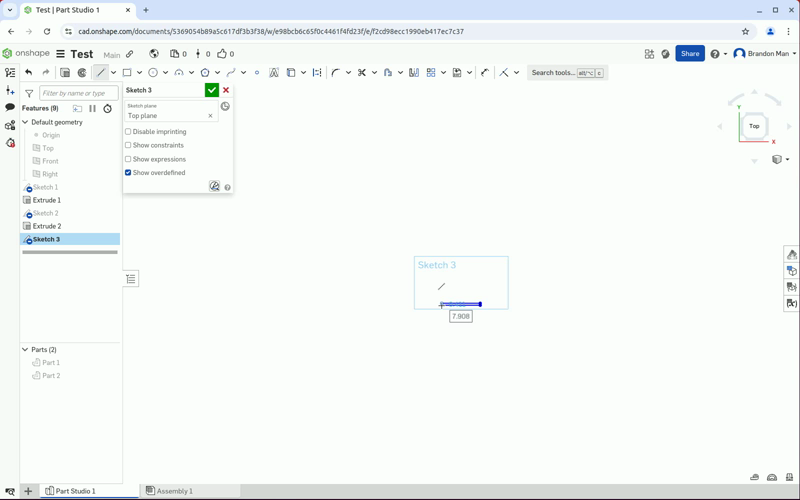
scroll(6)
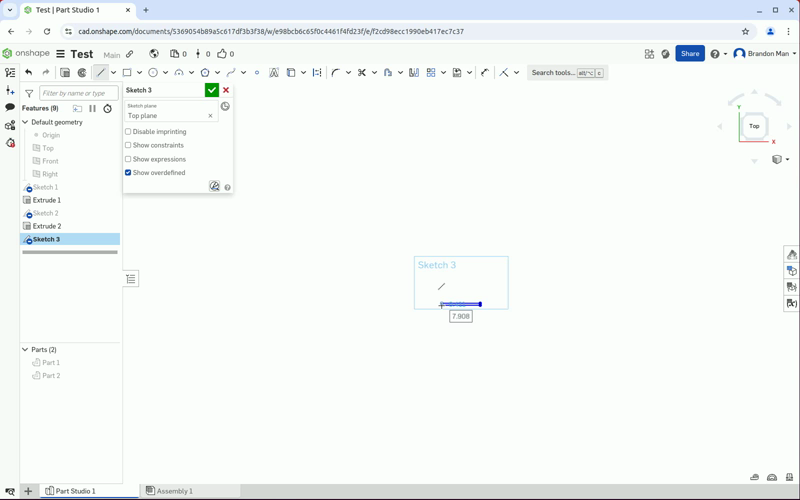
scroll(6)
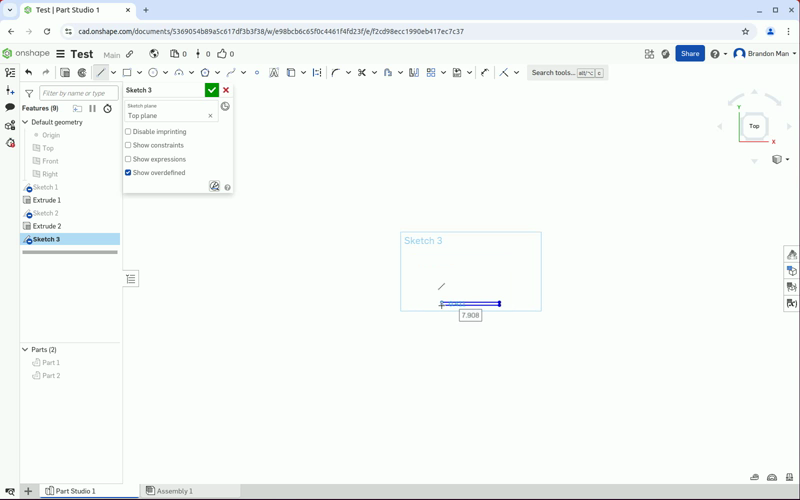
scroll(6)
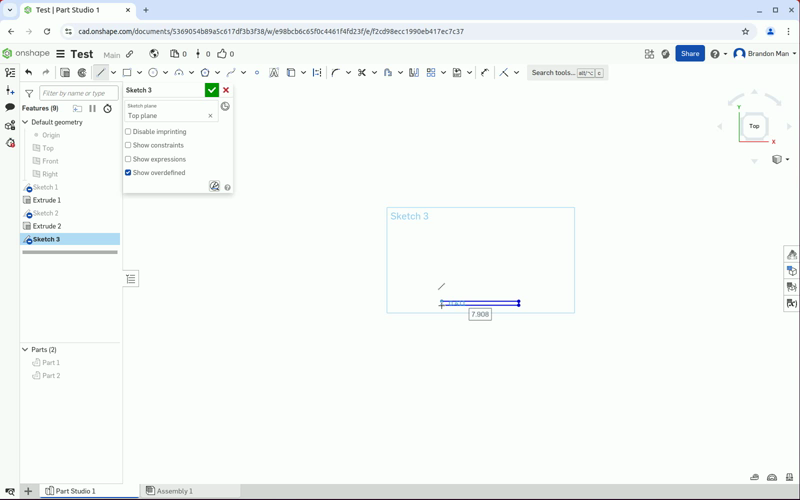
scroll(6)
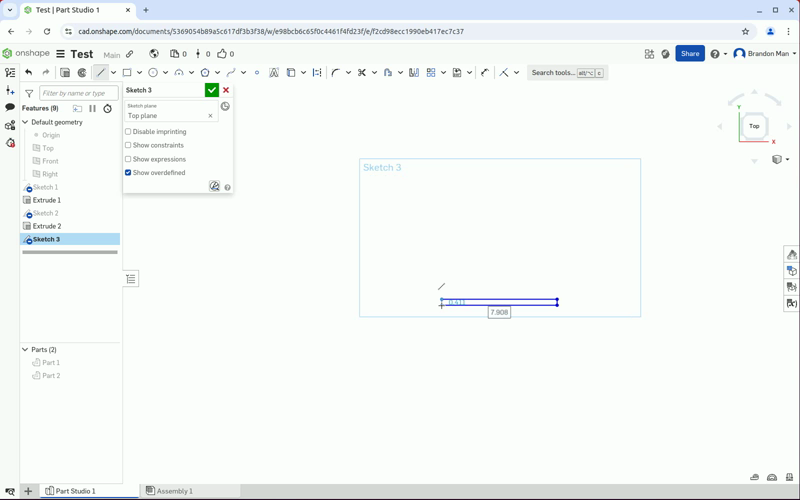
scroll(6)
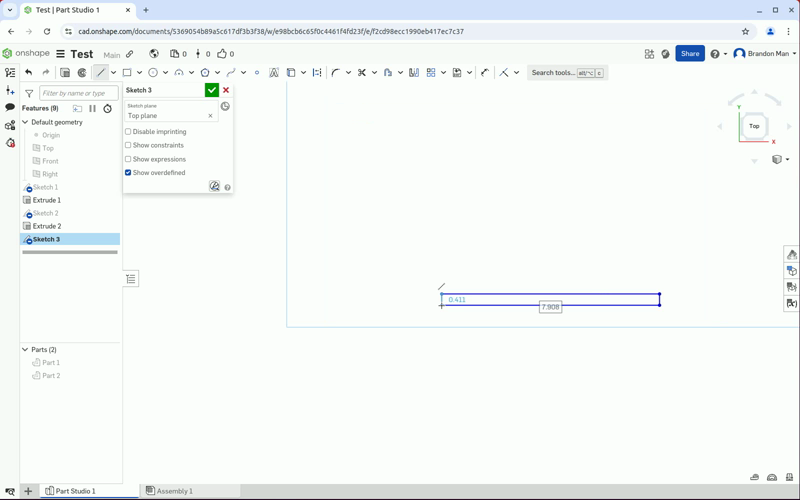
scroll(6)
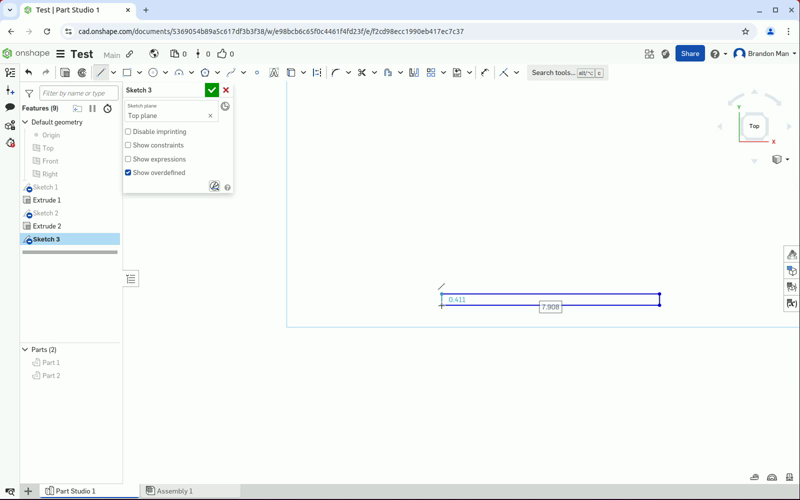
scroll(6)
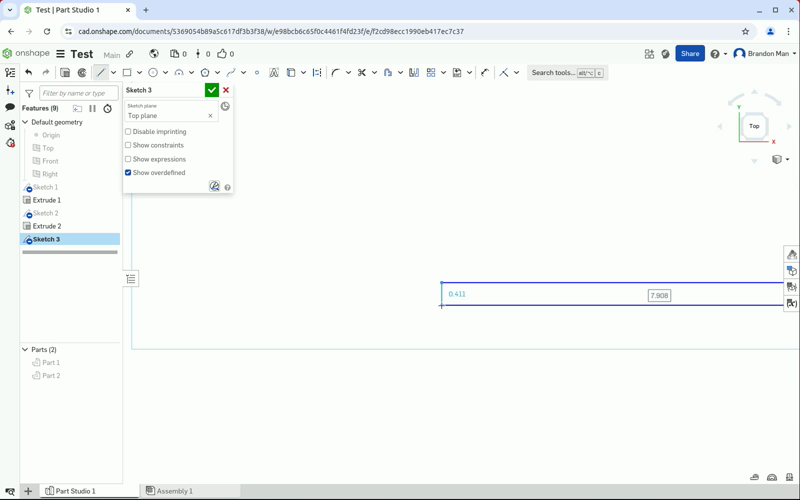
key_up(shift)
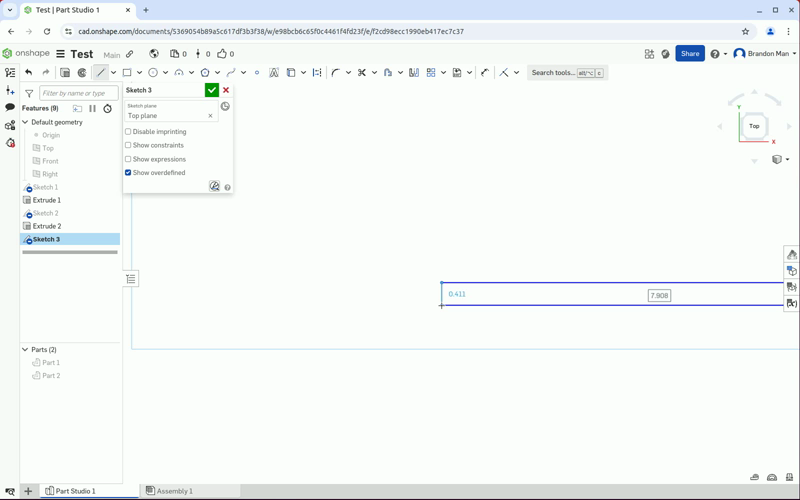
click(441, 305)
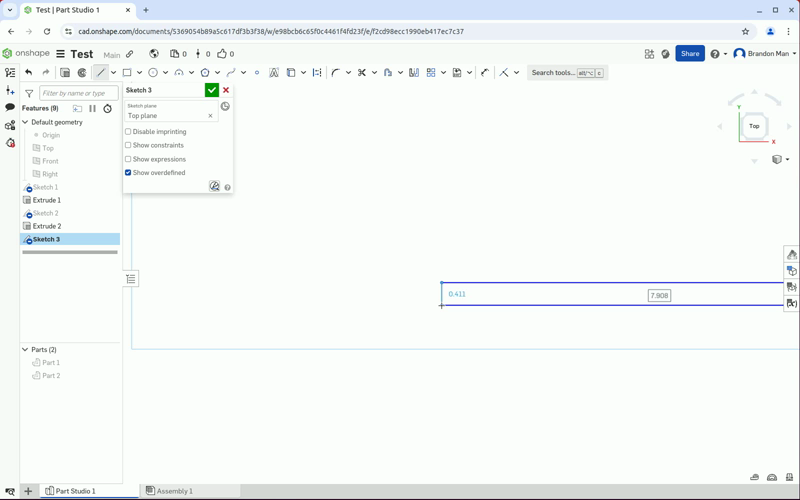
scroll(-6)
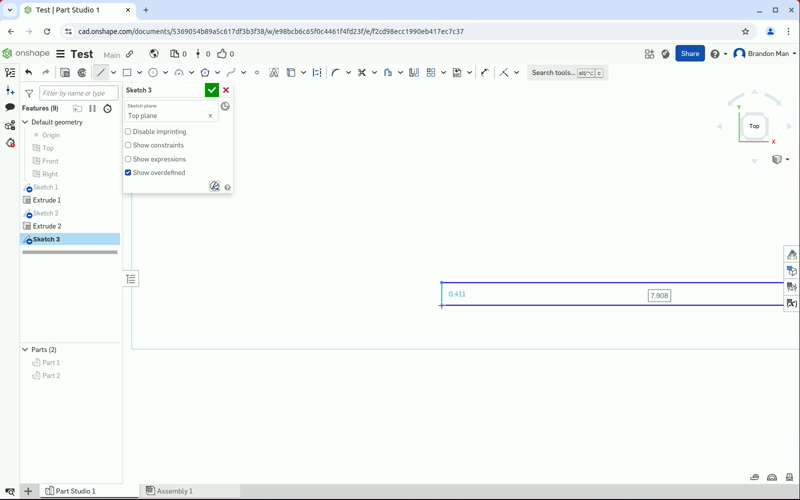
scroll(-6)
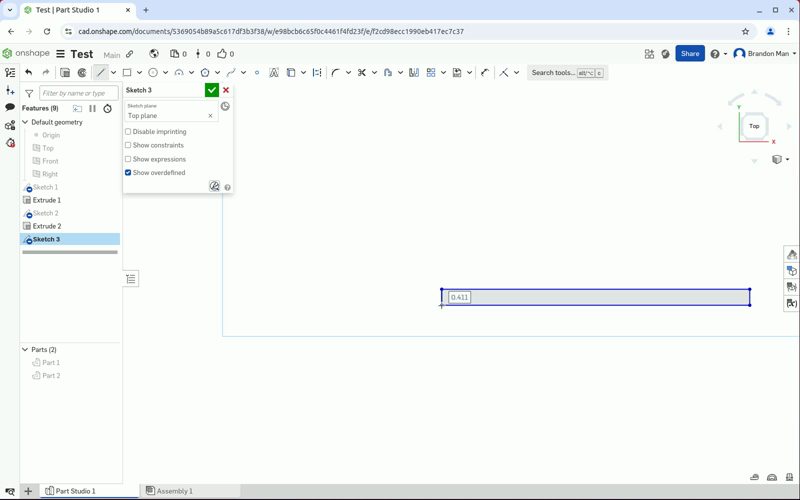
scroll(-6)
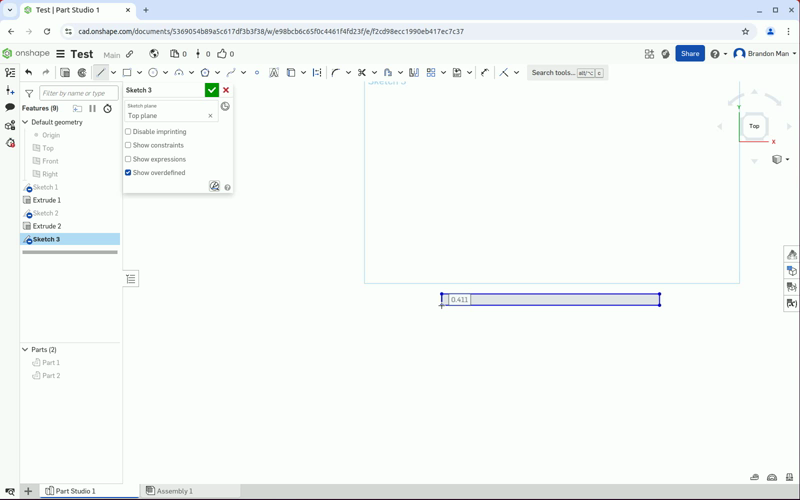
scroll(-6)
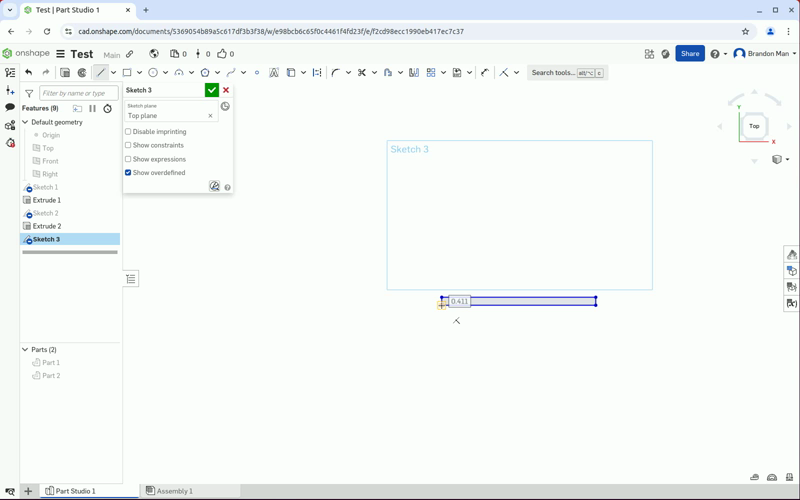
scroll(-6)
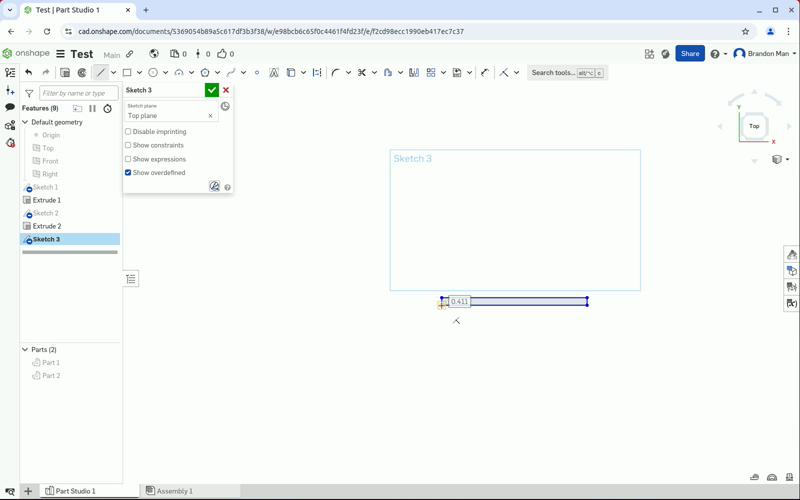
scroll(-6)
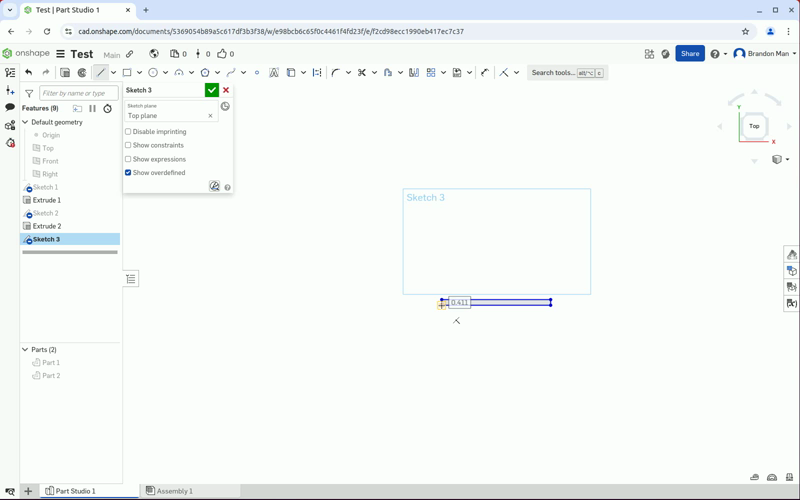
scroll(-6)
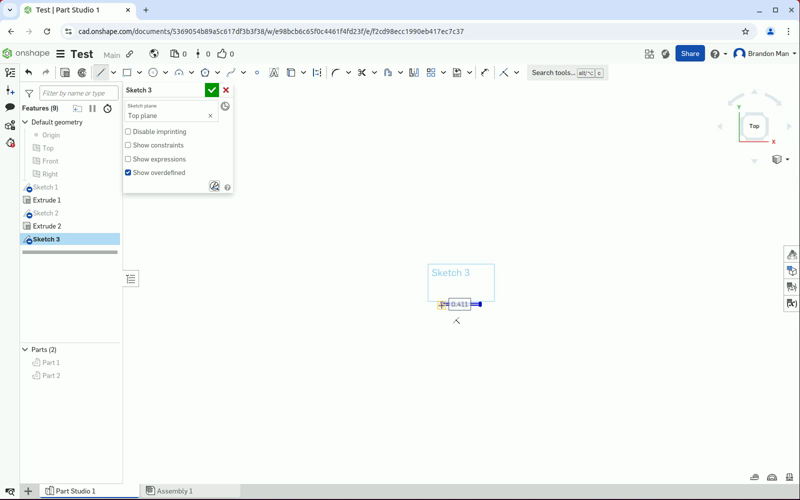
key(esc)
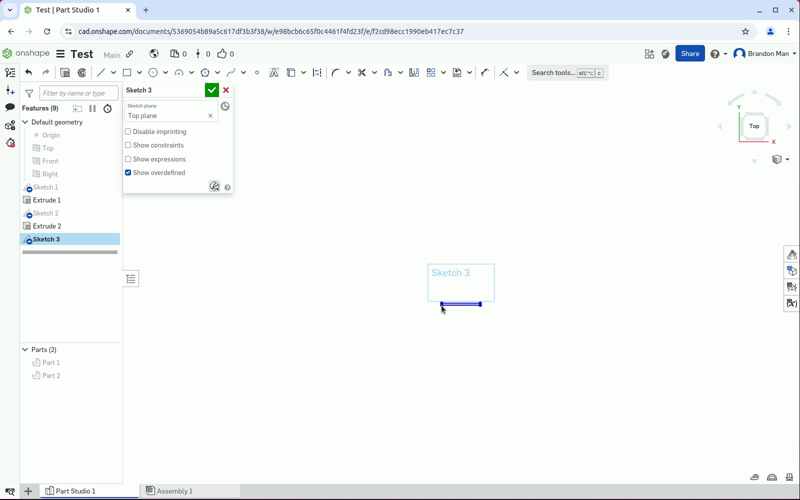
mouse_move(461, 304)
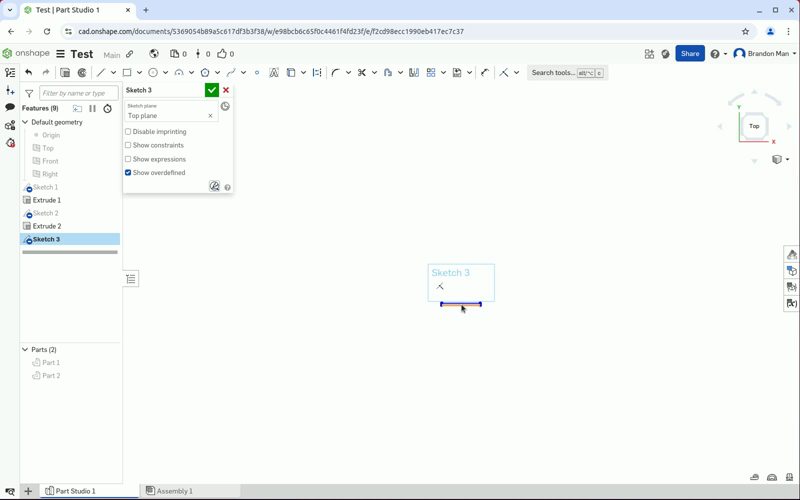
scroll(6)
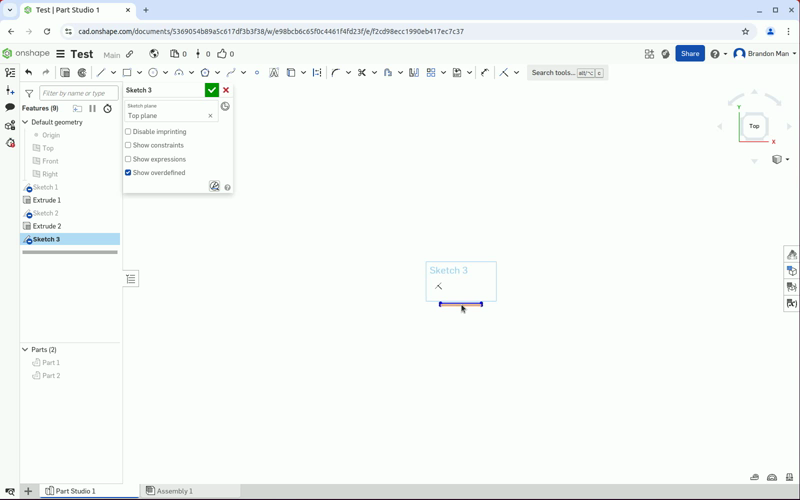
scroll(6)
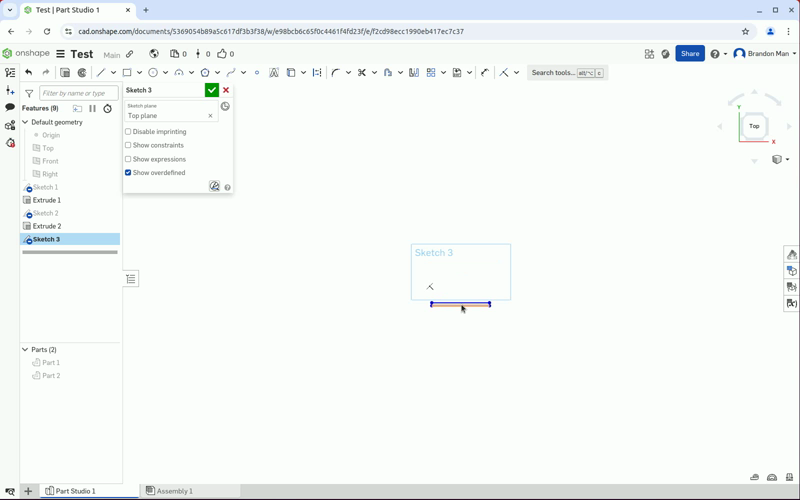
scroll(6)
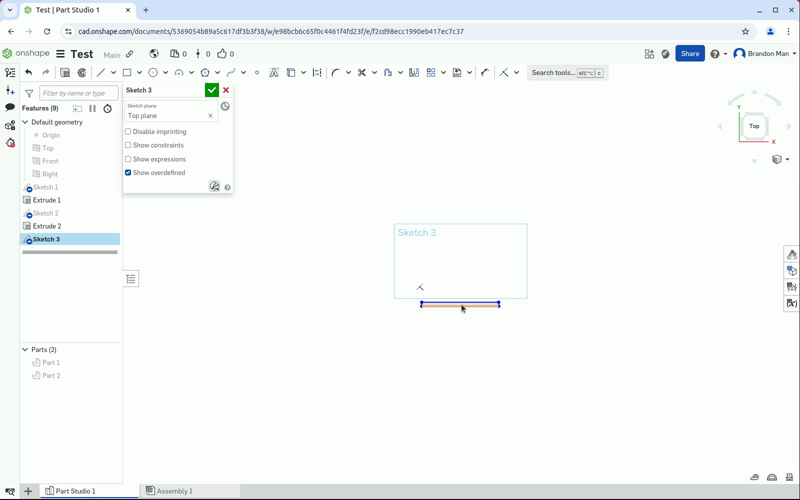
scroll(6)
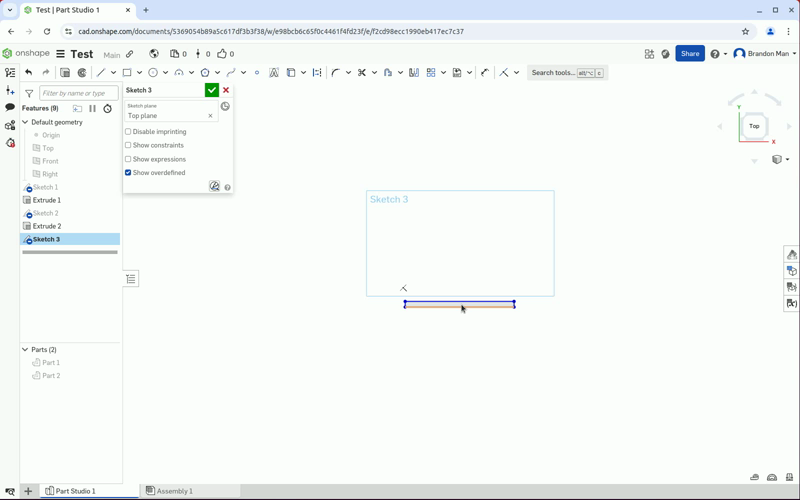
scroll(6)
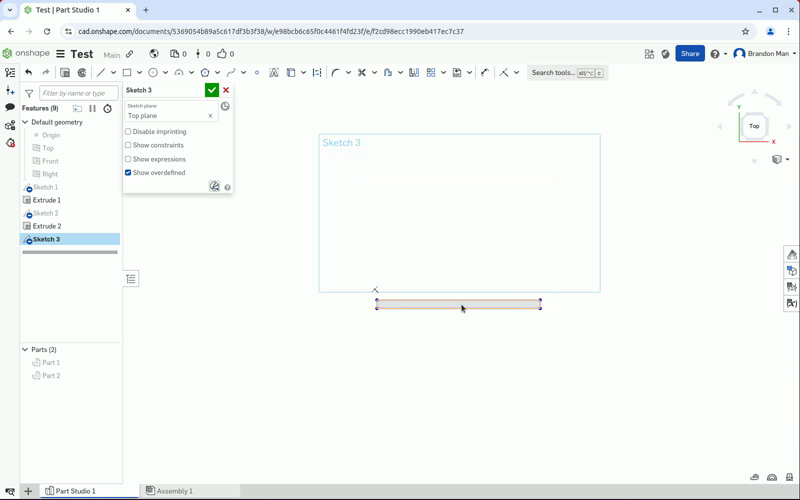
scroll(6)
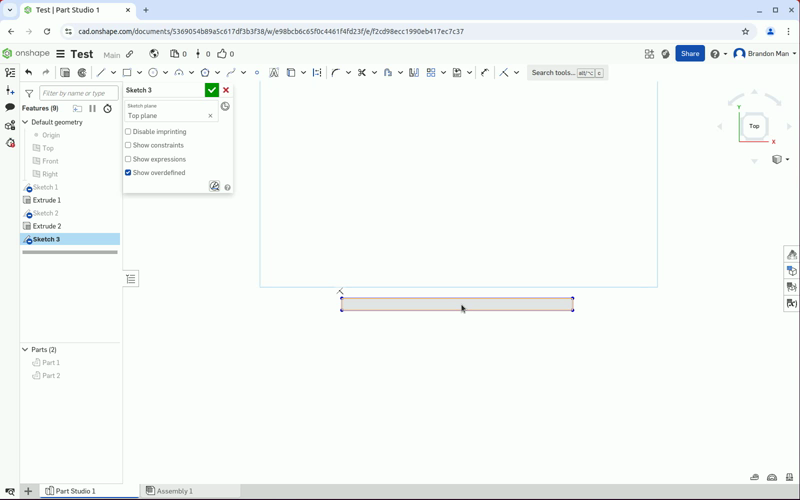
scroll(6)
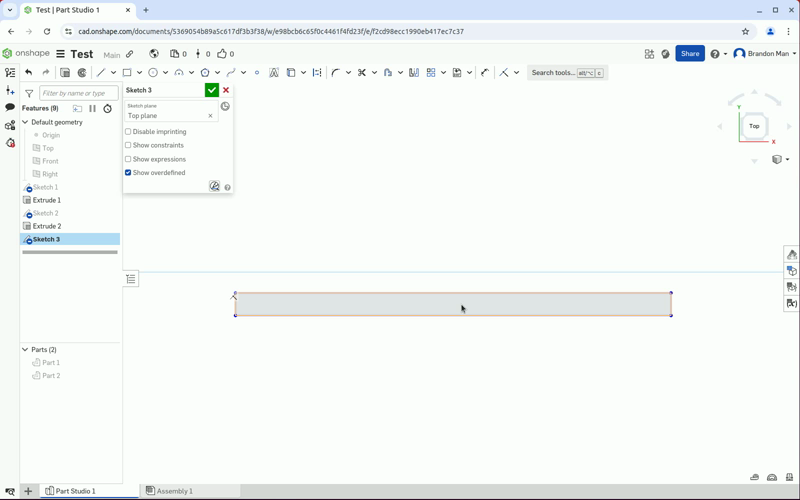
click(461, 304)
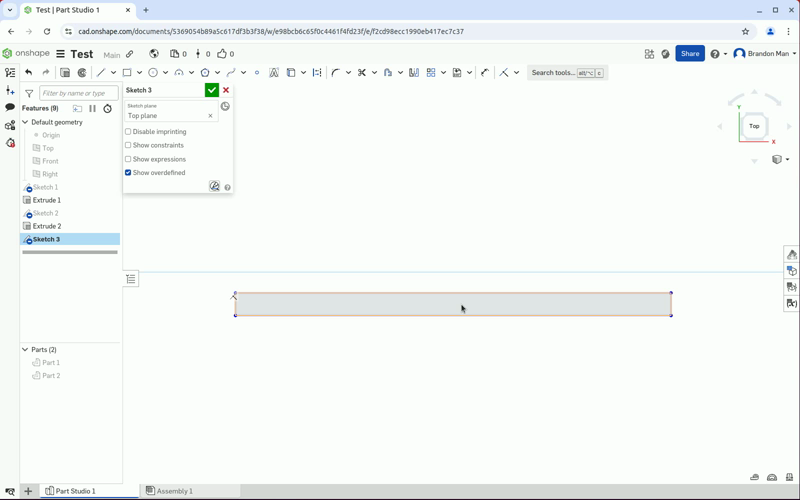
scroll(-6)
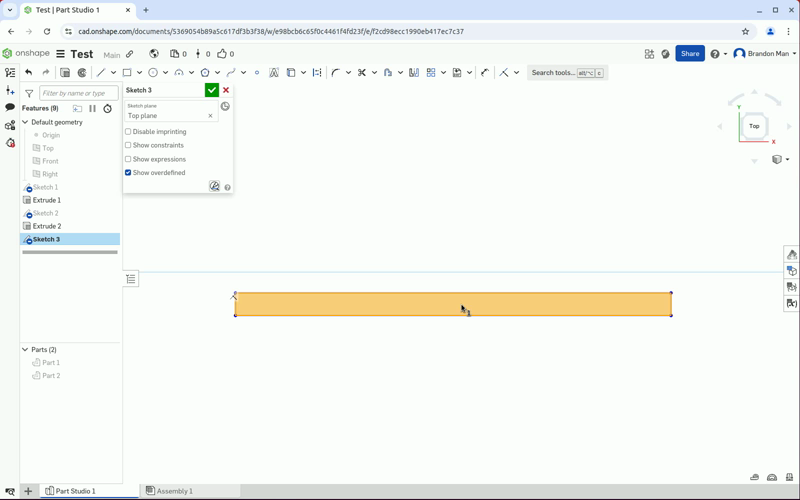
scroll(-6)
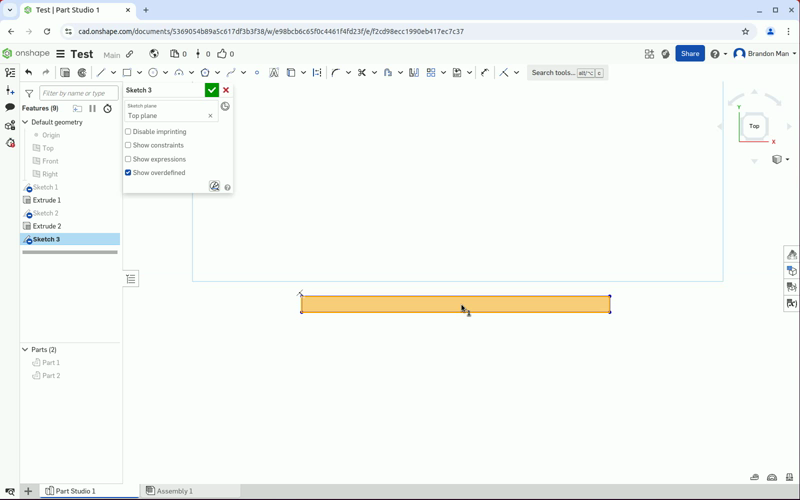
scroll(-6)
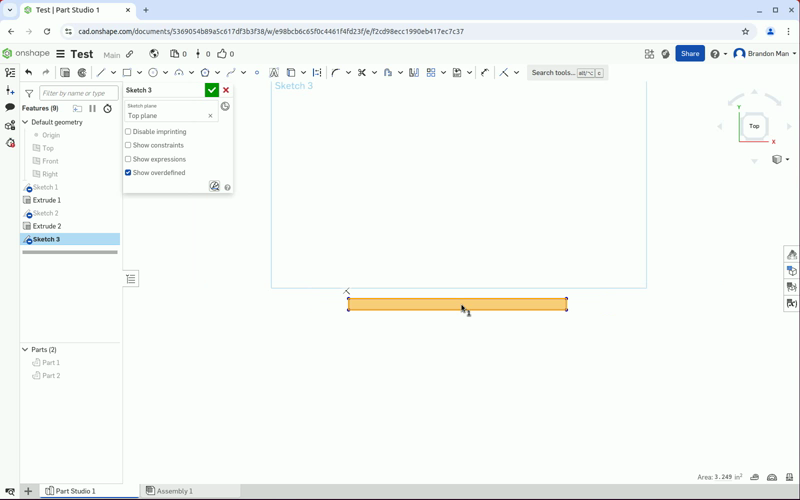
scroll(-6)
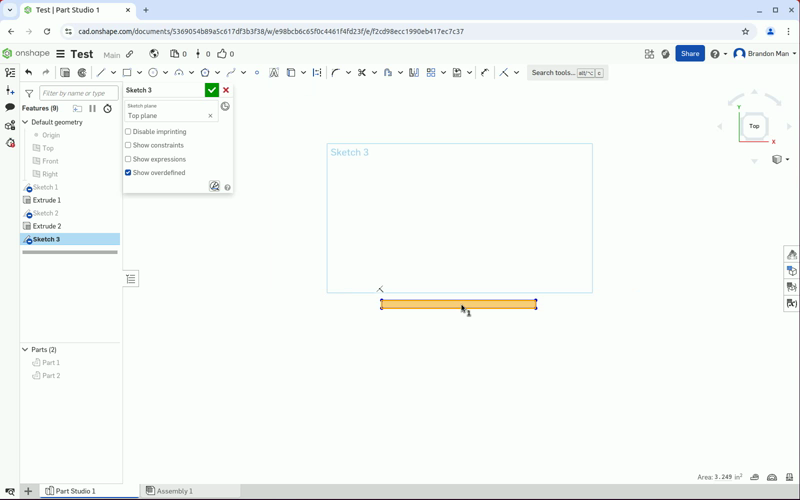
scroll(-6)
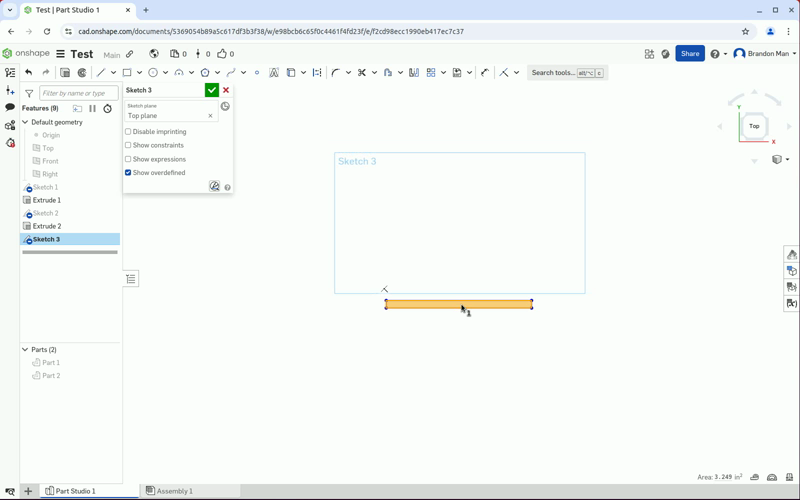
scroll(-6)
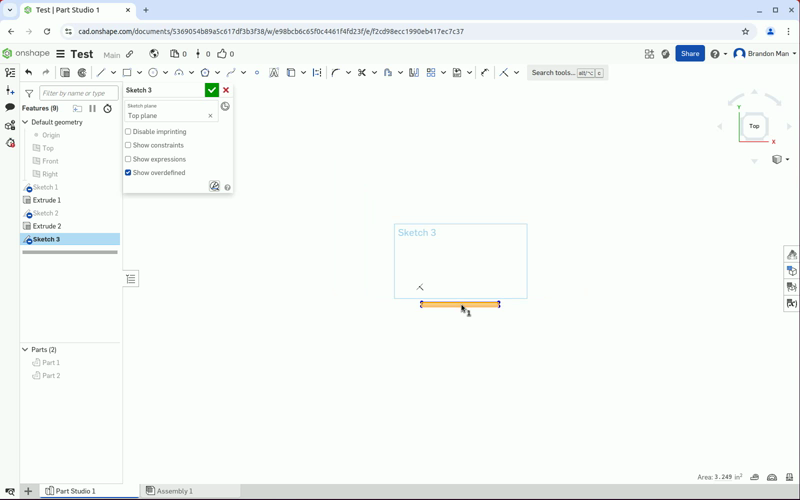
scroll(-6)
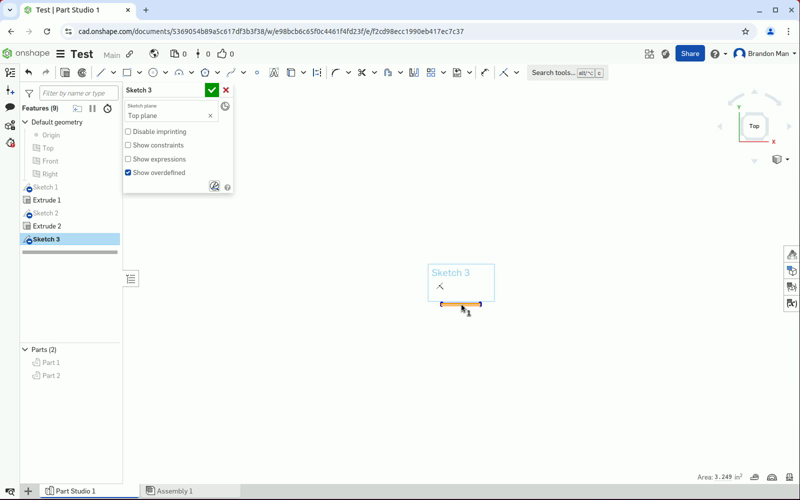
mouse_move(73, 352)
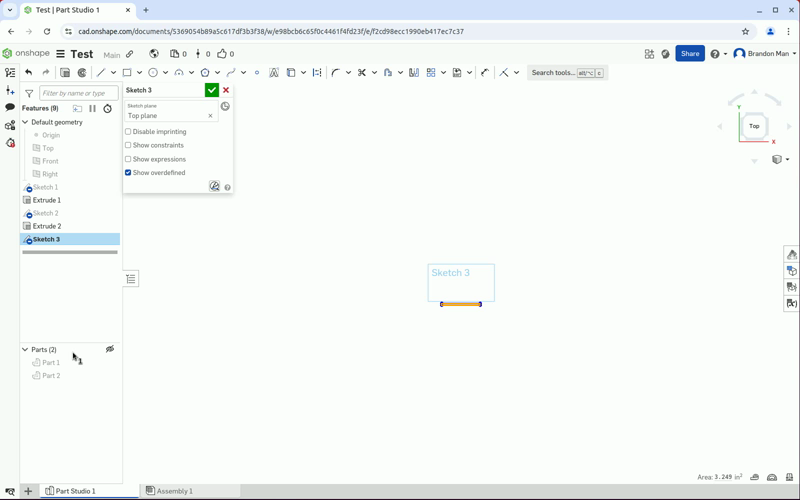
key(shift+y)
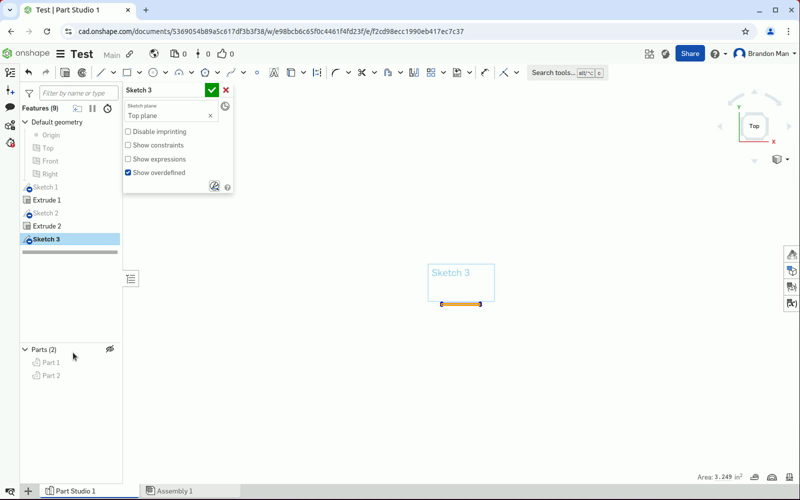
key(shift+e)
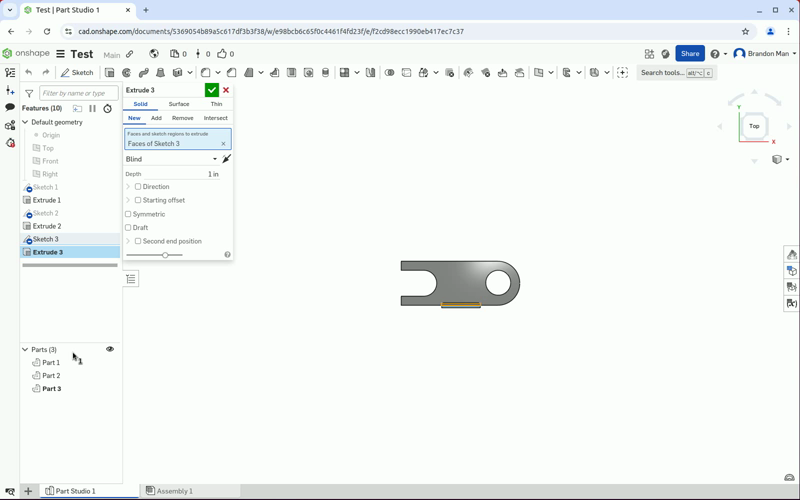
mouse_move(143, 106)
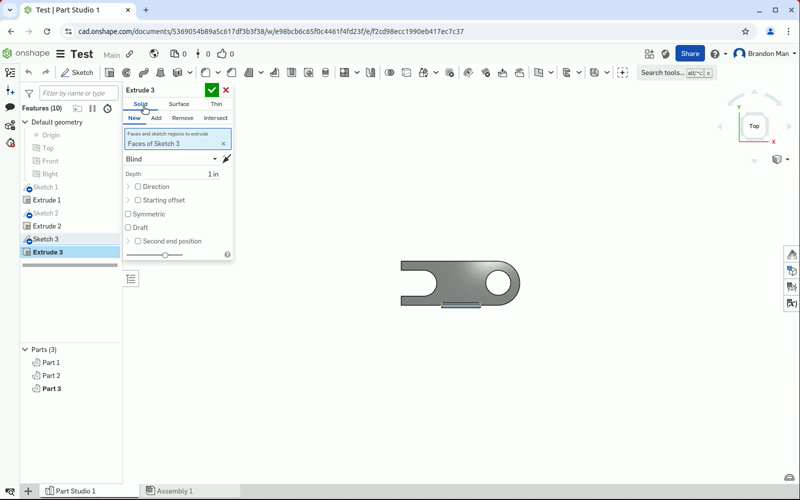
click(143, 106)
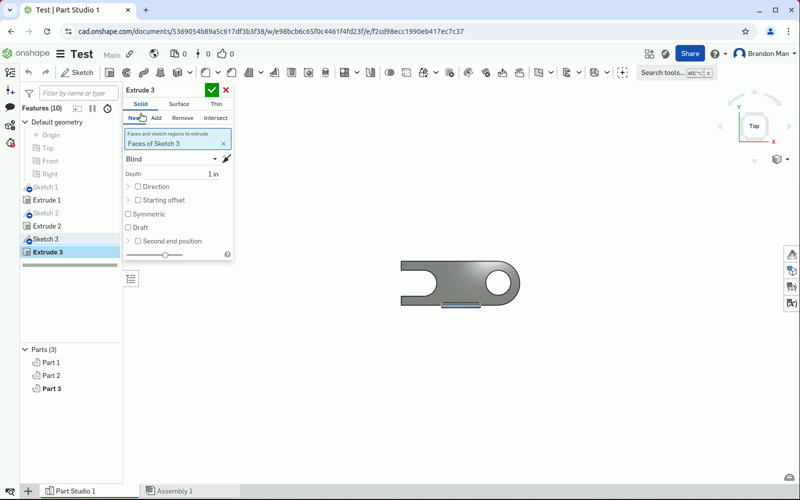
mouse_move(137, 120)
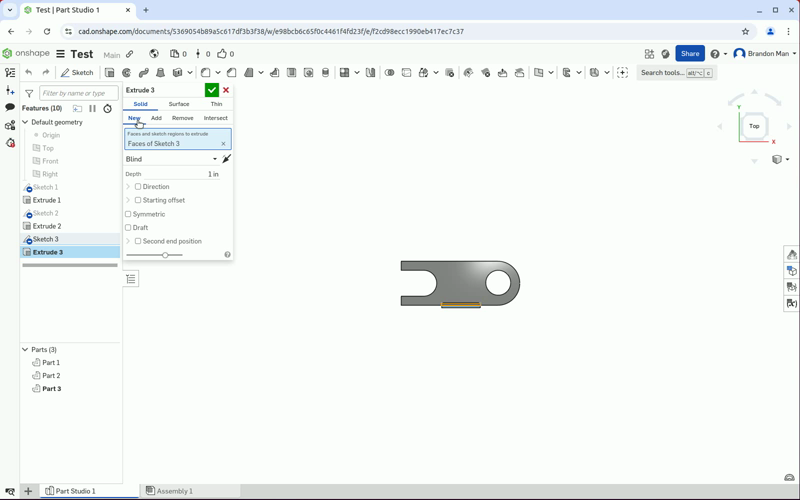
click(137, 120)
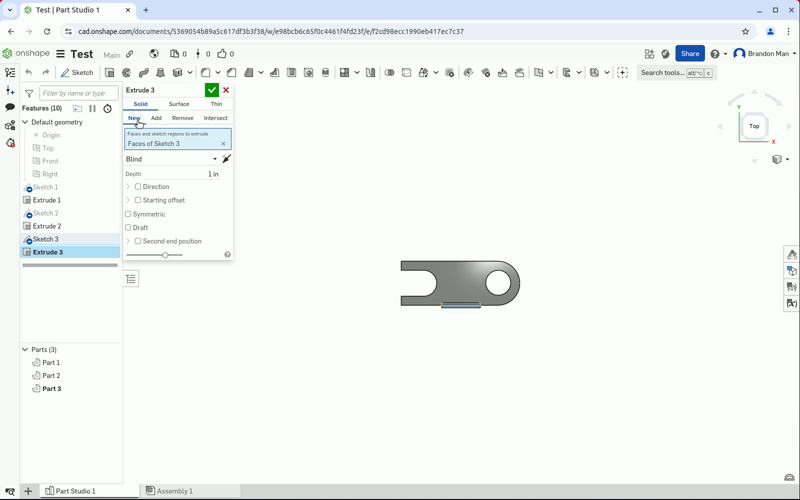
key(tab, 4)
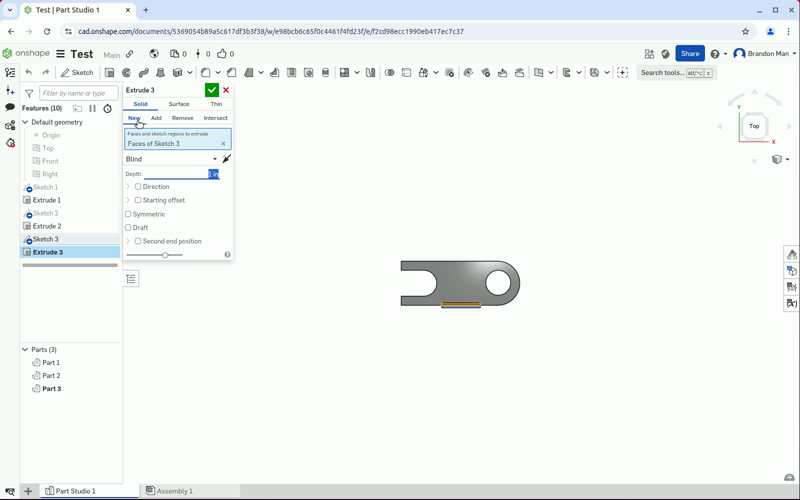
text(23.108)
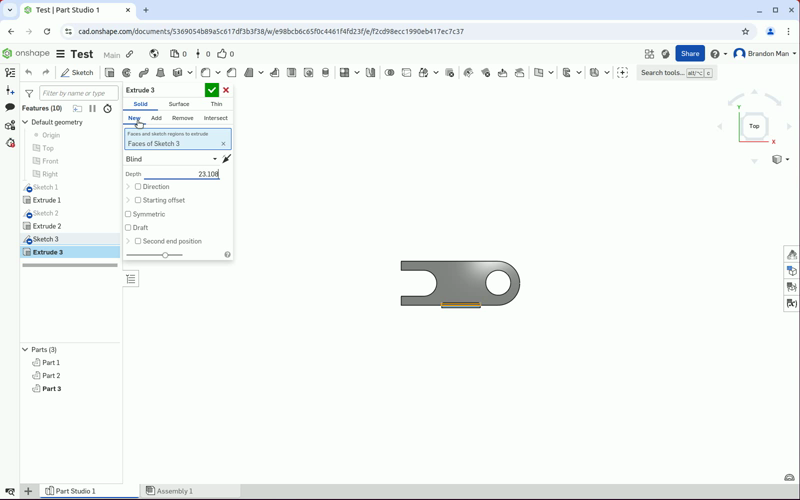
key(enter)
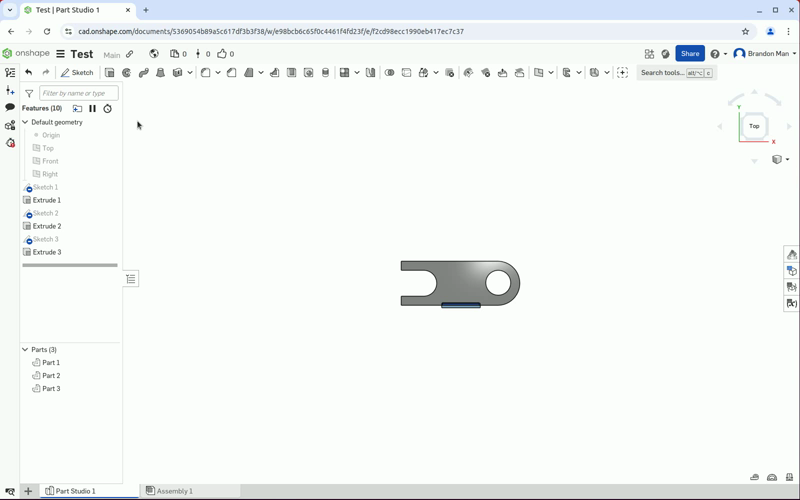
key(shift+h)
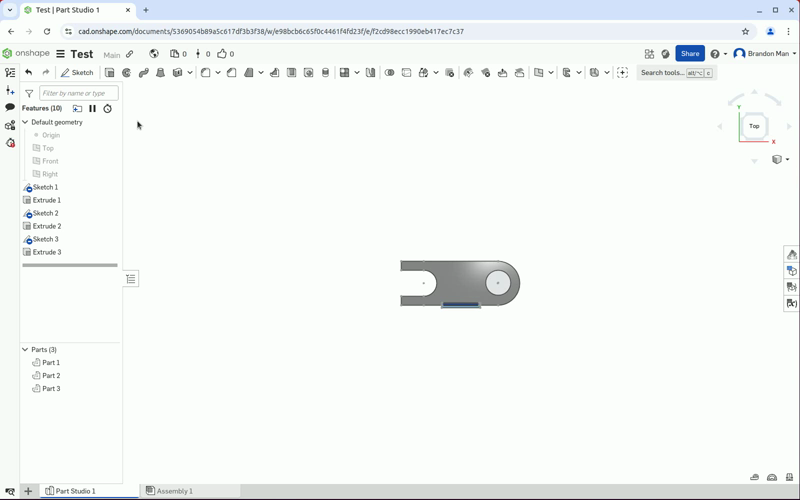
key(shift+h)
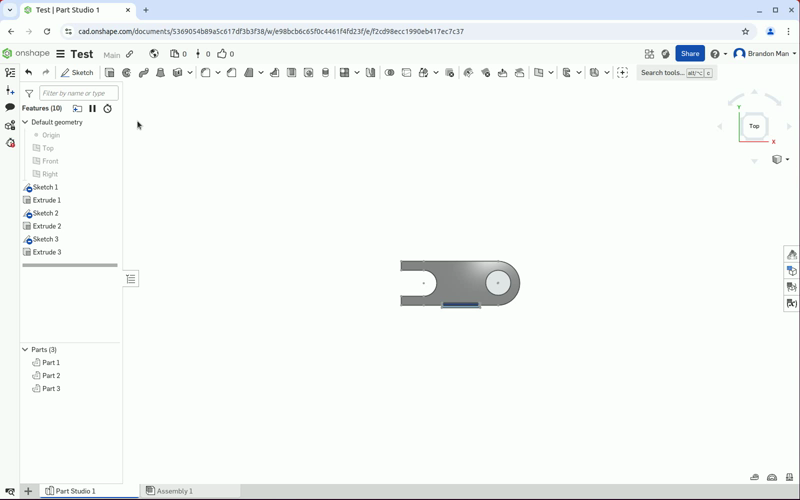
key(shift+7)
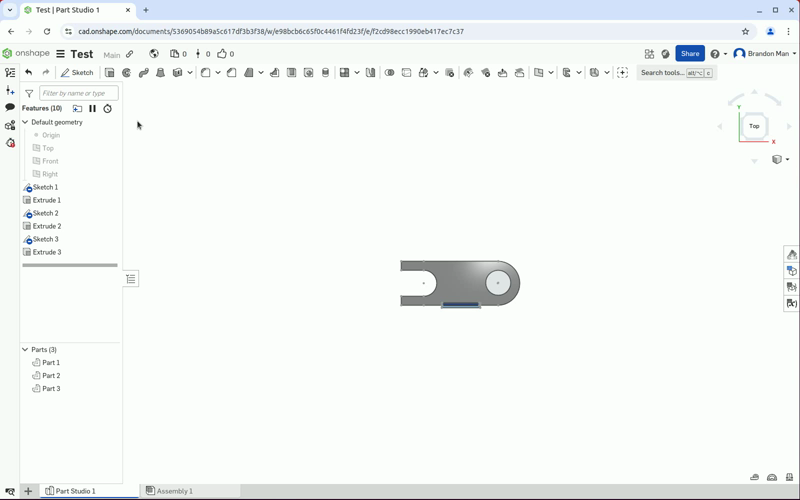
key(up, 3)
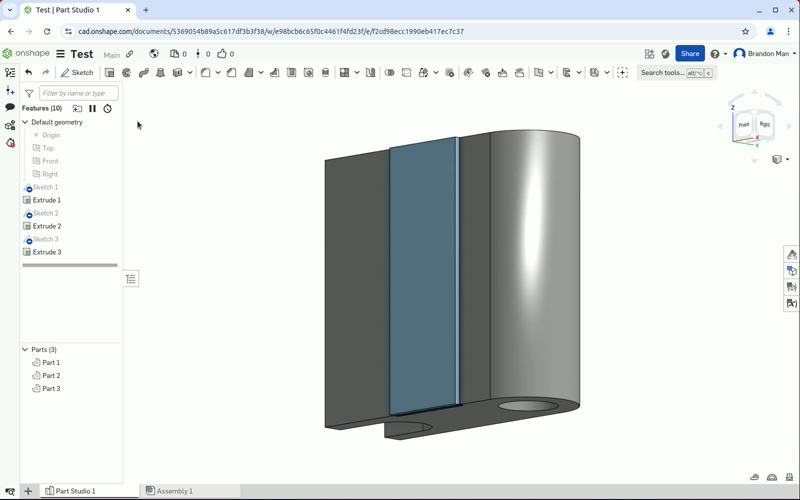
key(left, 3)
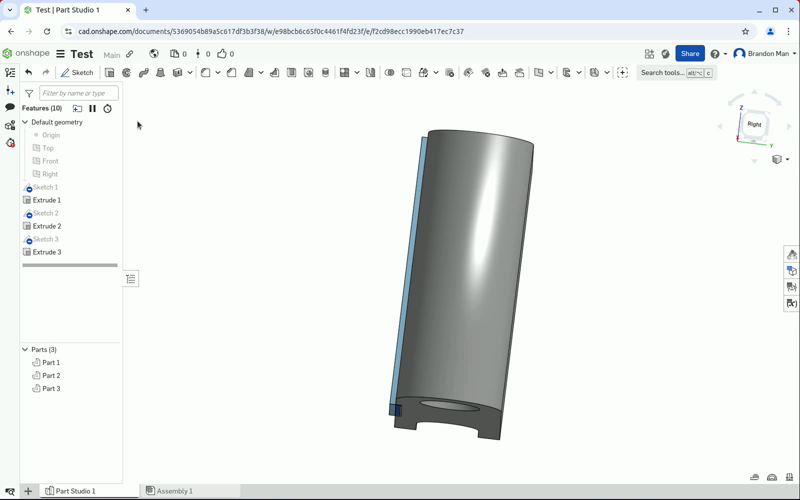
key(right, 3)
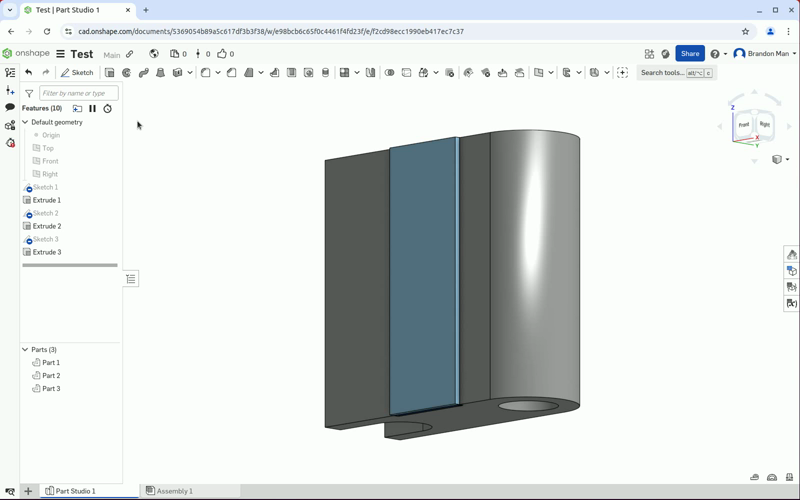
key(down, 3)
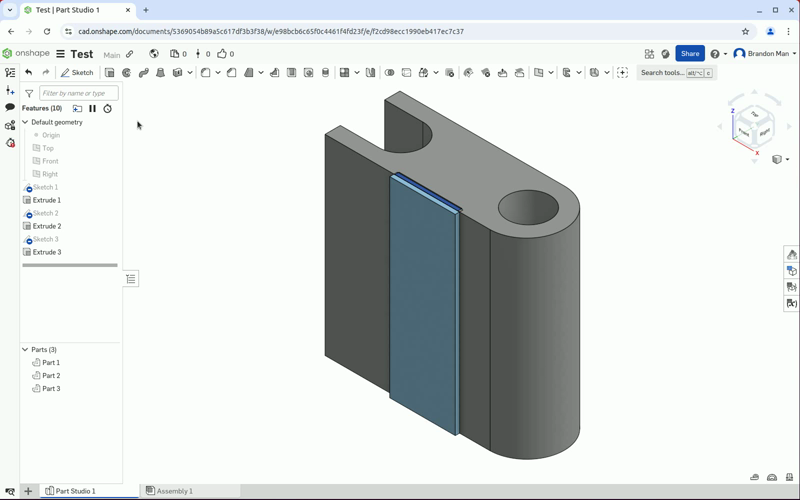
mouse_move(73, 189)
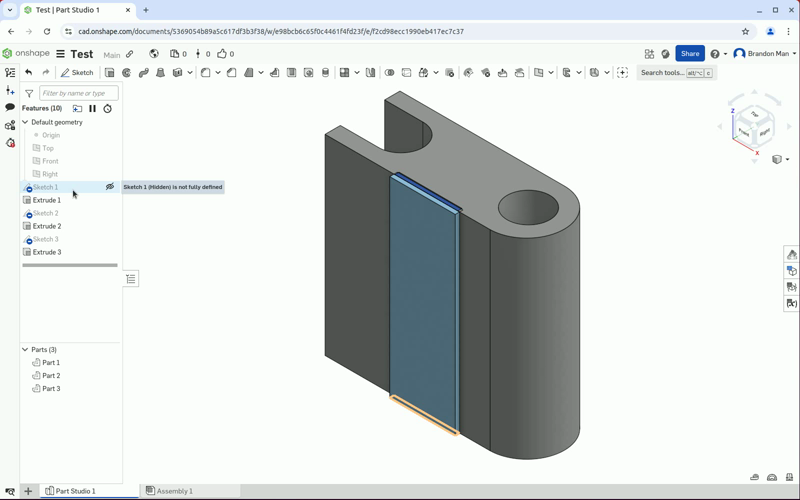
click(73, 189)